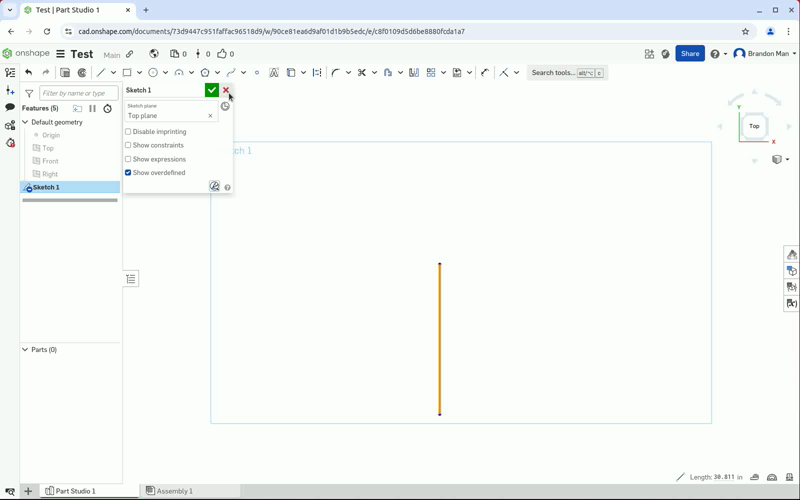
key(shift+h)
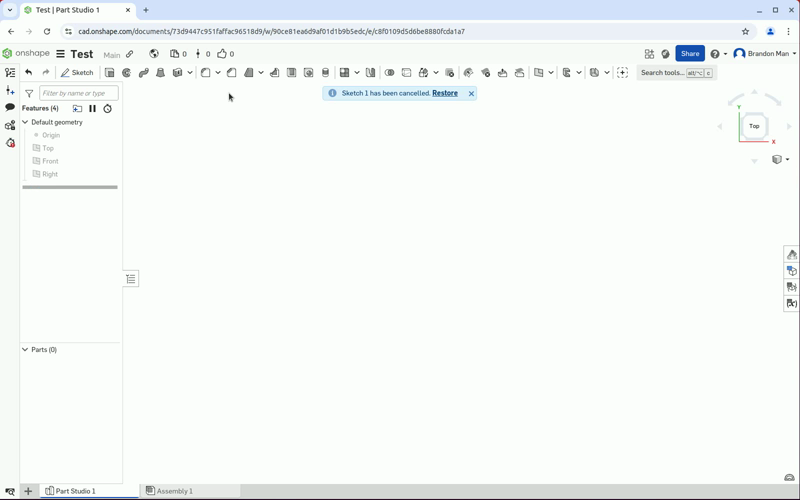
mouse_move(73, 352)
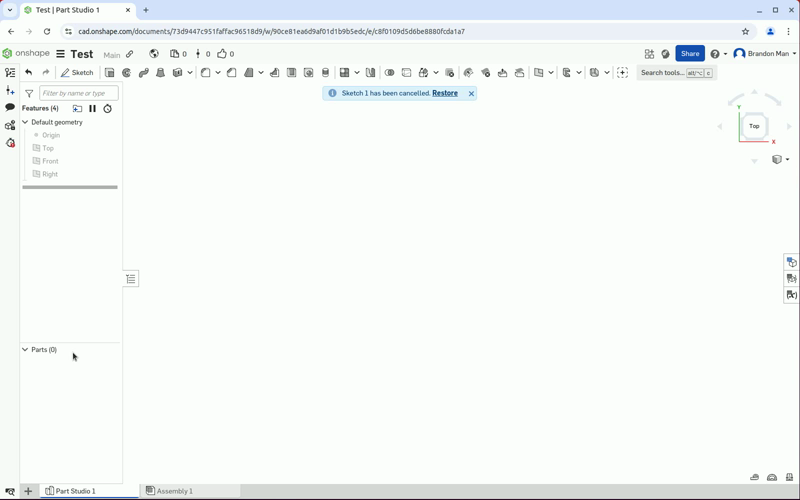
key(y)
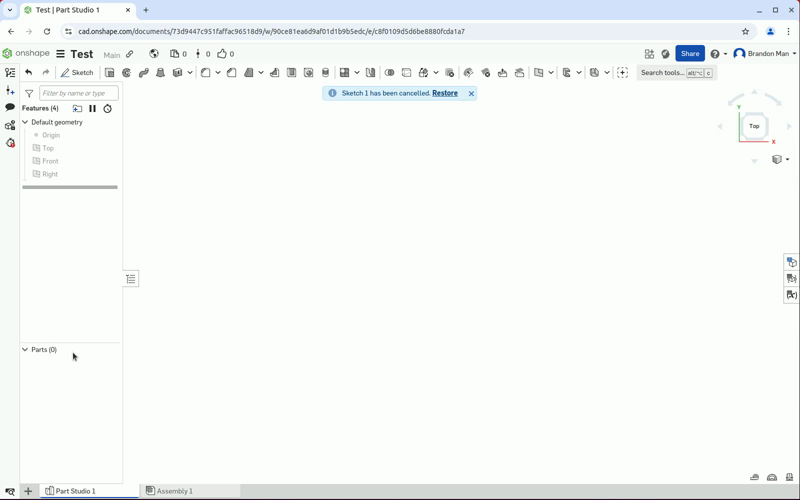
key(shift+p)
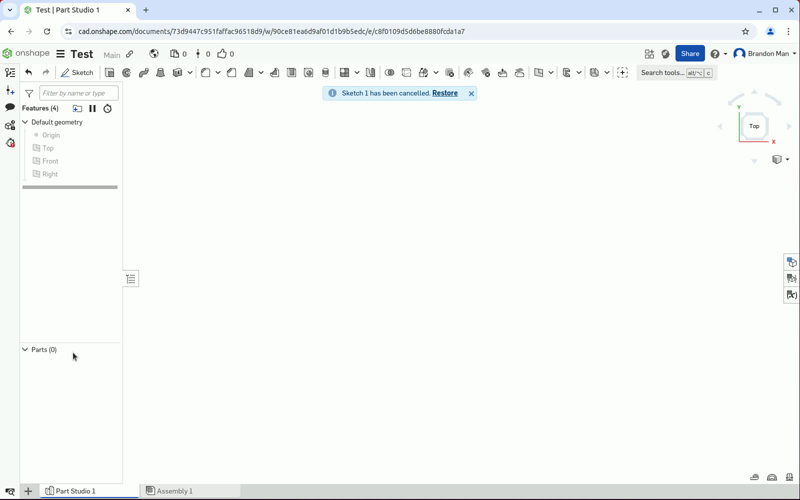
key(space)
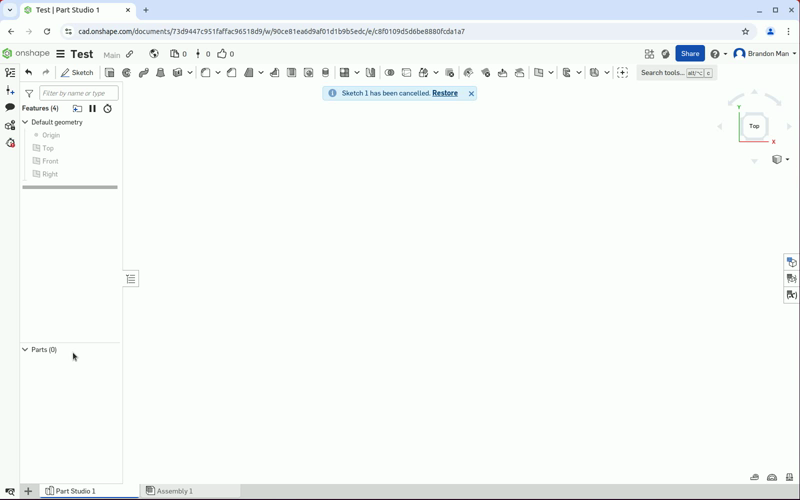
key_down(shift)
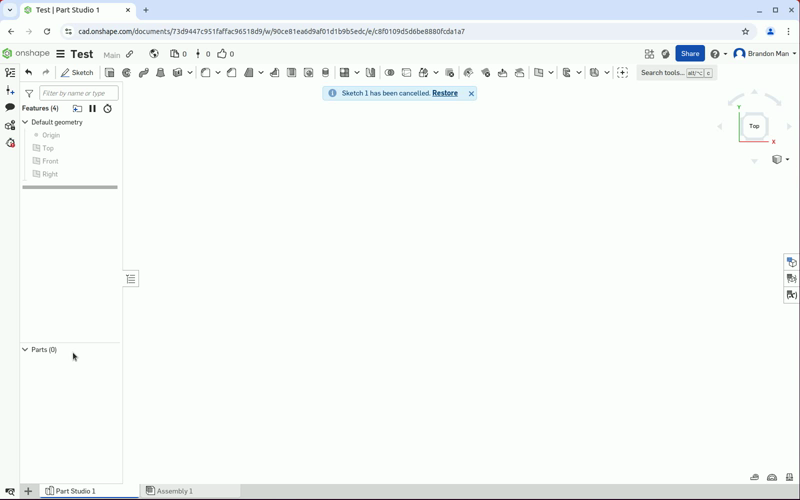
key(up)
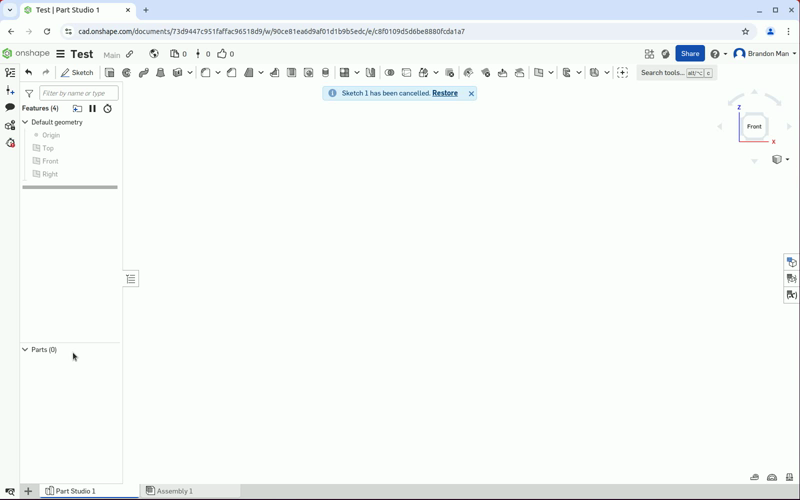
key_up(shift)
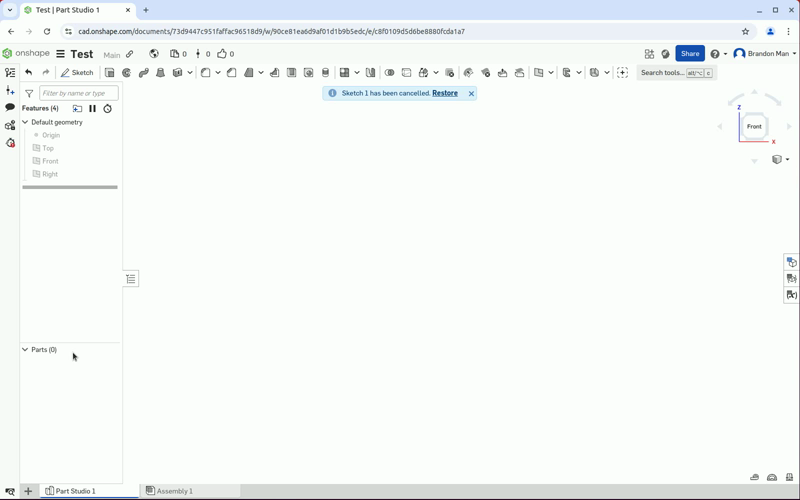
mouse_move(73, 352)
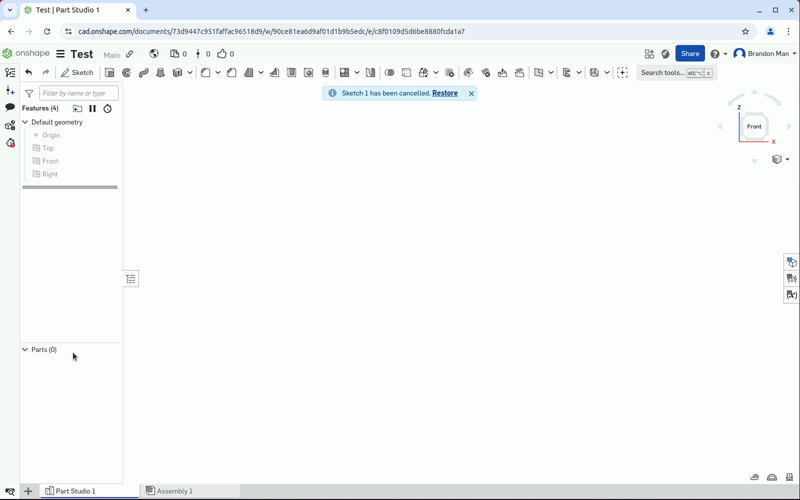
key(shift+y)
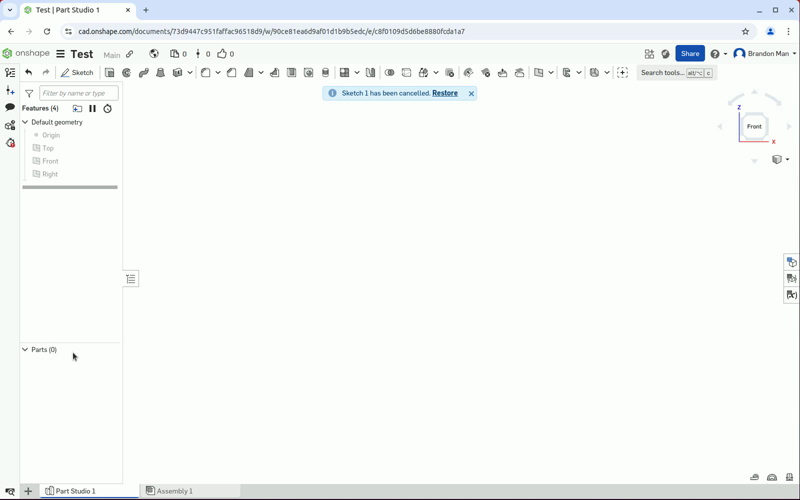
key(shift+s)
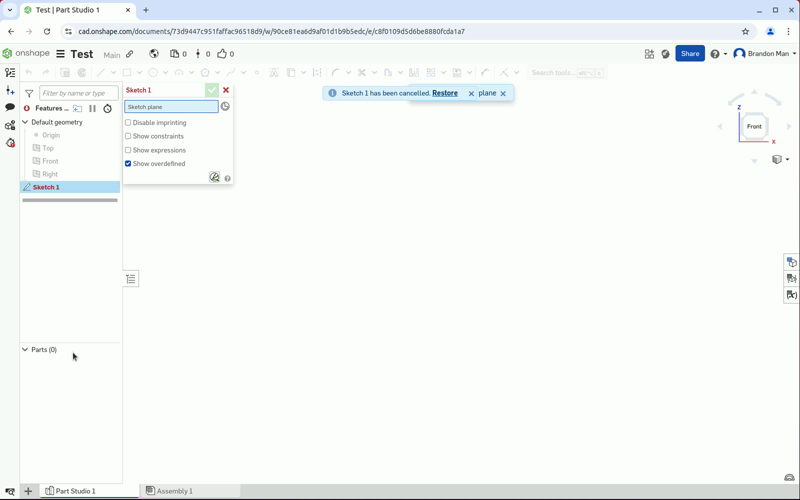
mouse_move(73, 163)
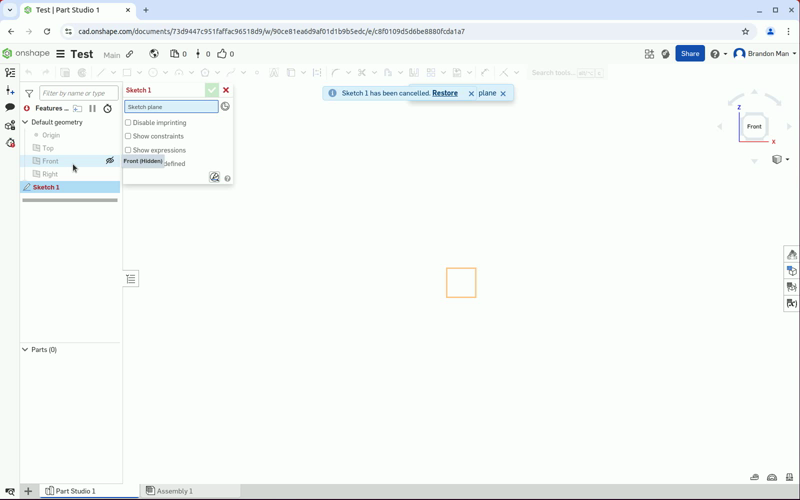
click(73, 163)
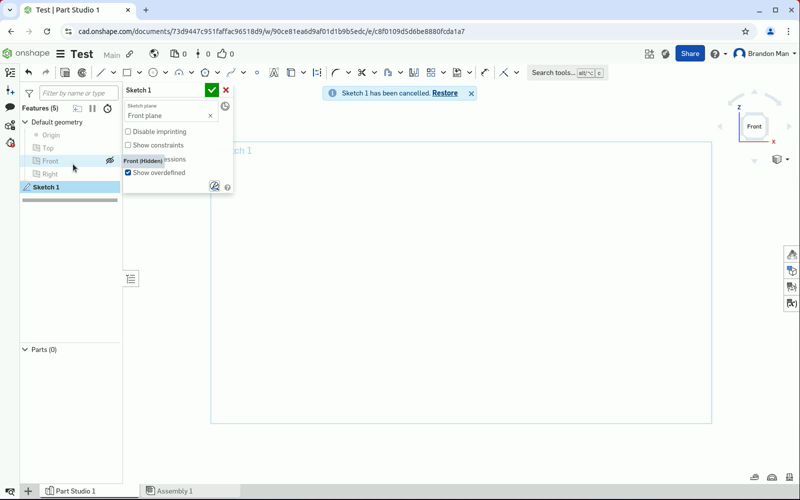
mouse_move(73, 352)
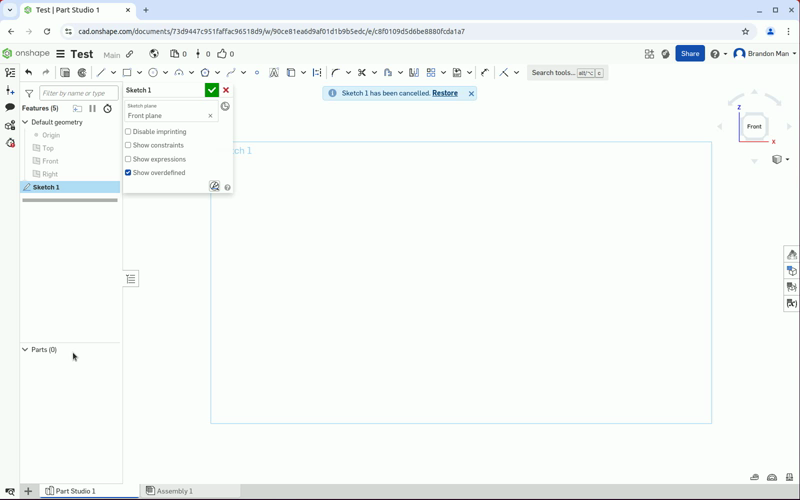
key(y)
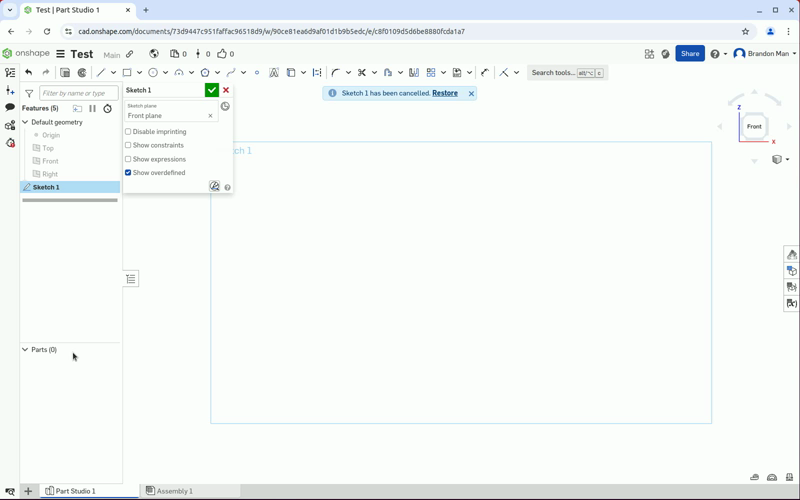
key(l)
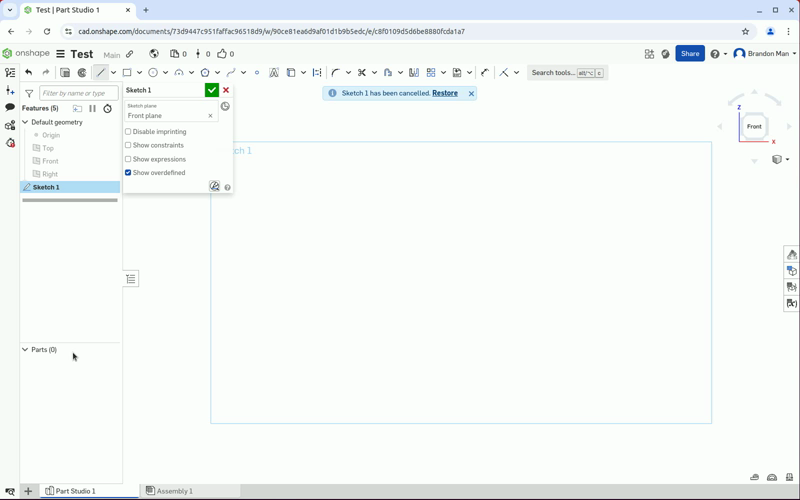
key_down(shift)
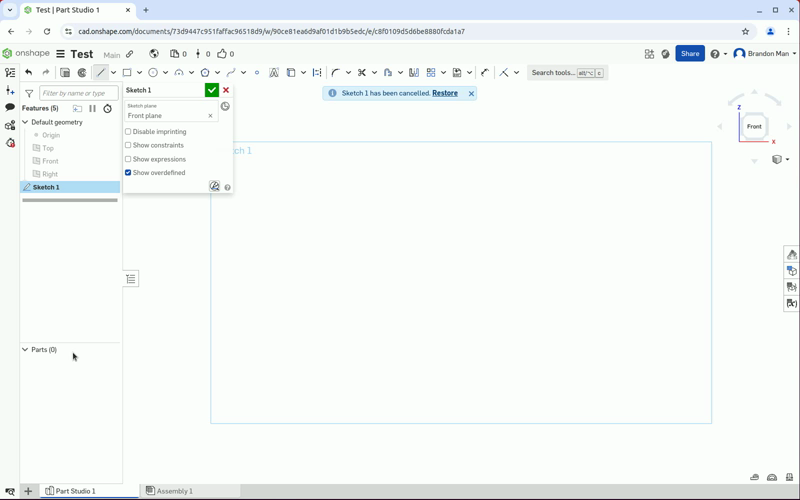
mouse_move(446, 226)
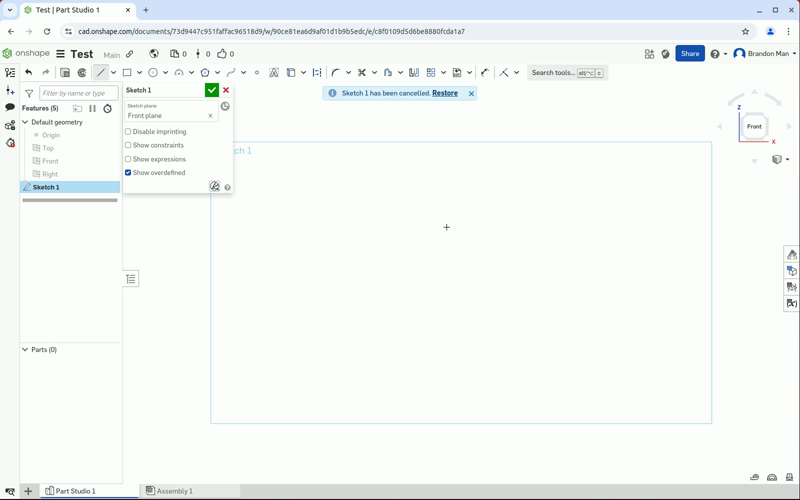
click(446, 226)
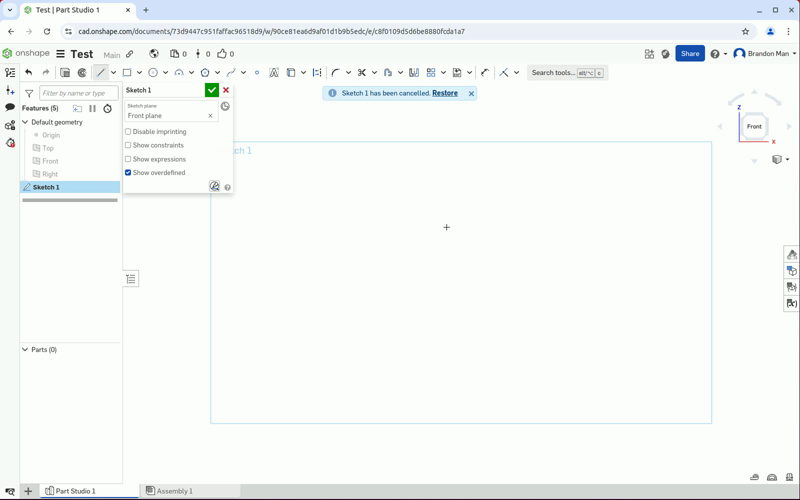
key_up(shift)
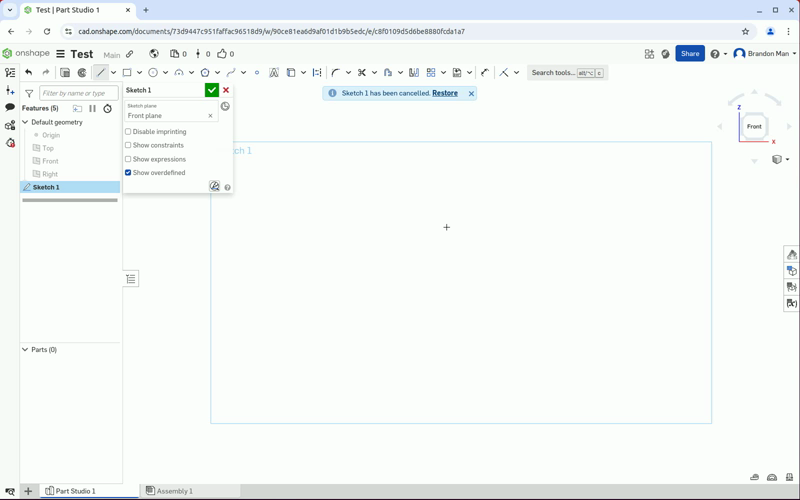
key_down(shift)
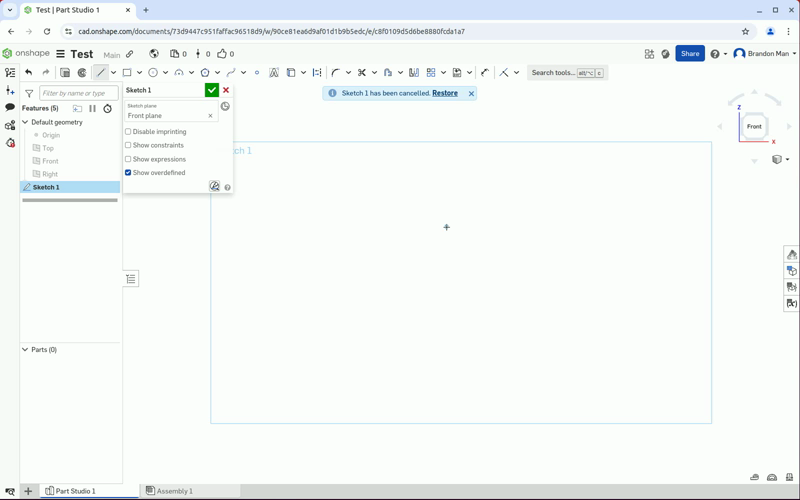
mouse_move(476, 226)
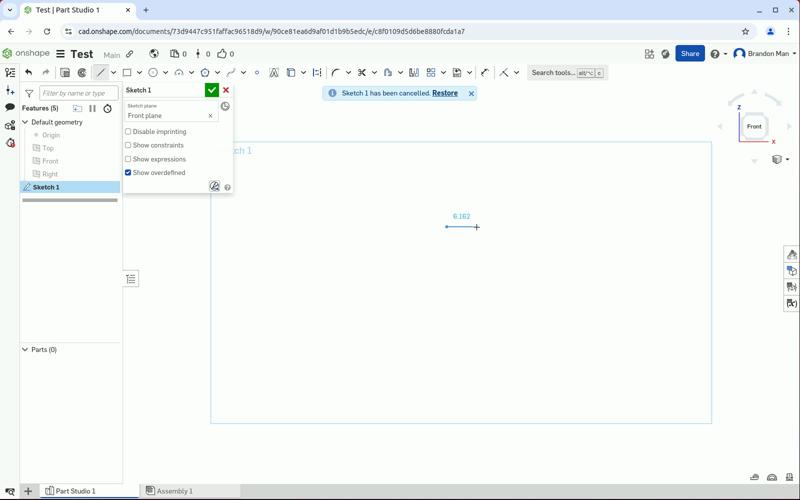
mouse_move(453, 279)
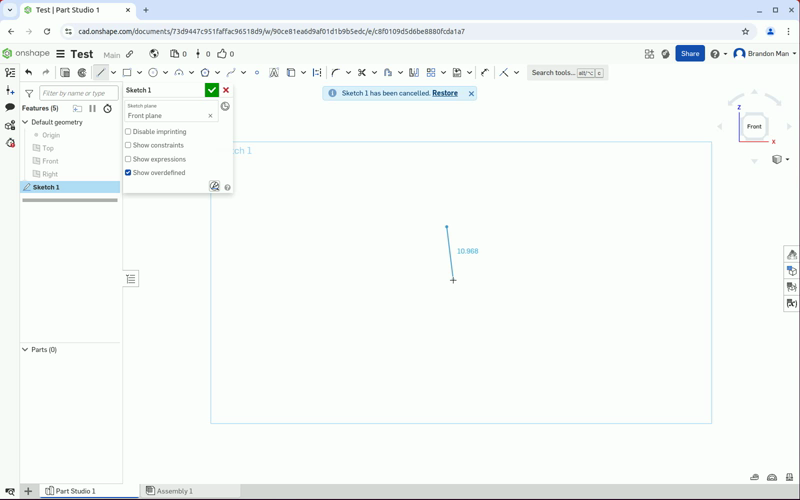
click(453, 279)
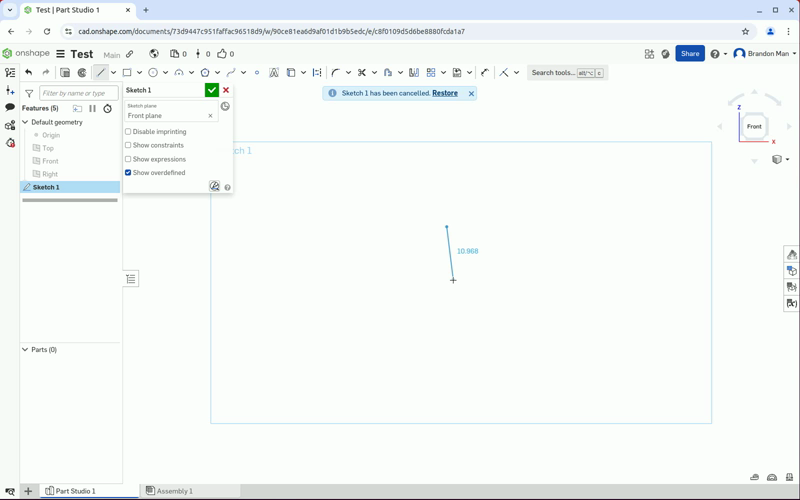
key_up(shift)
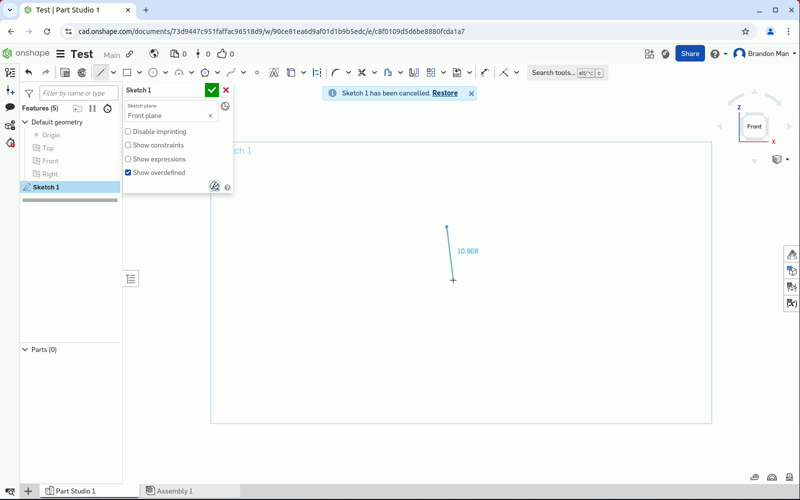
key(esc)
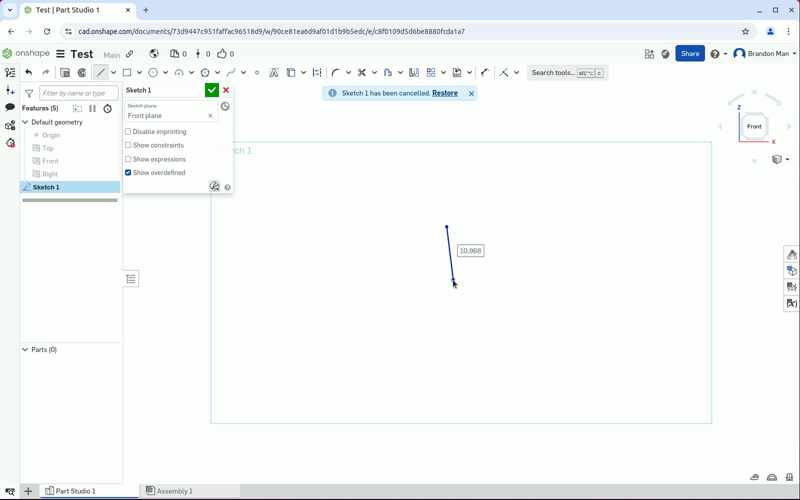
key(a)
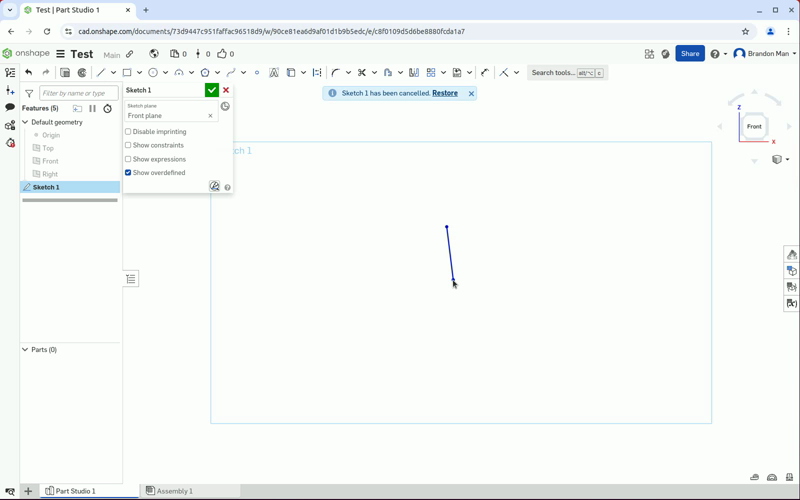
mouse_move(453, 279)
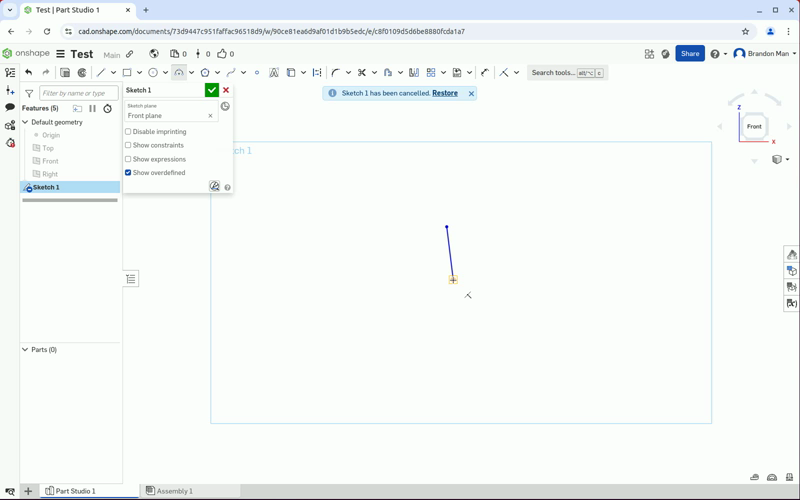
click(453, 279)
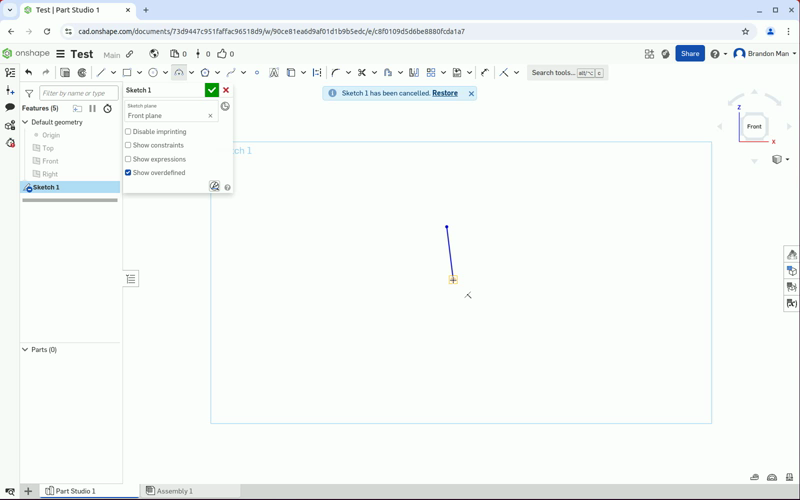
key_down(shift)
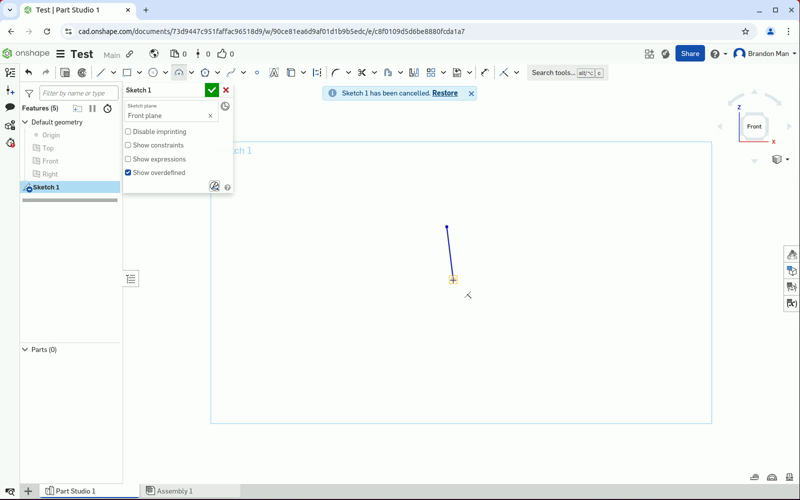
mouse_move(464, 291)
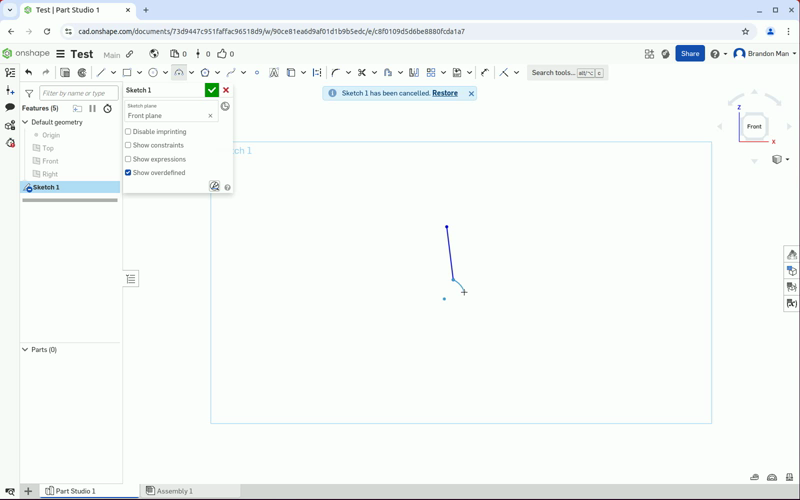
click(464, 291)
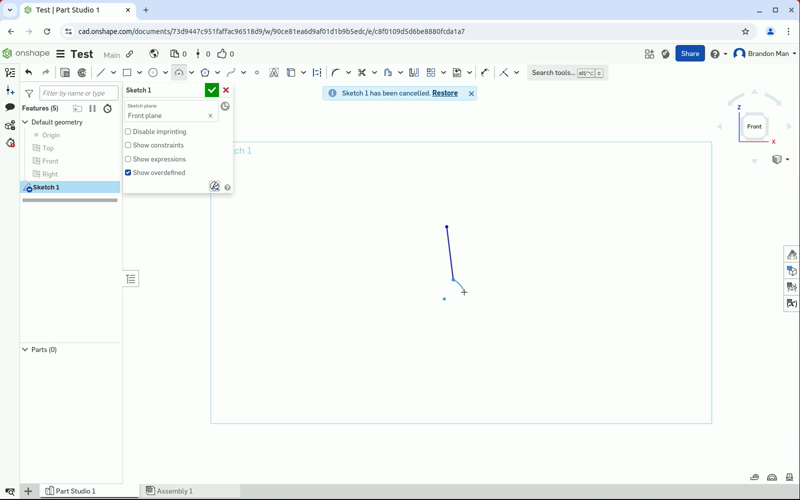
mouse_move(467, 276)
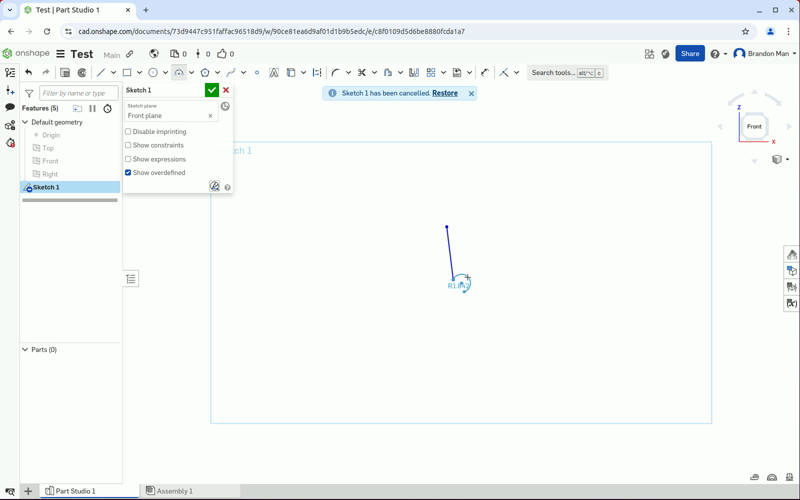
click(467, 276)
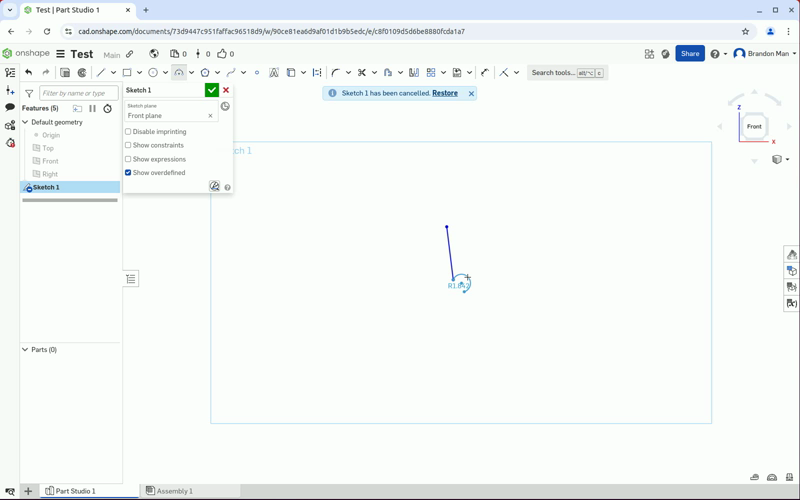
key_up(shift)
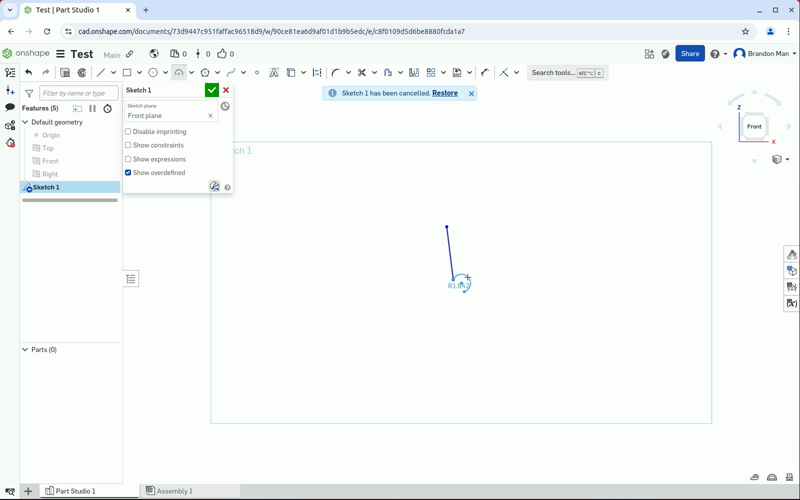
key(esc)
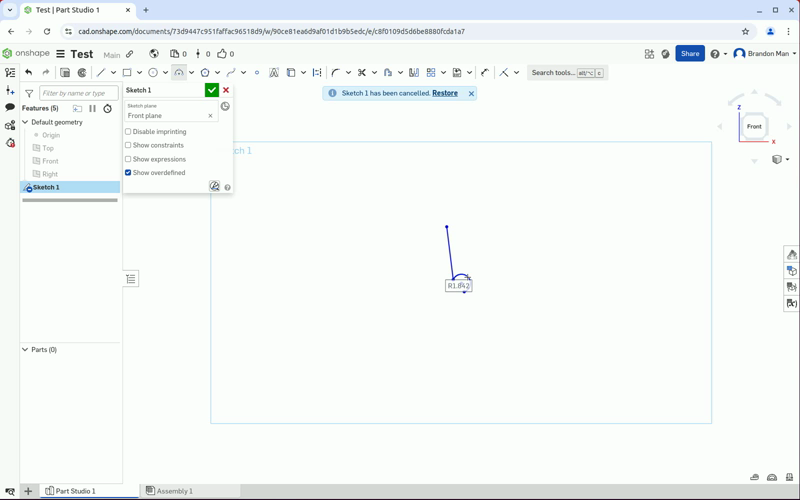
key(l)
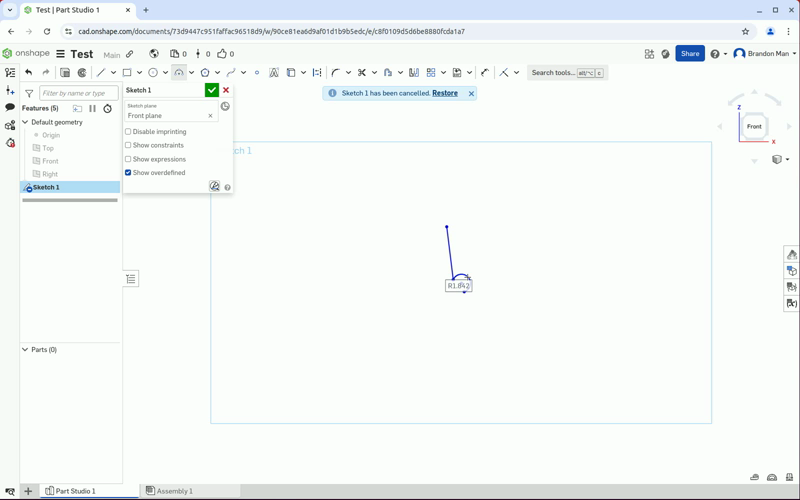
mouse_move(464, 291)
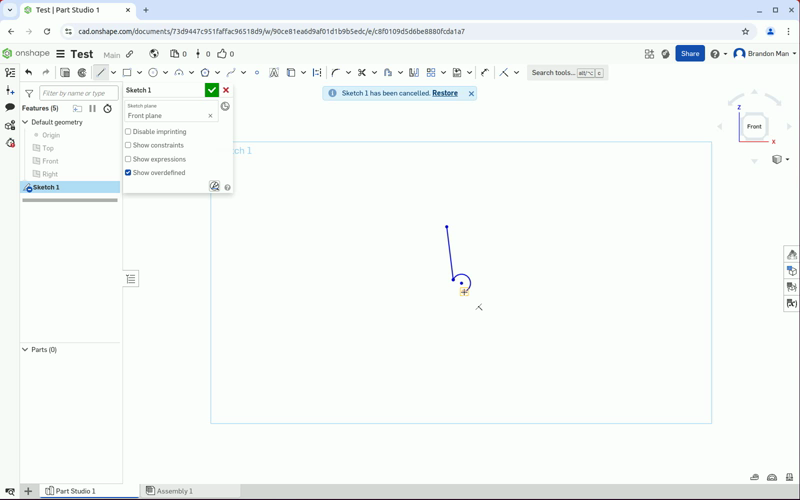
click(464, 291)
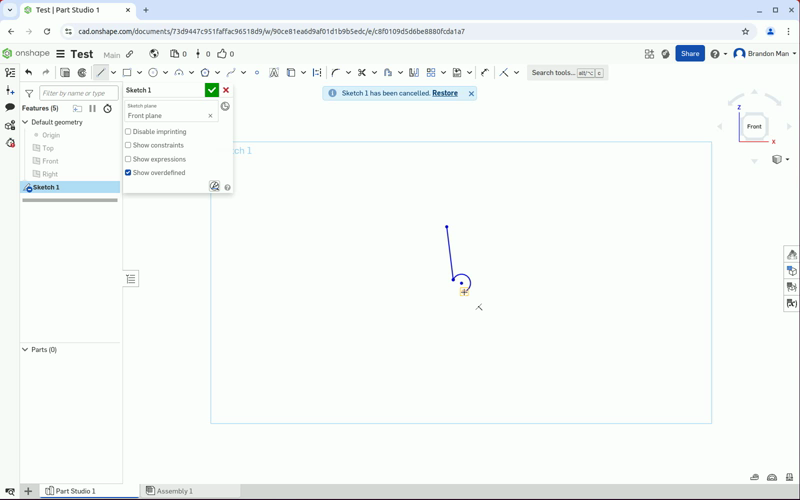
key_down(shift)
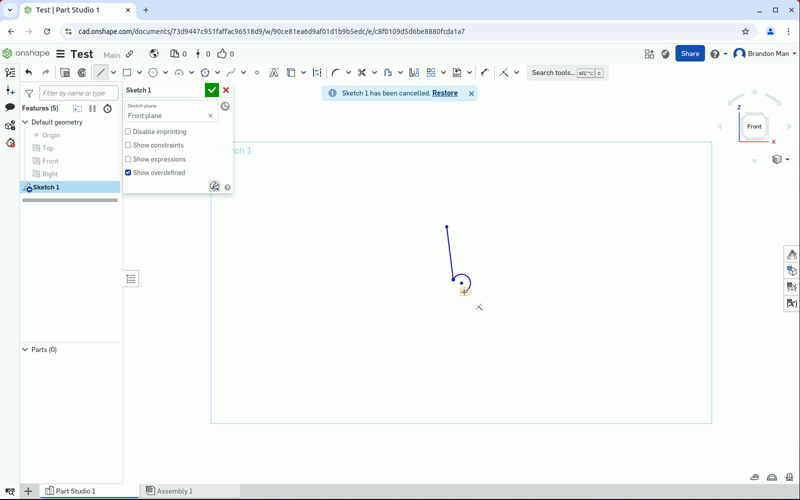
mouse_move(494, 291)
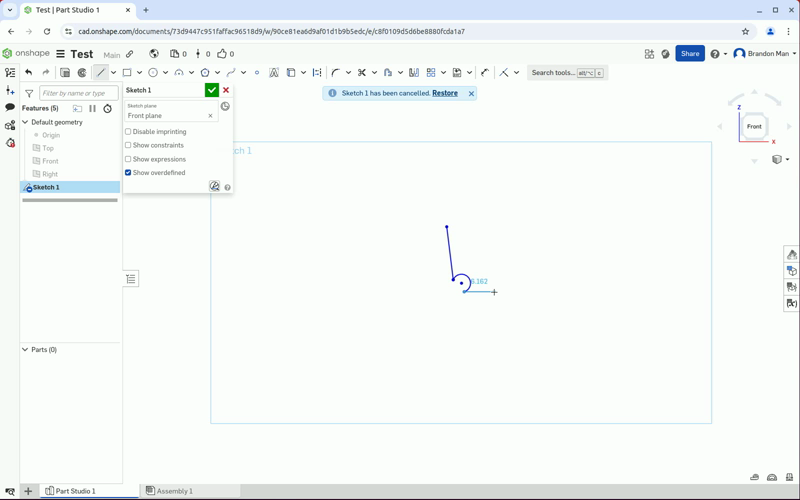
mouse_move(504, 291)
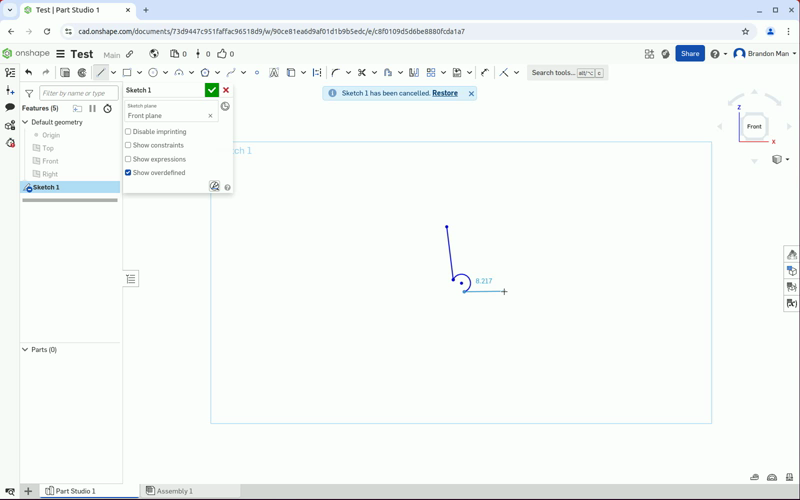
click(504, 291)
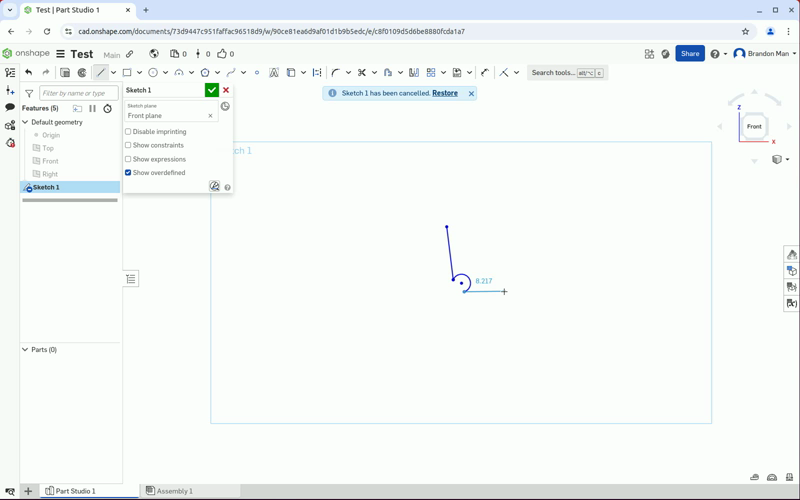
key_up(shift)
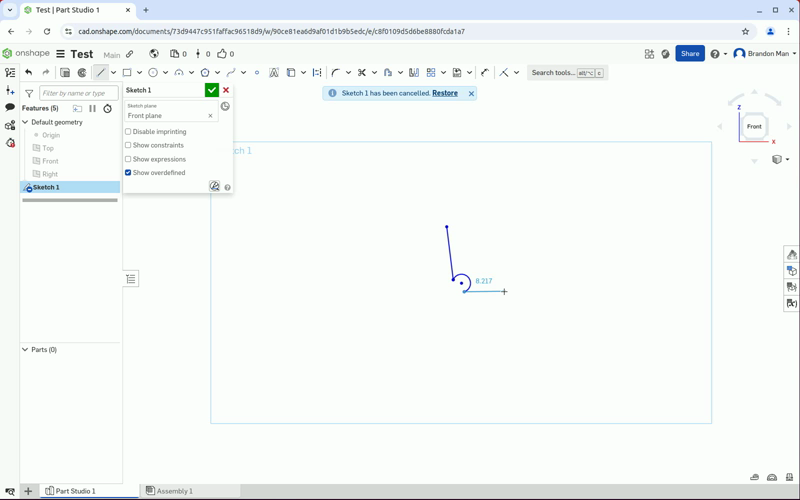
key(esc)
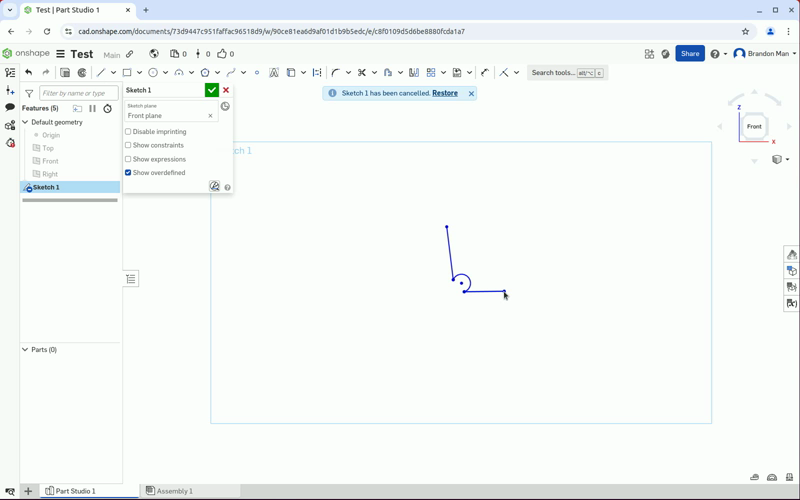
key(a)
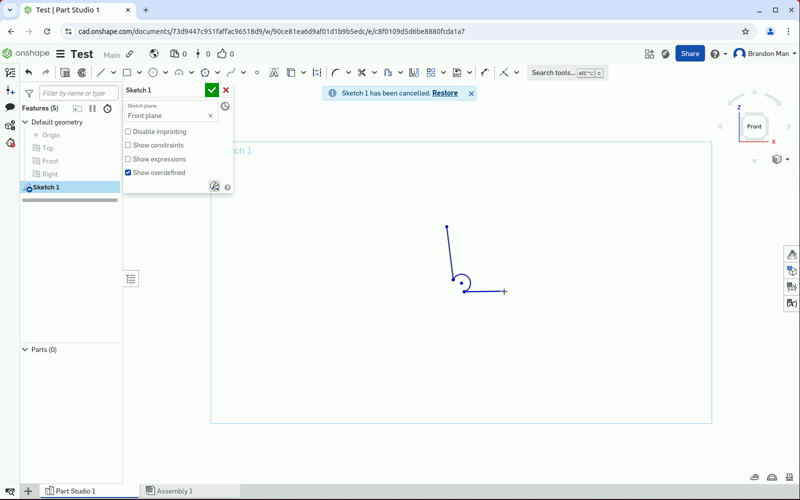
mouse_move(504, 291)
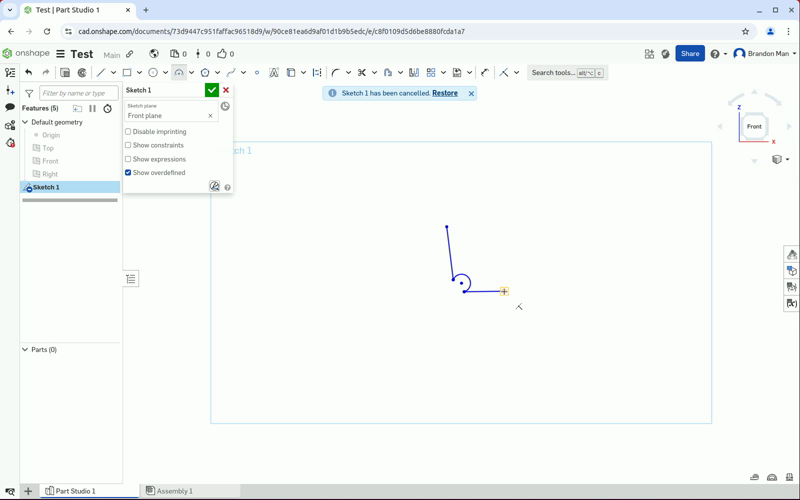
click(504, 291)
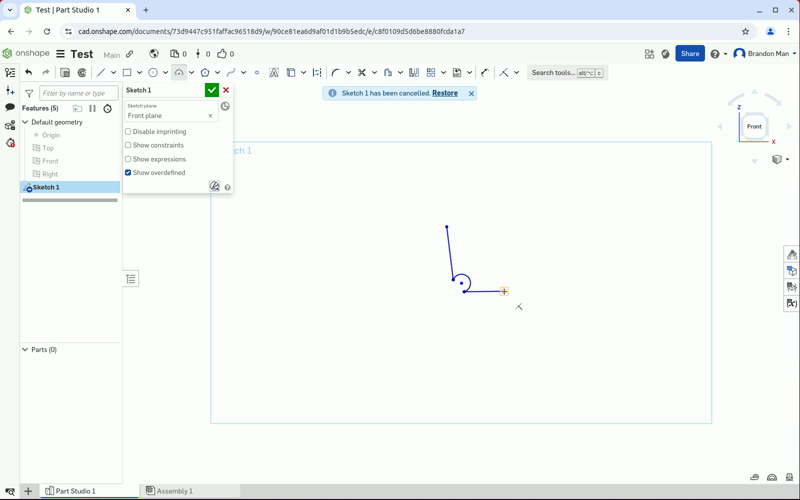
key_down(shift)
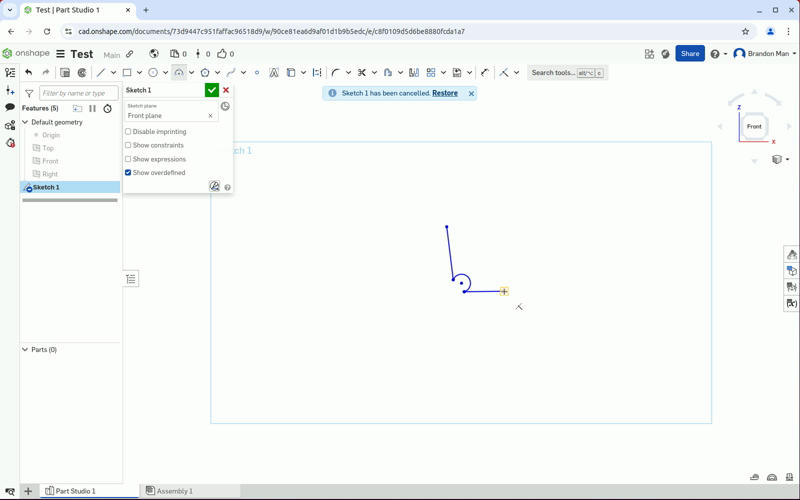
mouse_move(504, 276)
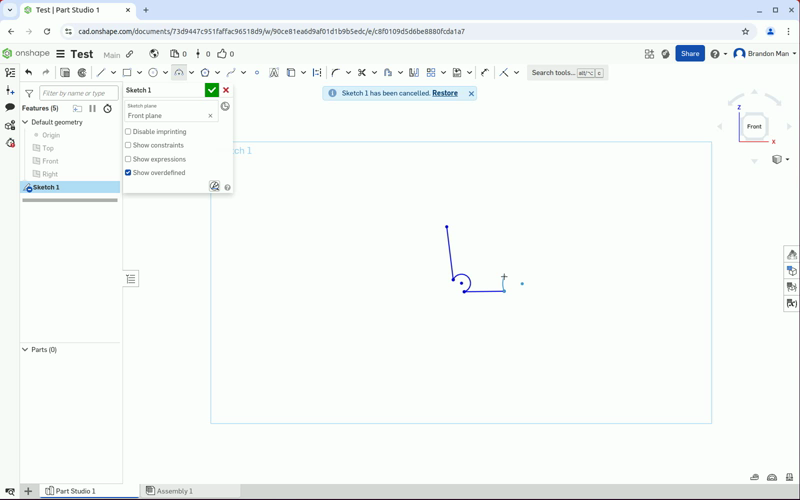
click(504, 276)
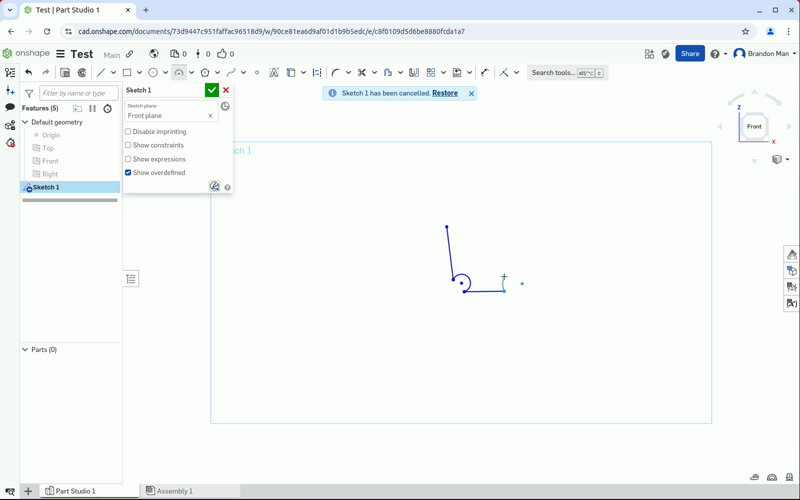
mouse_move(496, 283)
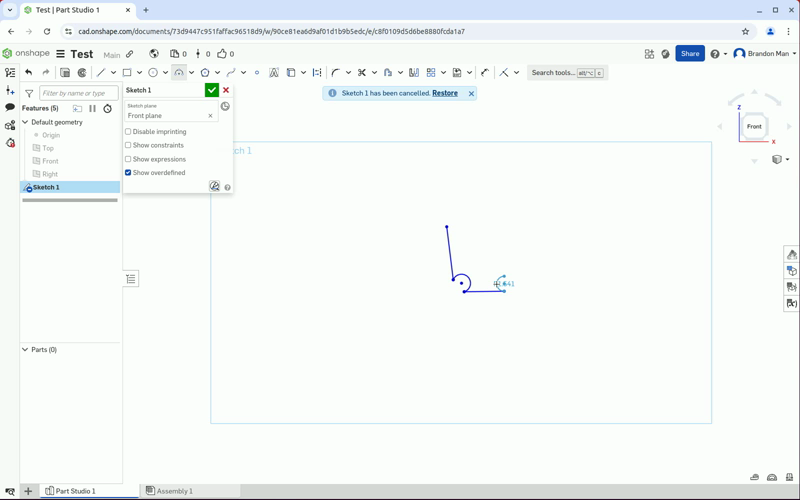
click(496, 283)
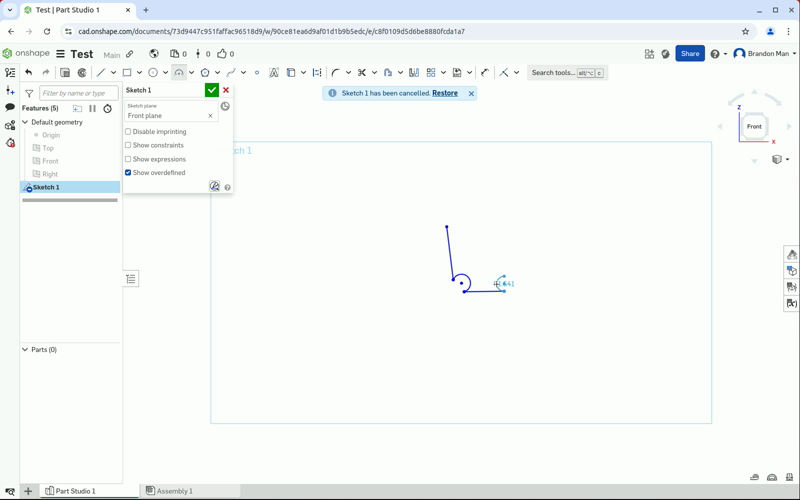
key_up(shift)
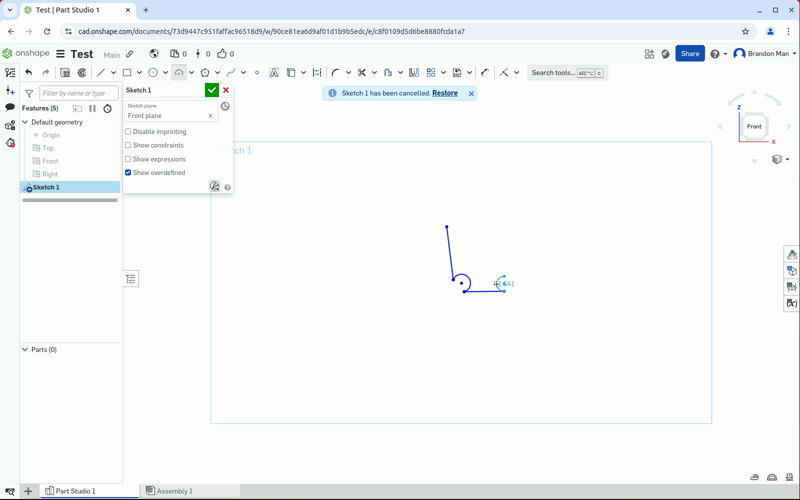
key(esc)
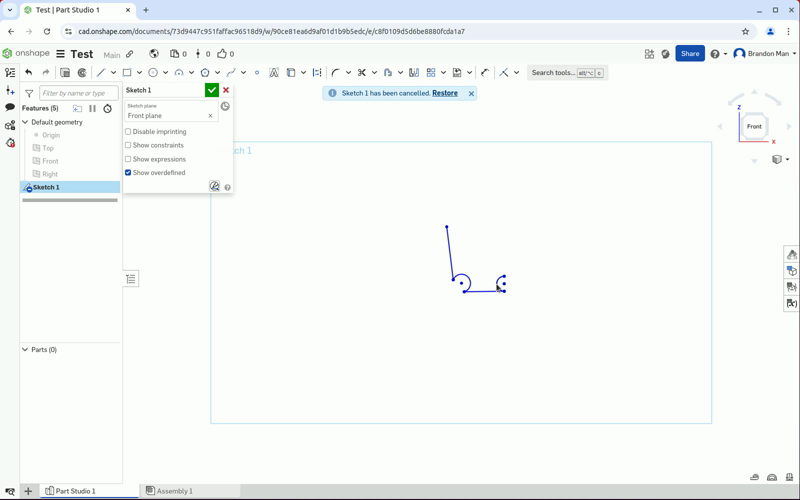
key(l)
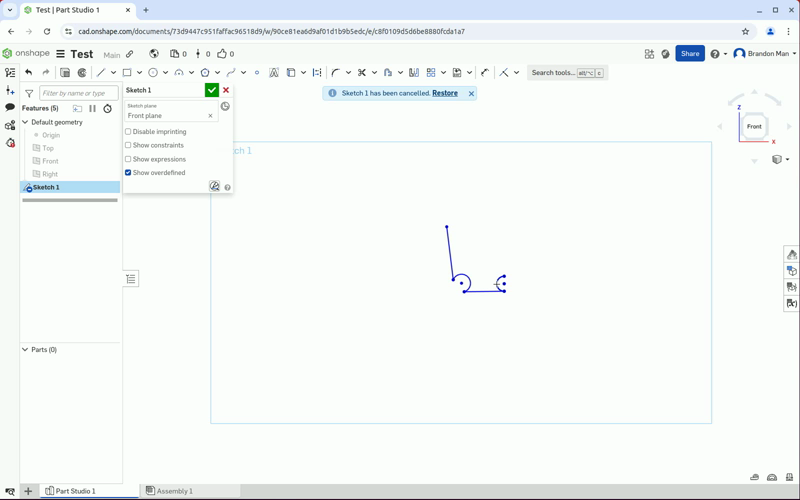
mouse_move(504, 276)
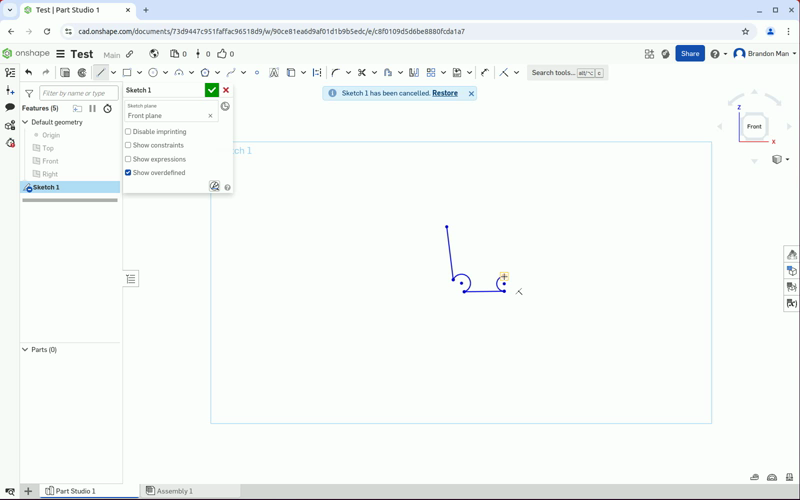
click(504, 276)
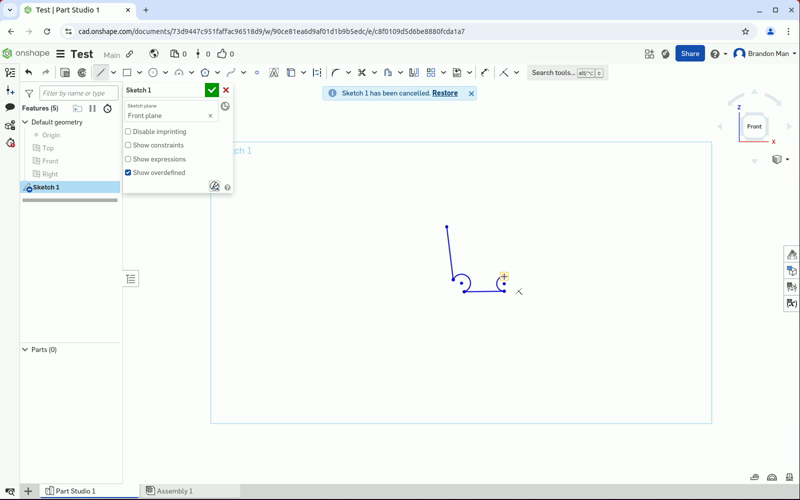
key_down(shift)
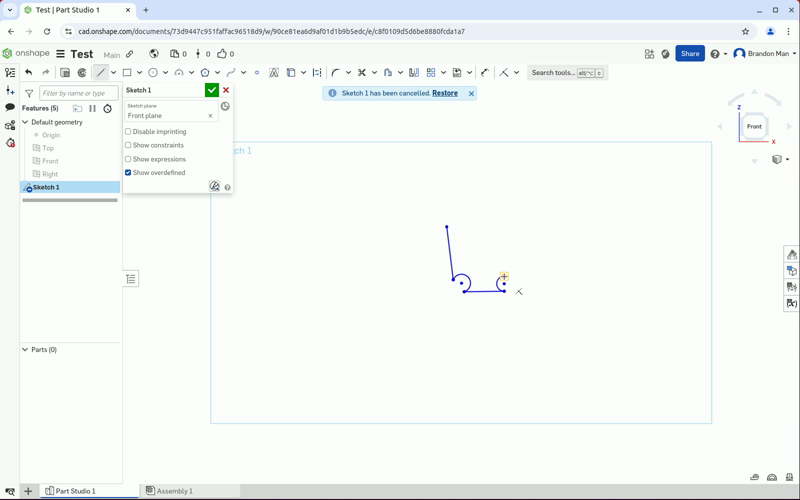
mouse_move(534, 276)
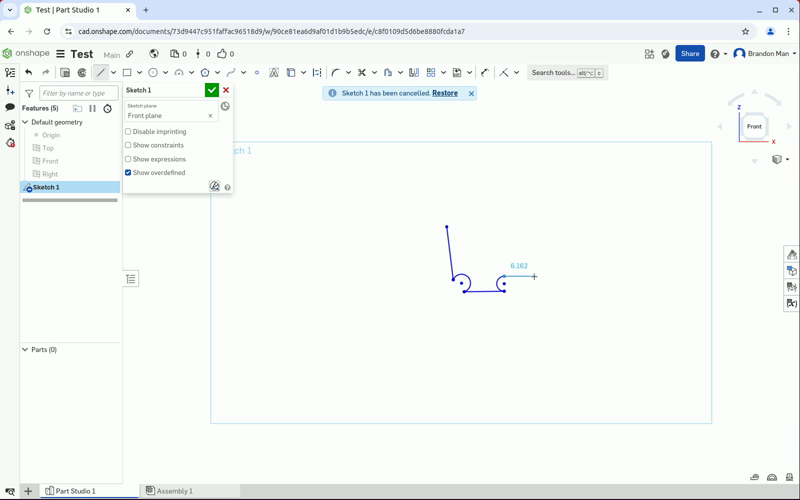
mouse_move(478, 275)
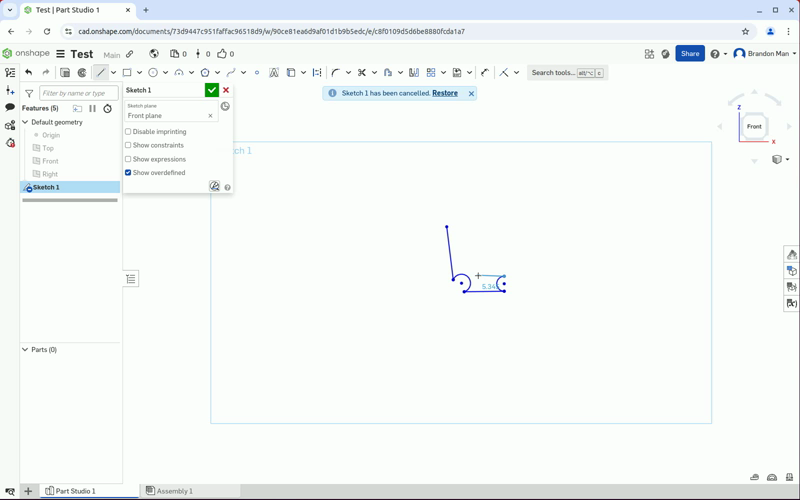
click(478, 275)
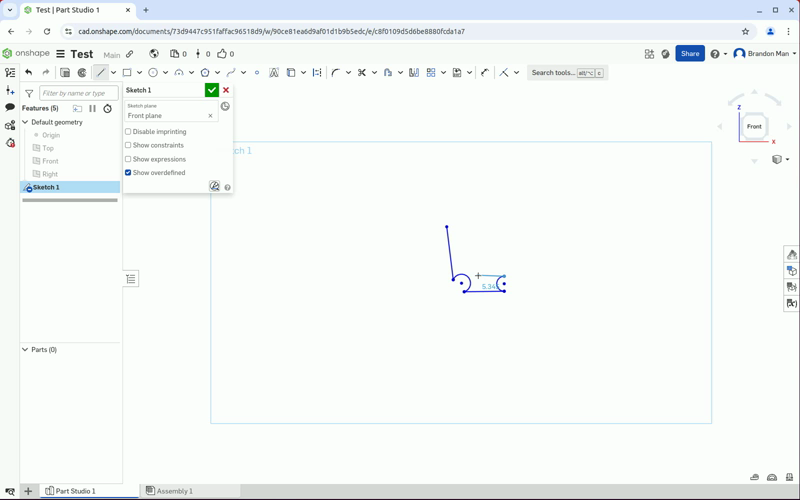
key_up(shift)
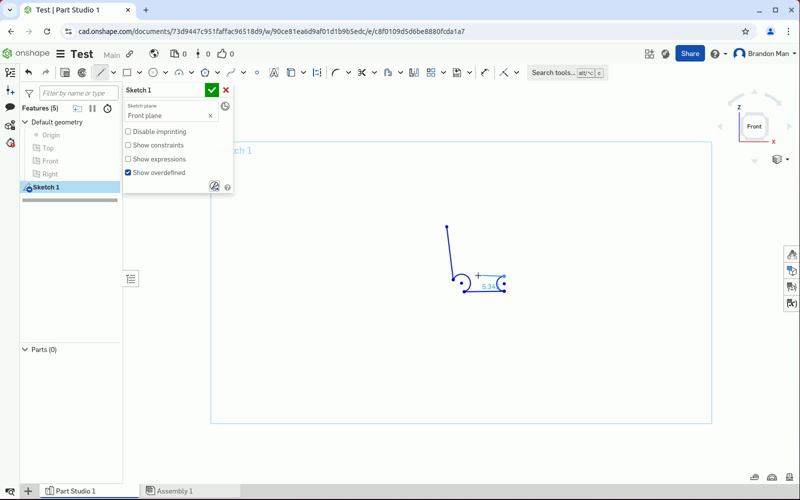
key(esc)
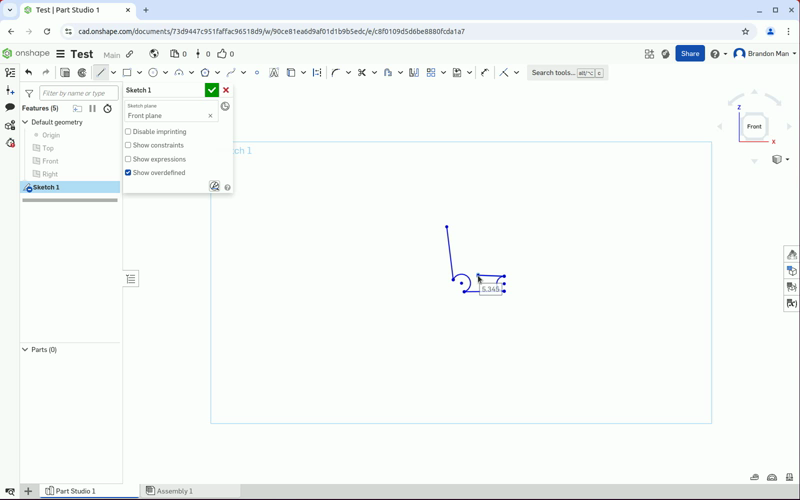
key(a)
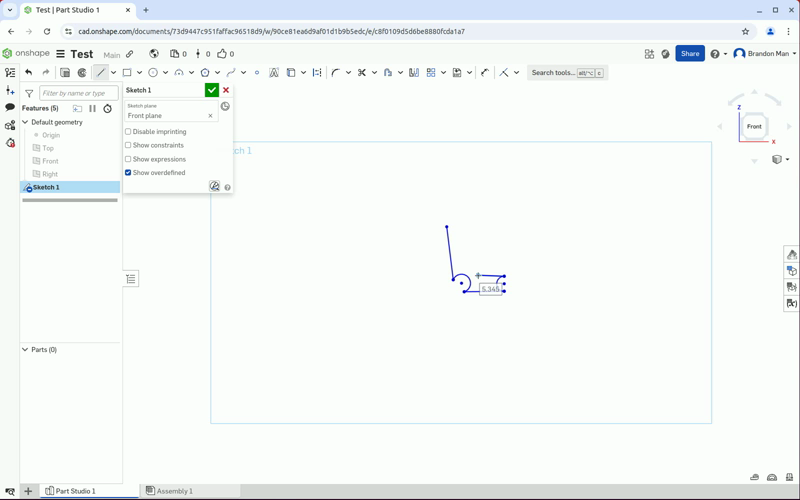
mouse_move(478, 275)
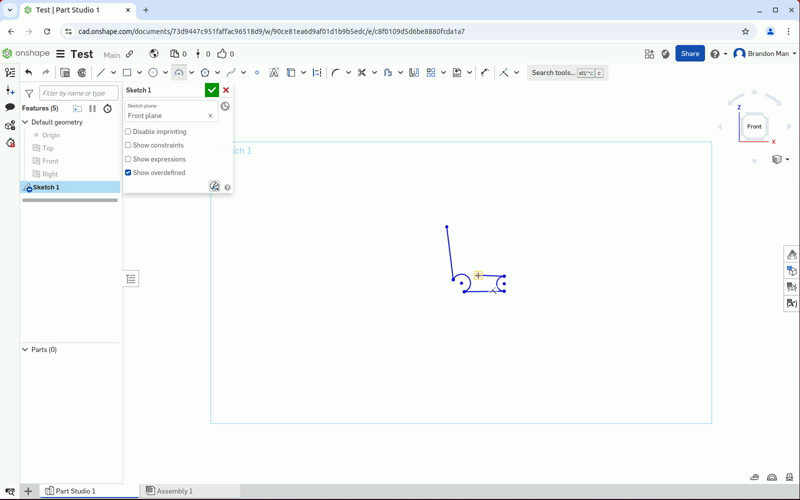
click(478, 275)
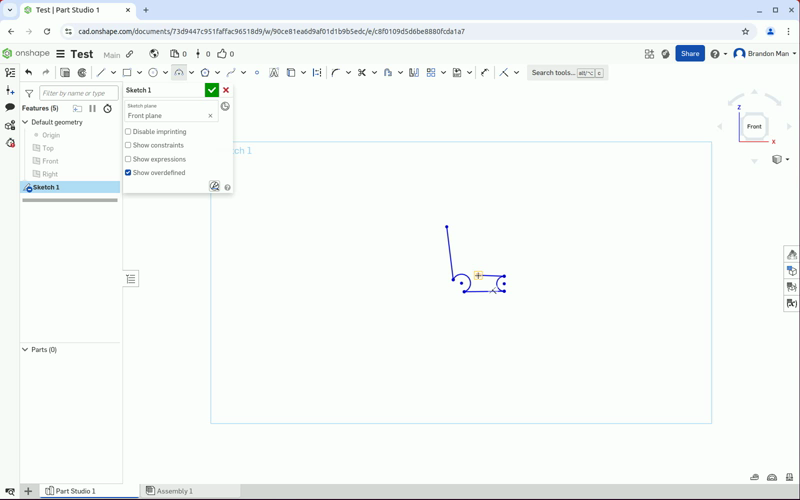
key_down(shift)
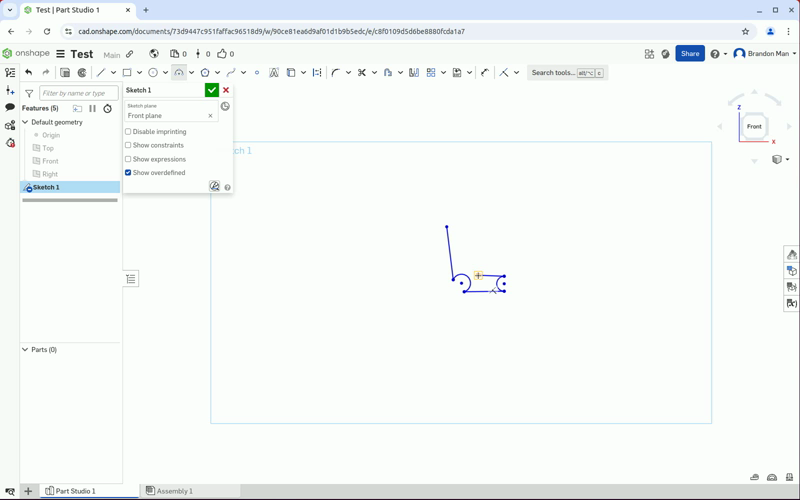
mouse_move(471, 267)
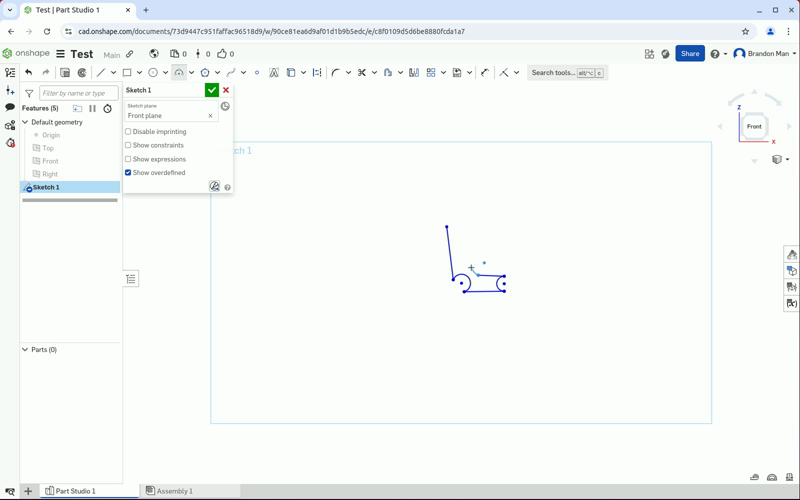
click(471, 267)
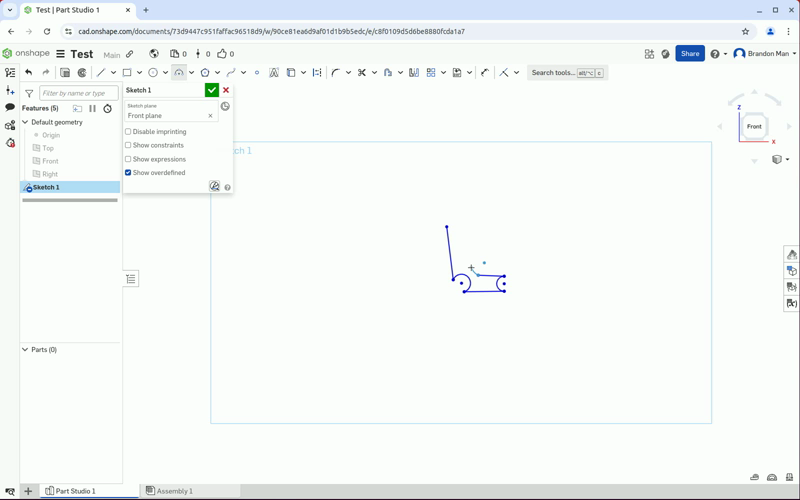
mouse_move(472, 272)
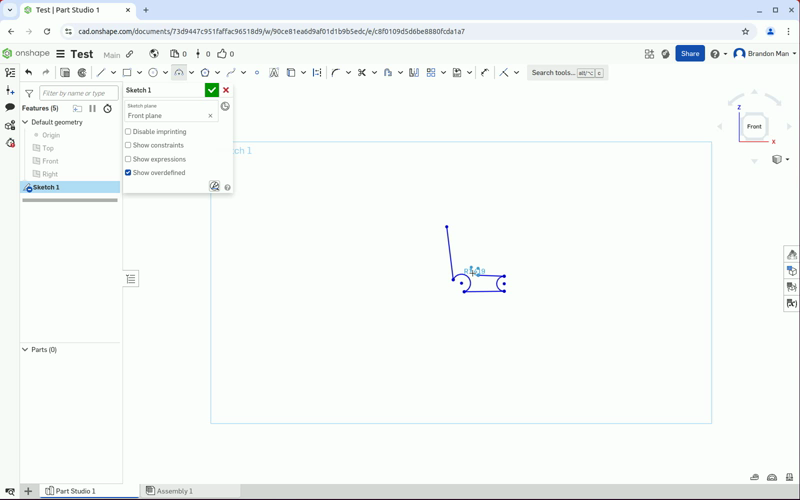
click(472, 272)
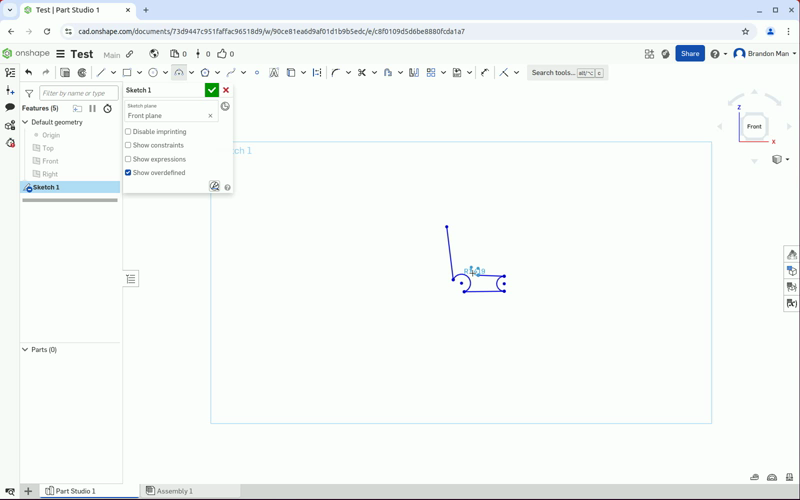
key_up(shift)
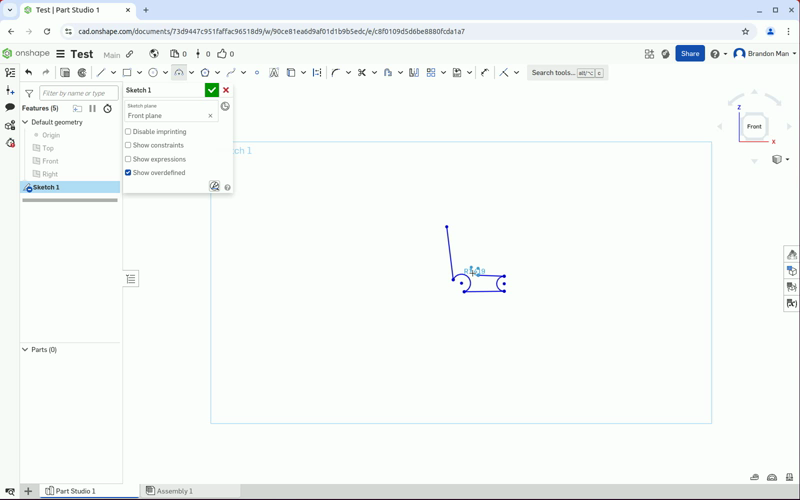
key(esc)
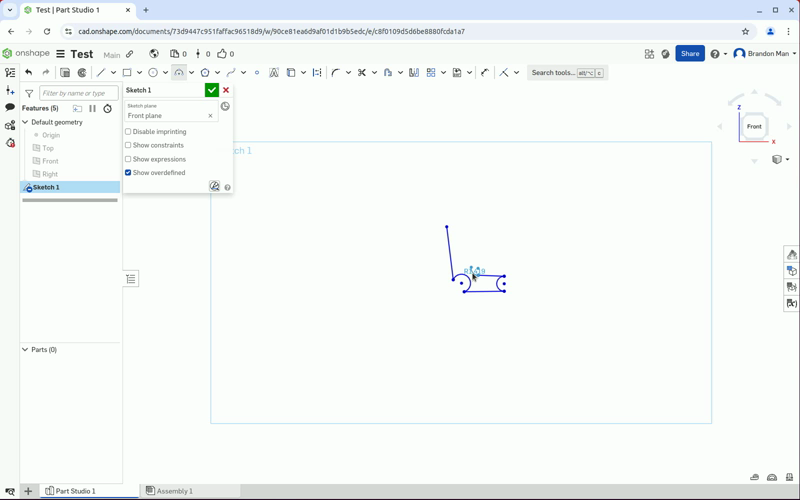
key(l)
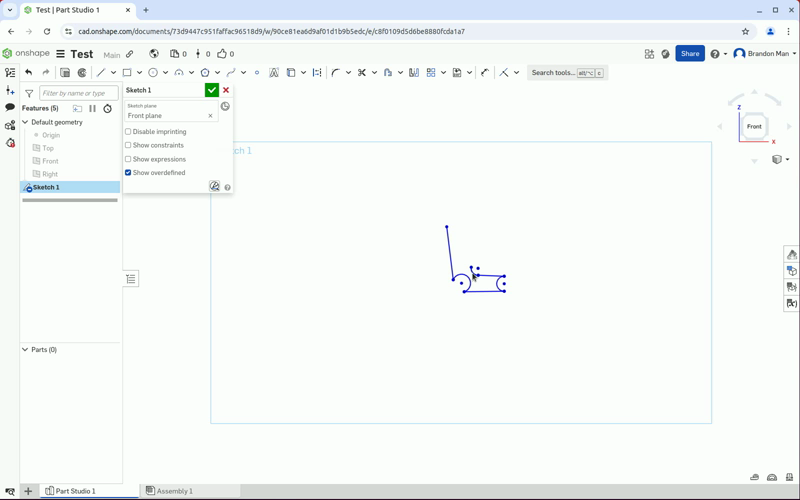
mouse_move(471, 267)
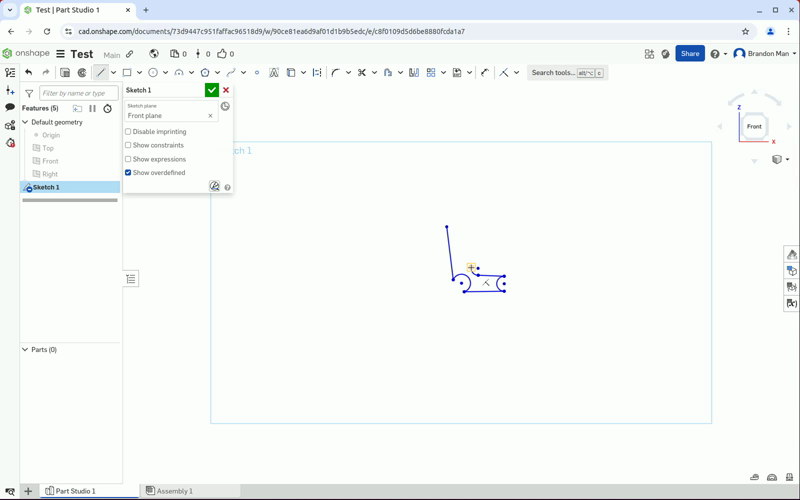
click(471, 267)
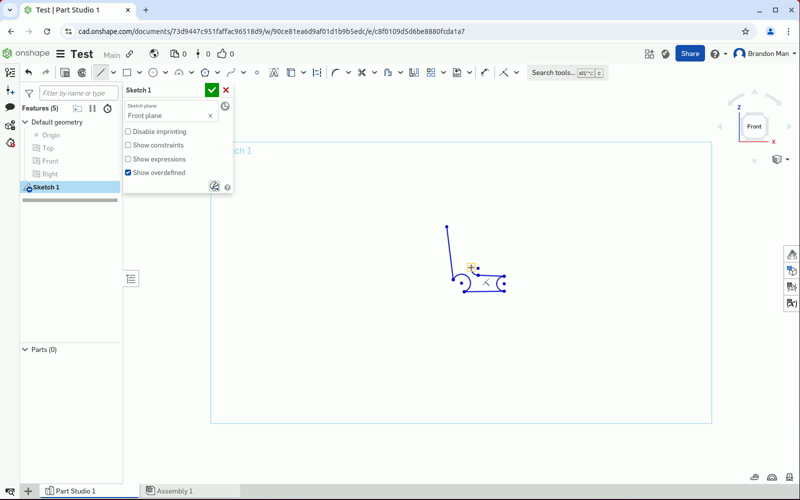
key_down(shift)
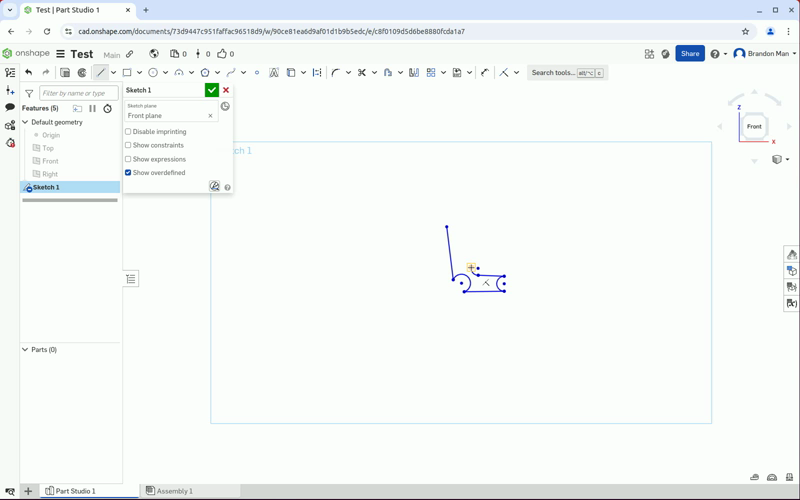
mouse_move(501, 267)
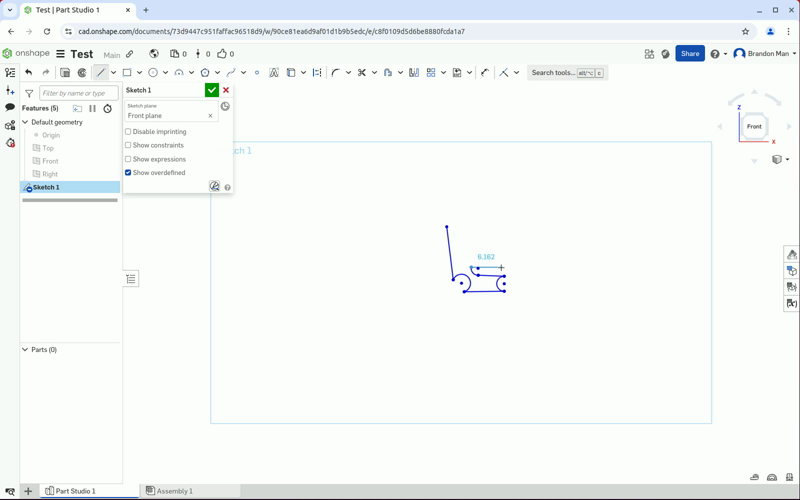
mouse_move(475, 226)
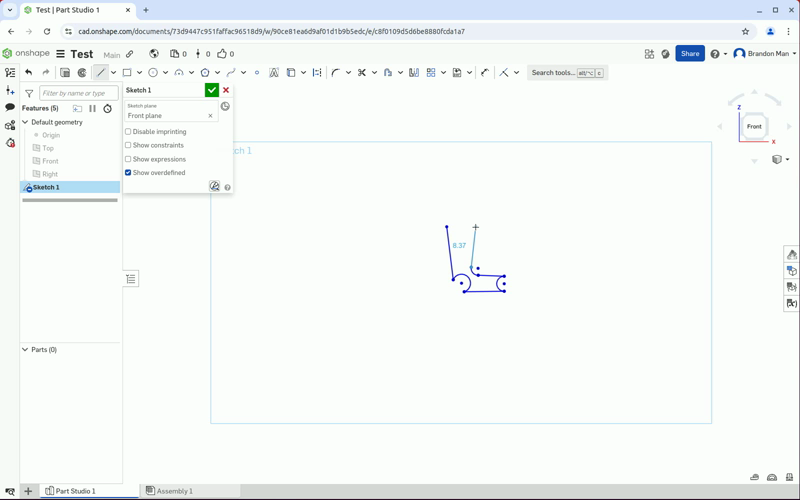
click(475, 226)
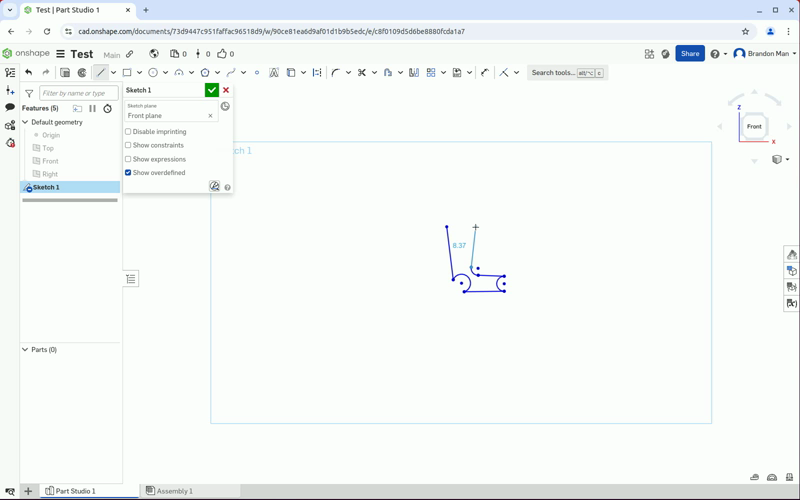
key_up(shift)
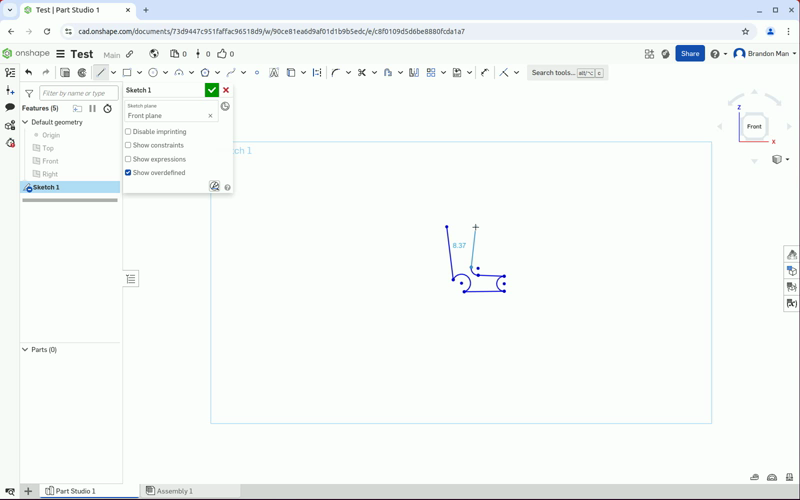
key(esc)
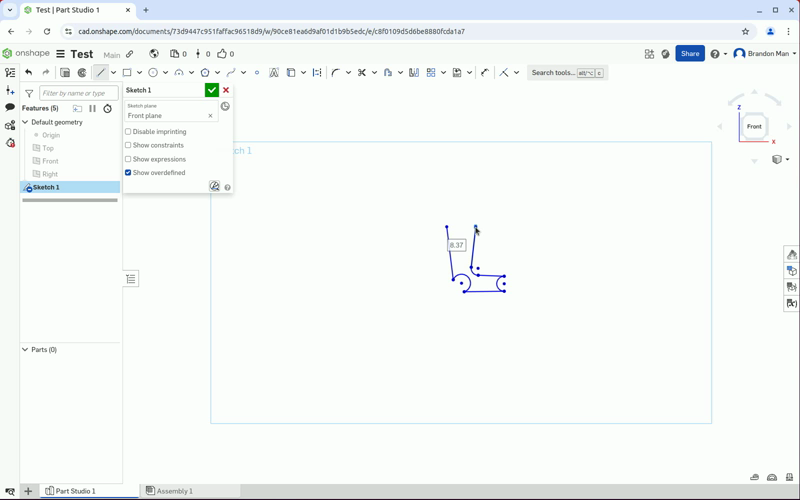
key(a)
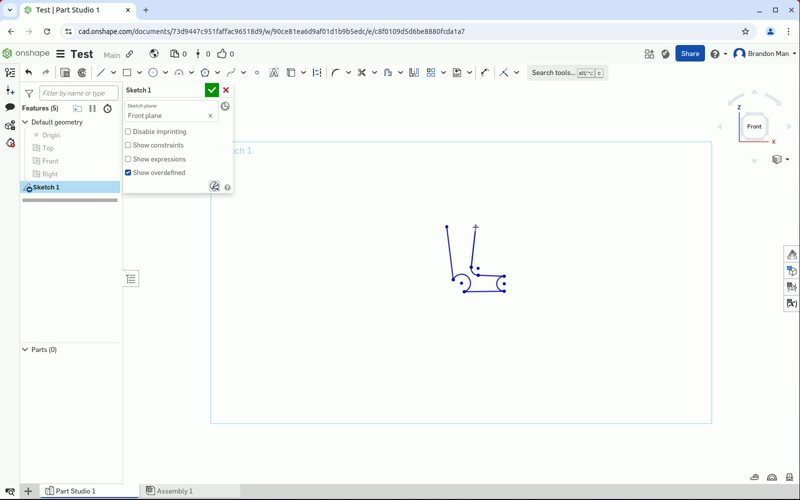
mouse_move(475, 226)
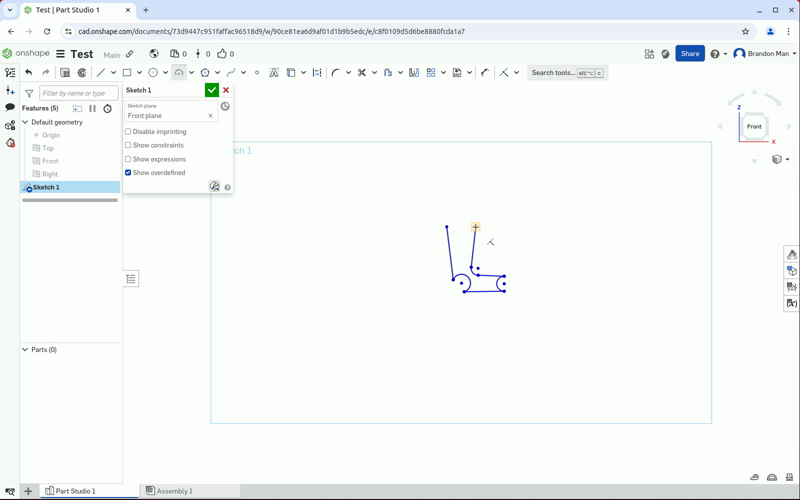
click(475, 226)
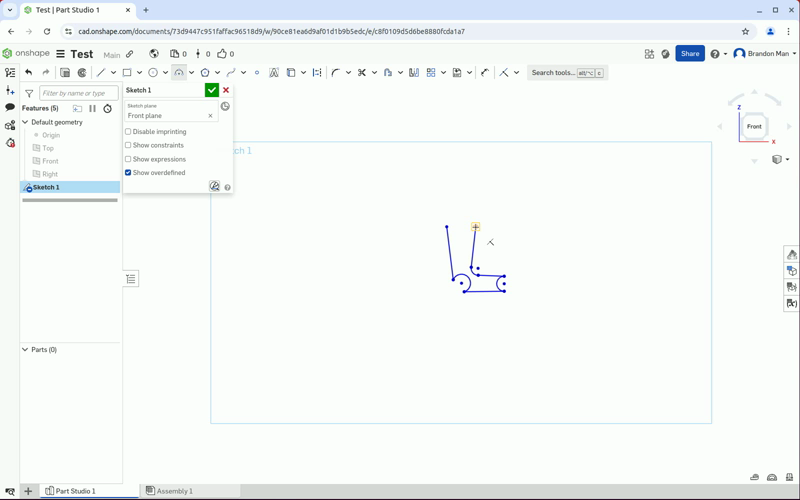
mouse_move(446, 226)
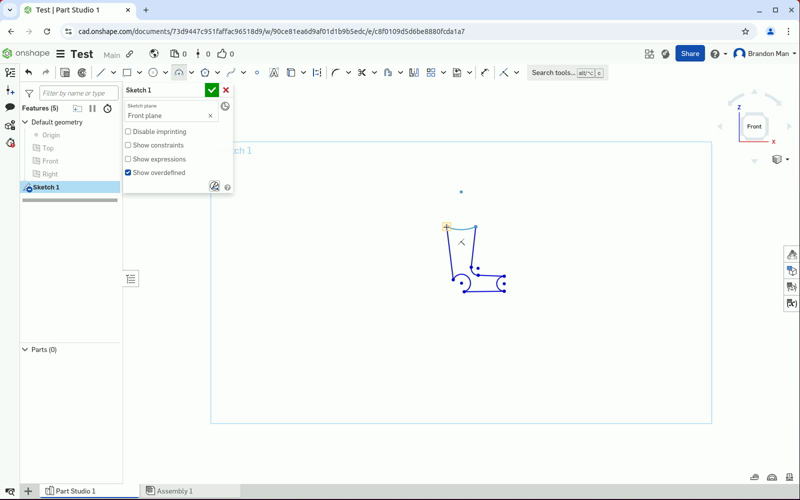
click(446, 226)
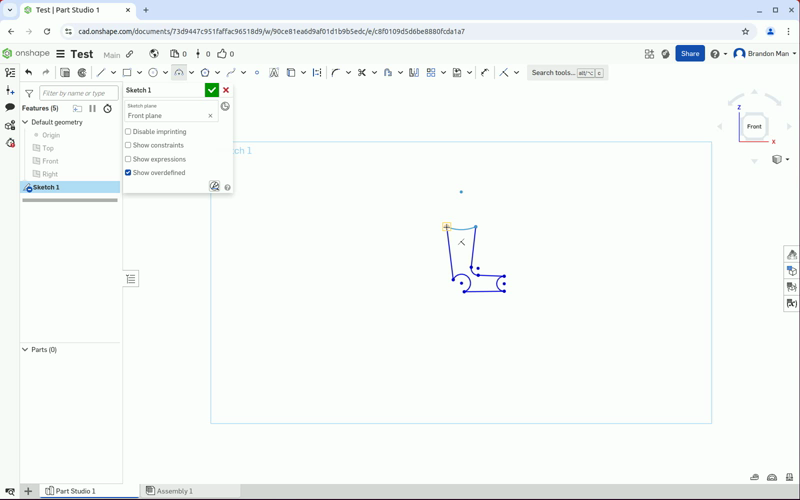
key_down(shift)
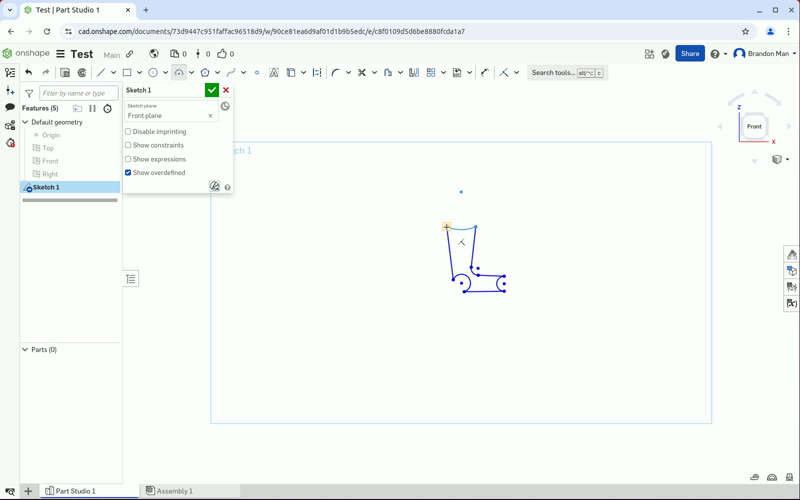
mouse_move(461, 239)
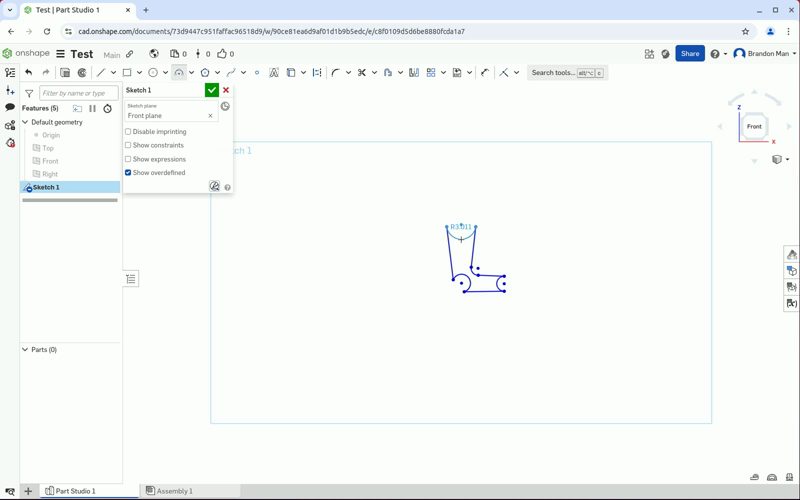
click(461, 239)
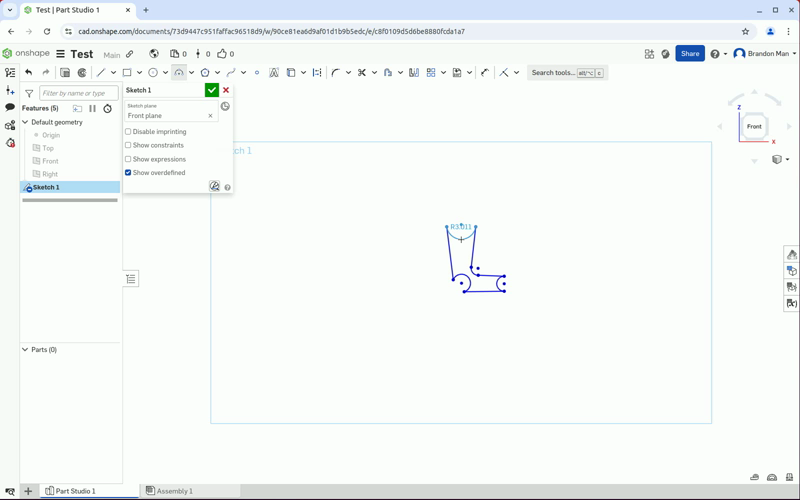
key_up(shift)
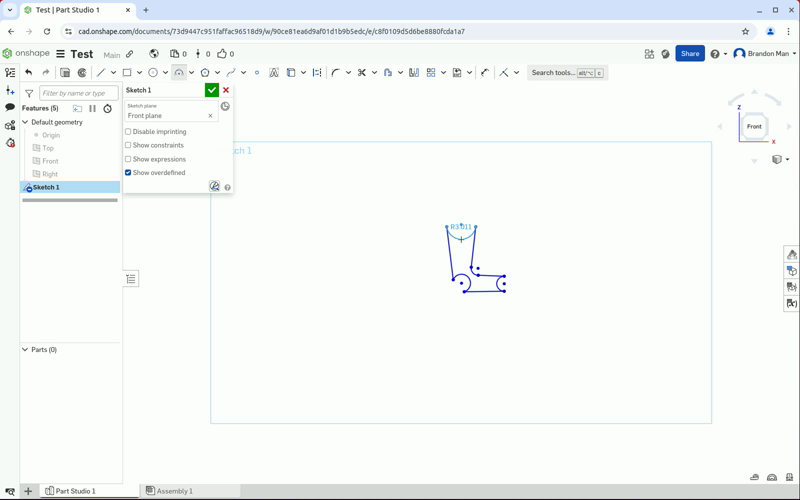
key(esc)
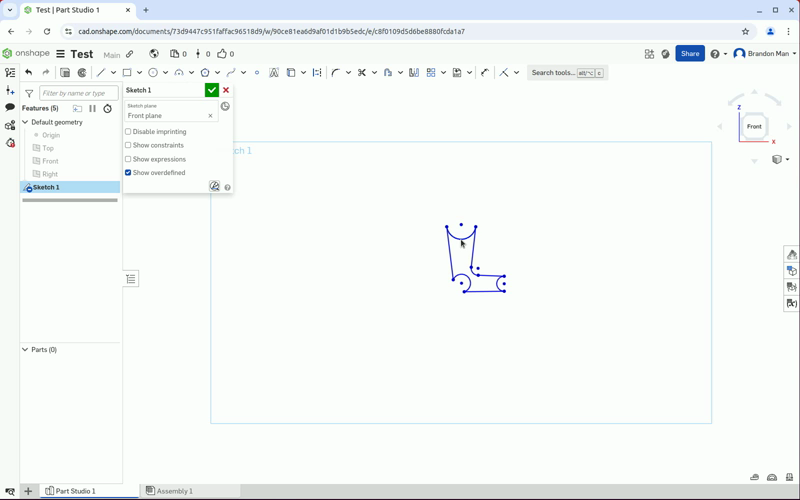
mouse_move(490, 280)
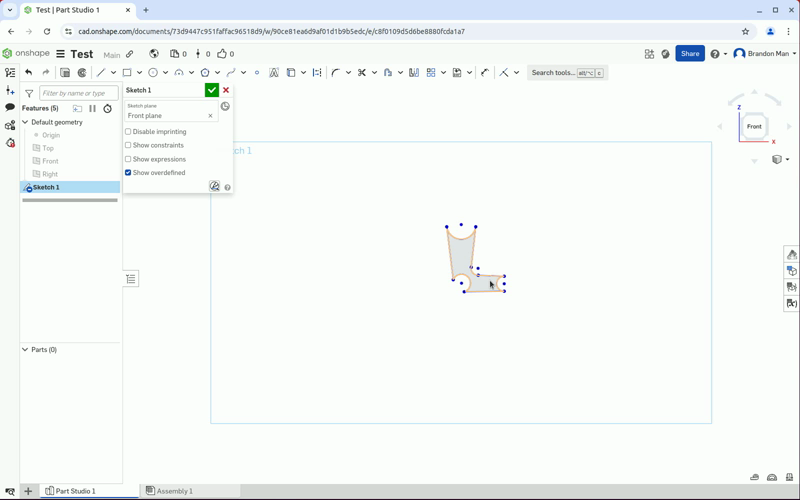
scroll(6)
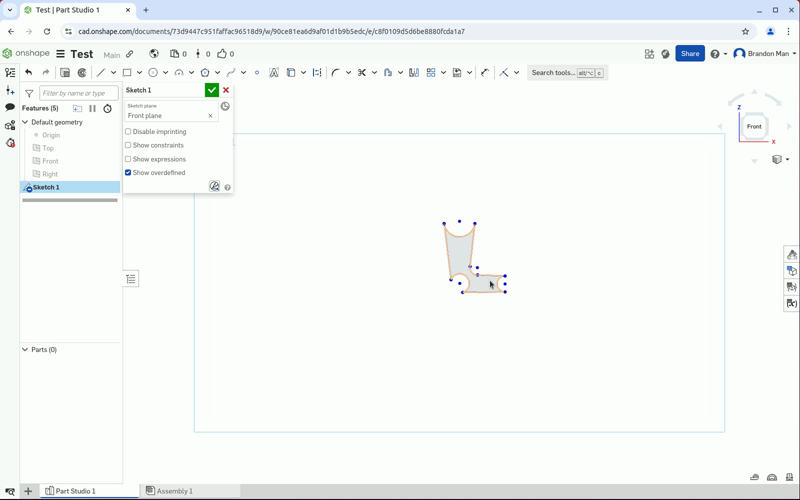
scroll(6)
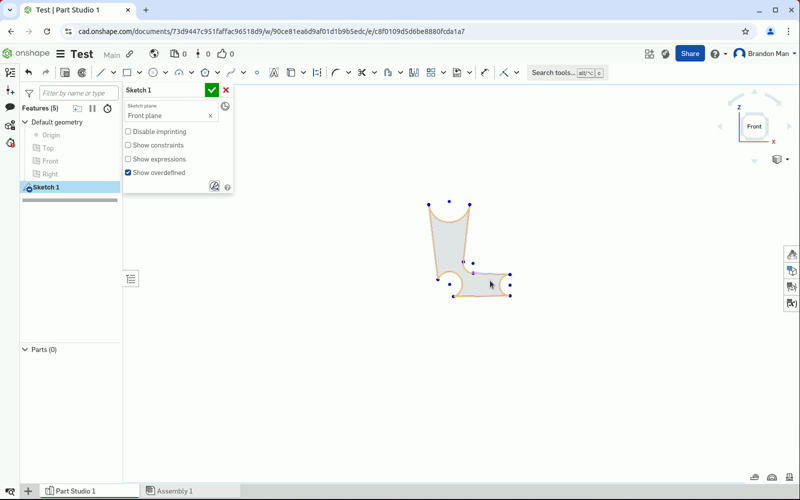
scroll(6)
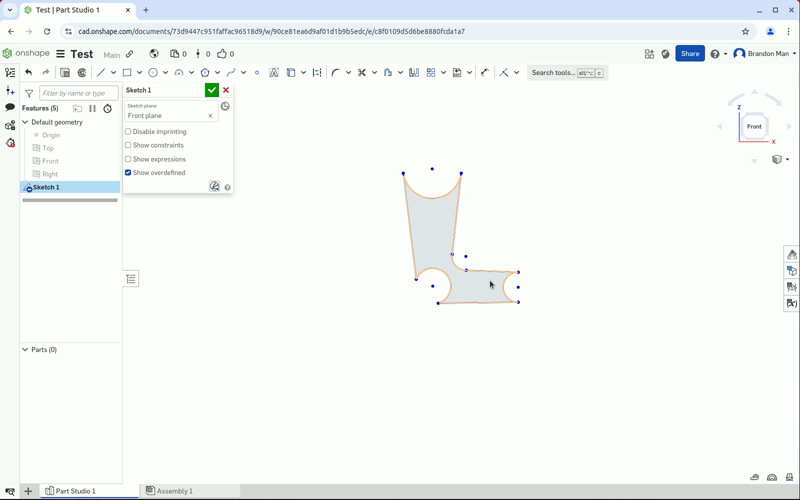
scroll(6)
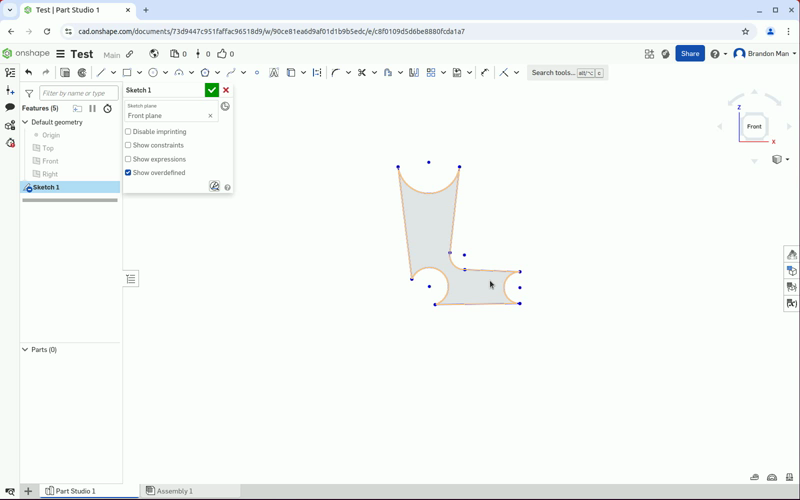
scroll(6)
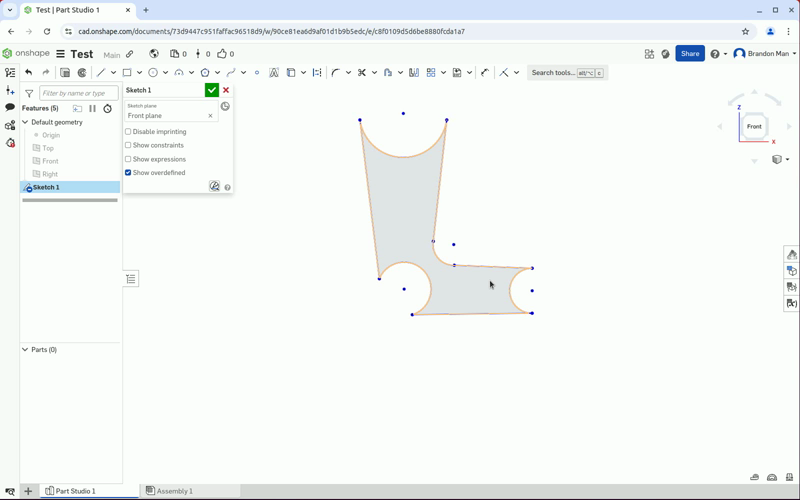
scroll(6)
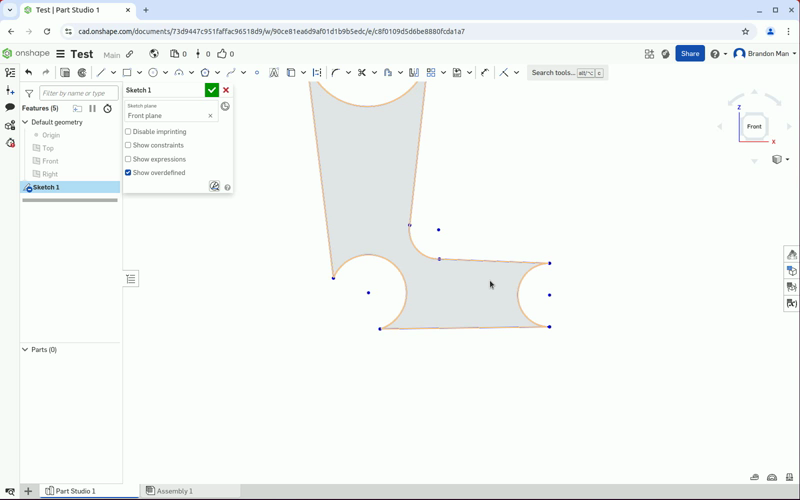
scroll(6)
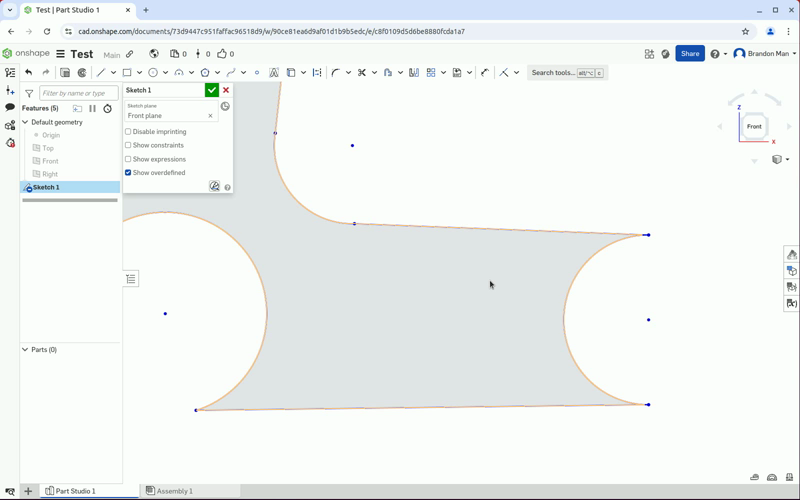
click(490, 280)
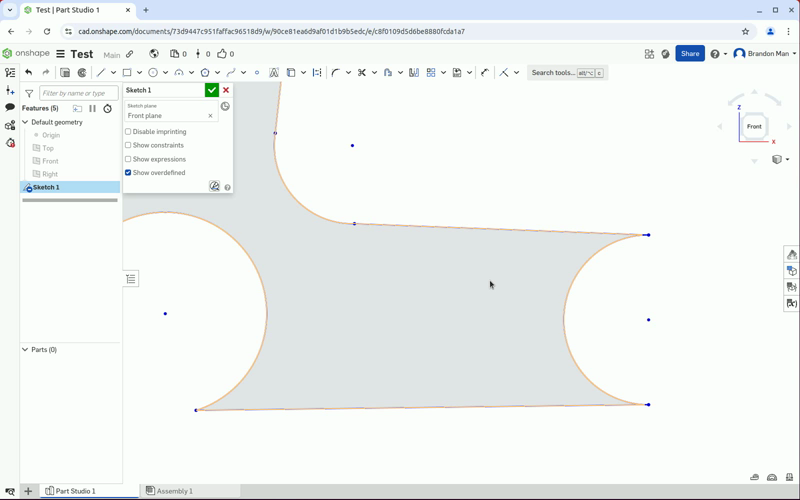
scroll(-6)
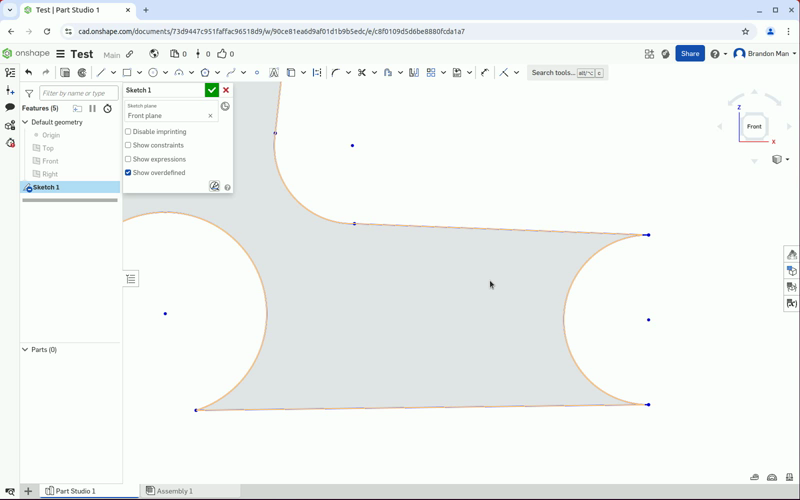
scroll(-6)
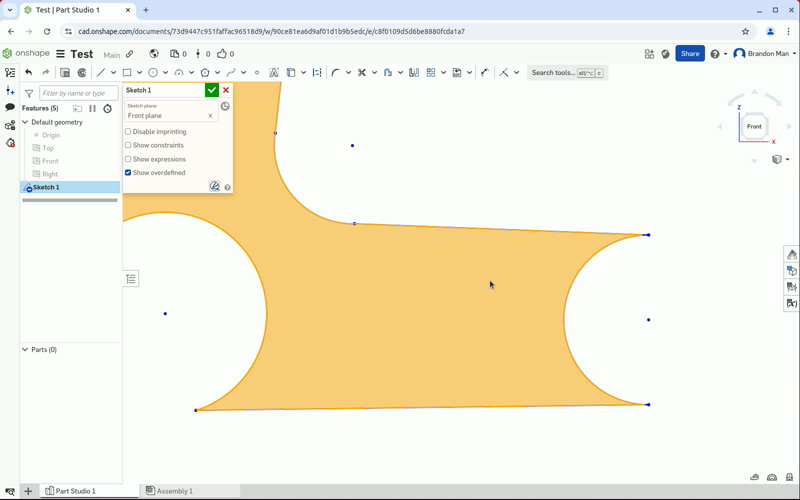
scroll(-6)
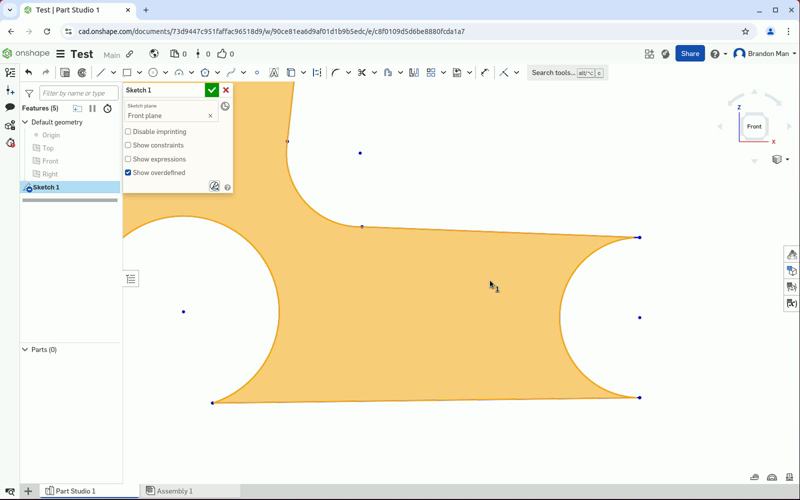
scroll(-6)
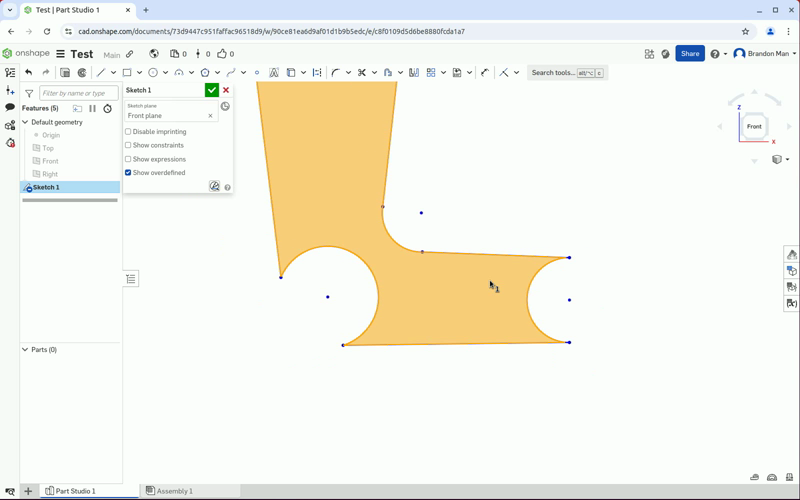
scroll(-6)
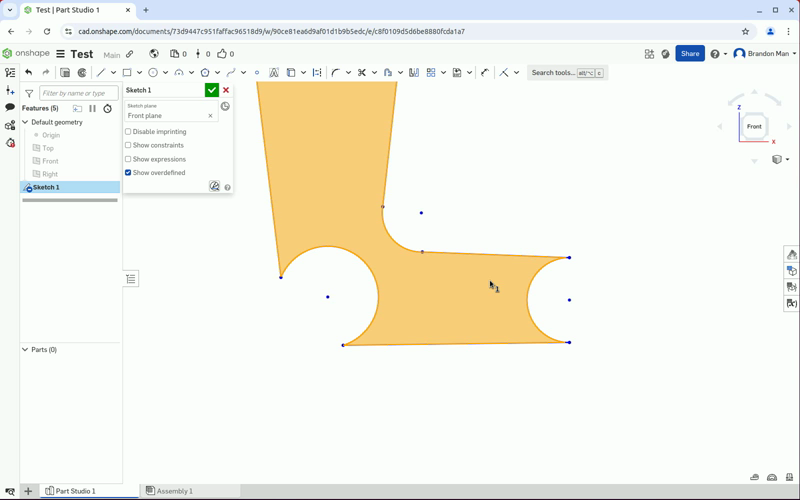
scroll(-6)
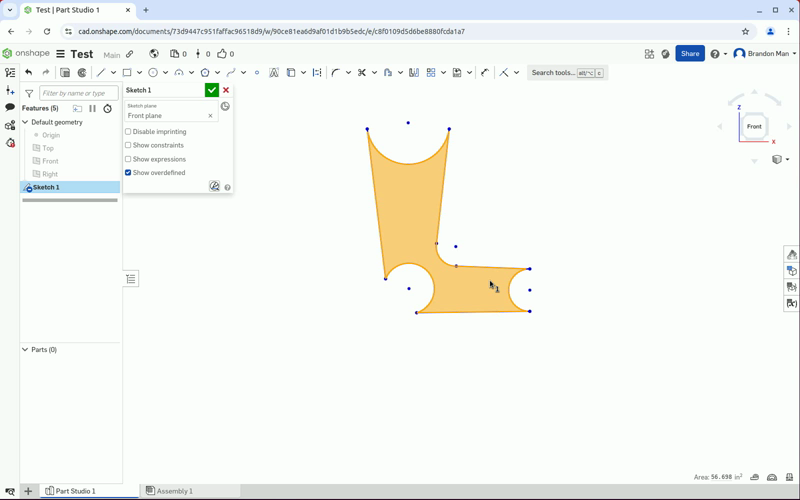
scroll(-6)
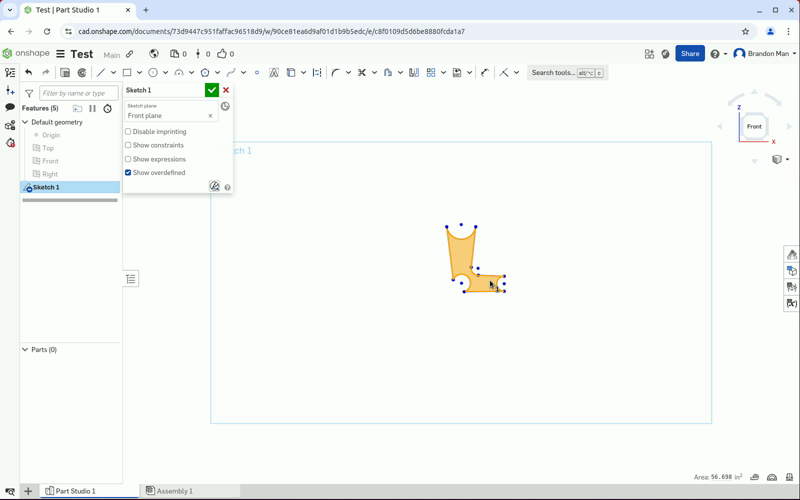
mouse_move(73, 352)
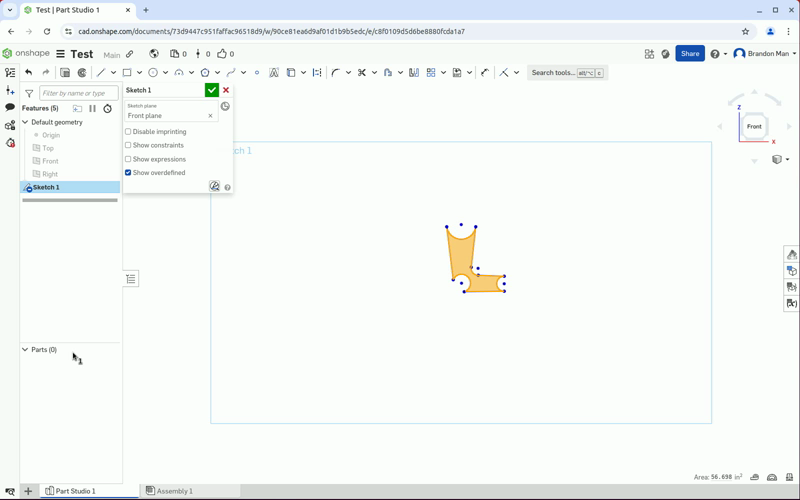
key(shift+y)
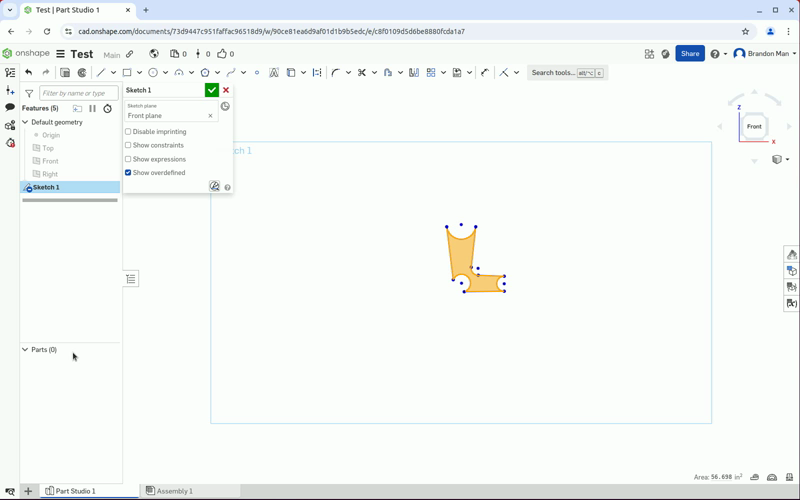
key(shift+e)
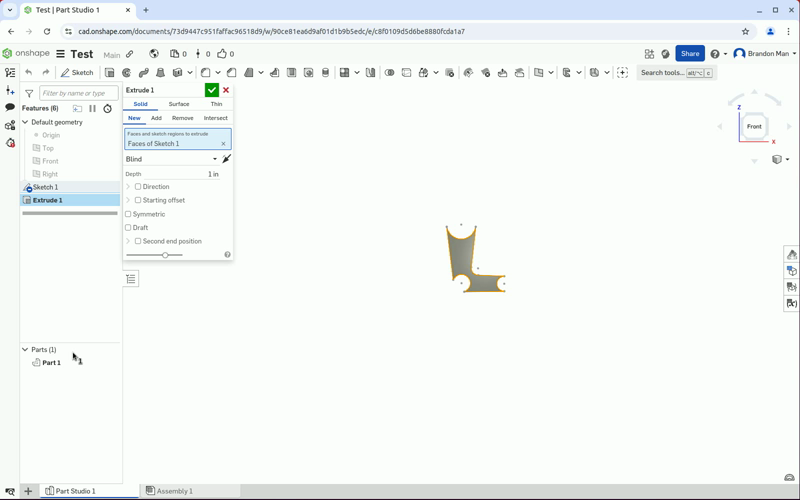
mouse_move(143, 106)
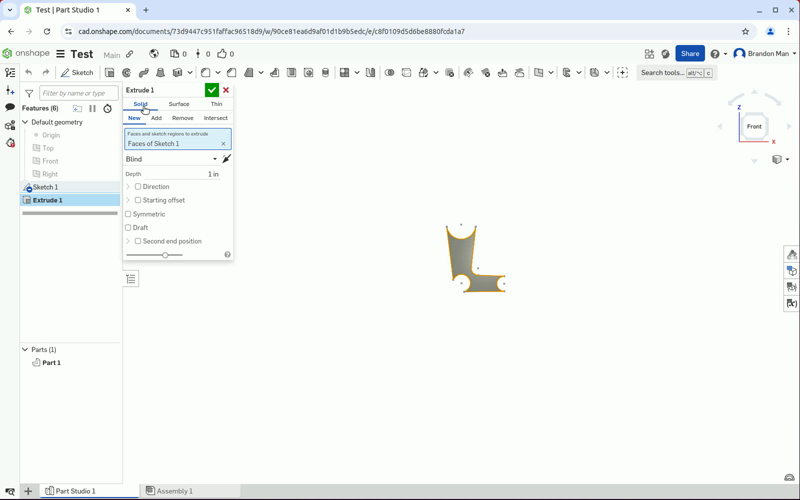
click(143, 106)
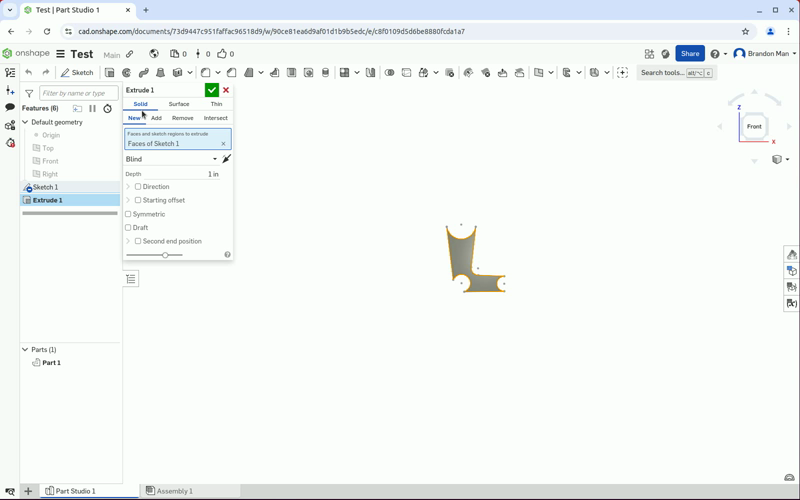
mouse_move(137, 120)
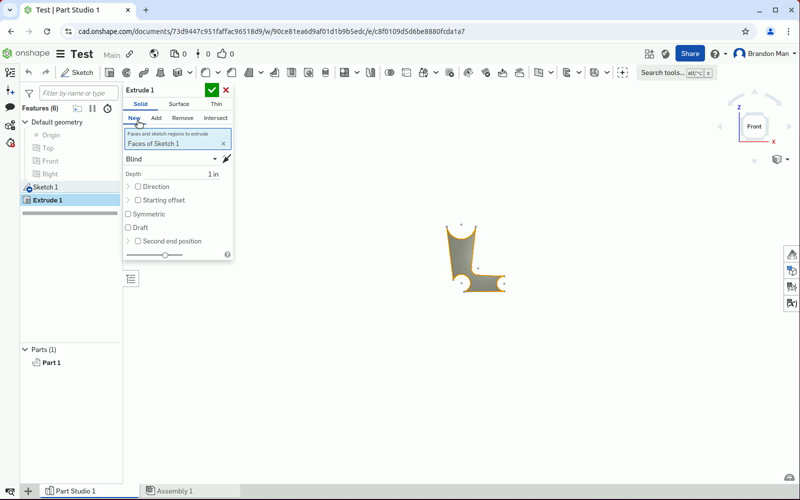
click(137, 120)
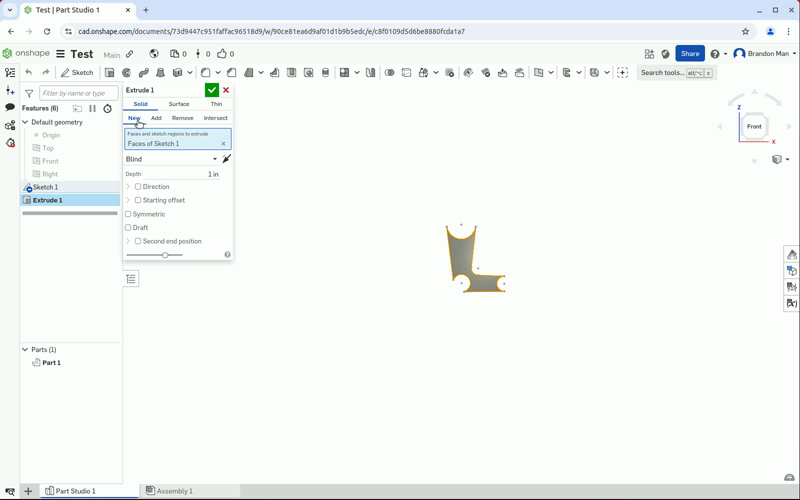
key(tab, 4)
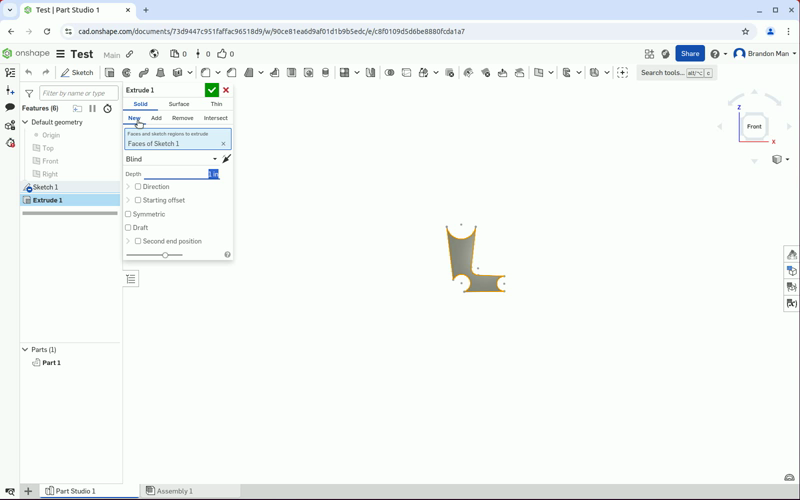
text(4.814)
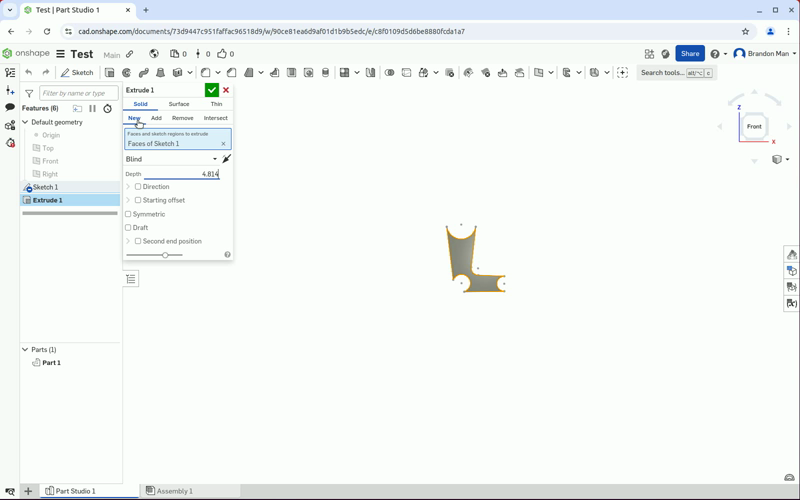
key(enter)
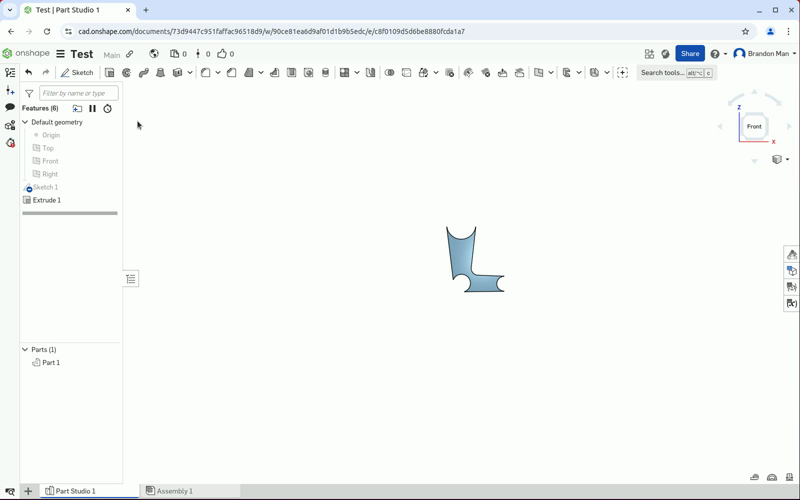
key(shift+h)
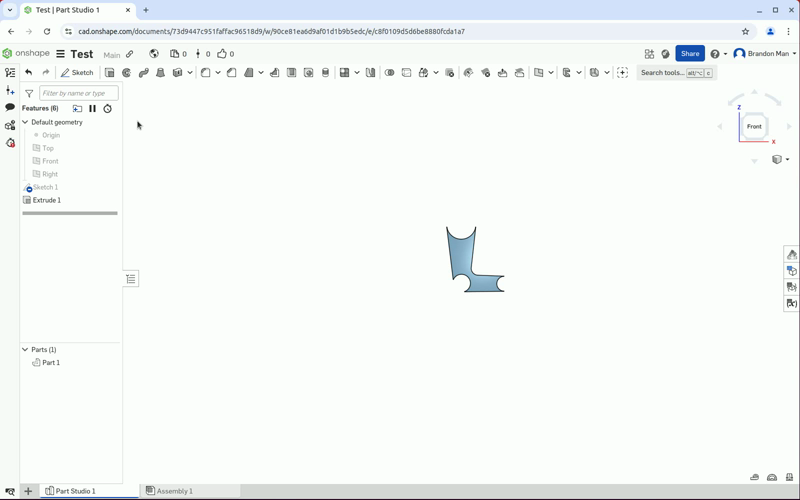
key(shift+h)
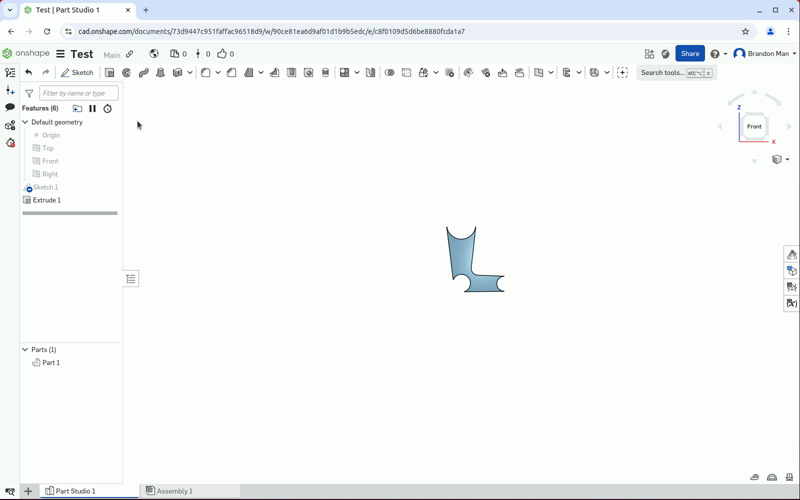
mouse_move(73, 189)
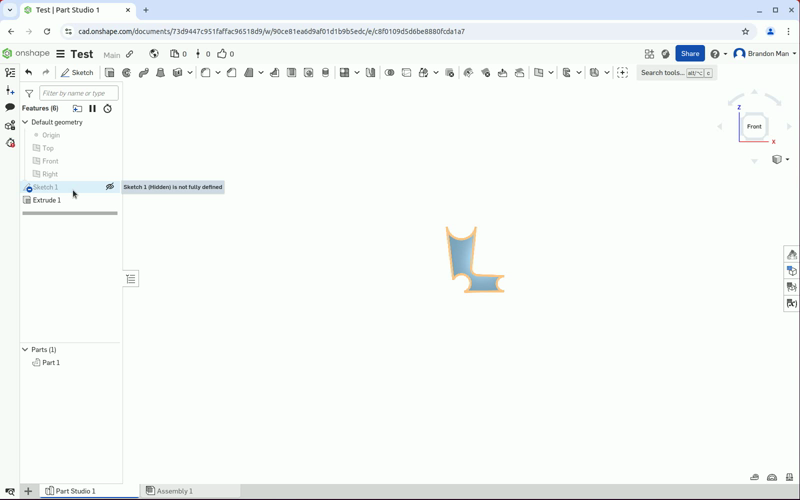
click(73, 189)
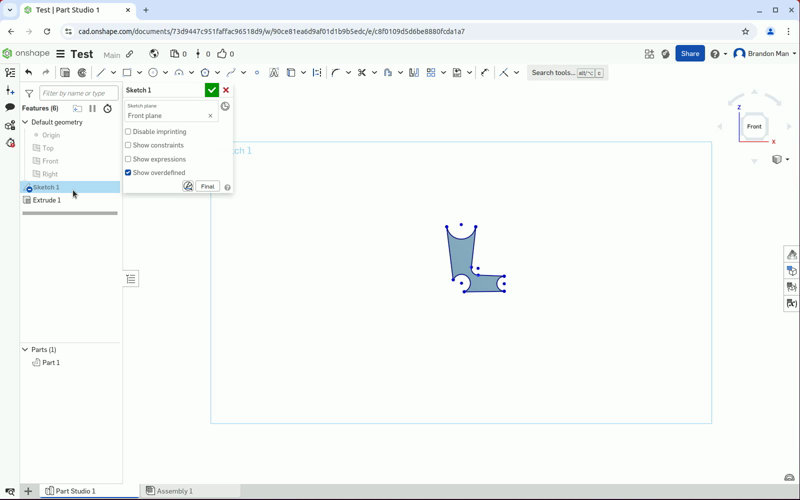
mouse_move(229, 92)
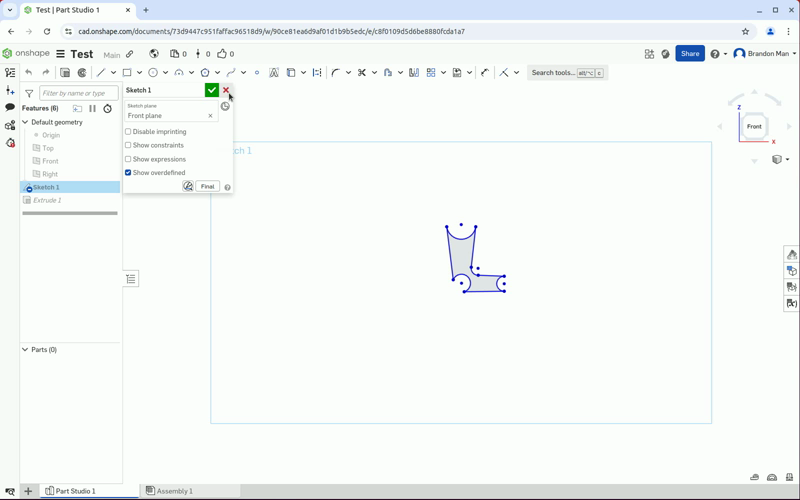
click(229, 92)
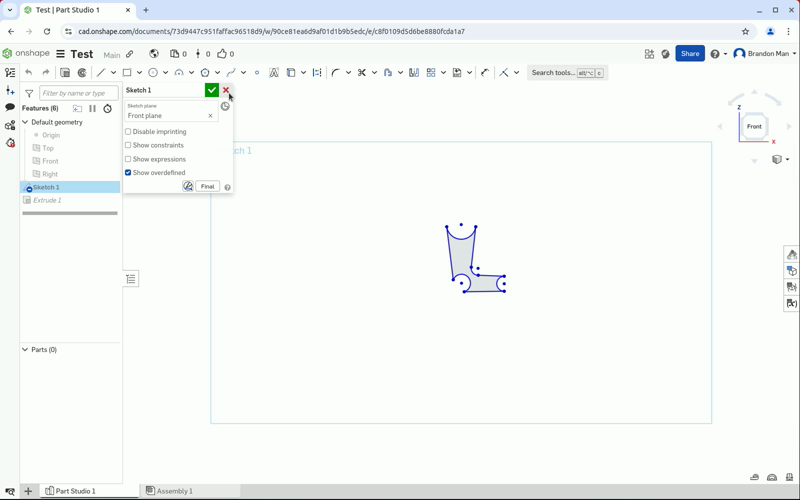
key(shift+s)
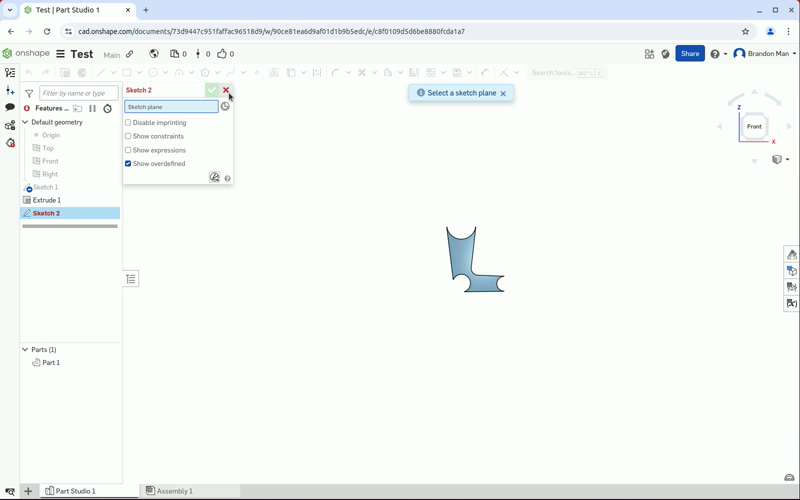
mouse_move(73, 163)
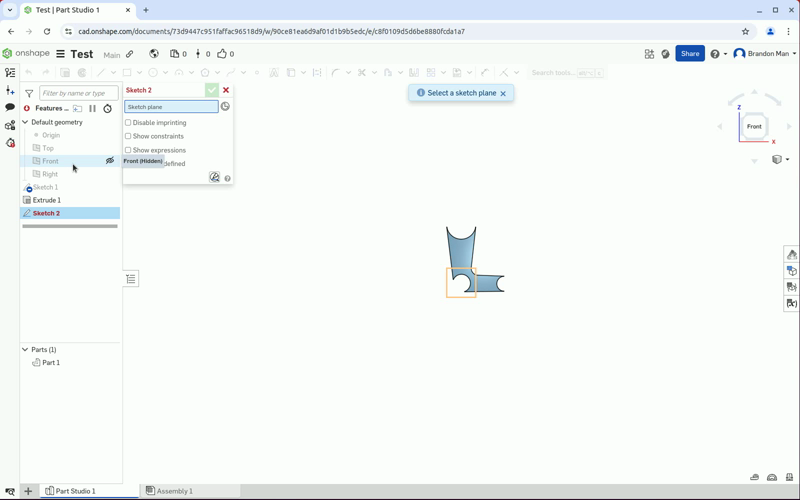
click(73, 163)
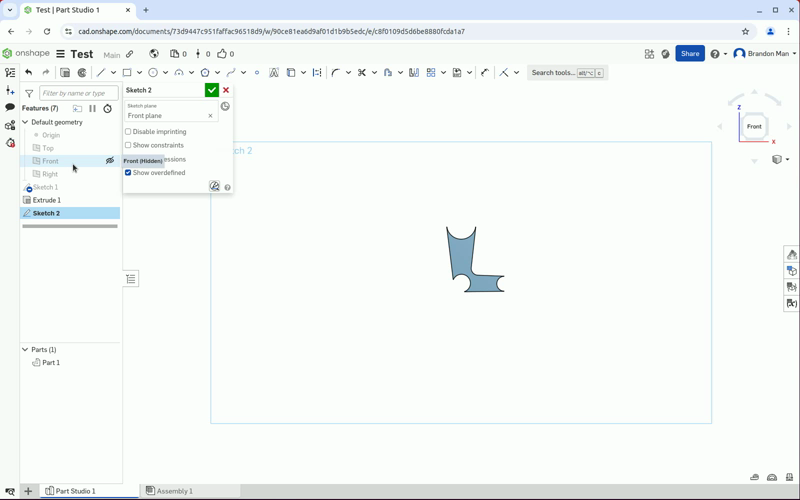
mouse_move(73, 352)
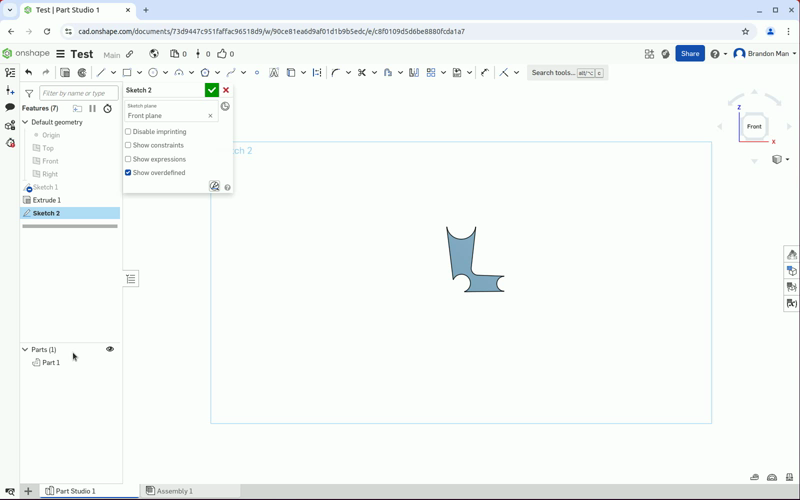
key(y)
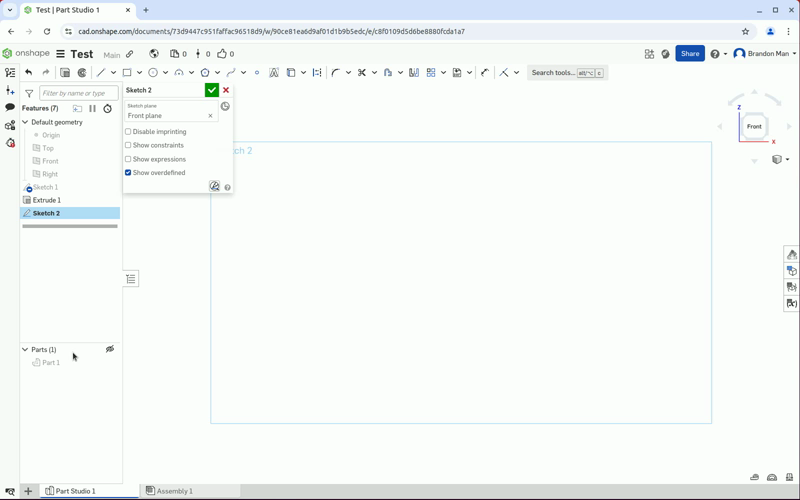
key(c)
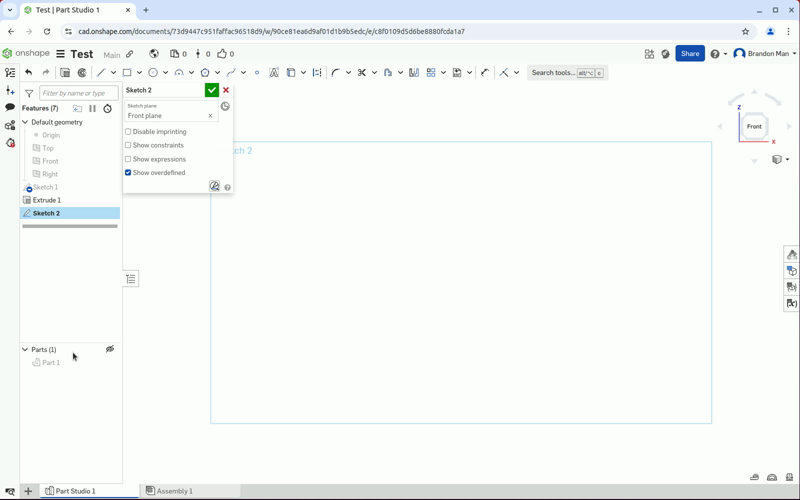
key_down(shift)
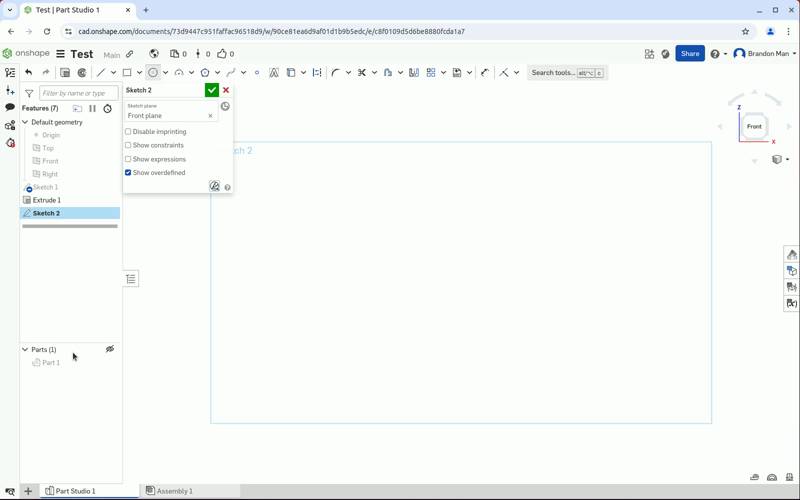
mouse_move(461, 282)
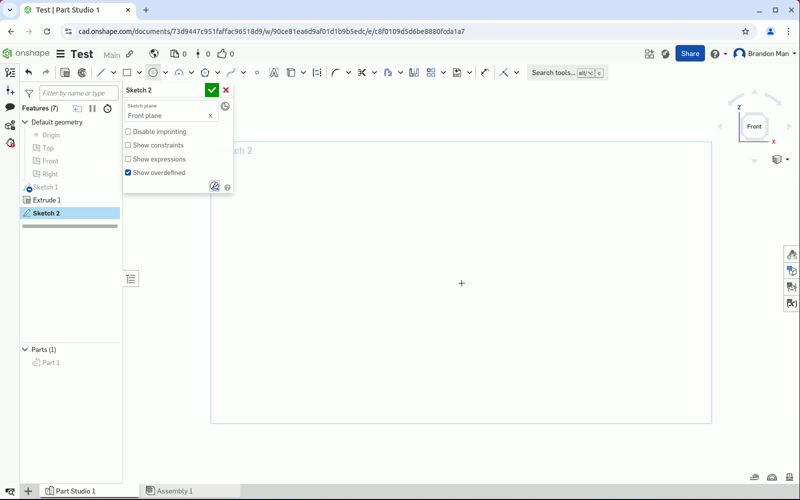
click(461, 282)
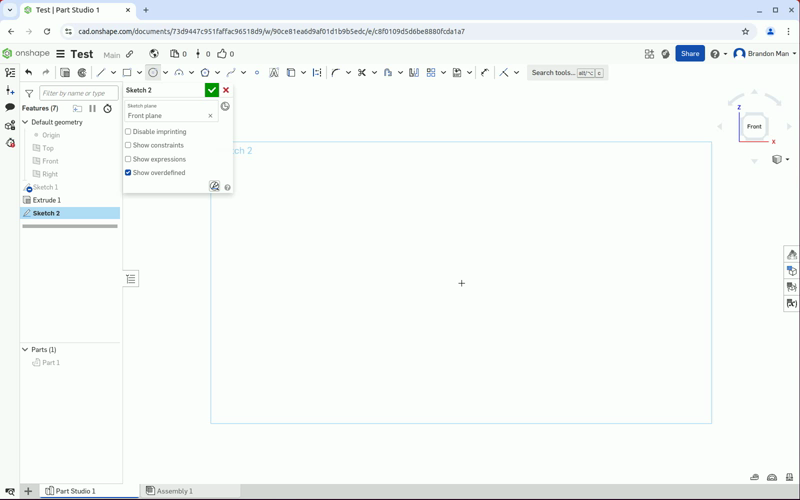
key_up(shift)
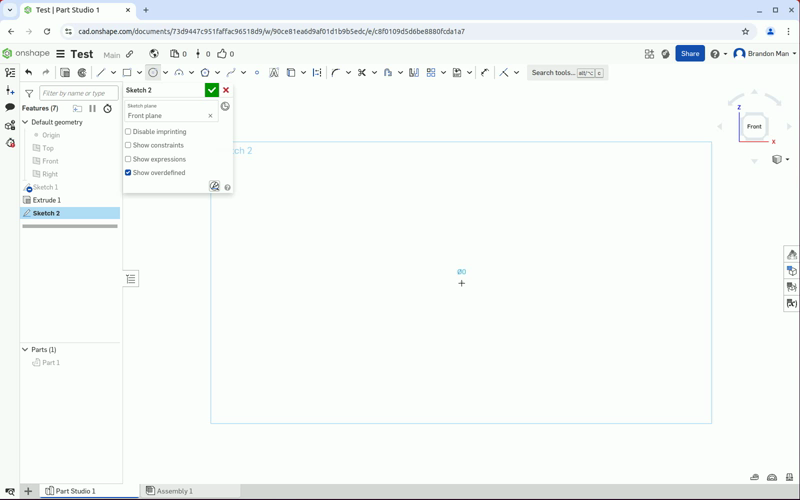
mouse_move(471, 282)
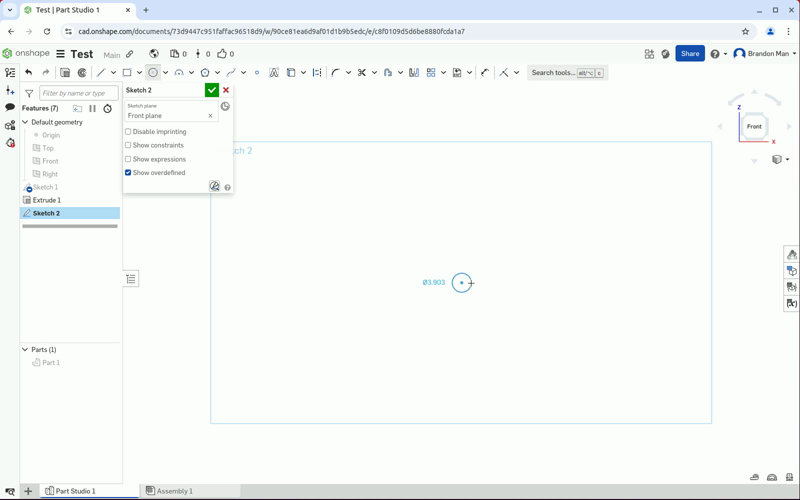
click(471, 282)
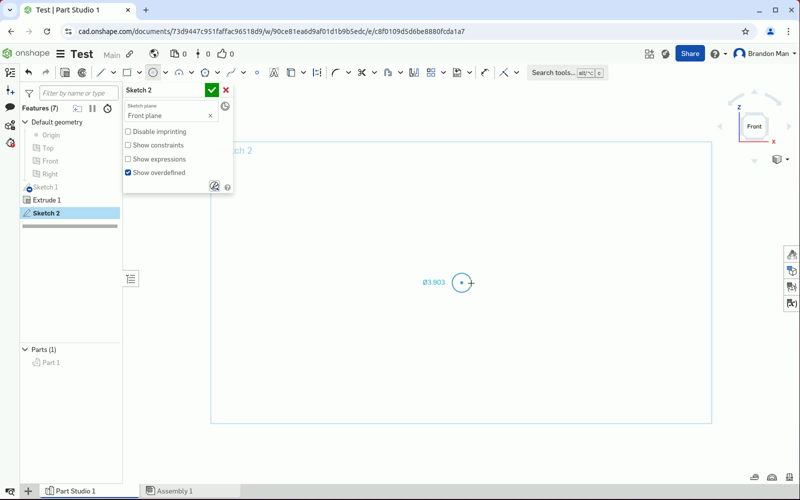
key(esc)
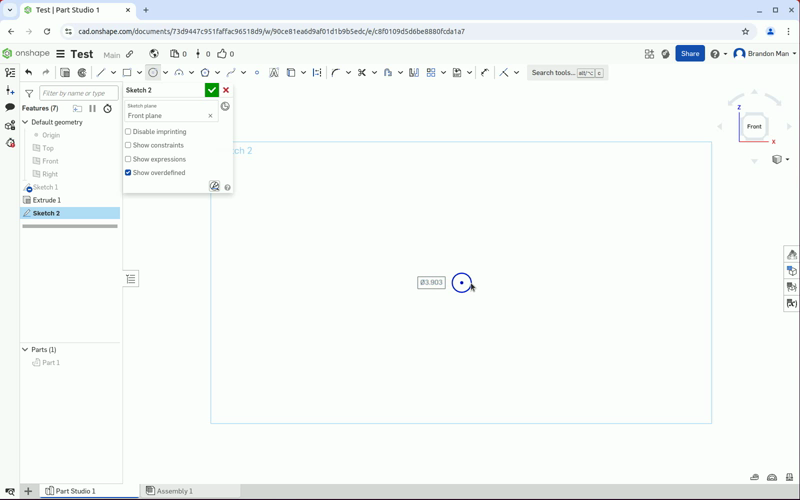
key(c)
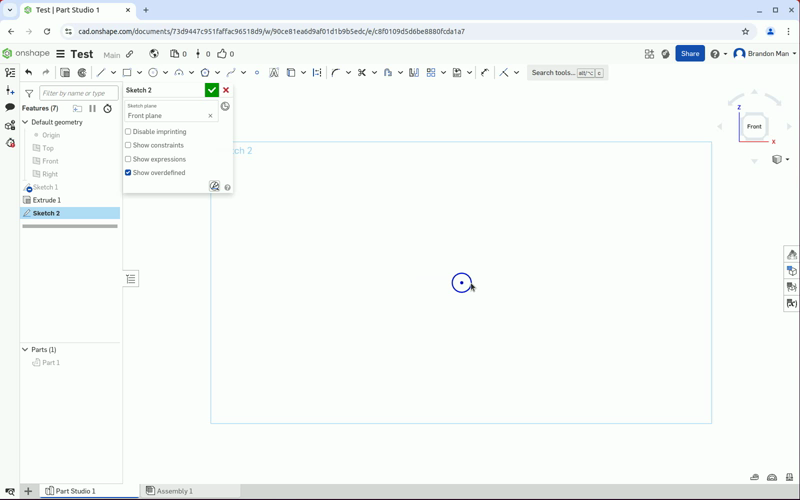
key_down(shift)
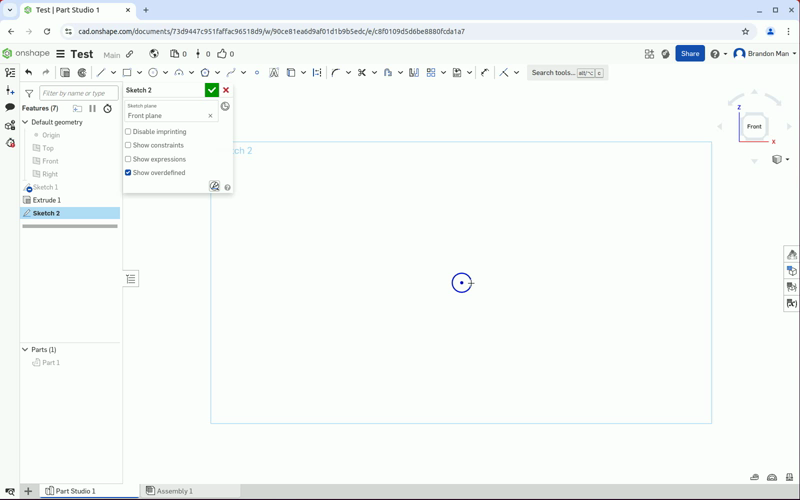
mouse_move(461, 282)
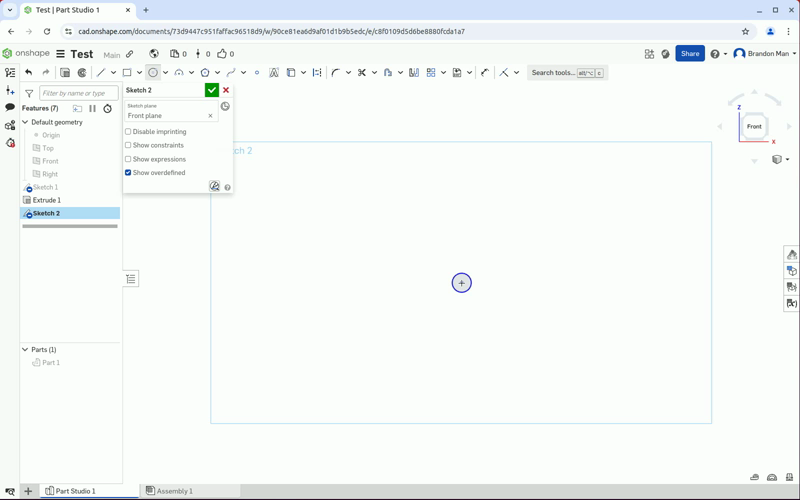
click(461, 282)
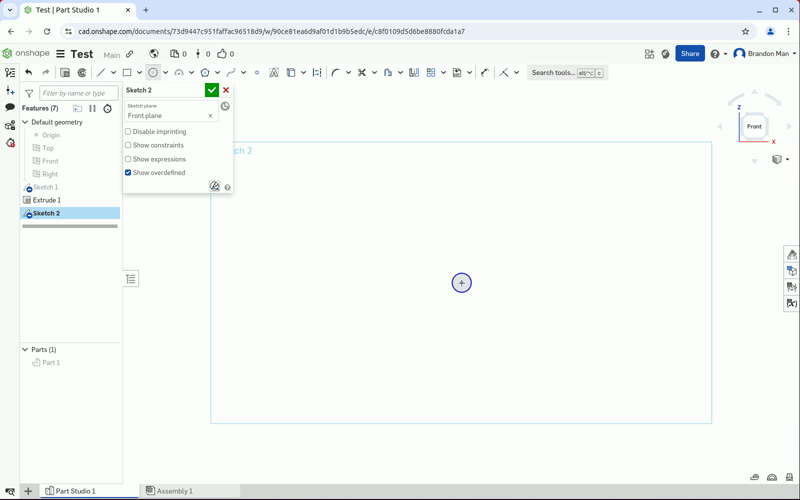
key_up(shift)
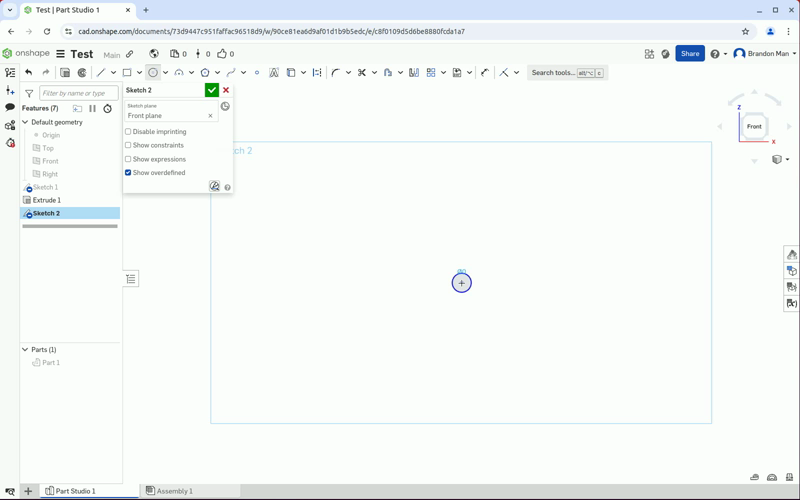
mouse_move(464, 282)
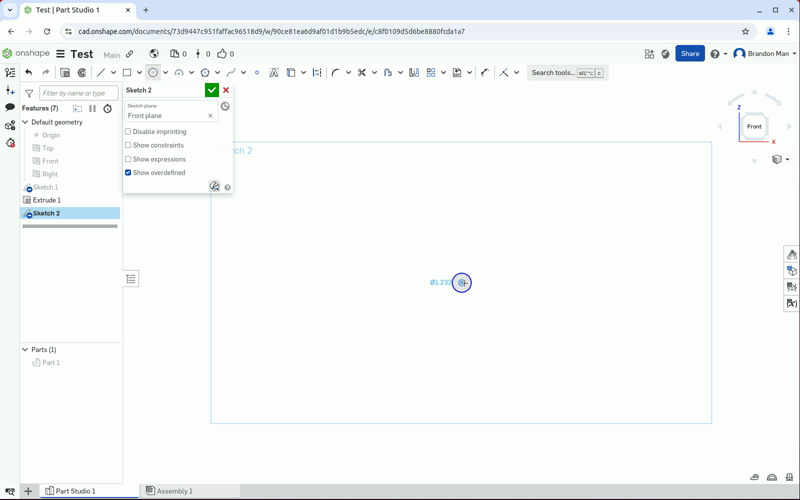
scroll(6)
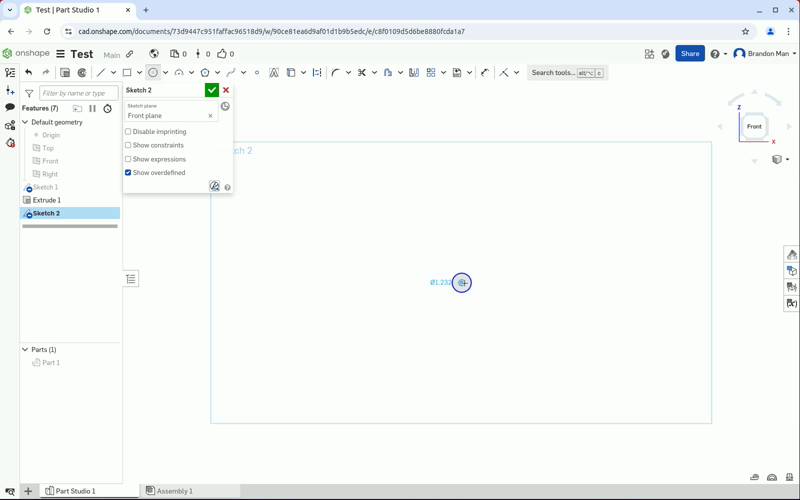
scroll(6)
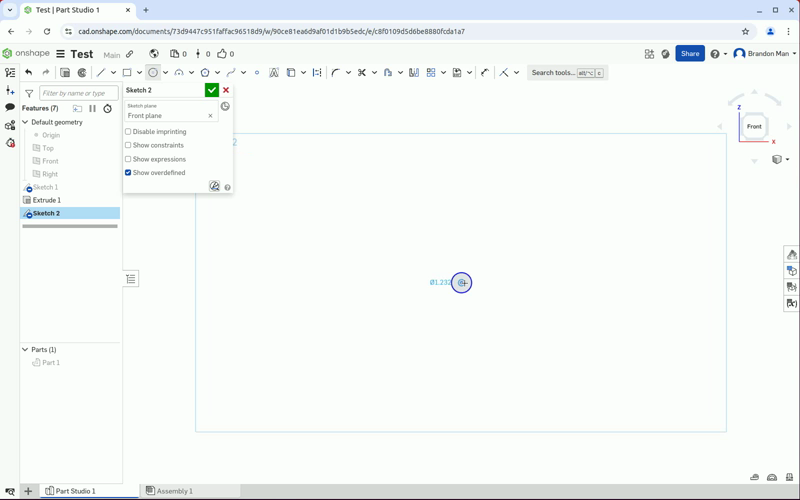
scroll(6)
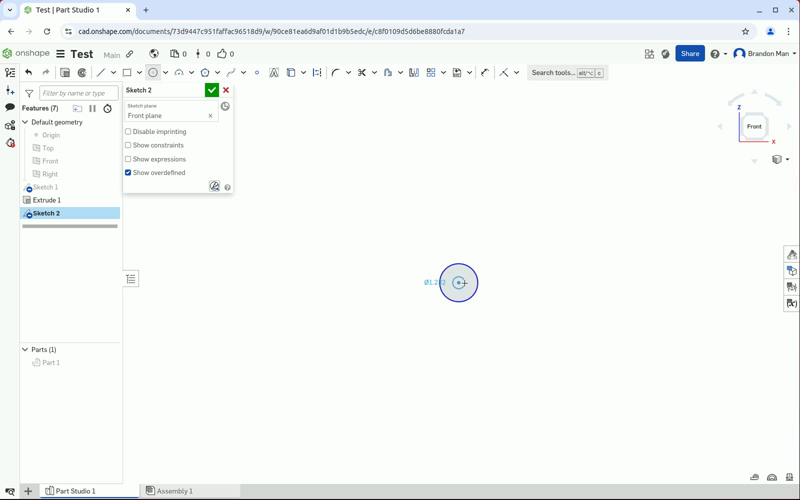
scroll(6)
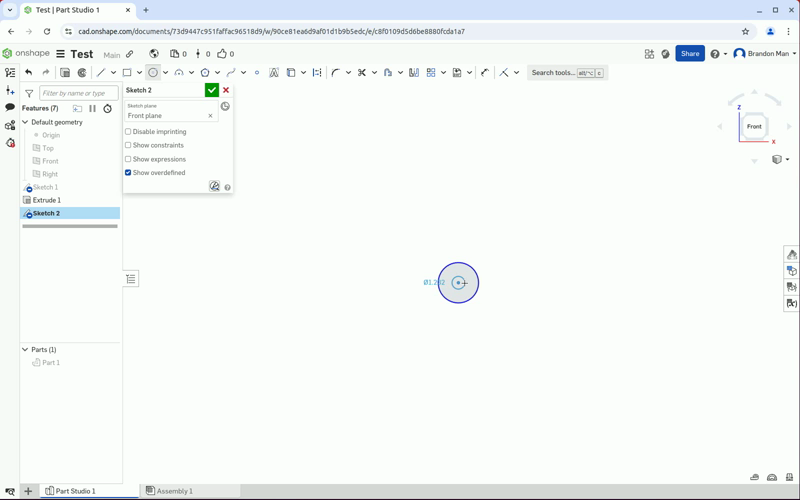
scroll(6)
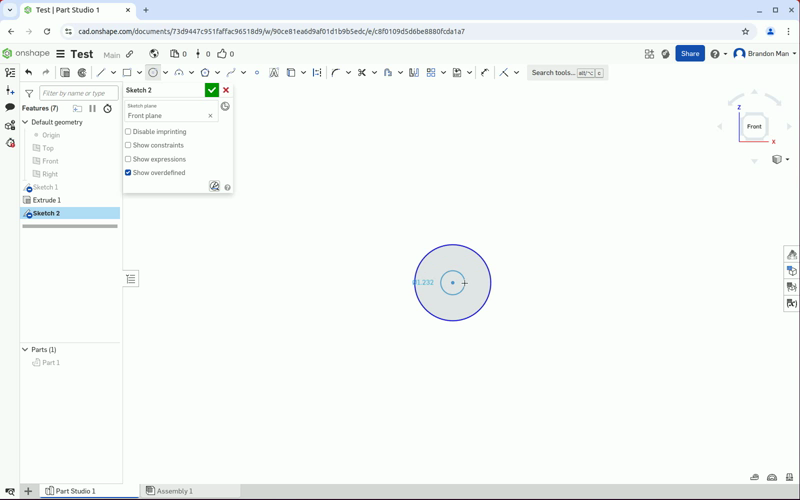
scroll(6)
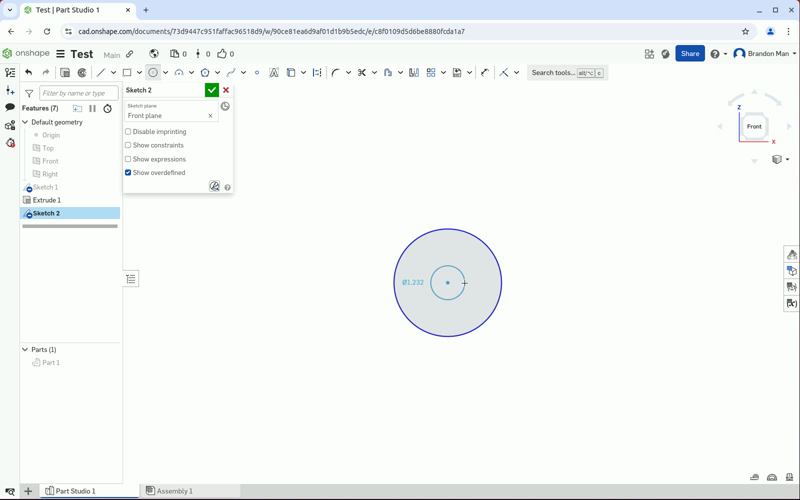
scroll(6)
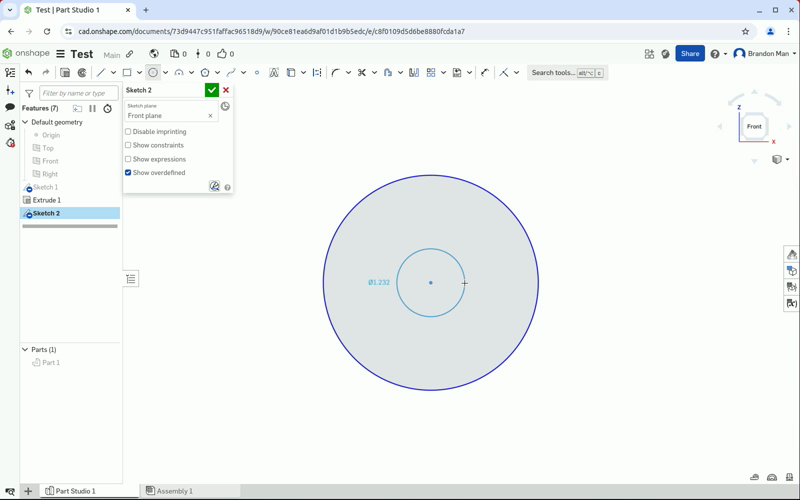
click(464, 282)
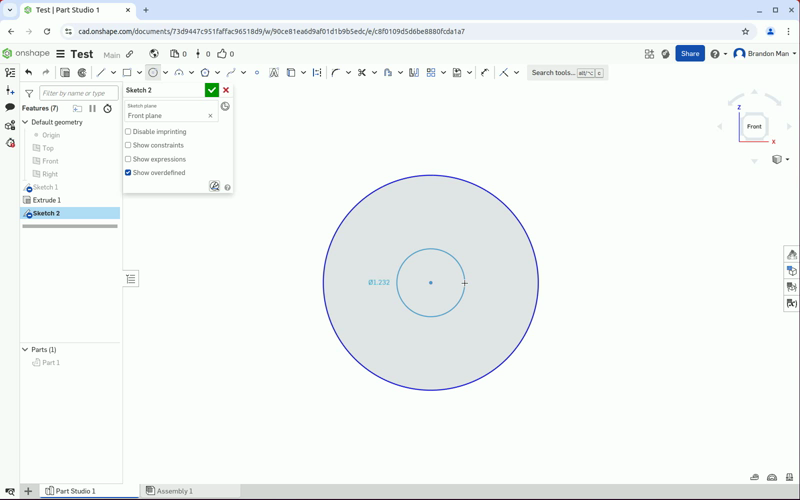
scroll(-6)
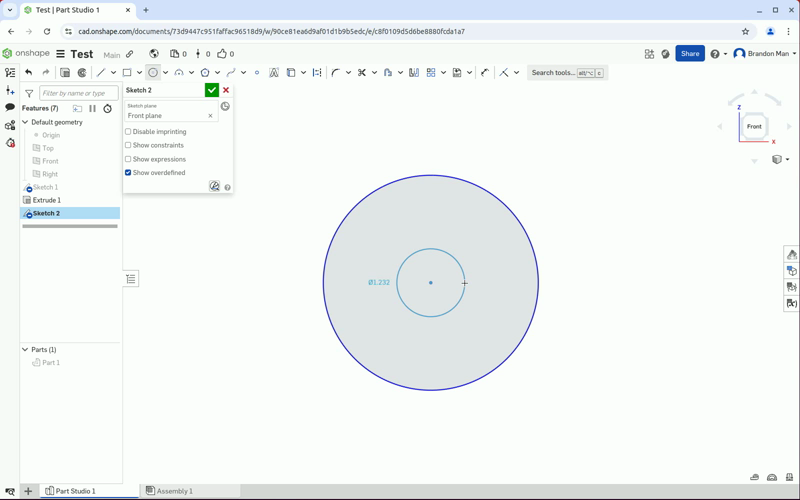
scroll(-6)
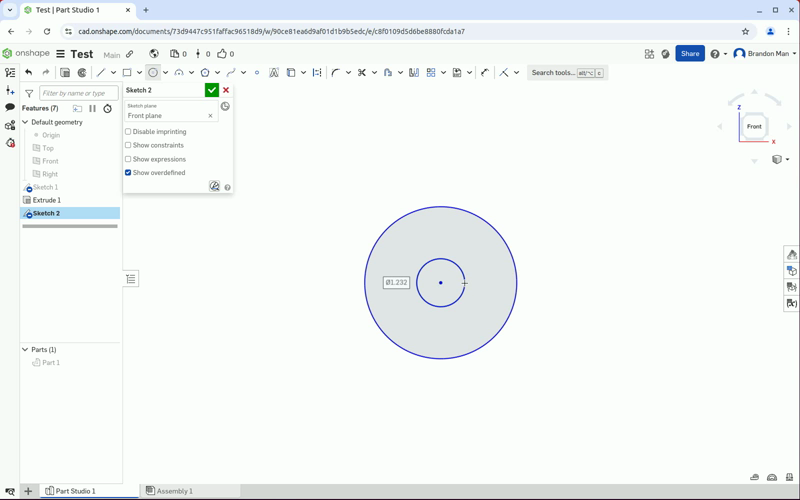
scroll(-6)
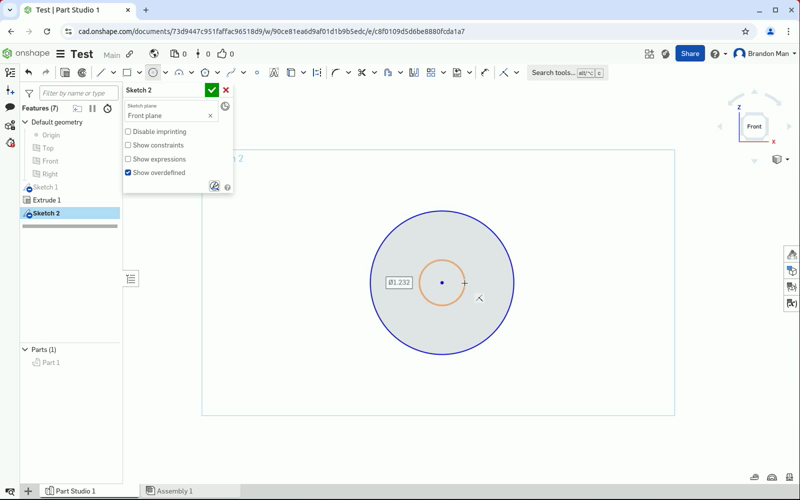
scroll(-6)
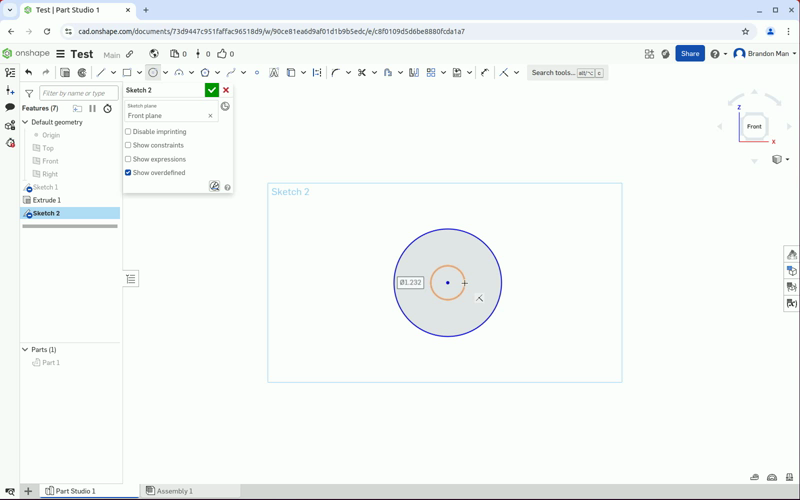
scroll(-6)
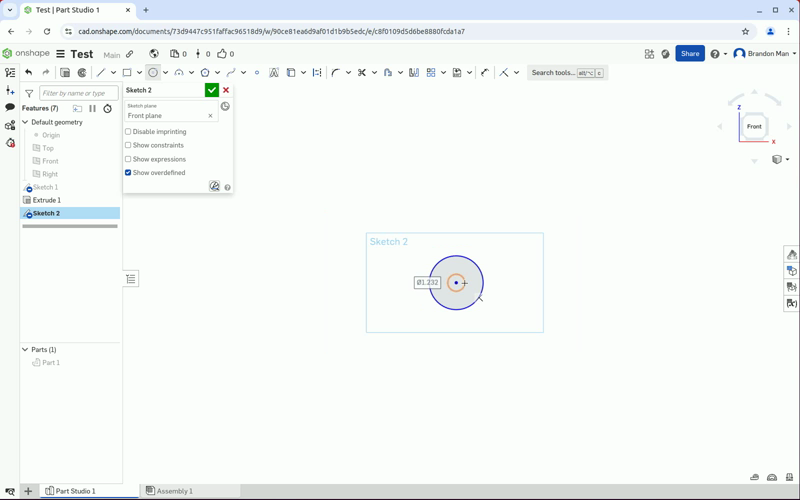
scroll(-6)
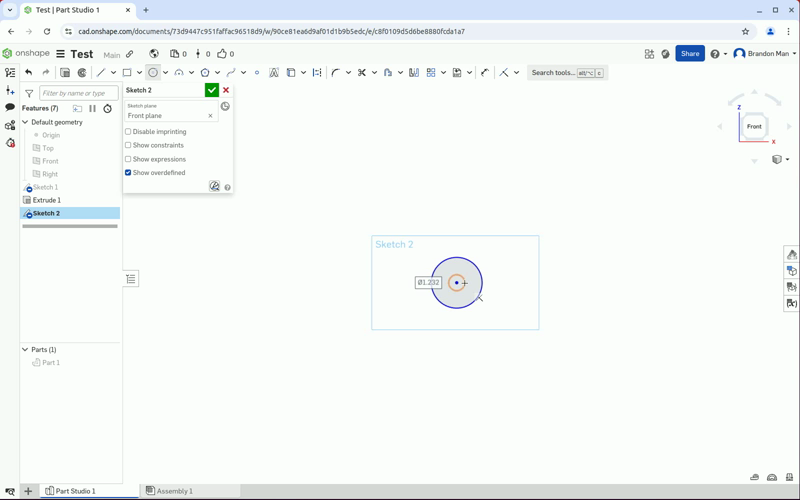
scroll(-6)
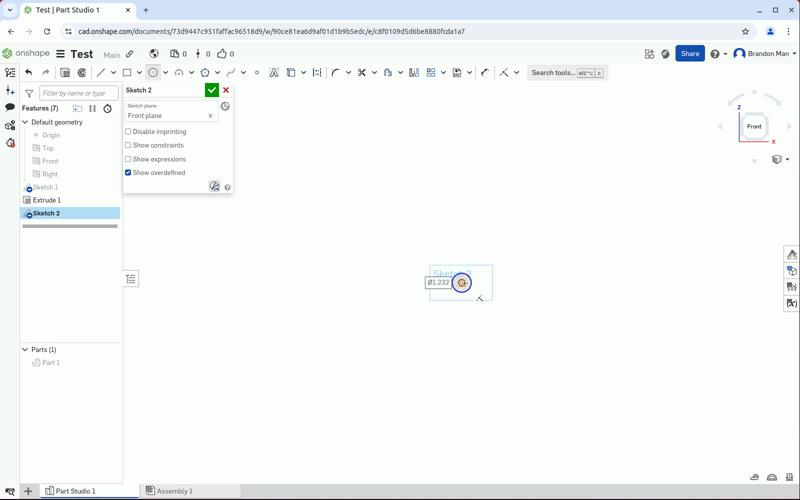
key(esc)
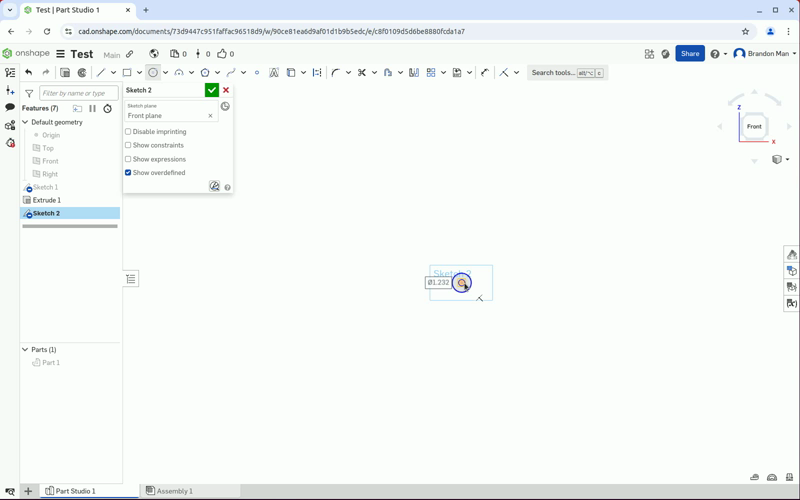
mouse_move(456, 277)
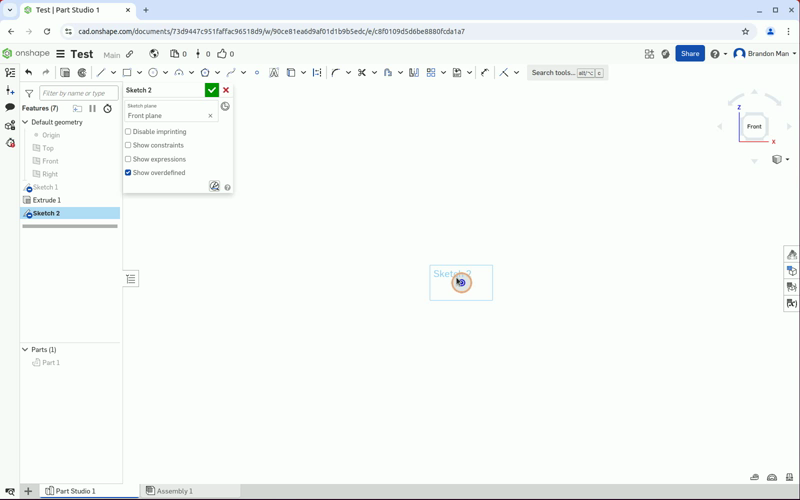
scroll(6)
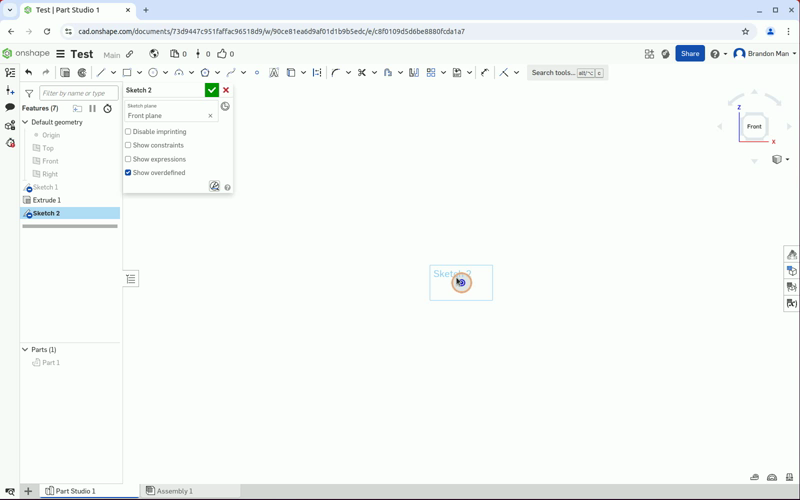
scroll(6)
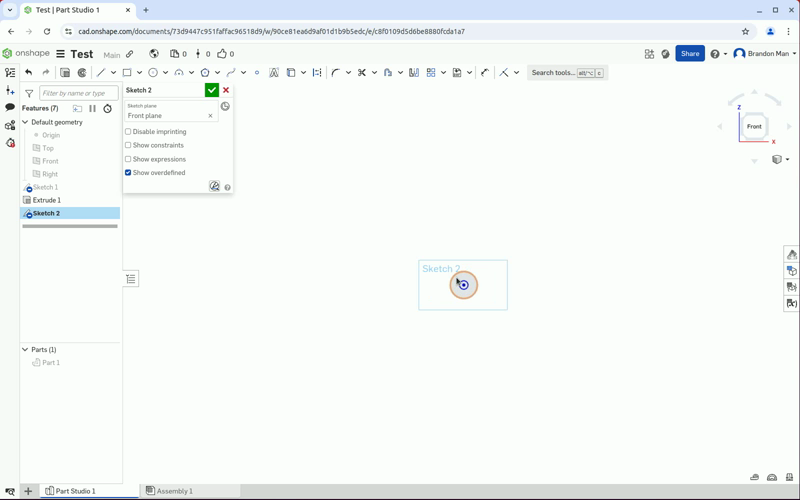
scroll(6)
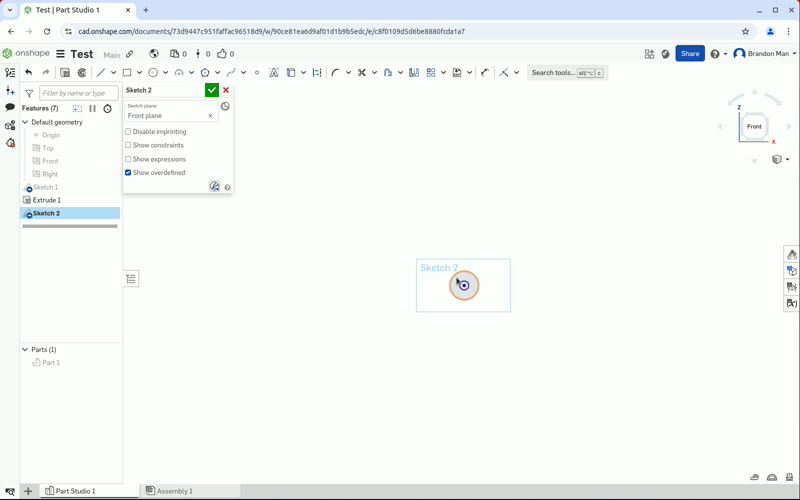
scroll(6)
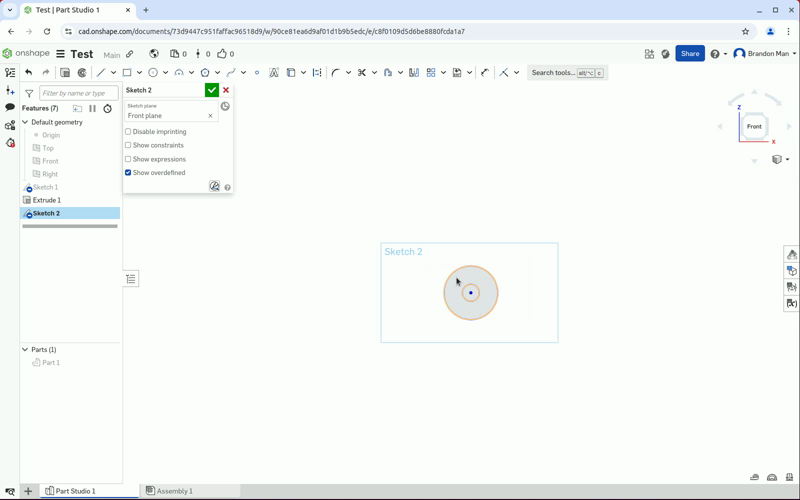
scroll(6)
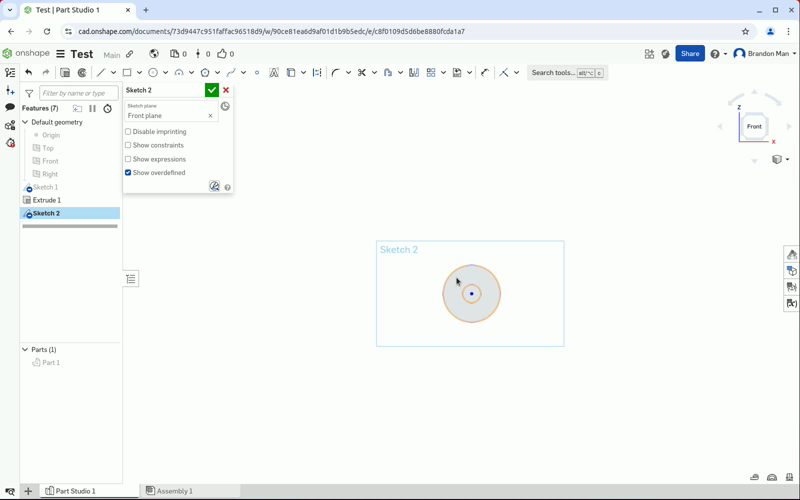
scroll(6)
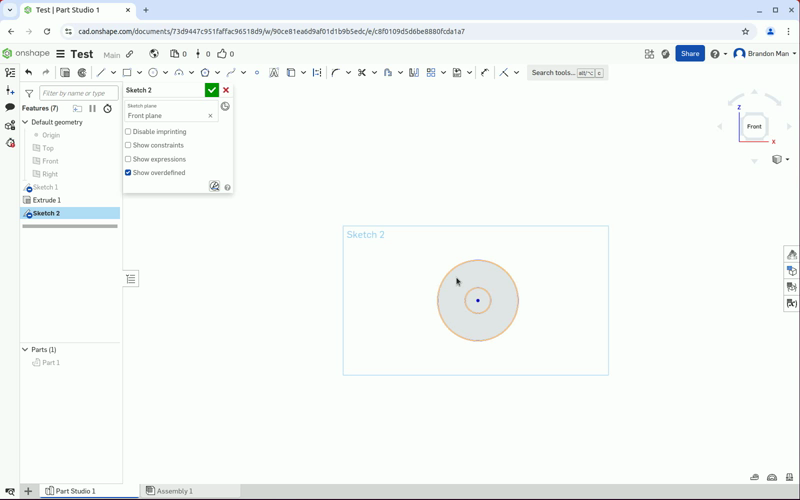
scroll(6)
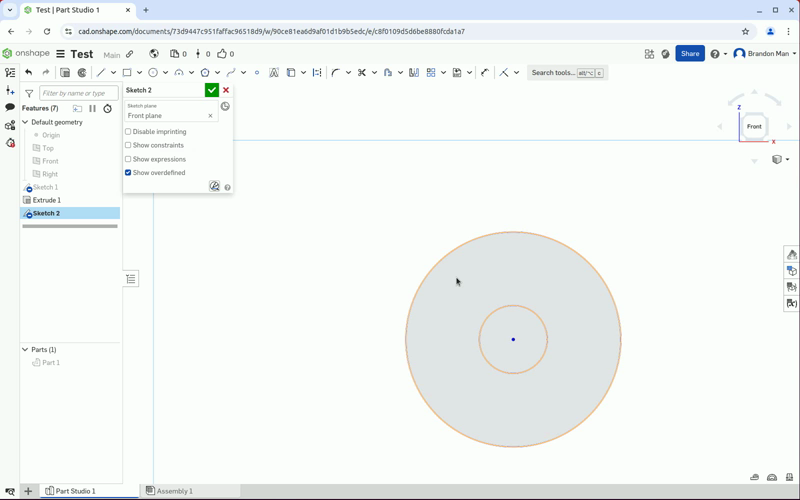
click(456, 277)
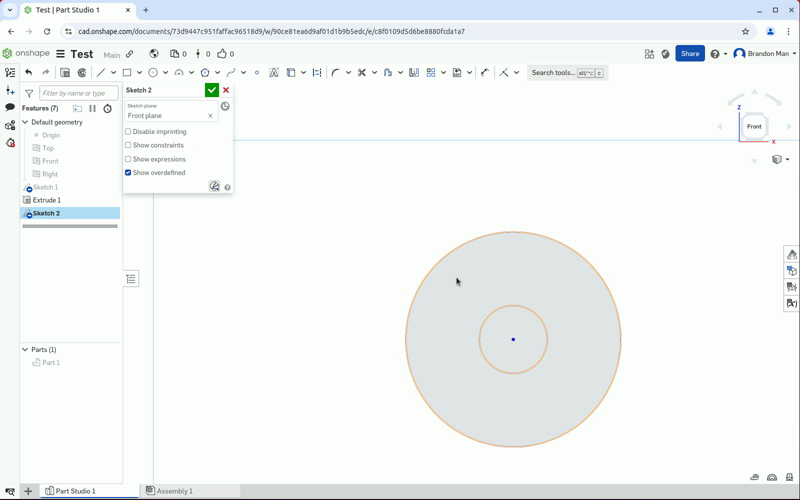
scroll(-6)
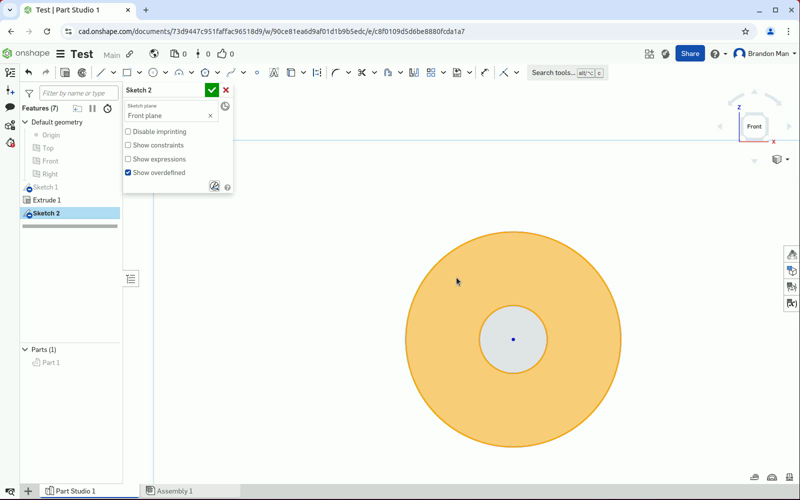
scroll(-6)
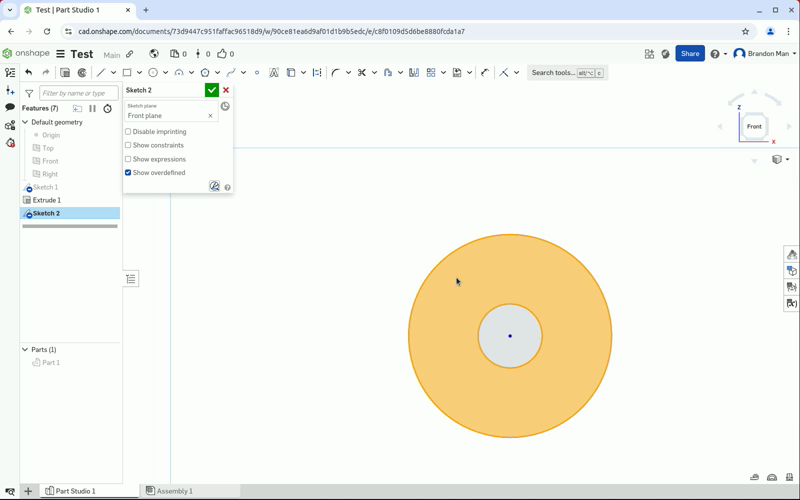
scroll(-6)
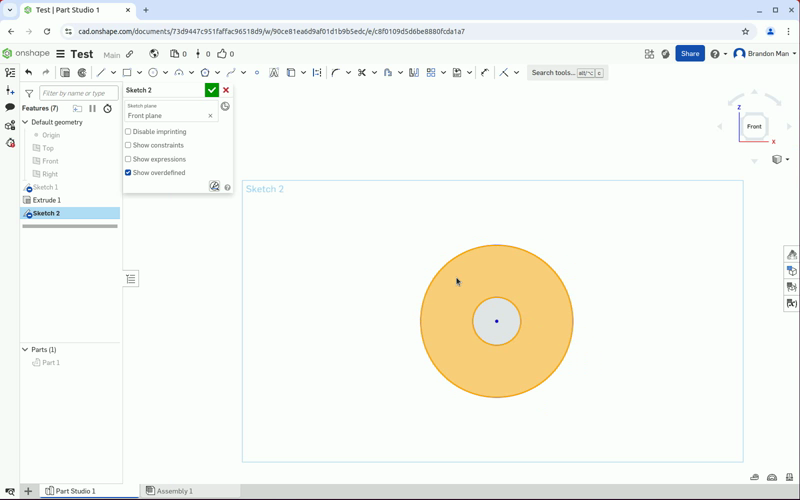
scroll(-6)
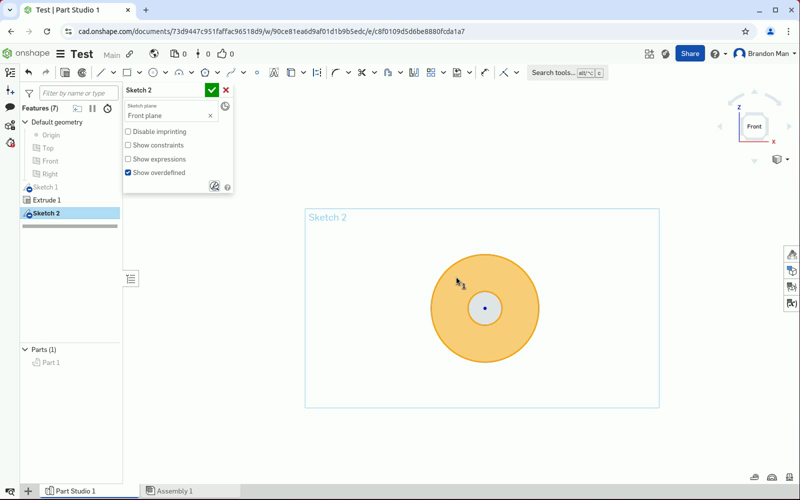
scroll(-6)
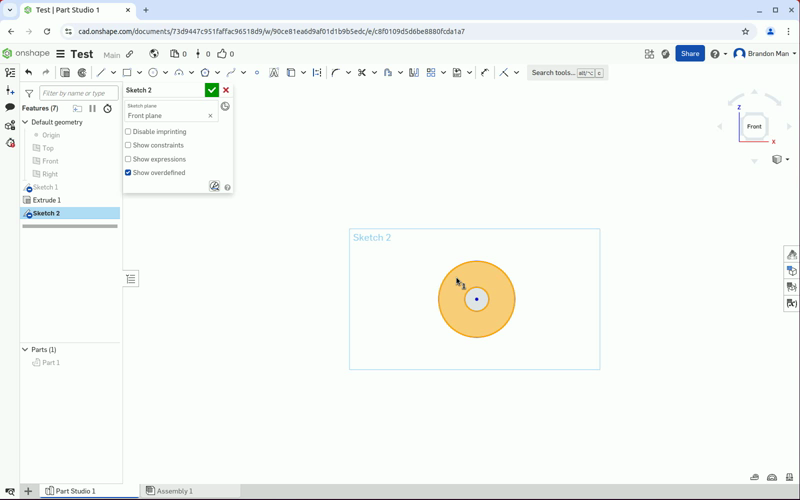
scroll(-6)
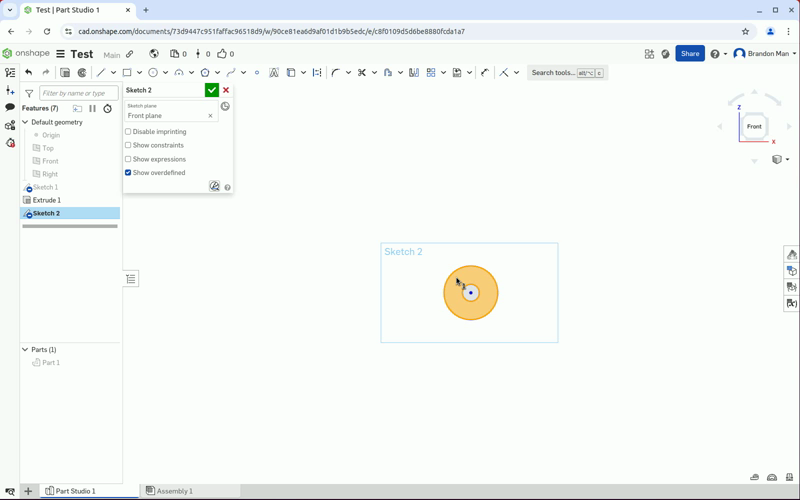
scroll(-6)
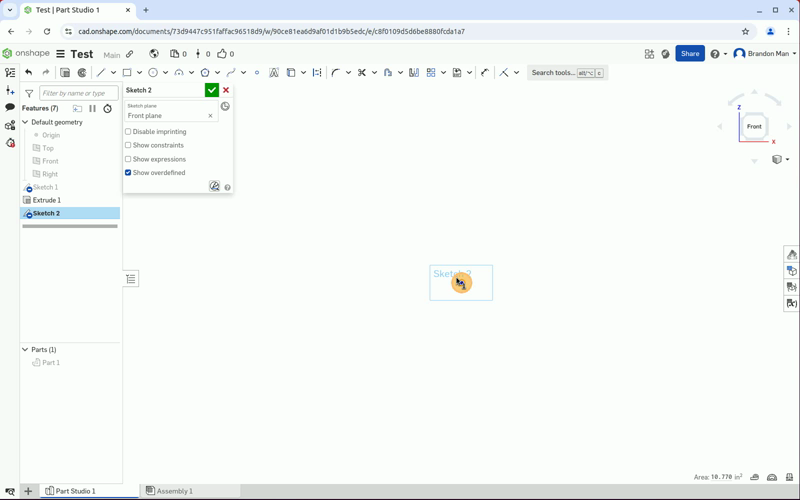
mouse_move(73, 352)
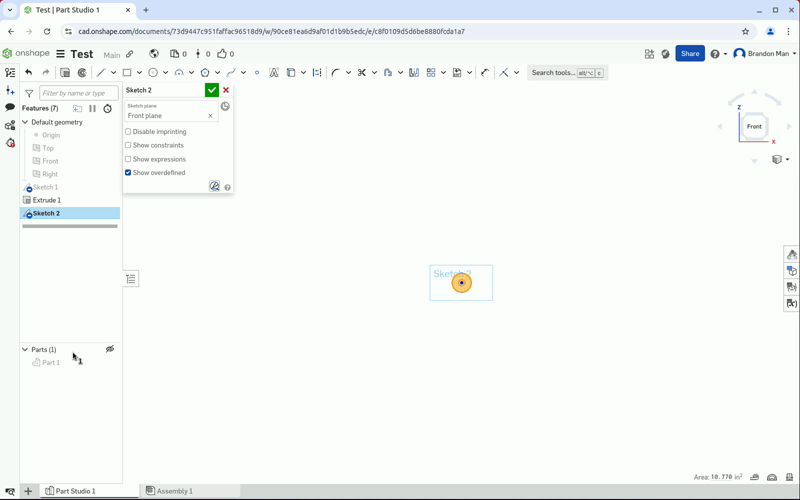
key(shift+y)
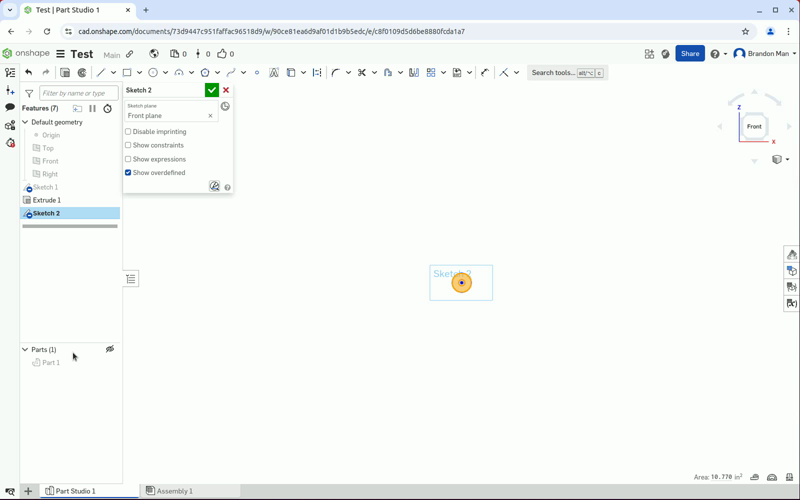
key(shift+e)
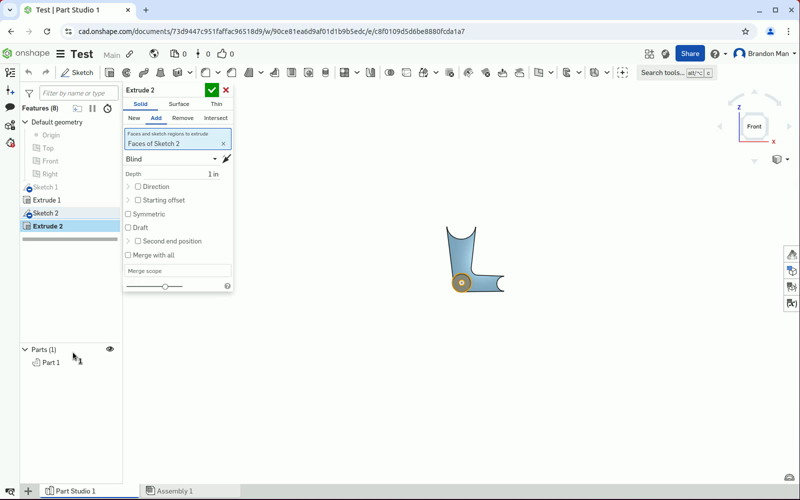
mouse_move(143, 106)
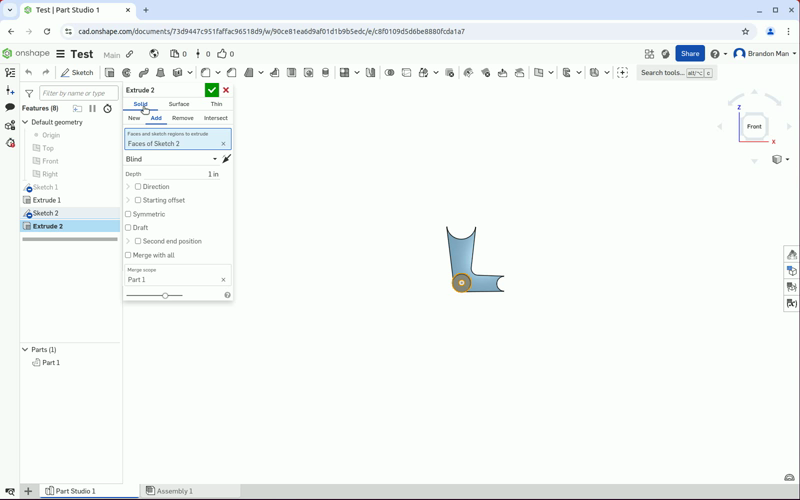
click(143, 106)
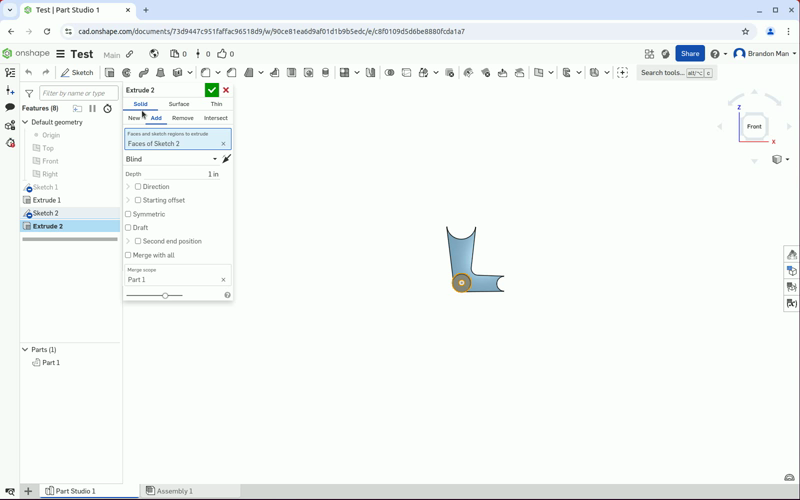
mouse_move(137, 120)
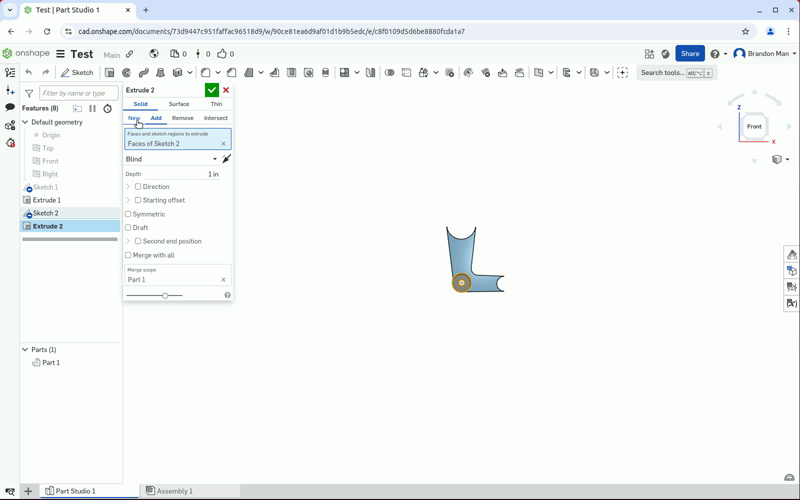
click(137, 120)
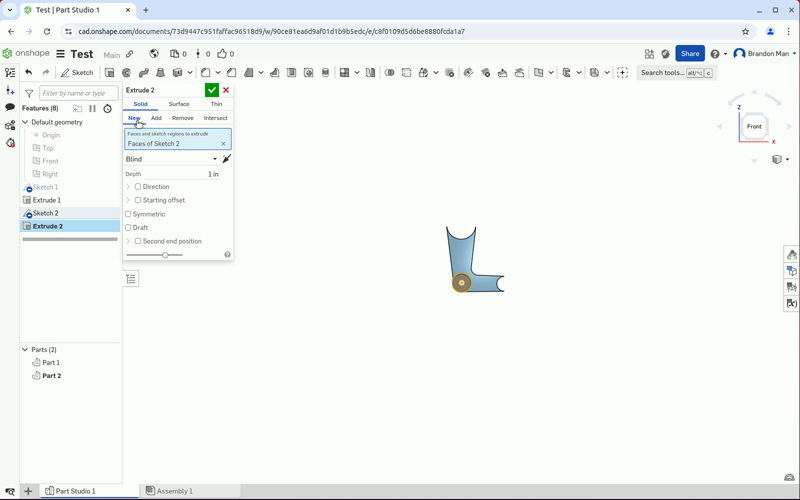
key(tab, 4)
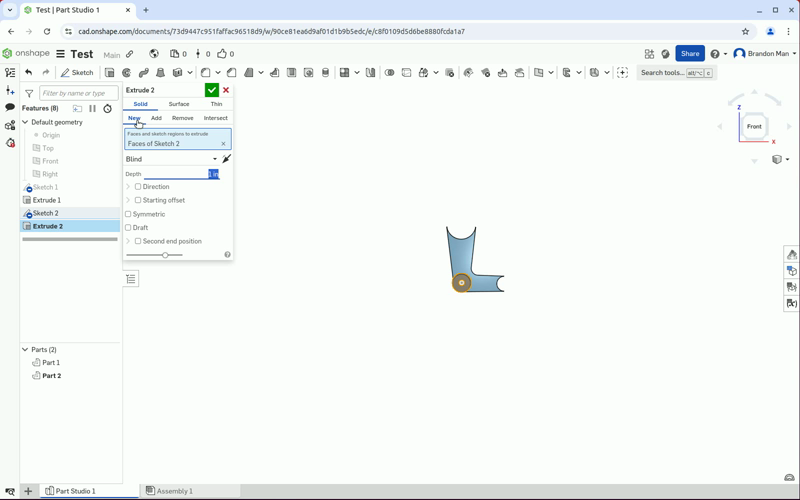
text(4.814)
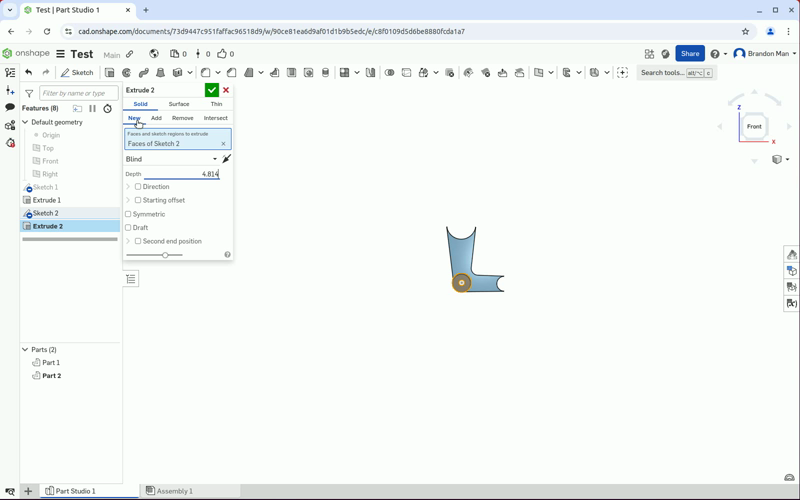
key(enter)
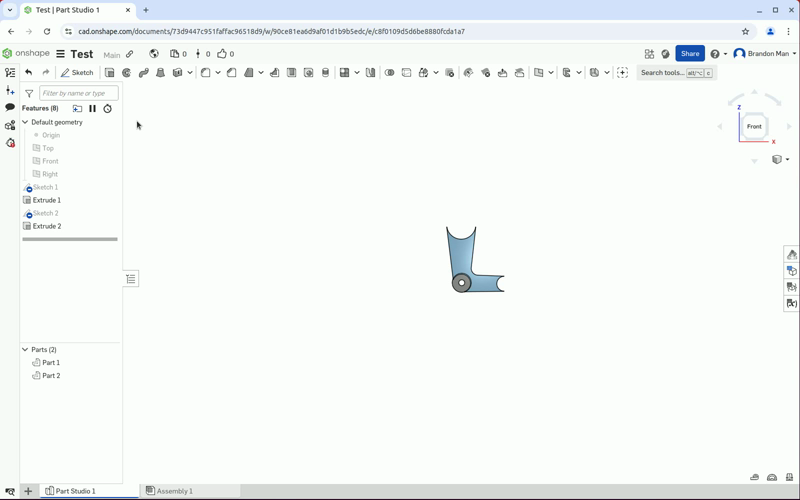
key(shift+h)
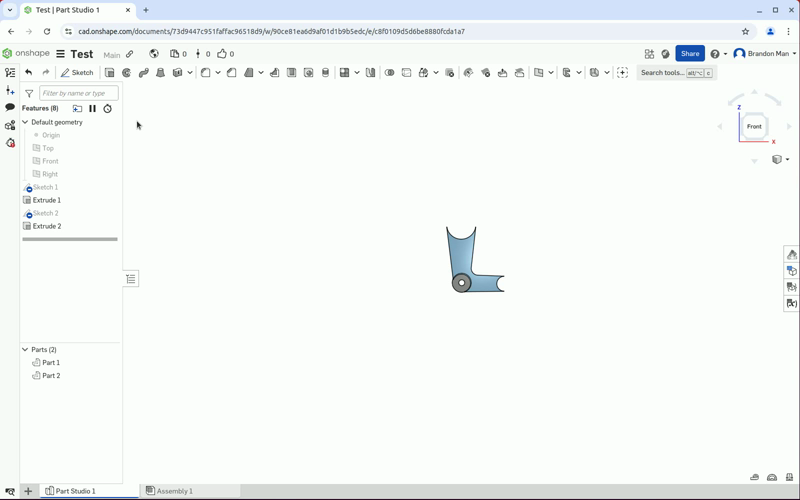
key(shift+h)
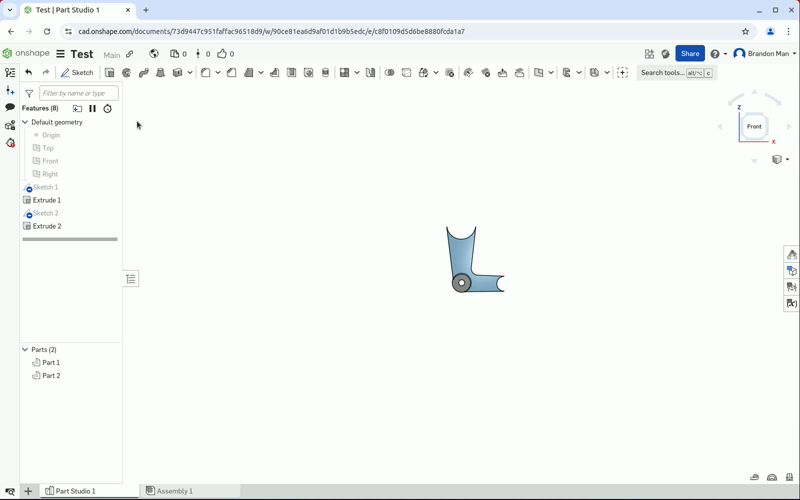
mouse_move(73, 189)
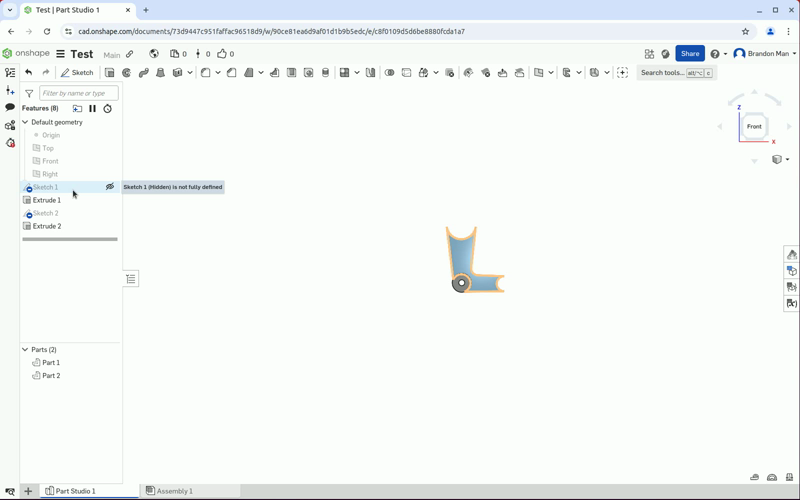
click(73, 189)
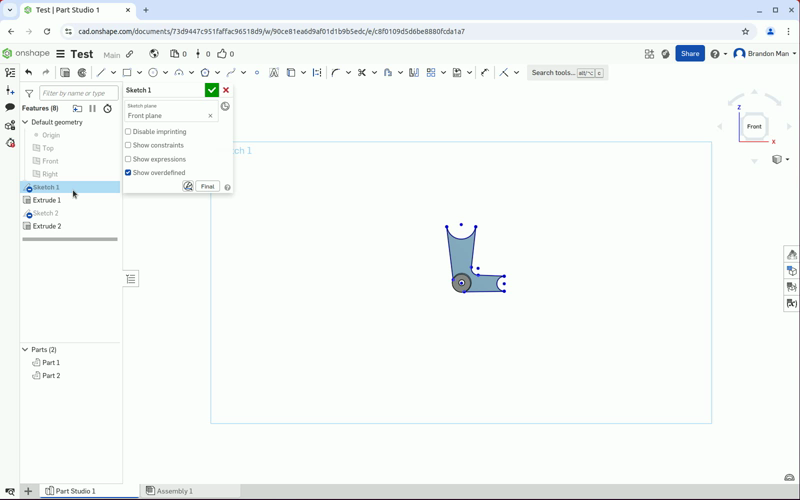
mouse_move(229, 92)
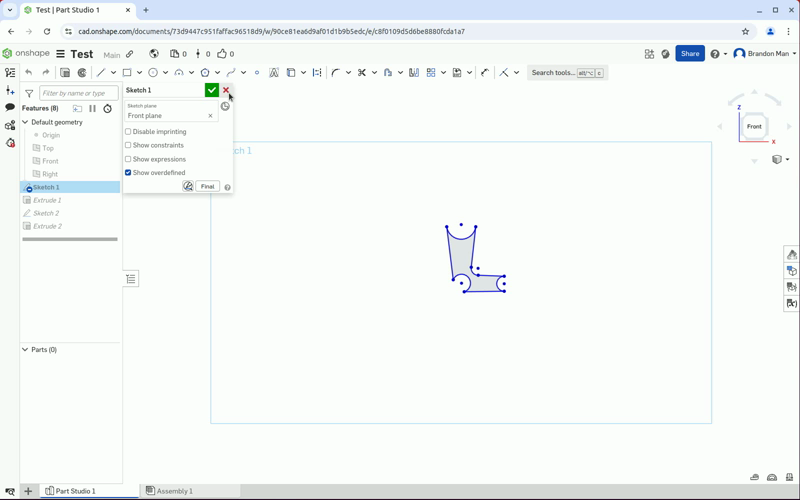
click(229, 92)
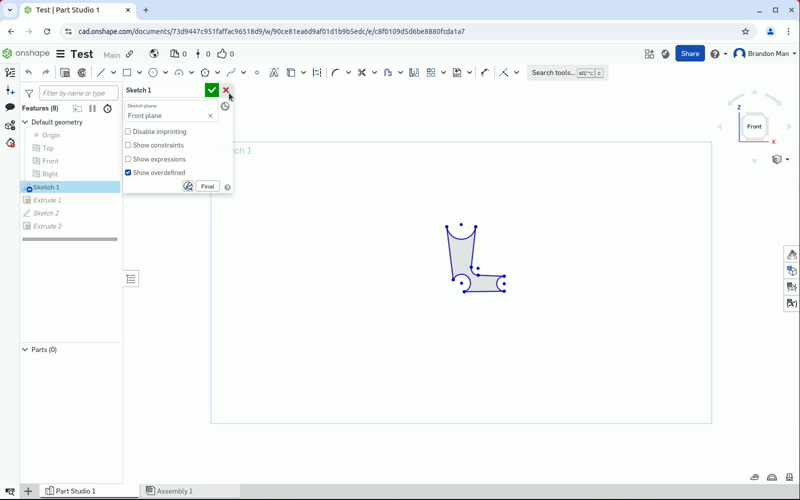
key(shift+s)
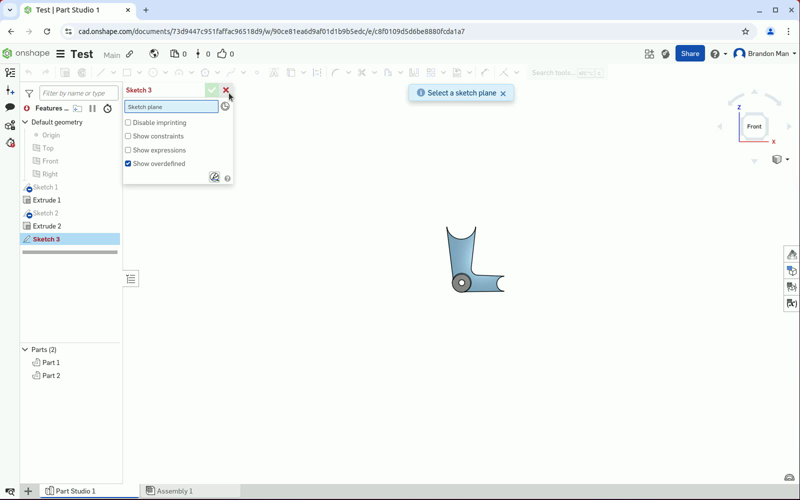
mouse_move(73, 163)
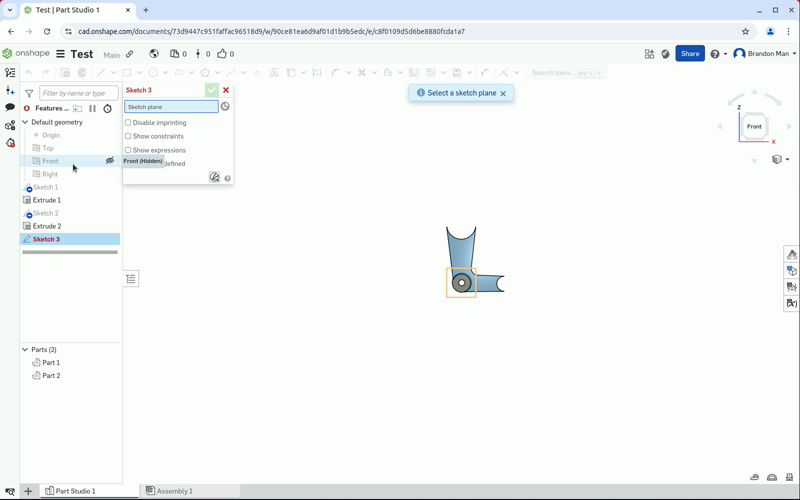
click(73, 163)
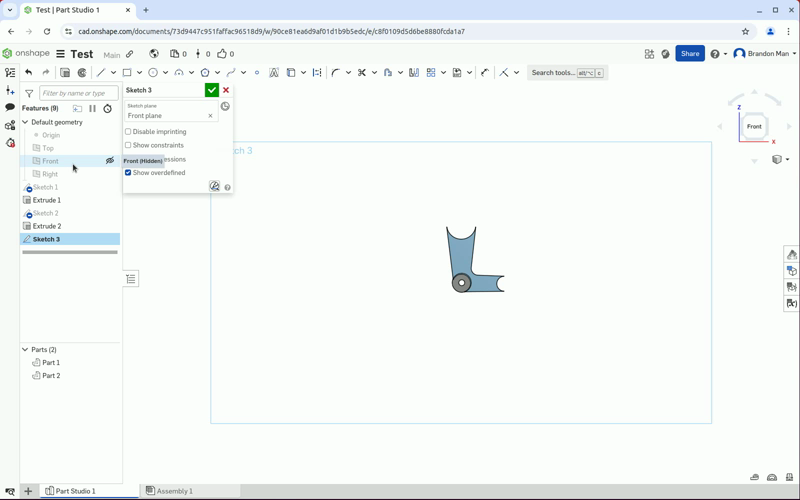
mouse_move(73, 352)
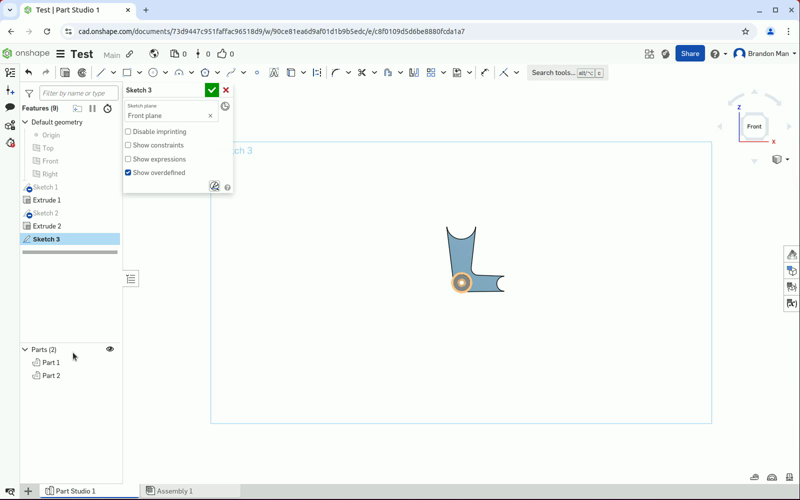
key(y)
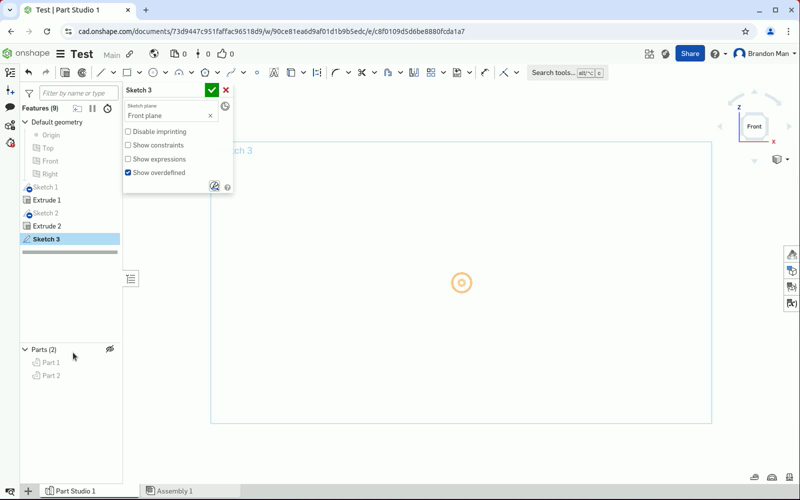
key(c)
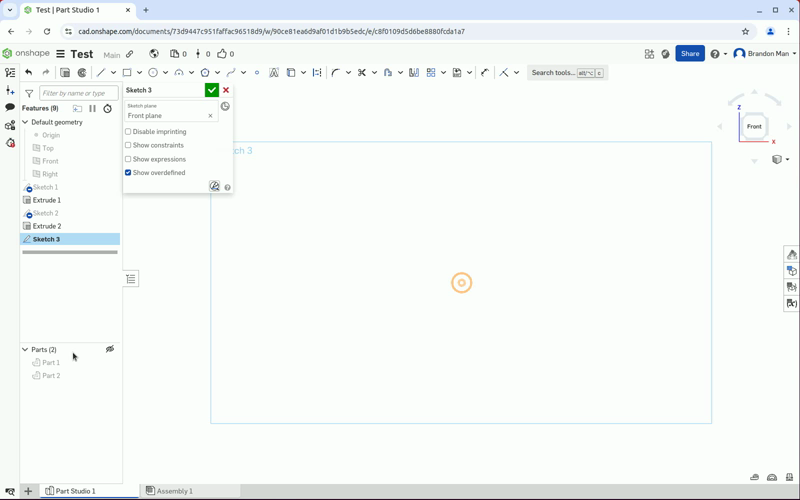
key_down(shift)
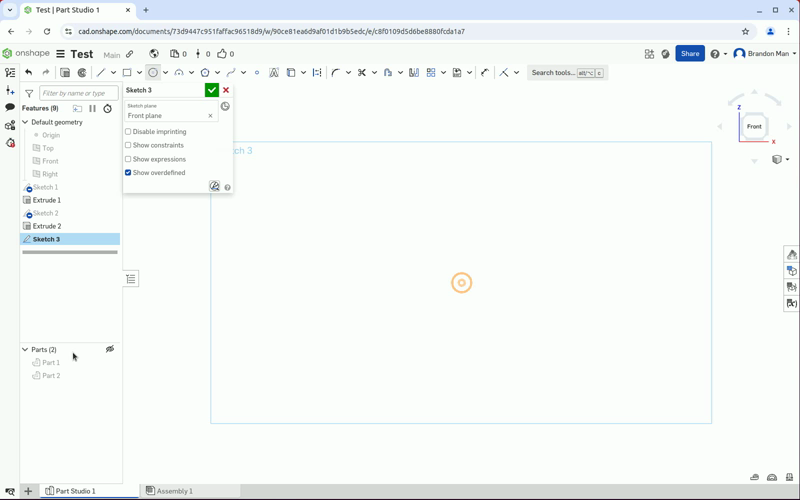
mouse_move(503, 282)
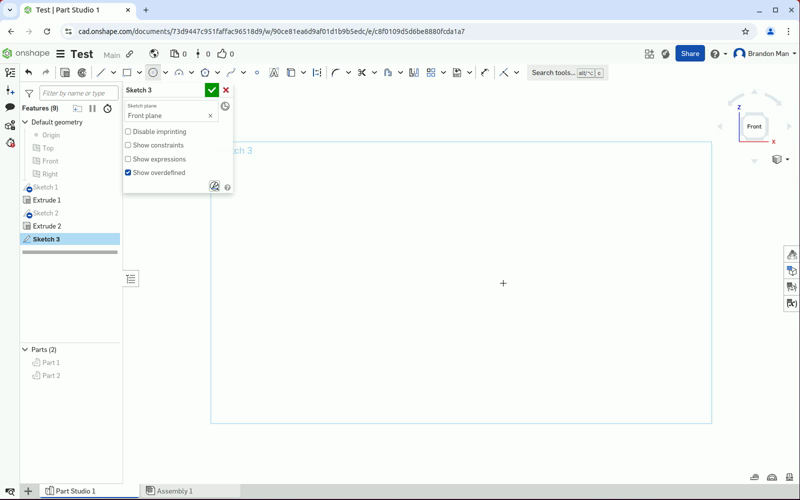
click(503, 282)
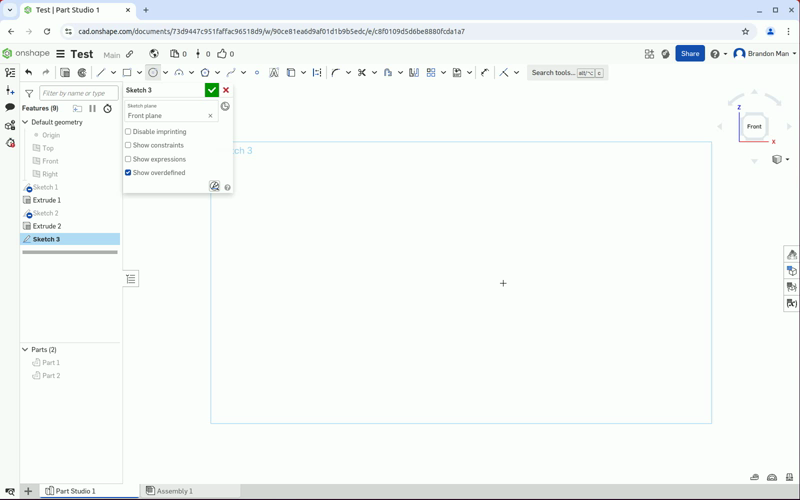
key_up(shift)
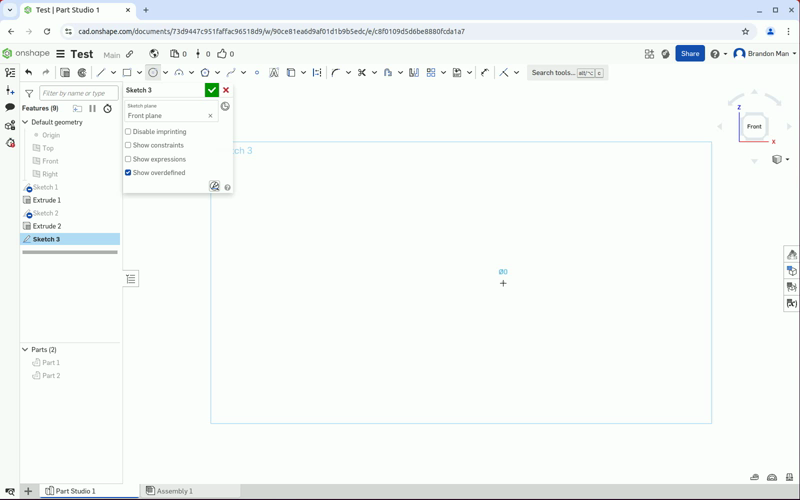
mouse_move(510, 282)
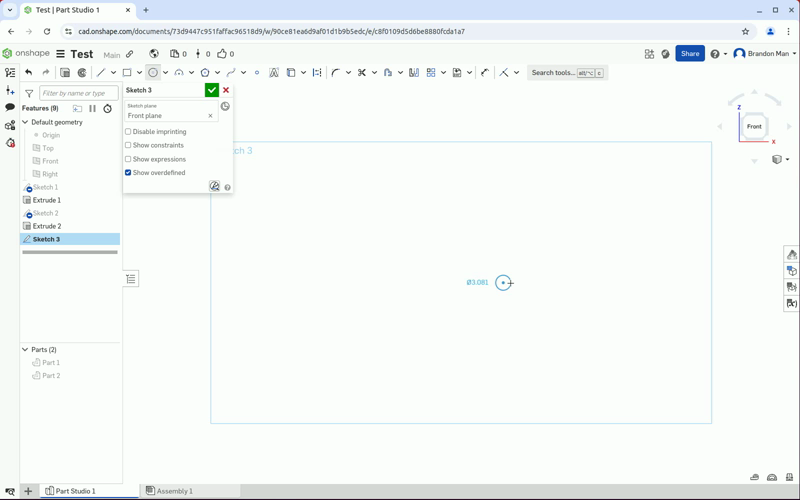
click(510, 282)
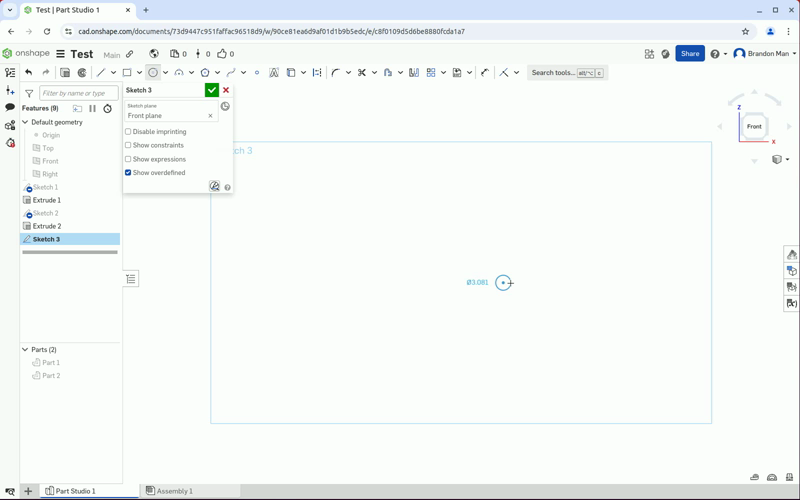
key(esc)
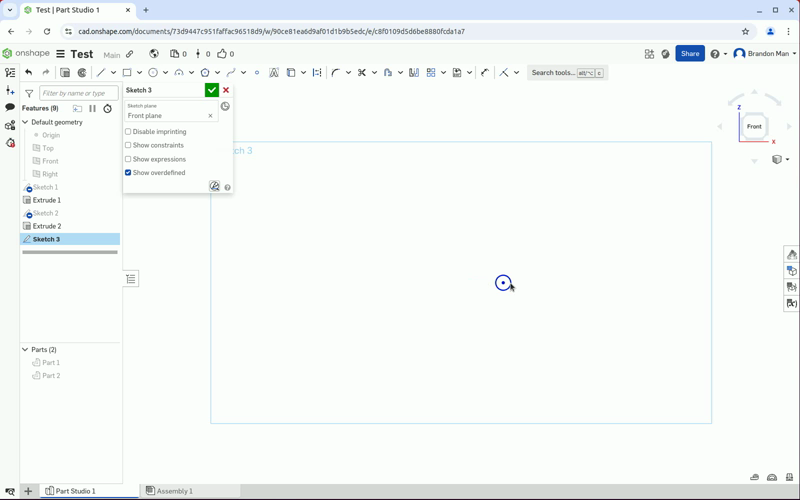
key(c)
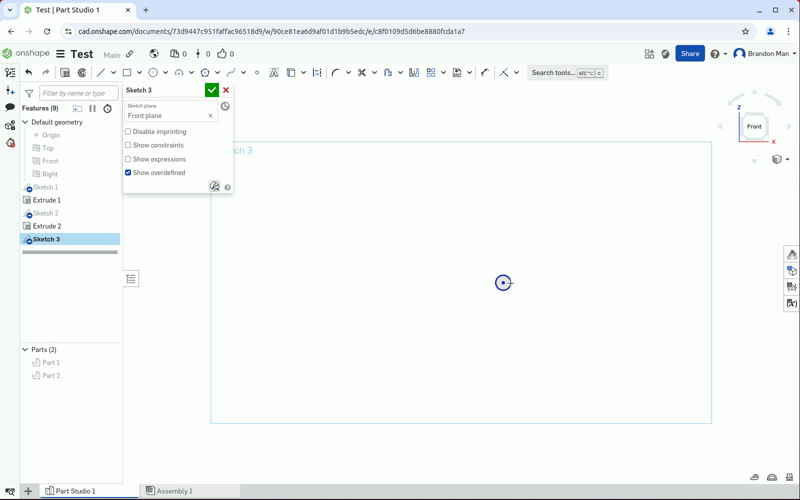
key_down(shift)
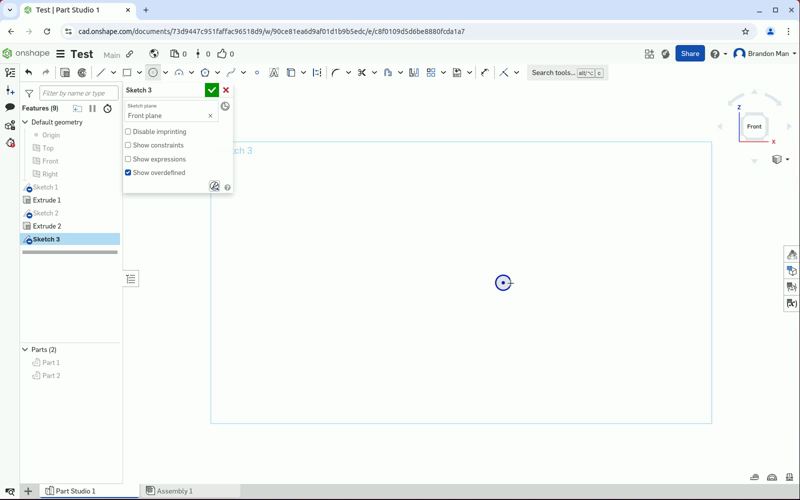
mouse_move(503, 282)
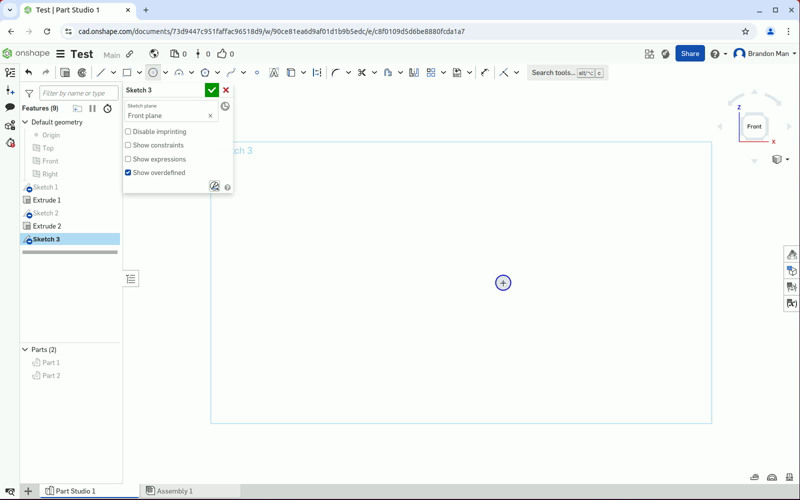
click(503, 282)
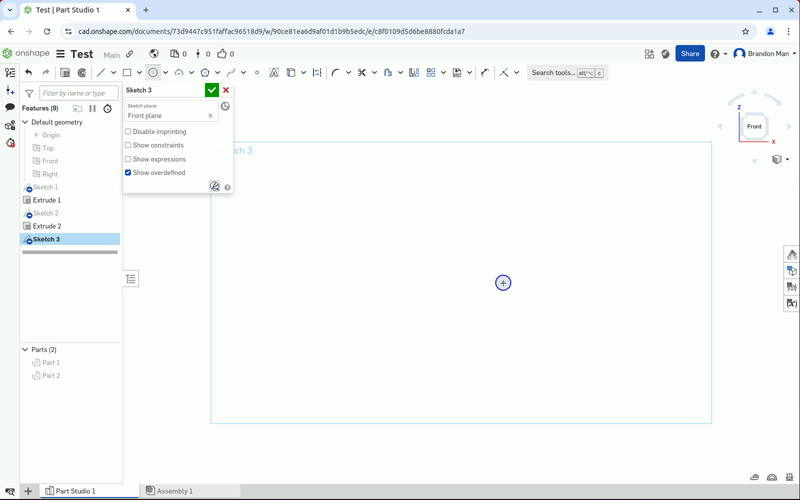
key_up(shift)
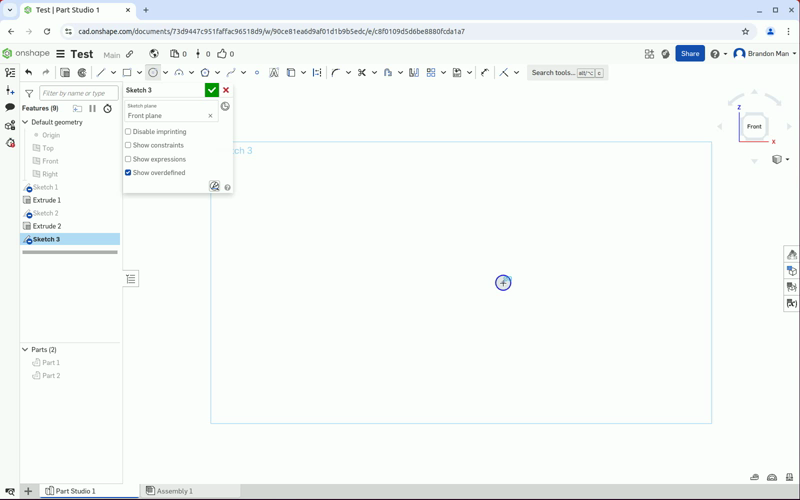
mouse_move(506, 282)
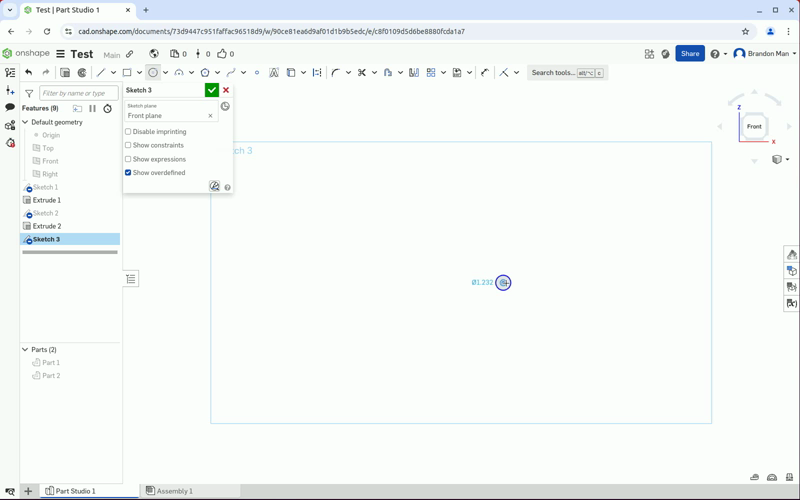
scroll(6)
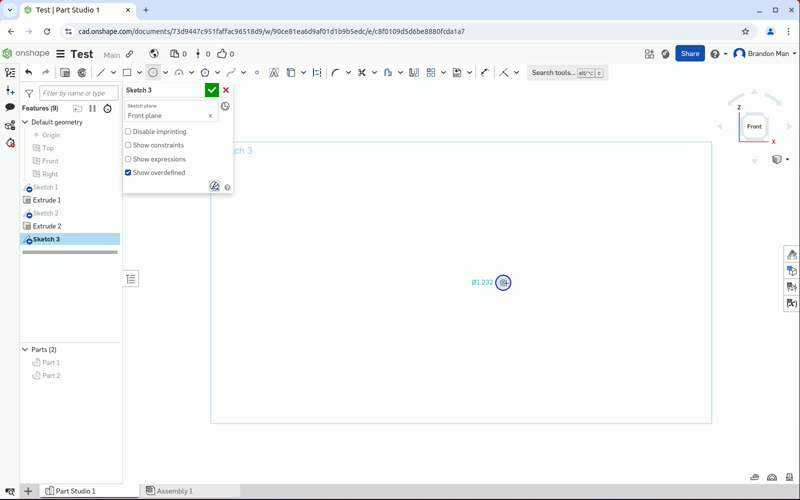
scroll(6)
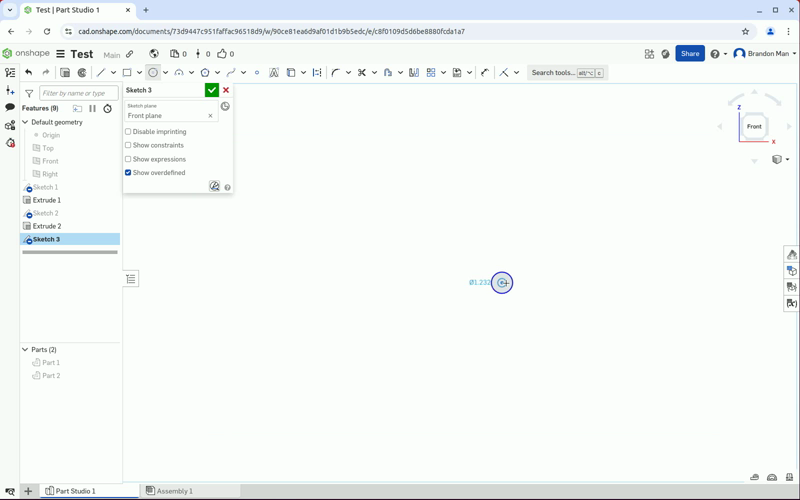
scroll(6)
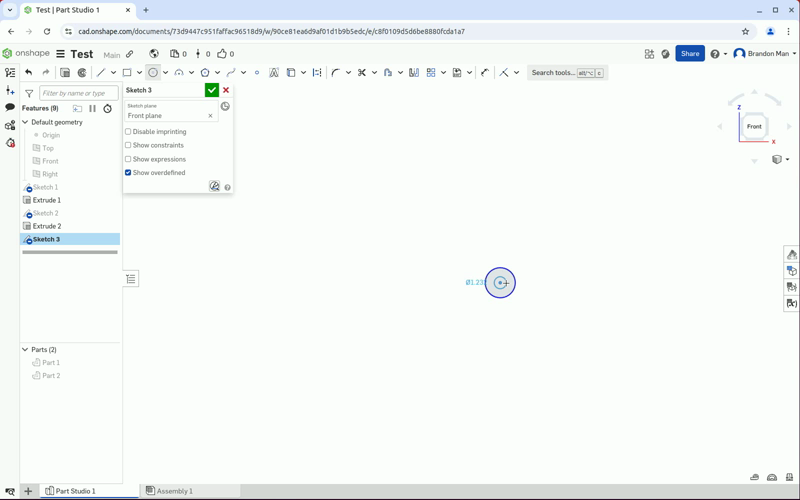
scroll(6)
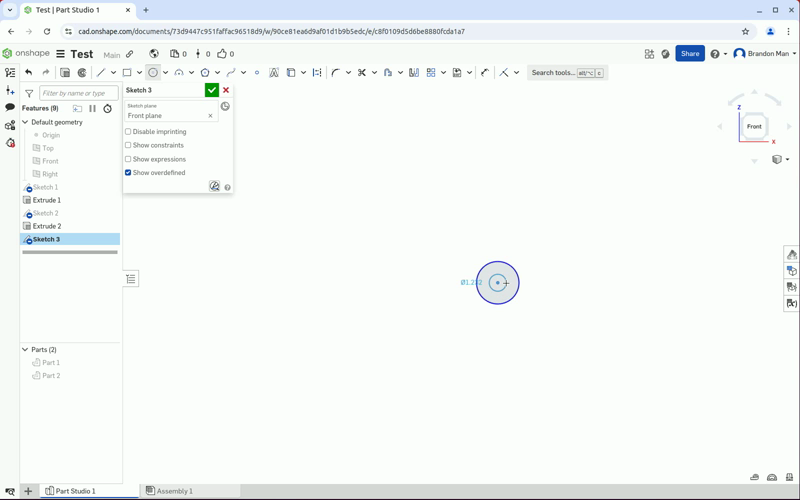
scroll(6)
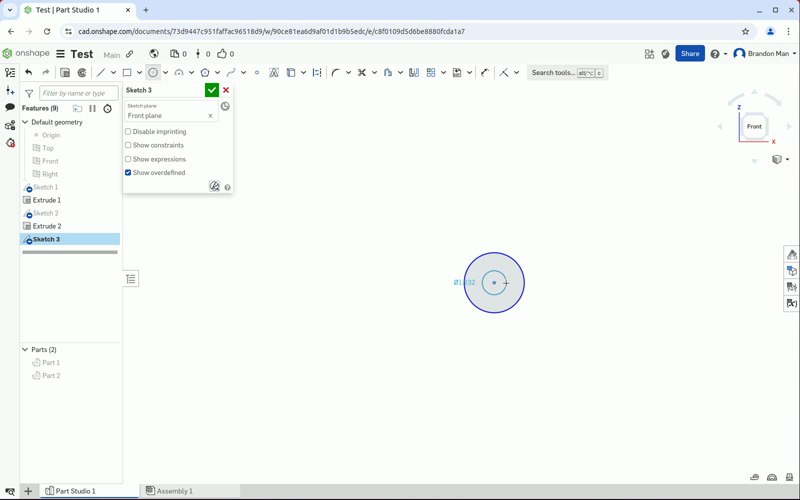
scroll(6)
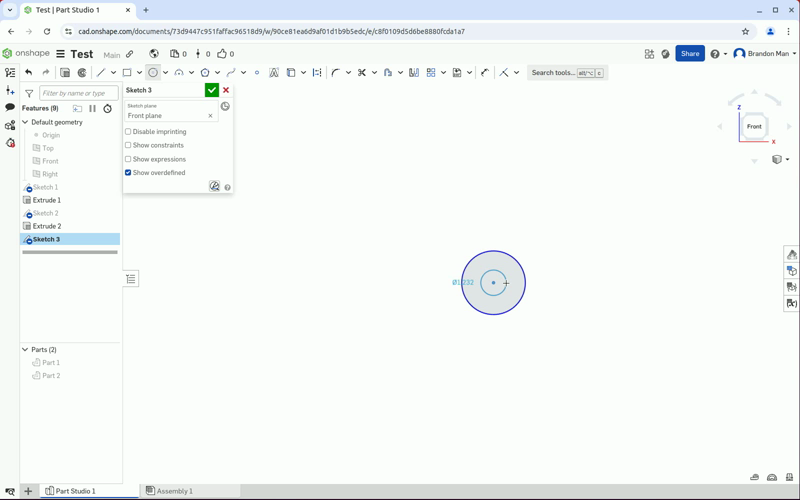
scroll(6)
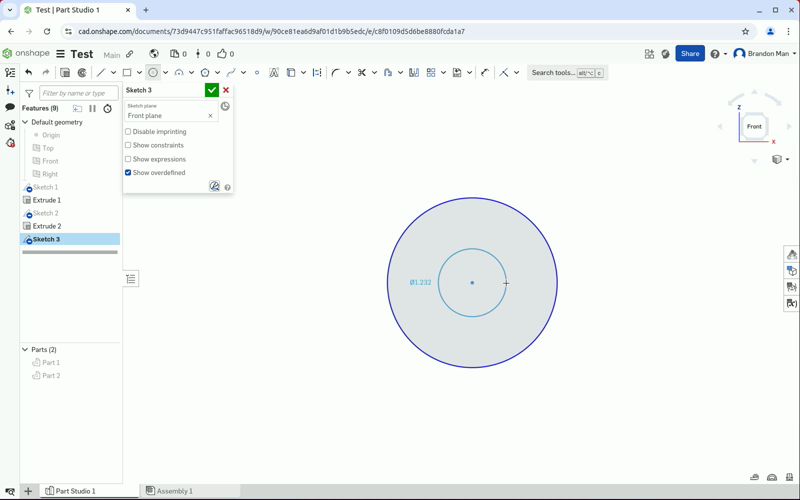
click(506, 282)
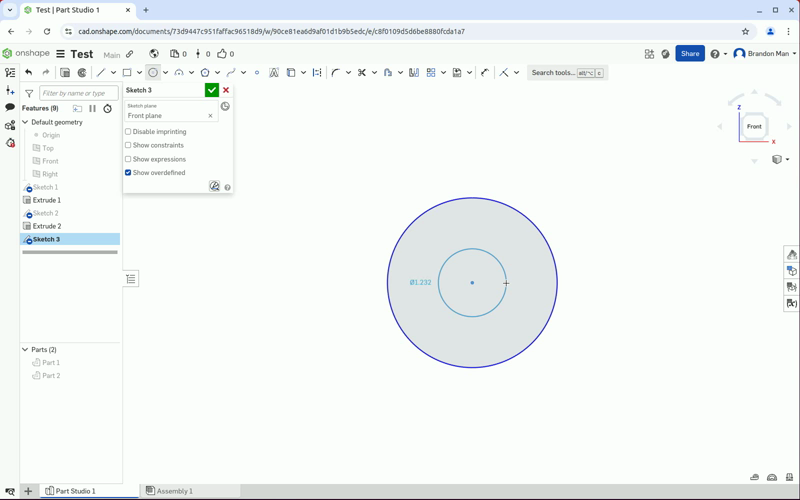
scroll(-6)
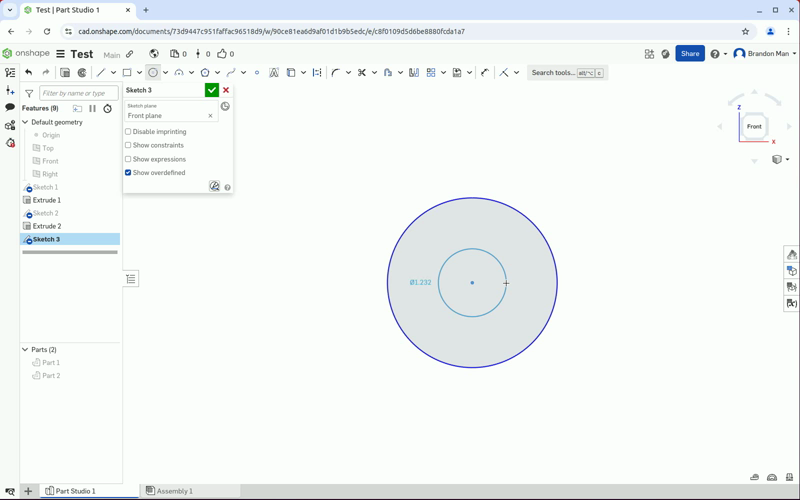
scroll(-6)
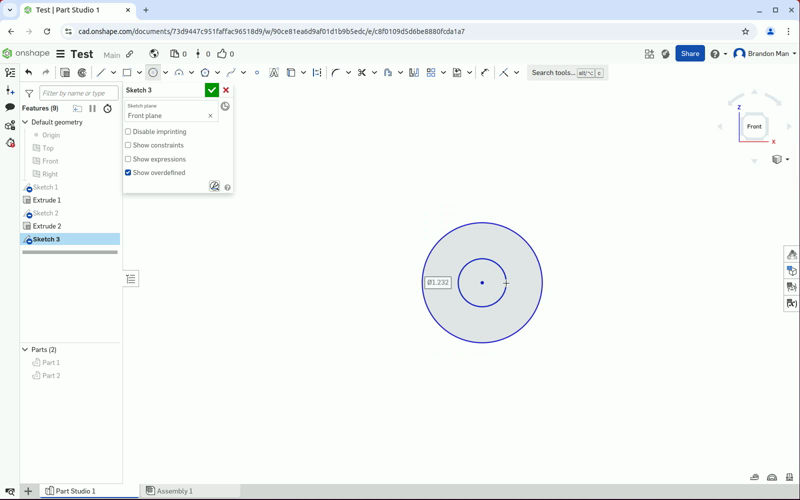
scroll(-6)
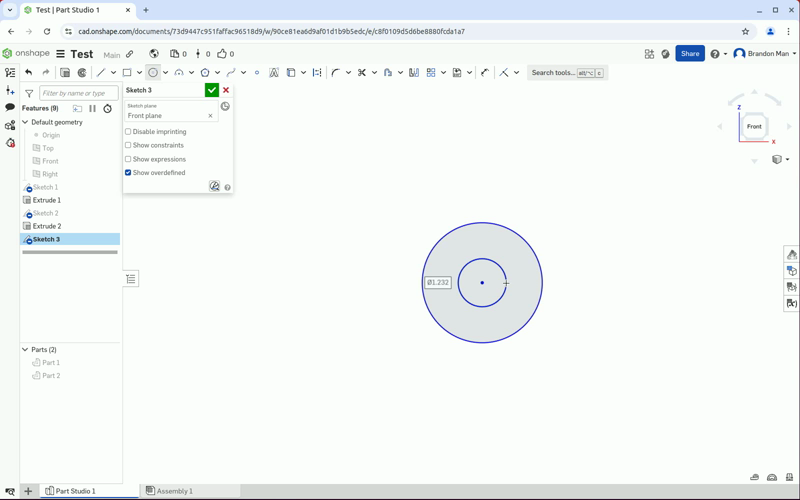
scroll(-6)
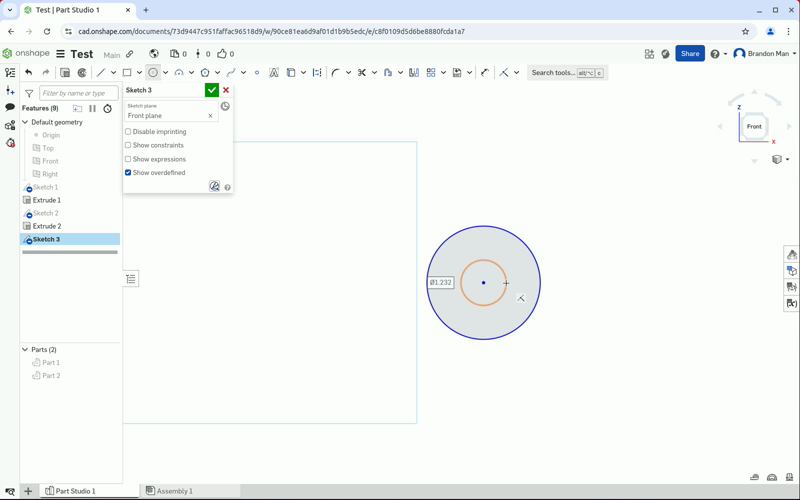
scroll(-6)
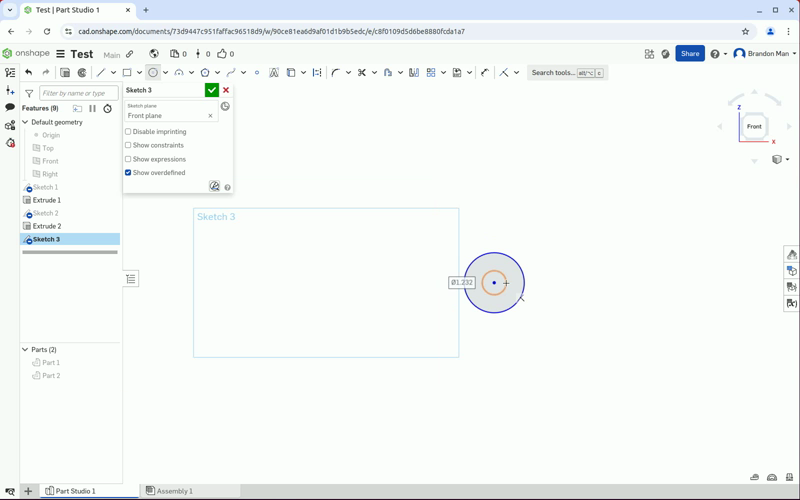
scroll(-6)
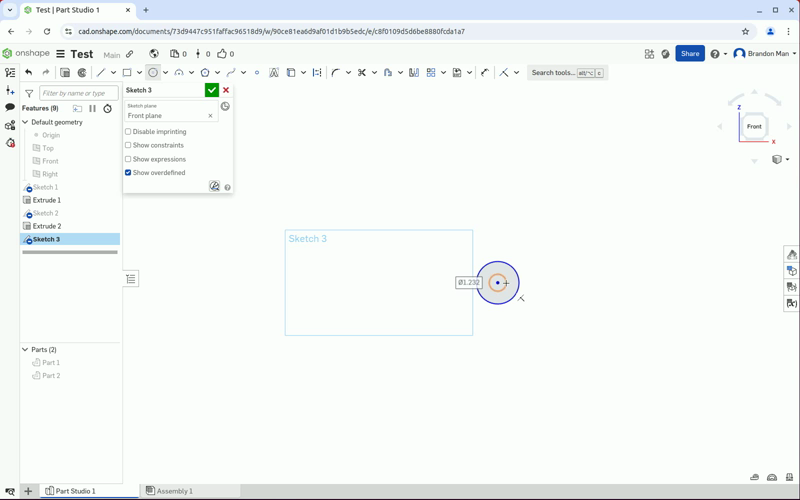
scroll(-6)
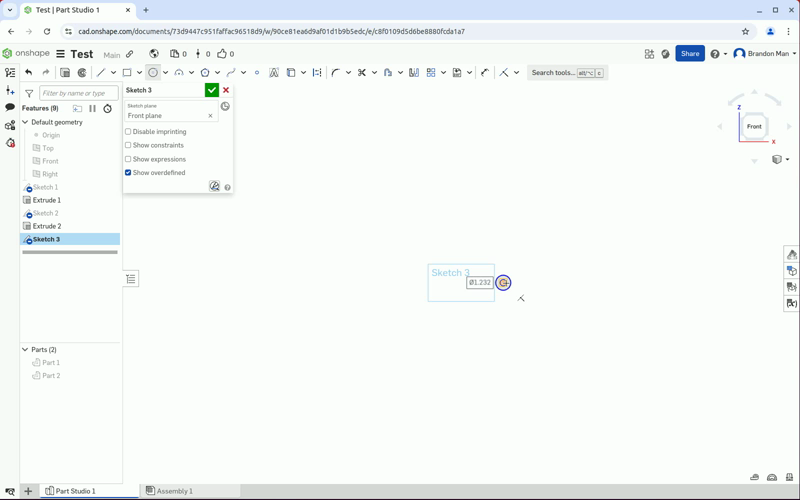
key(esc)
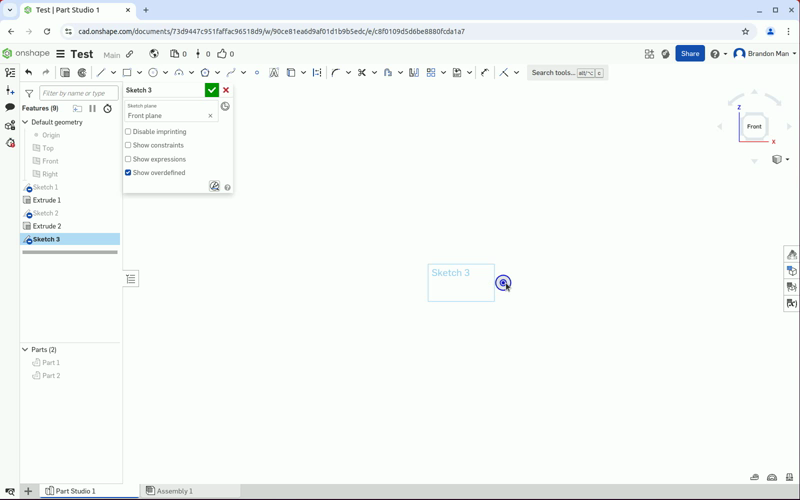
mouse_move(503, 290)
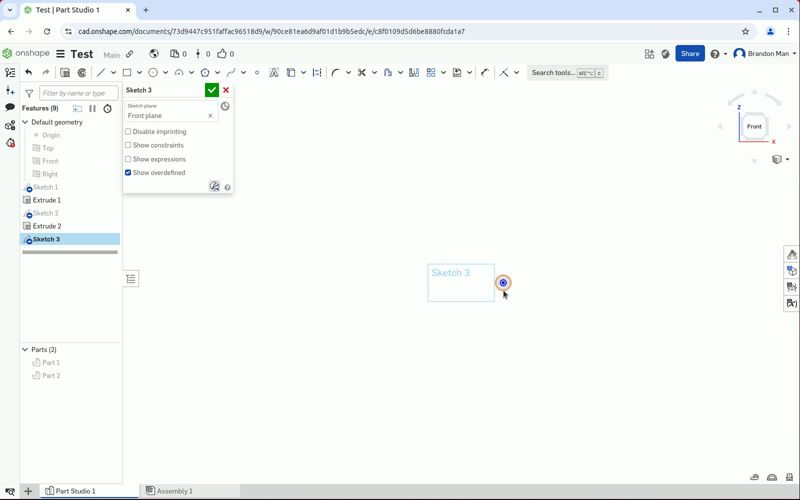
scroll(6)
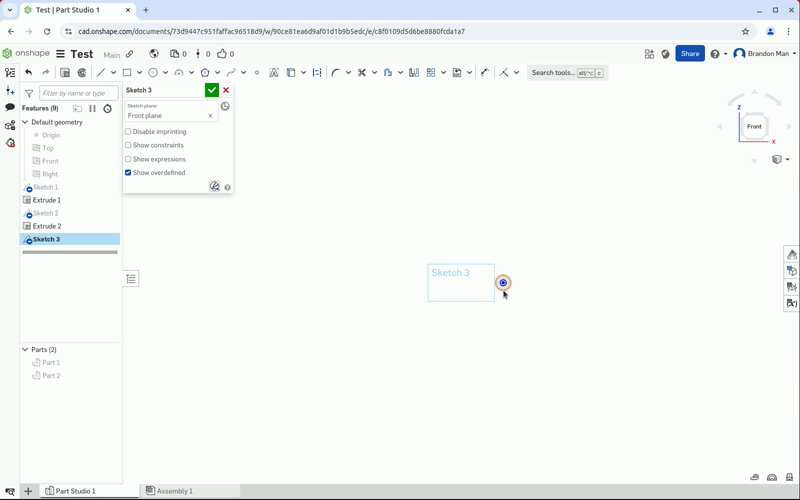
scroll(6)
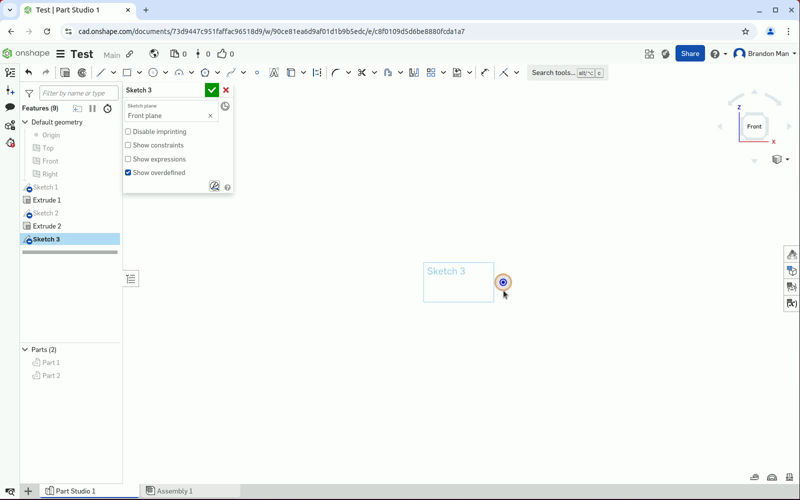
scroll(6)
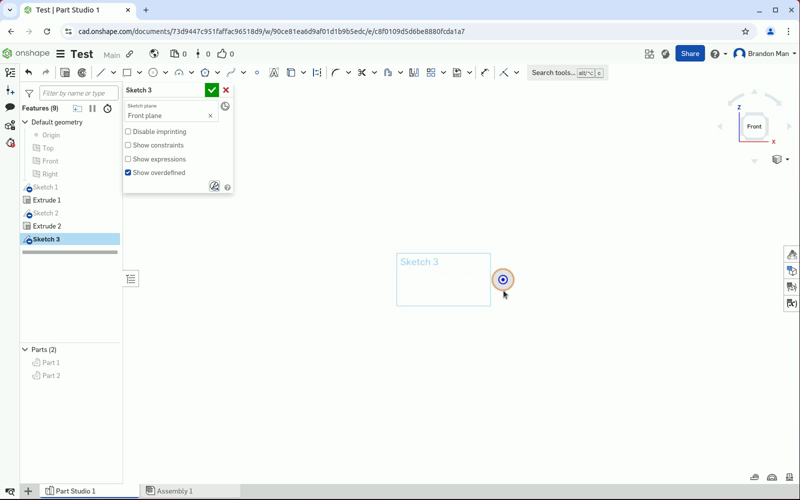
scroll(6)
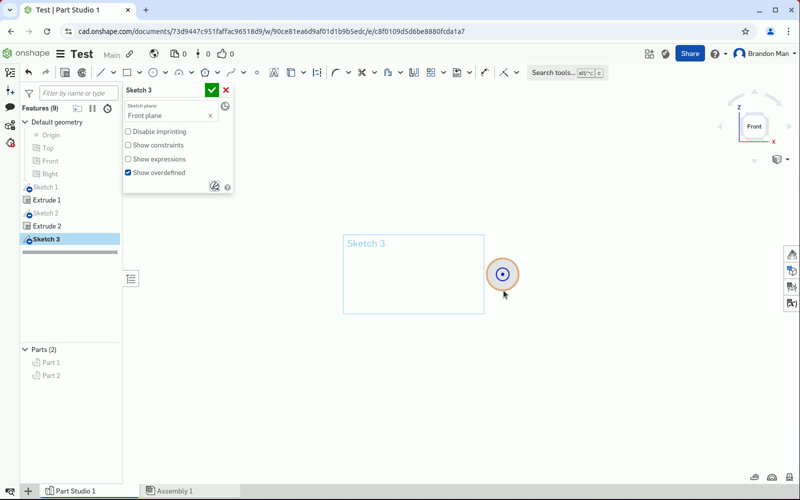
scroll(6)
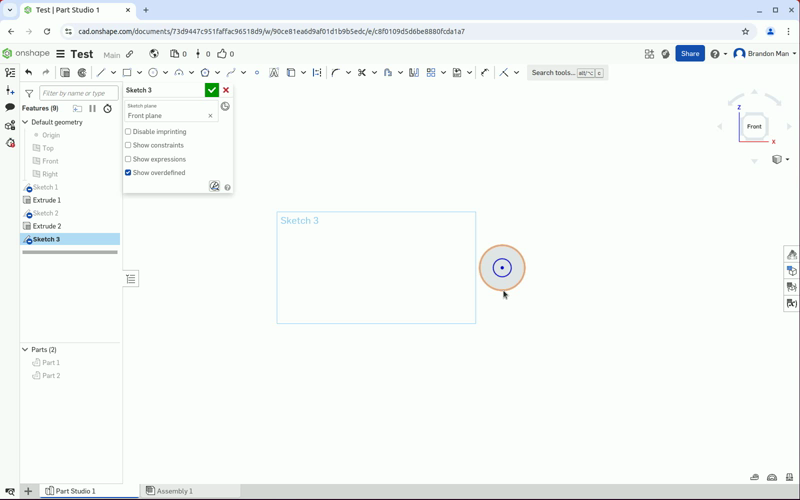
scroll(6)
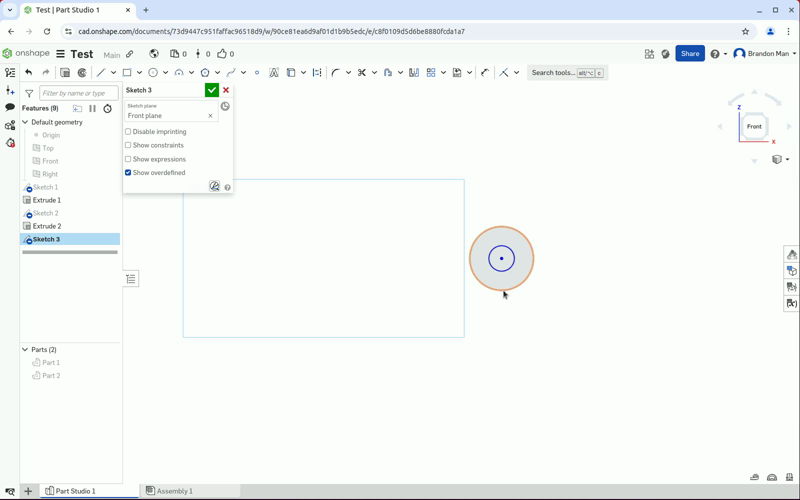
scroll(6)
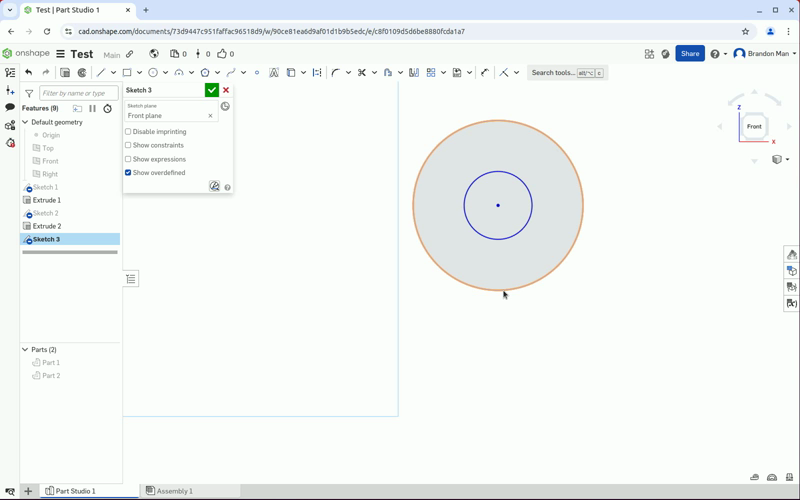
click(503, 290)
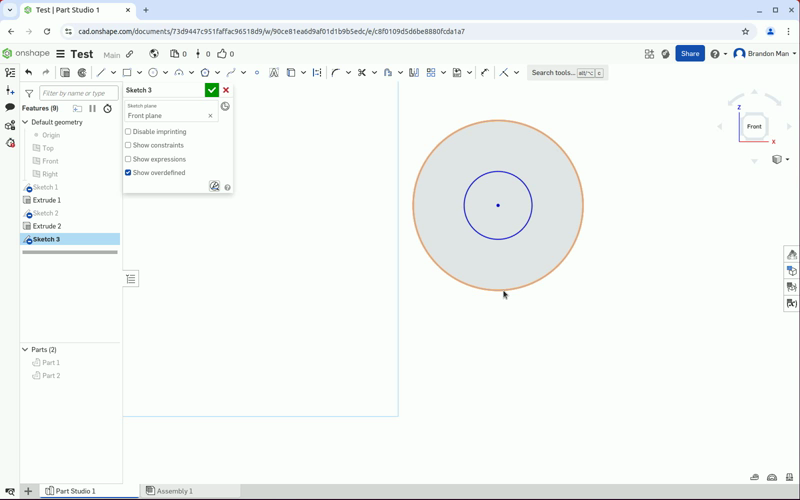
scroll(-6)
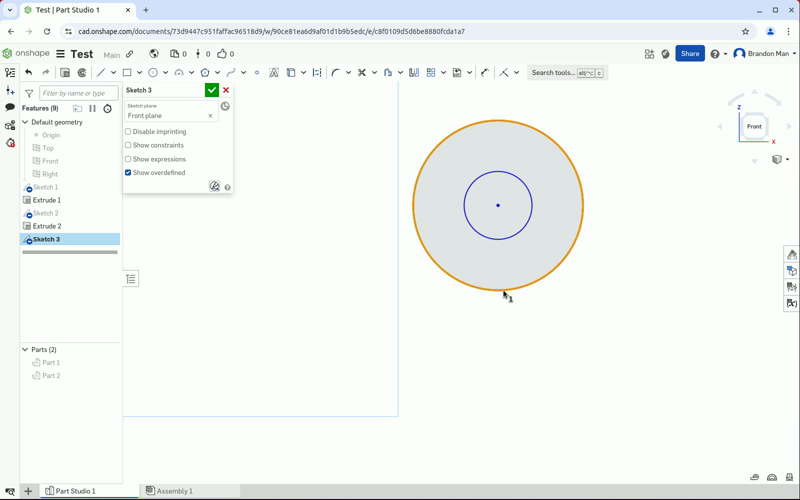
scroll(-6)
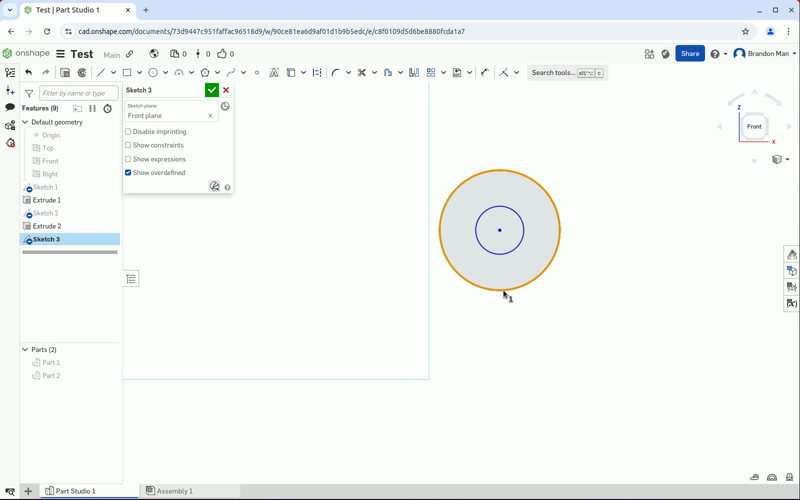
scroll(-6)
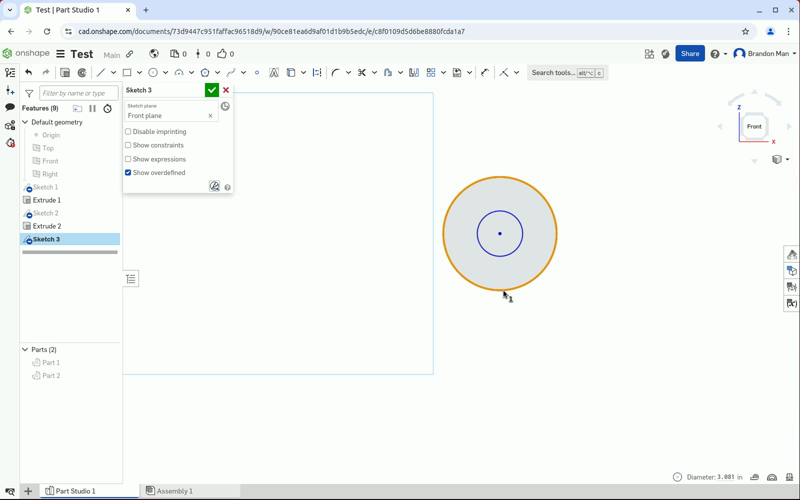
scroll(-6)
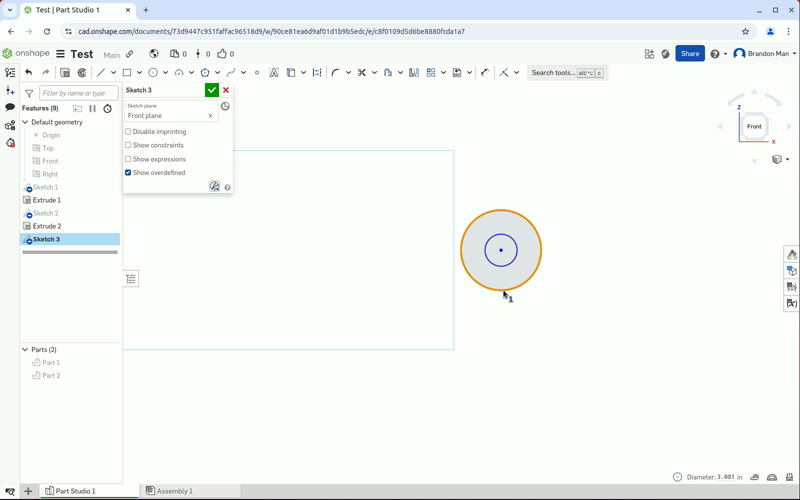
scroll(-6)
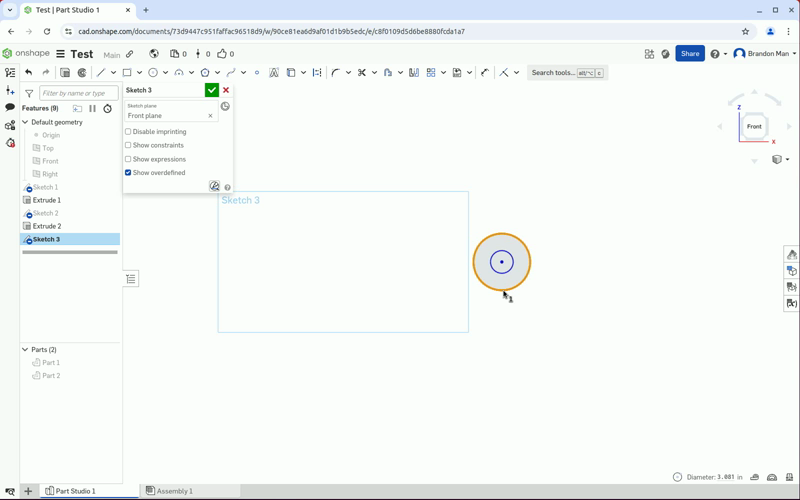
scroll(-6)
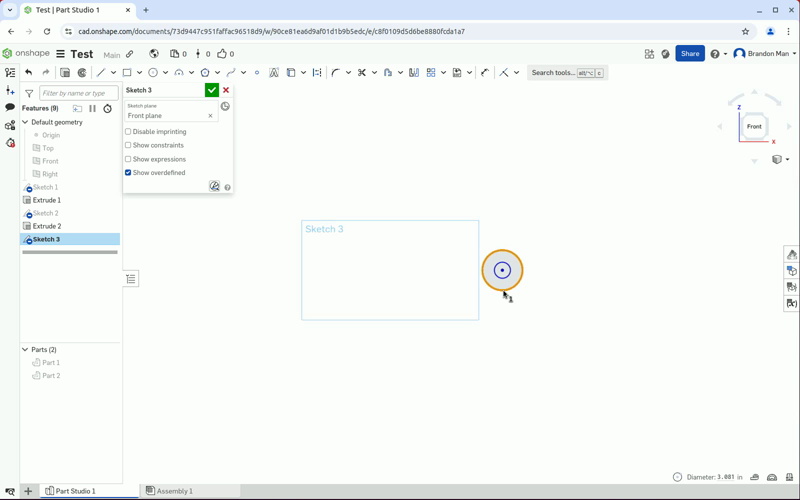
scroll(-6)
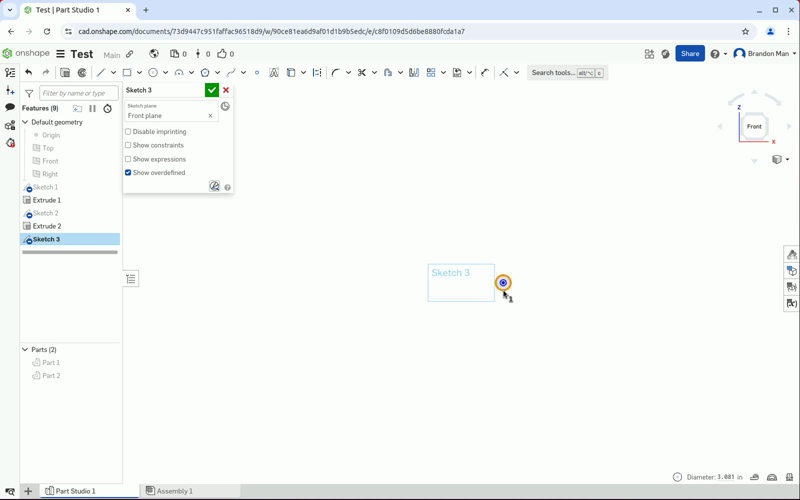
mouse_move(73, 352)
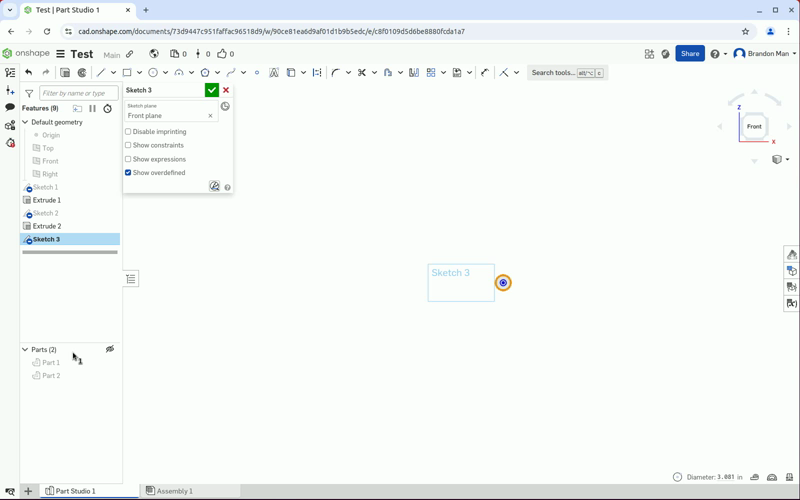
key(shift+y)
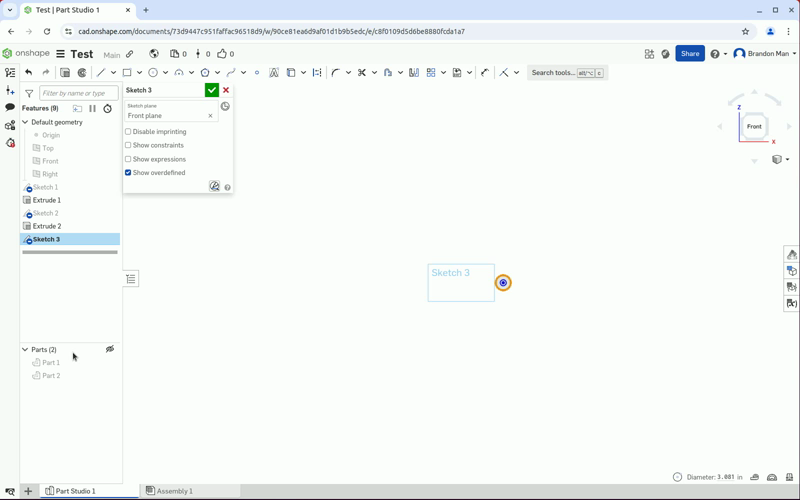
key(shift+e)
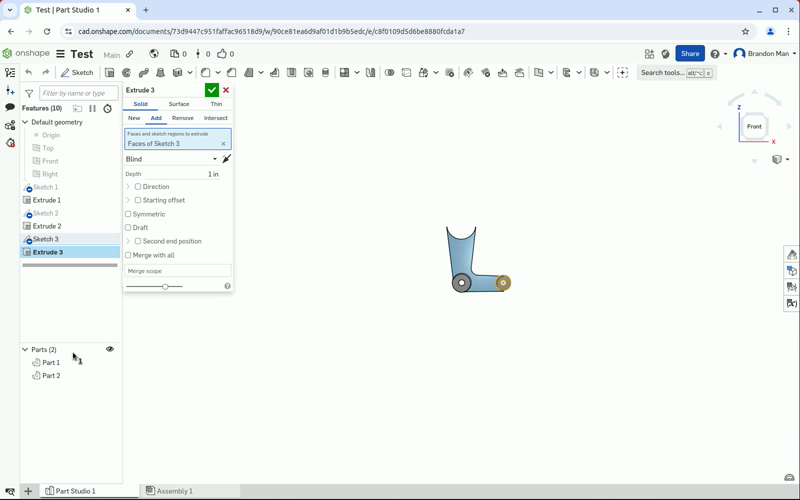
mouse_move(143, 106)
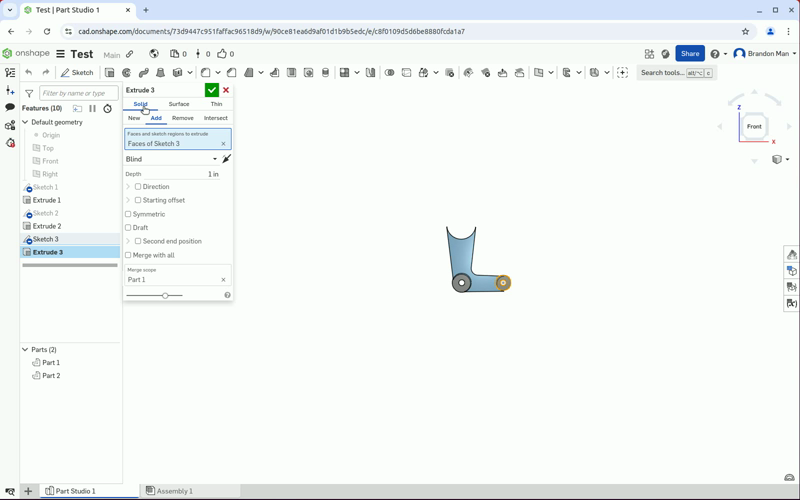
click(143, 106)
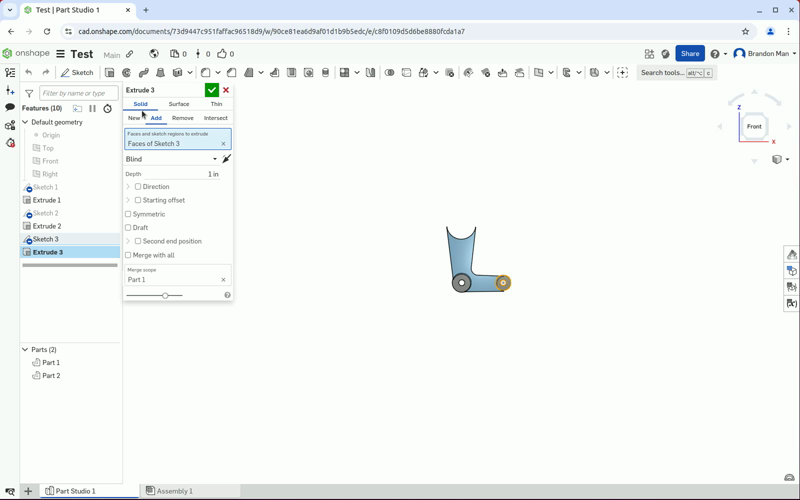
mouse_move(137, 120)
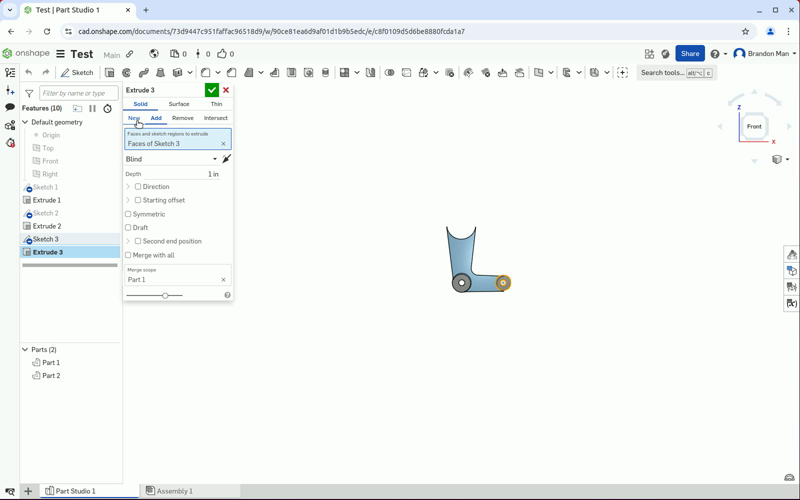
click(137, 120)
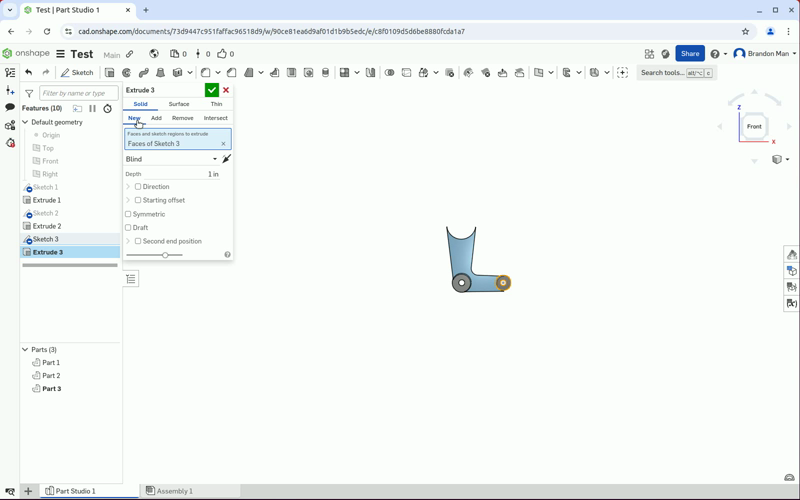
key(tab, 4)
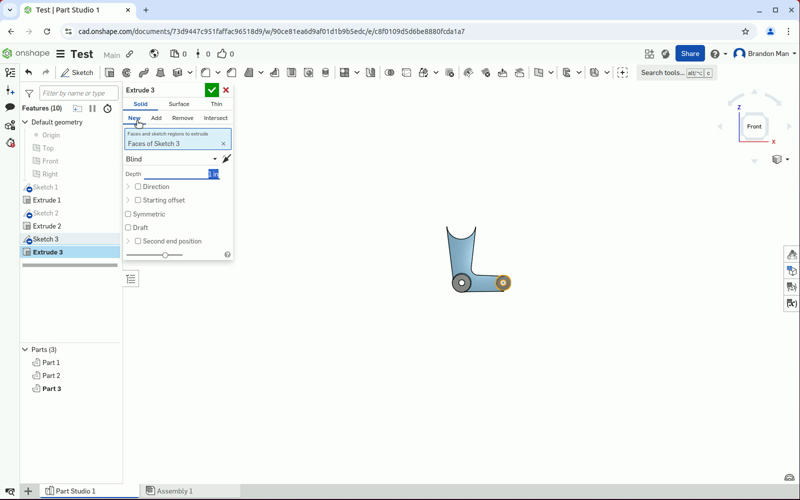
text(4.814)
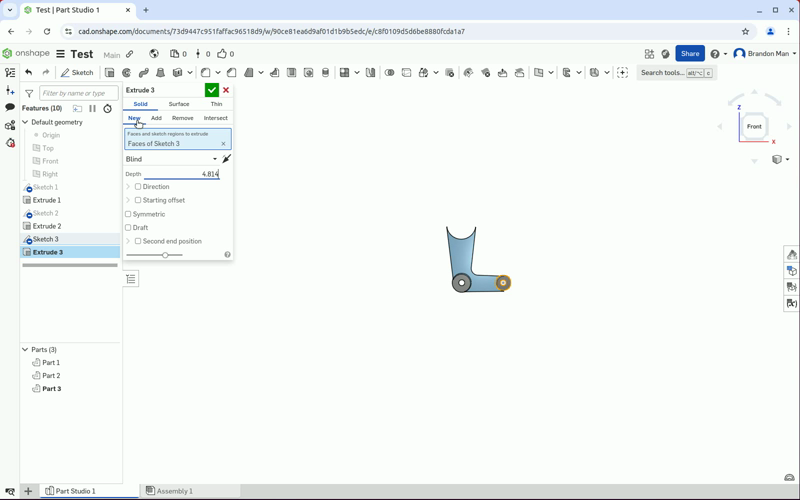
key(enter)
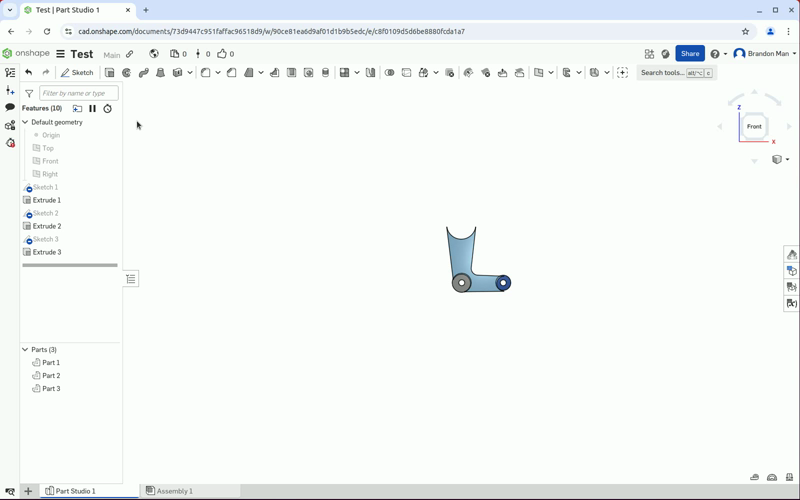
key(shift+h)
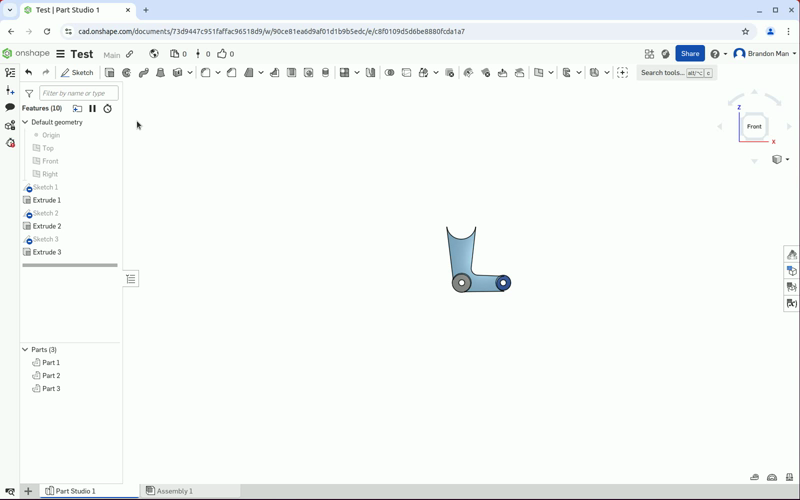
key(shift+h)
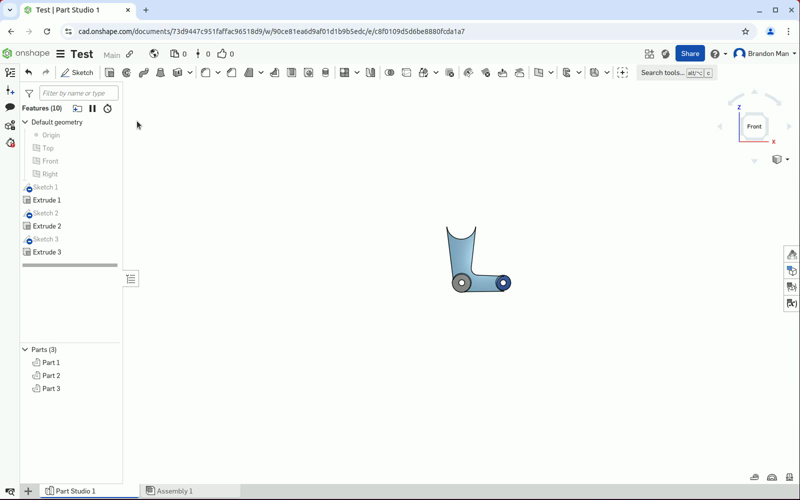
mouse_move(73, 189)
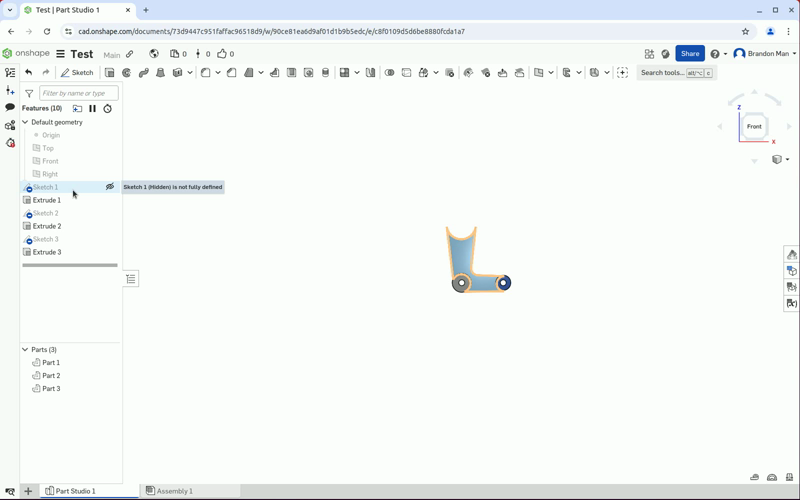
click(73, 189)
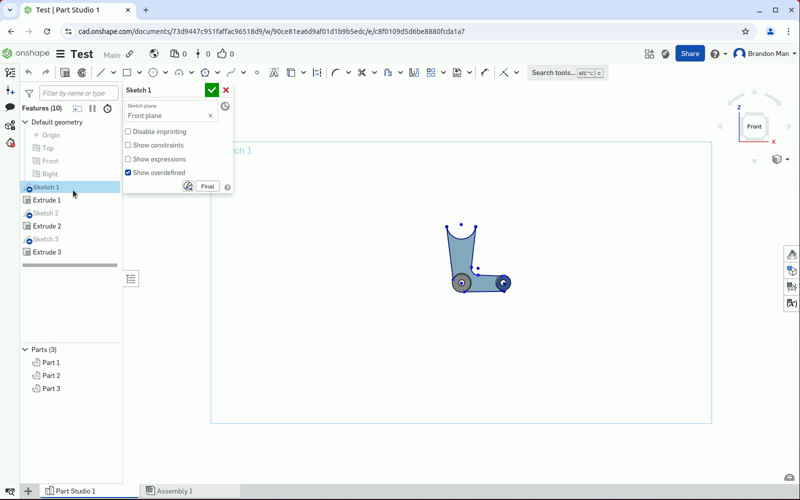
mouse_move(229, 92)
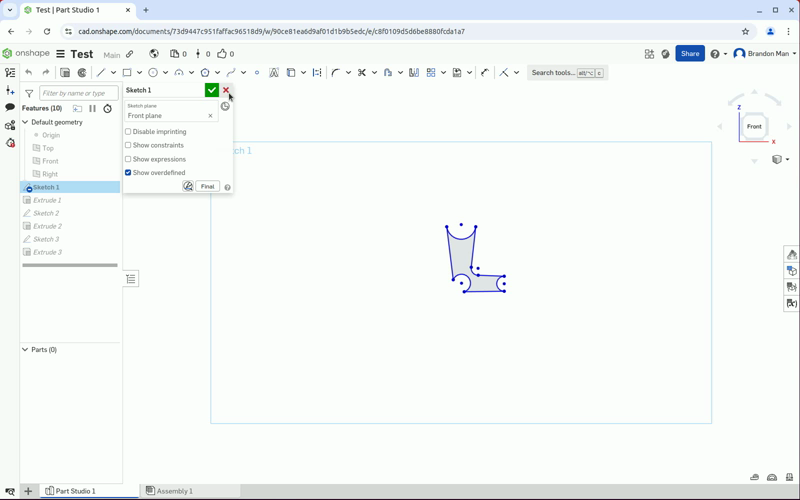
click(229, 92)
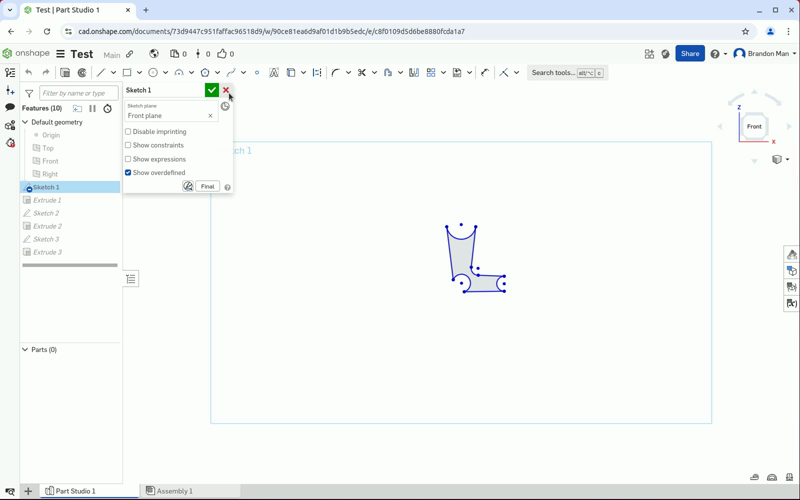
key(shift+s)
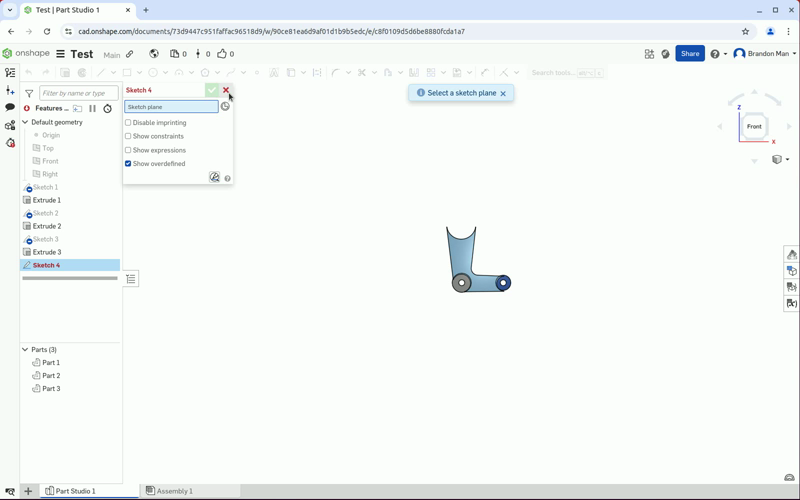
mouse_move(73, 163)
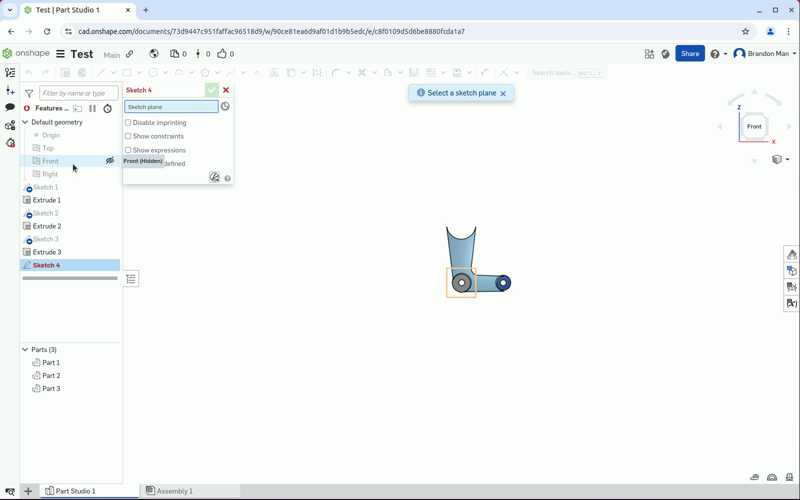
click(73, 163)
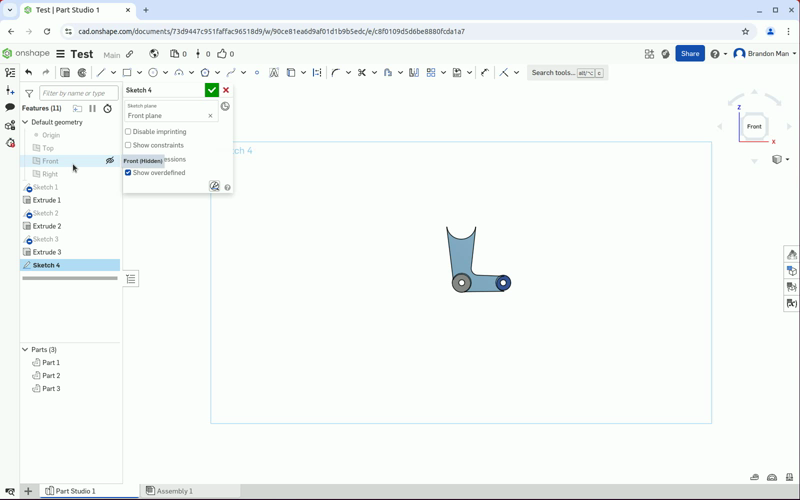
mouse_move(73, 352)
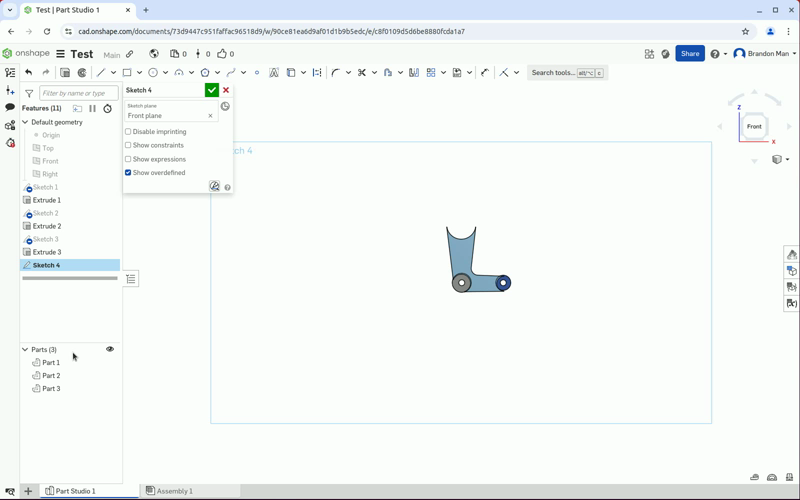
key(y)
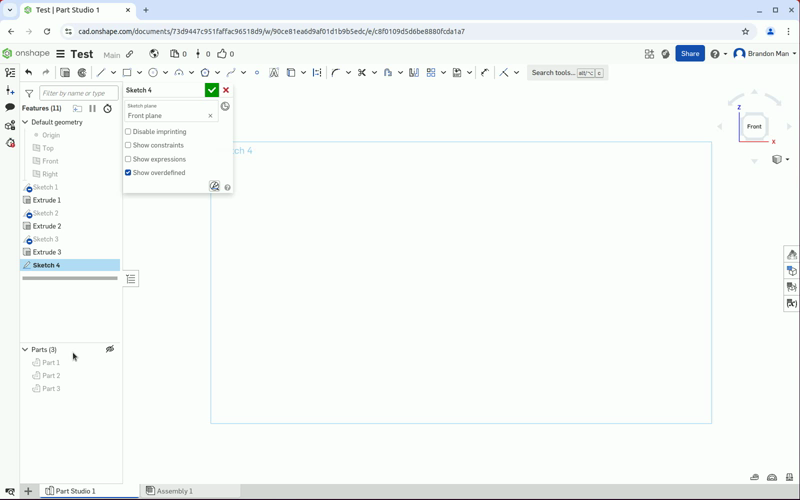
key(c)
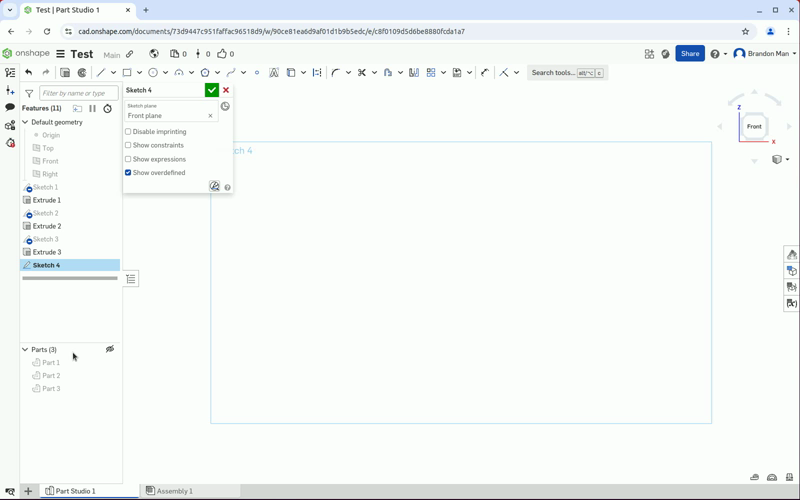
key_down(shift)
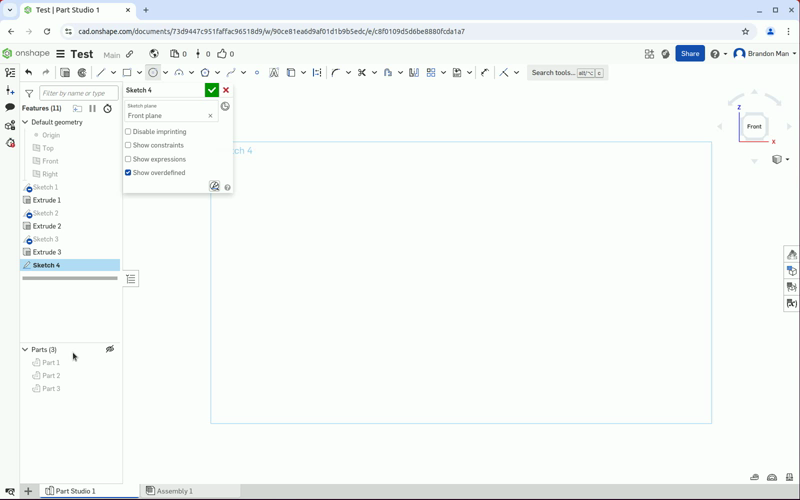
mouse_move(461, 225)
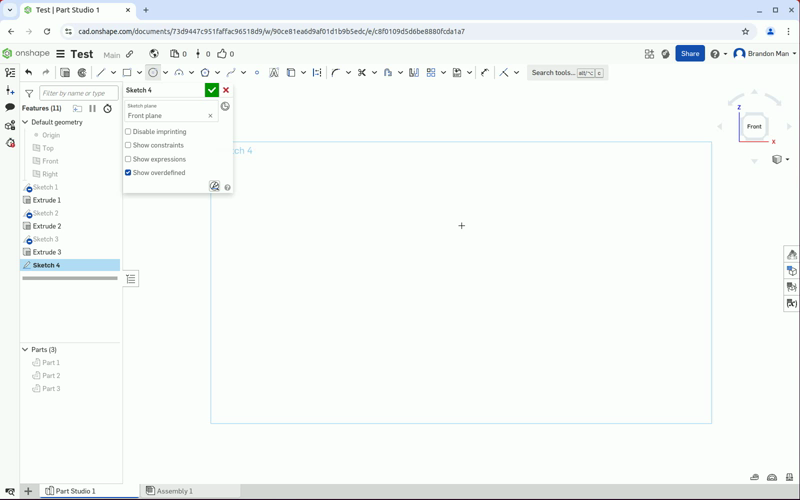
click(461, 225)
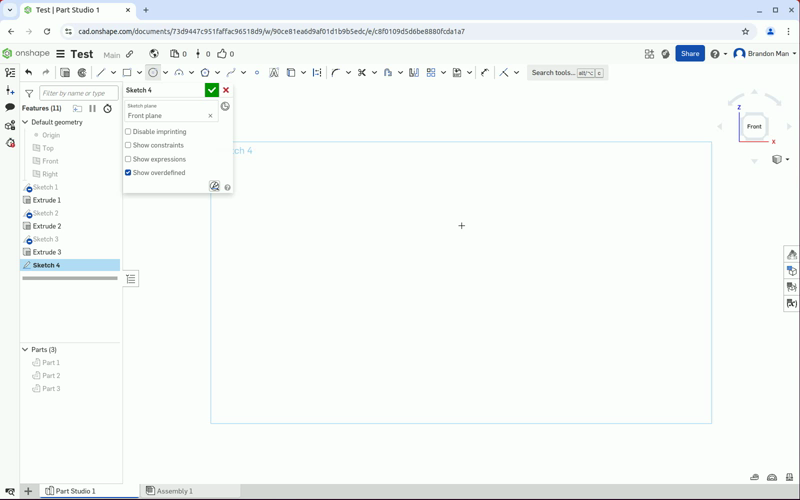
key_up(shift)
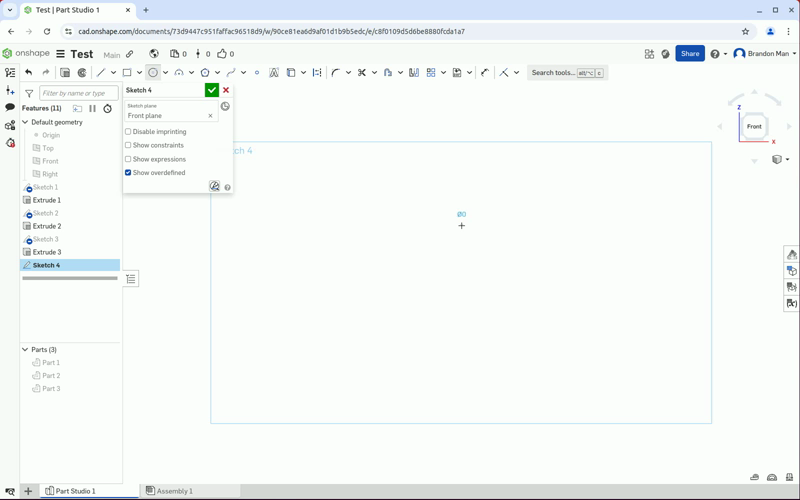
mouse_move(477, 225)
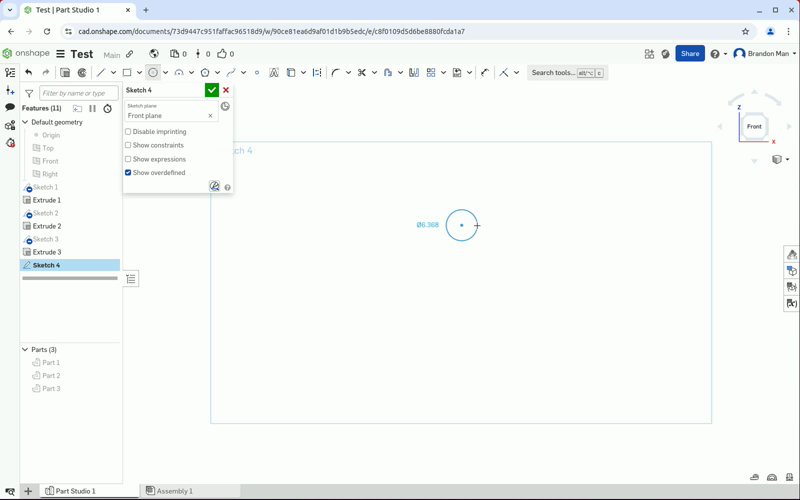
click(477, 225)
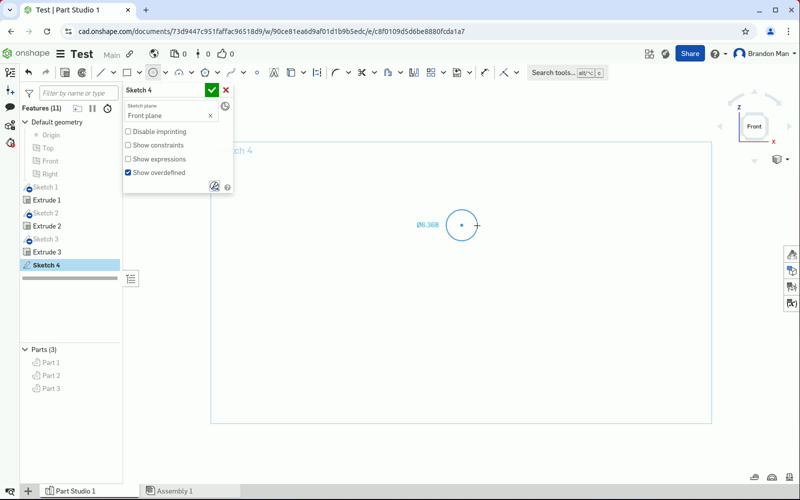
key(esc)
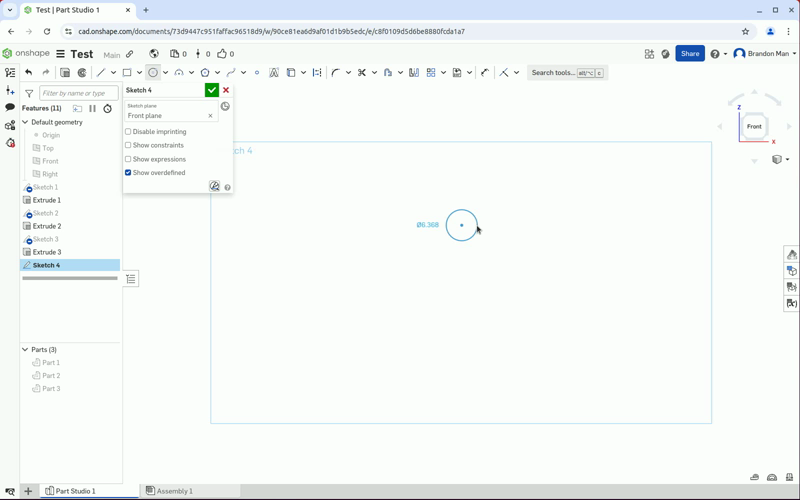
key(c)
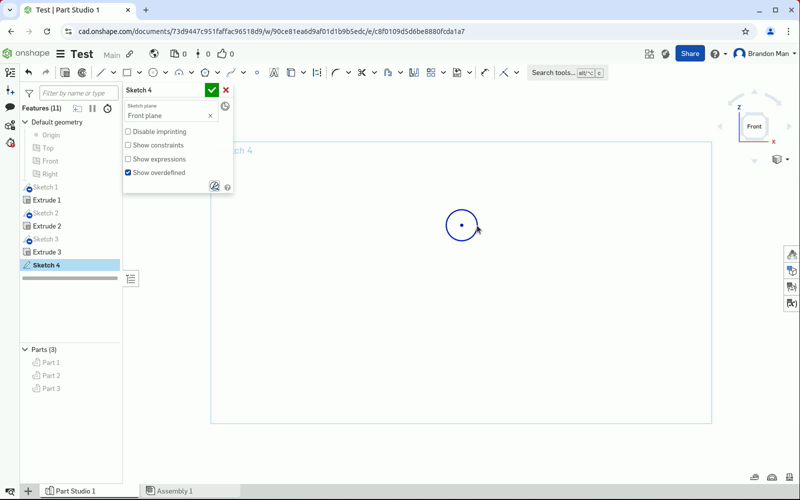
key_down(shift)
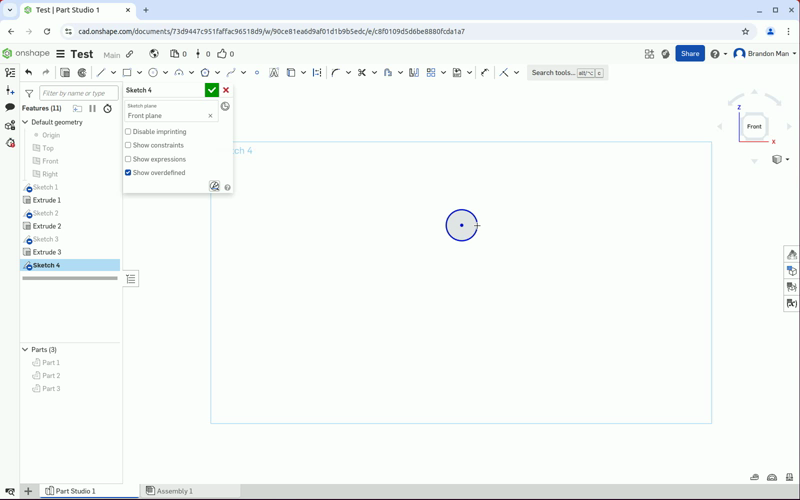
mouse_move(461, 225)
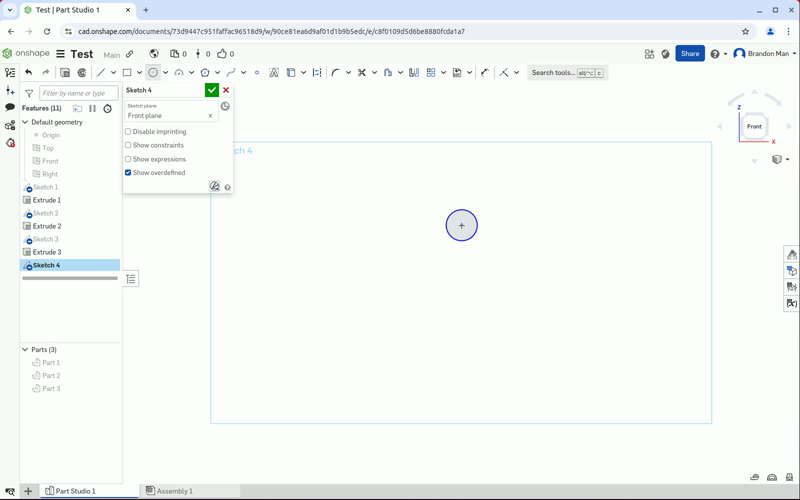
click(461, 225)
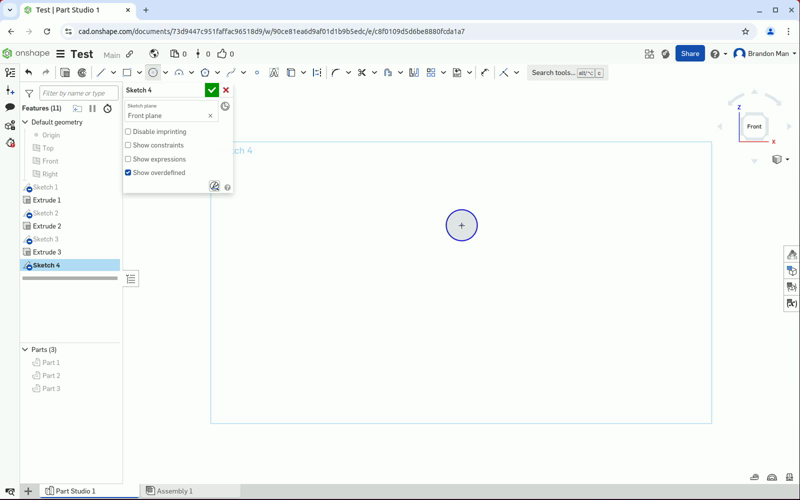
key_up(shift)
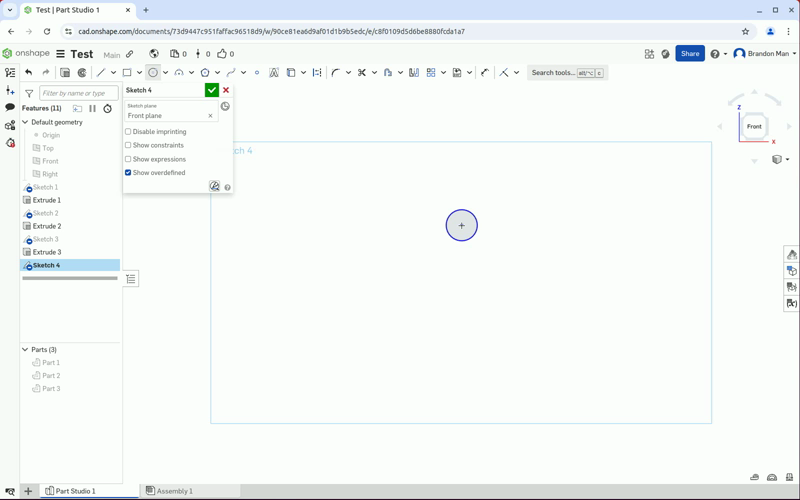
mouse_move(465, 225)
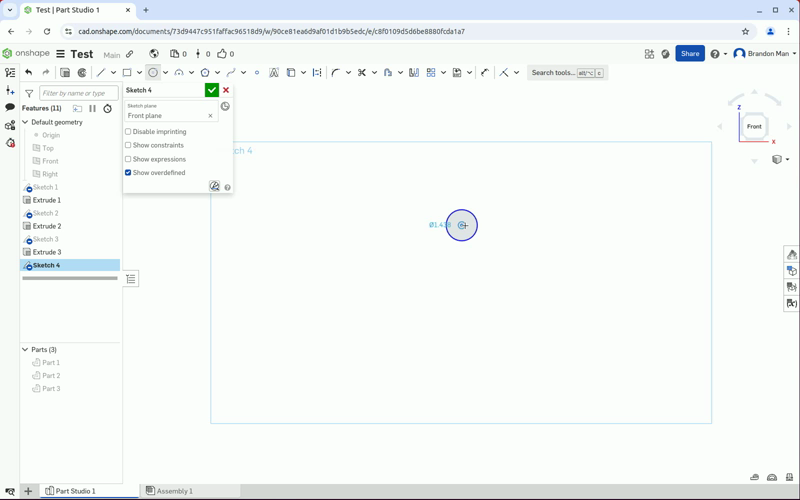
scroll(6)
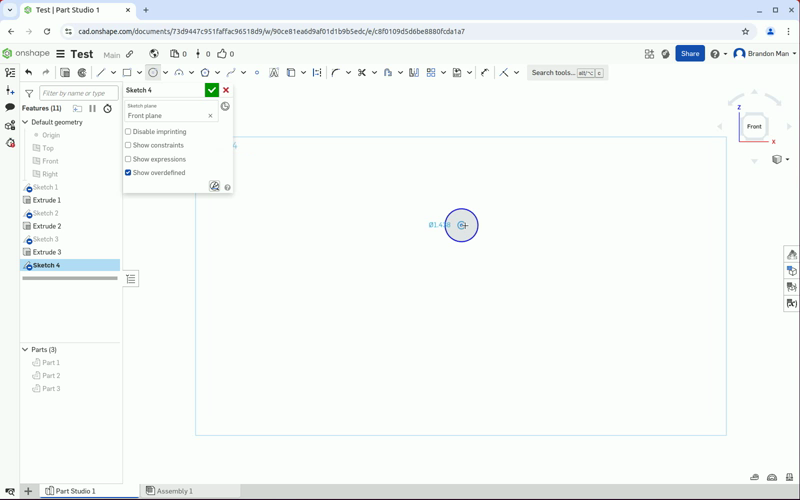
scroll(6)
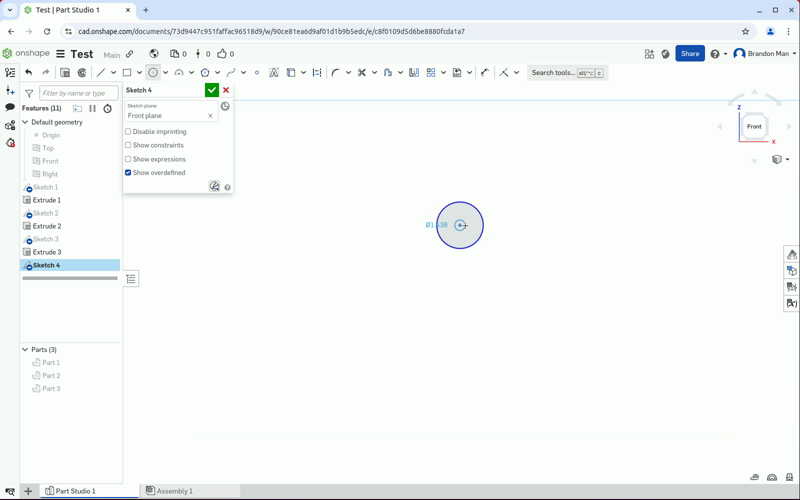
scroll(6)
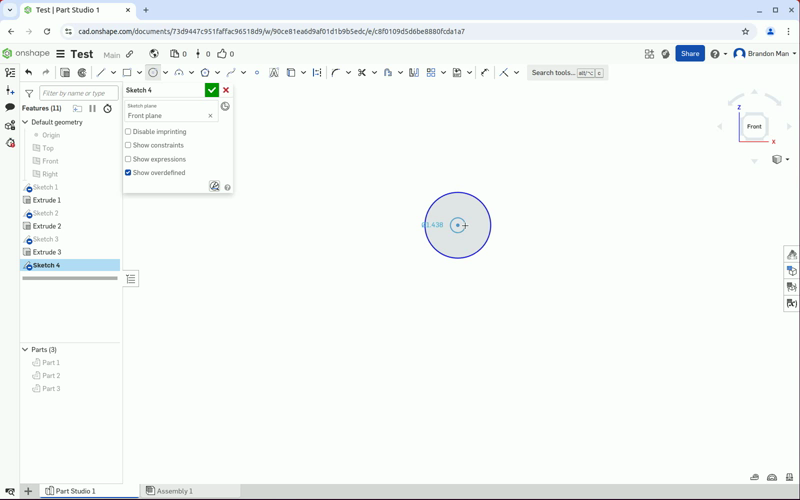
scroll(6)
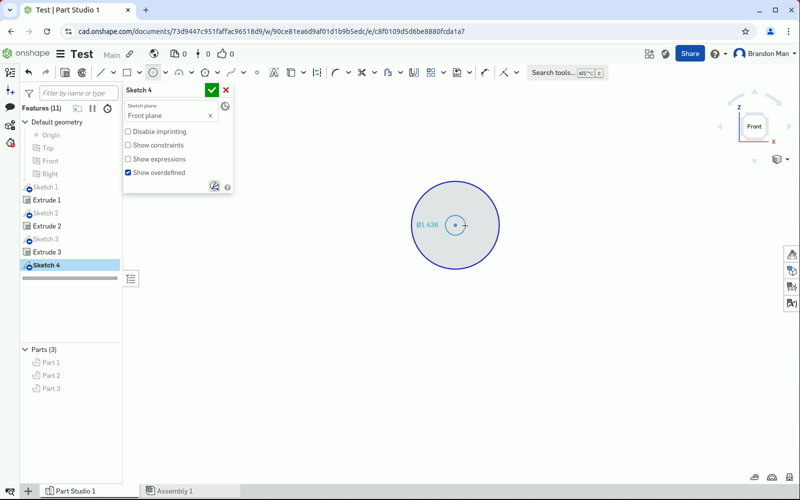
scroll(6)
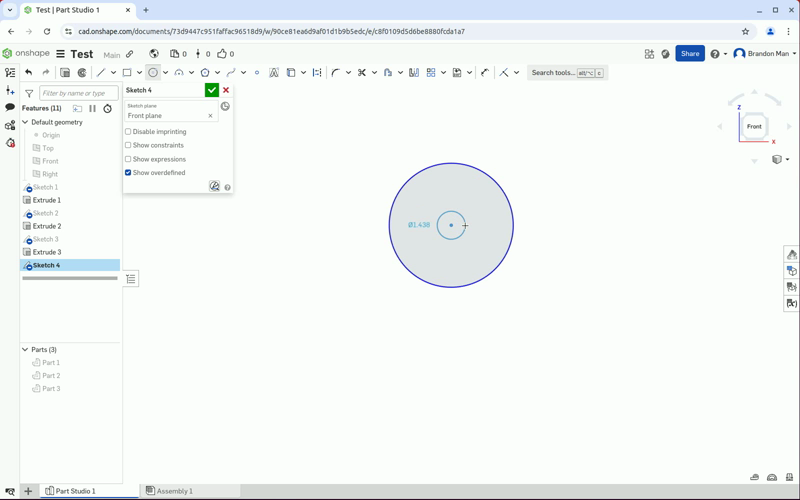
scroll(6)
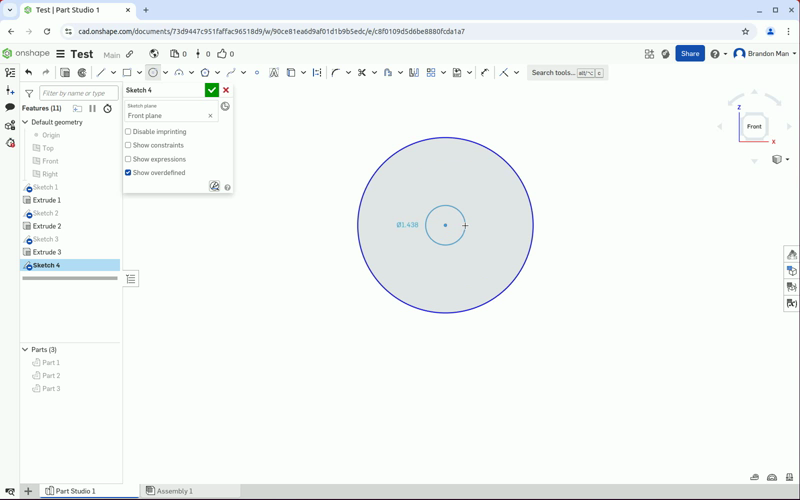
scroll(6)
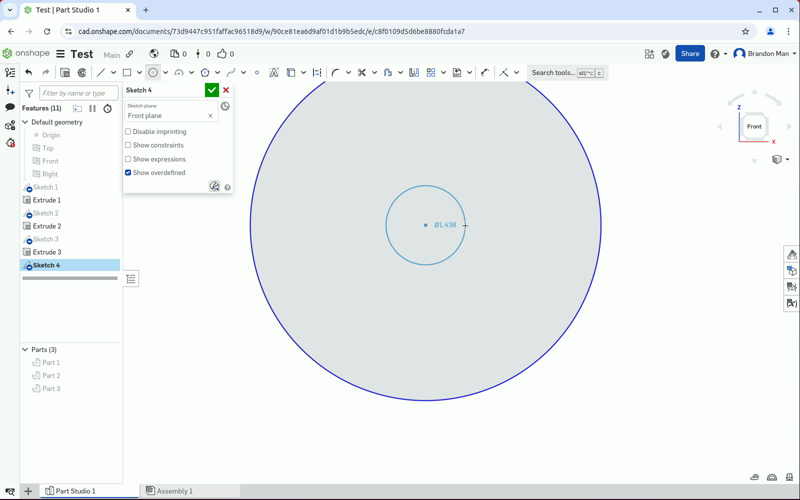
click(465, 225)
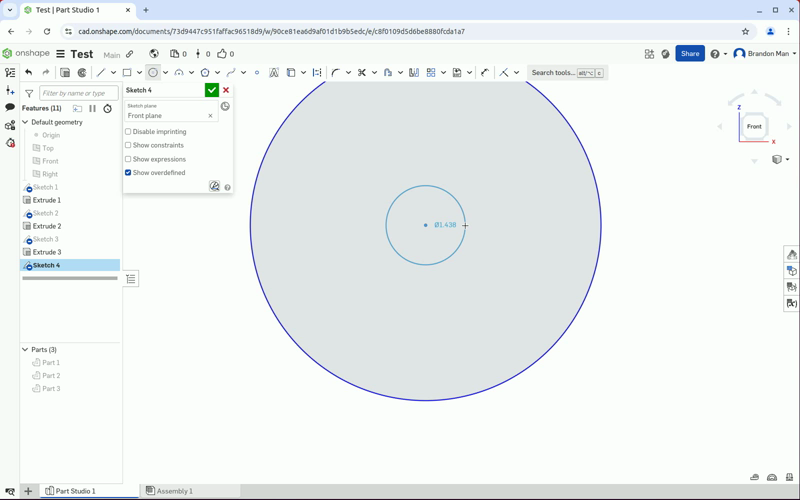
scroll(-6)
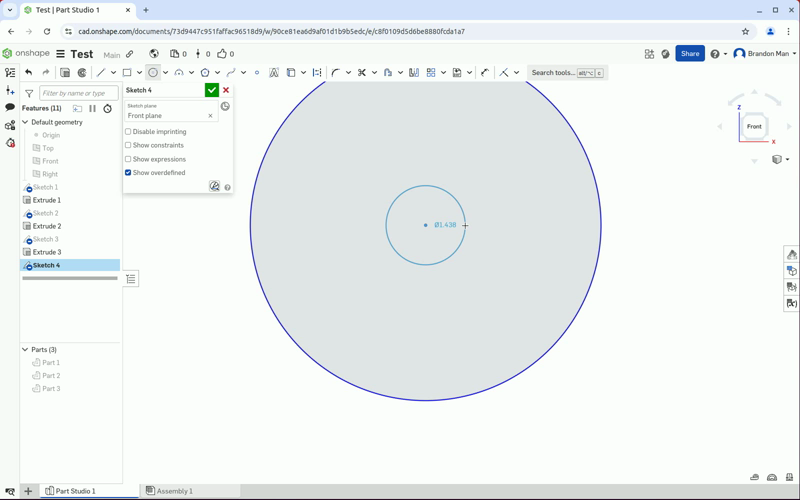
scroll(-6)
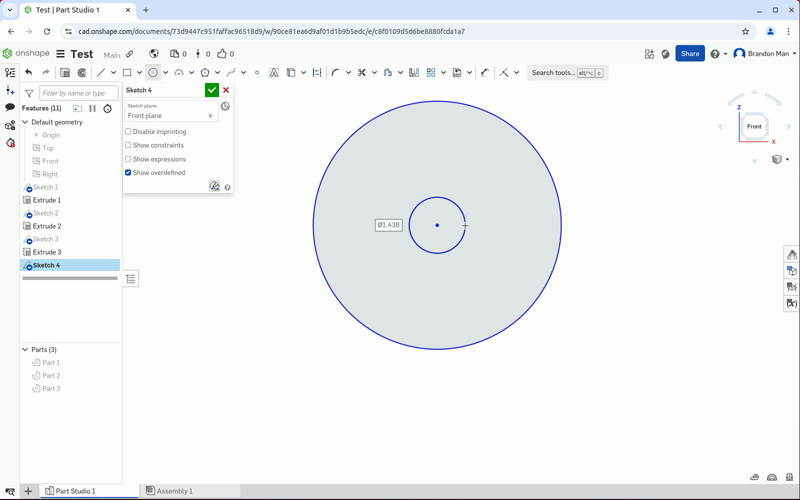
scroll(-6)
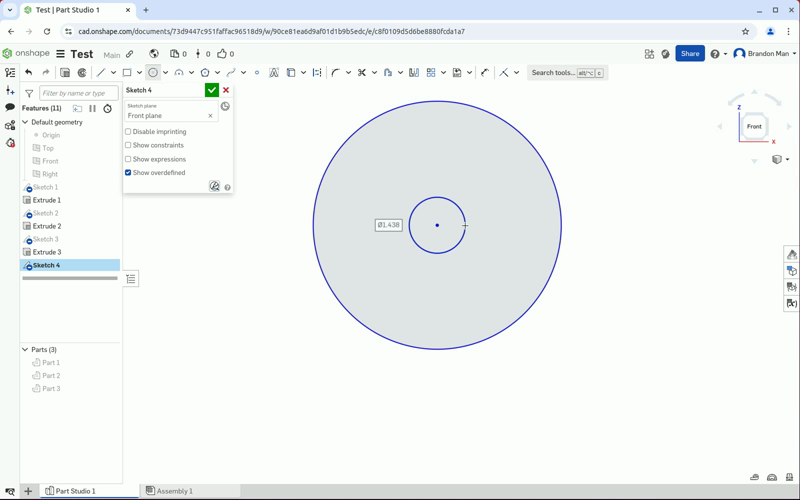
scroll(-6)
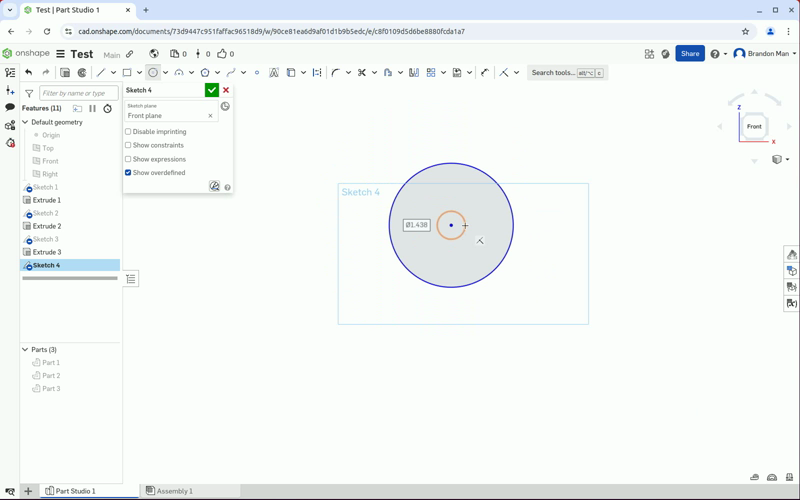
scroll(-6)
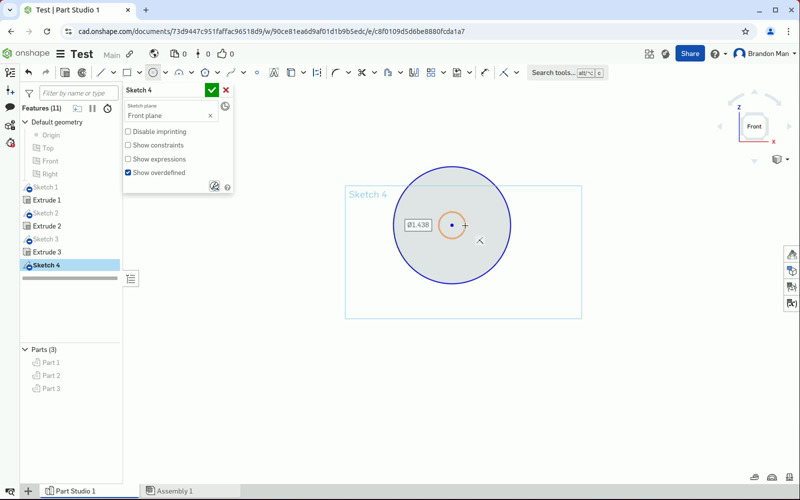
scroll(-6)
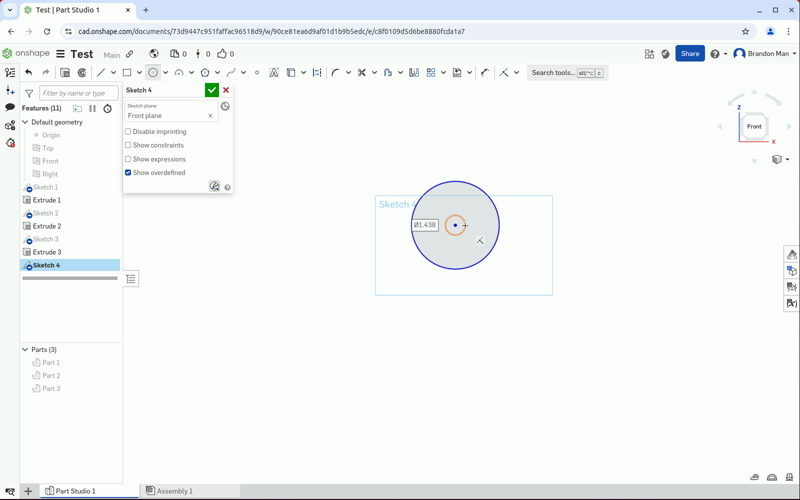
scroll(-6)
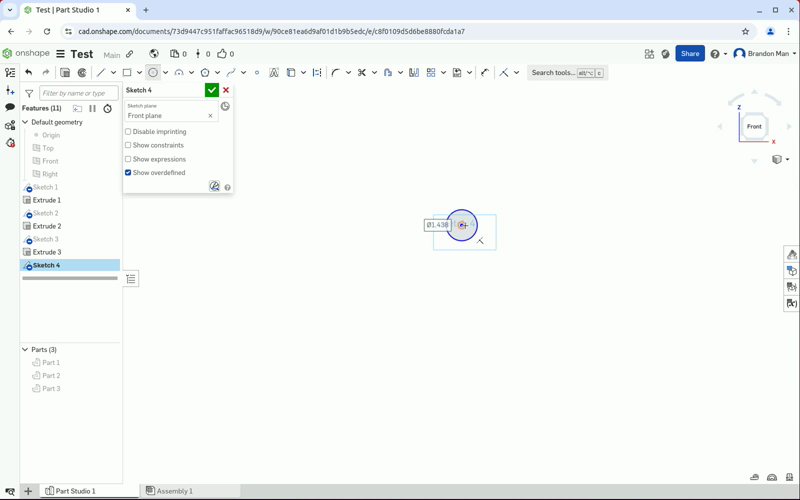
key(esc)
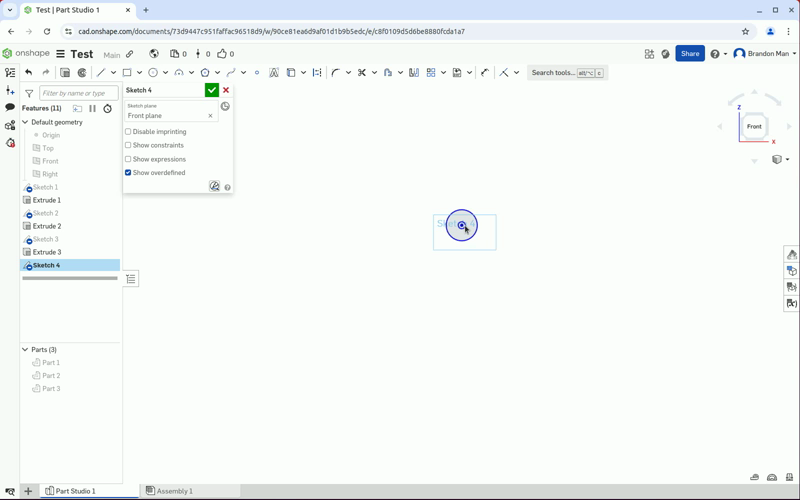
mouse_move(474, 226)
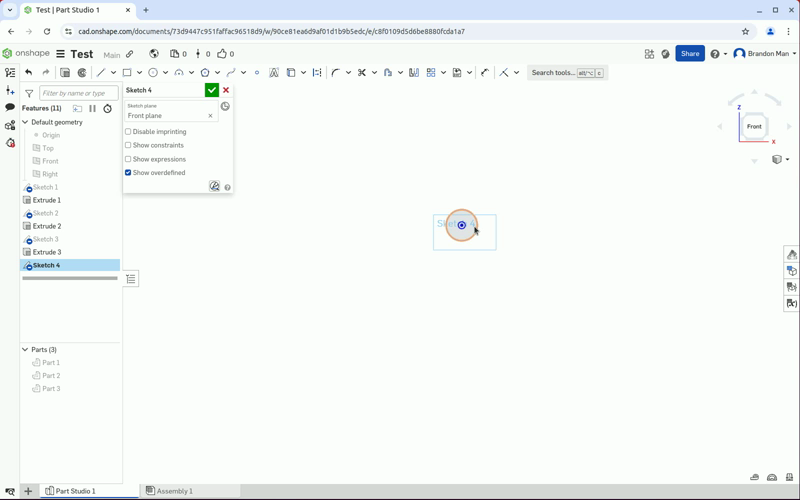
scroll(6)
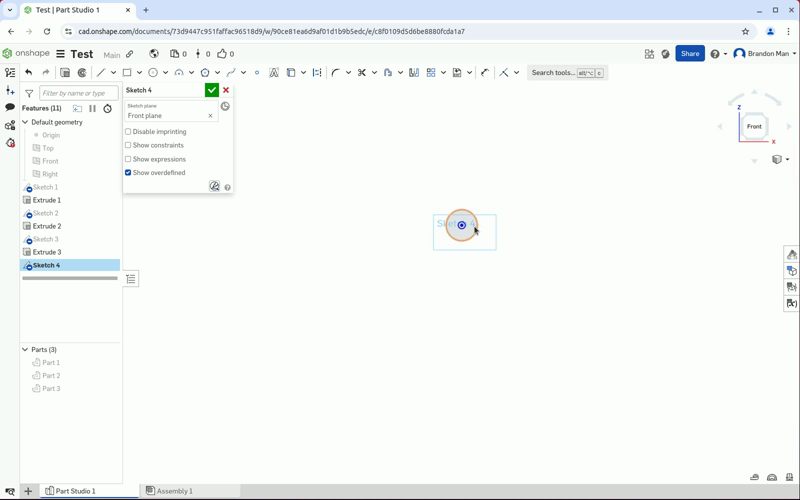
scroll(6)
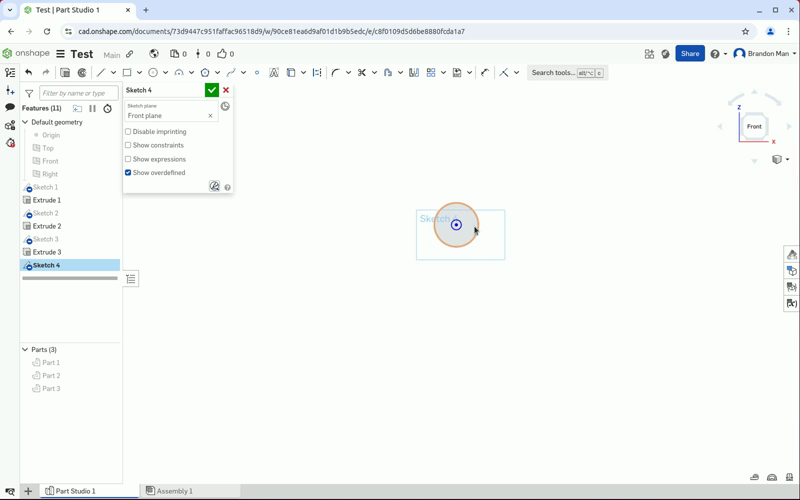
scroll(6)
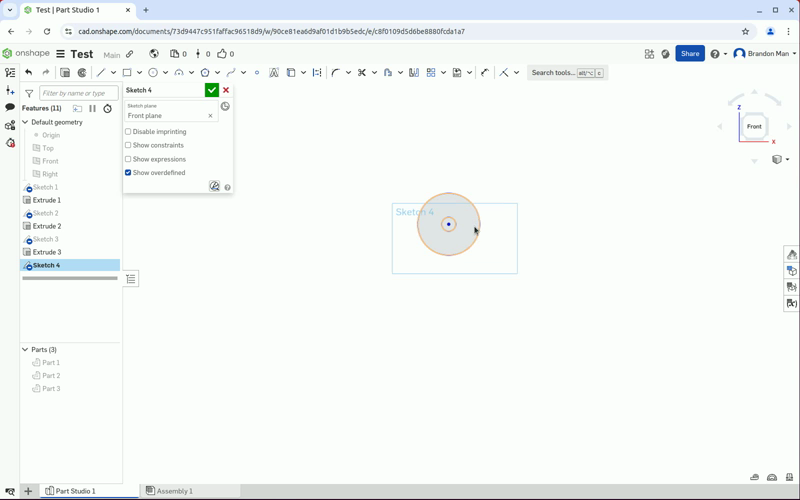
scroll(6)
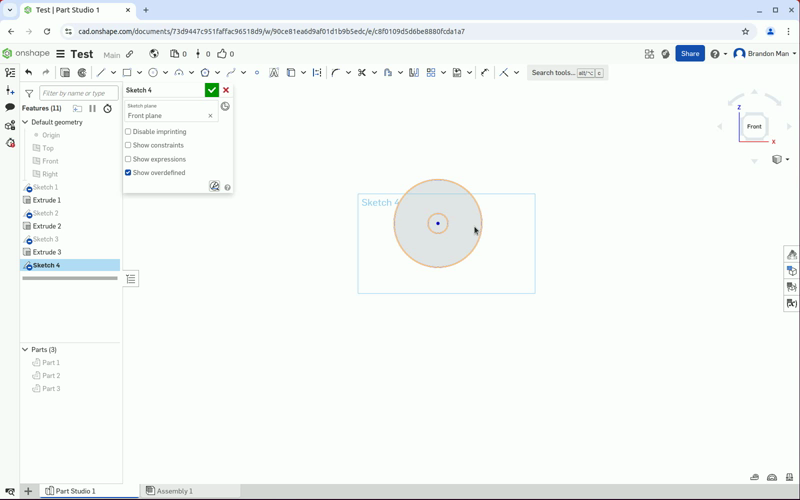
scroll(6)
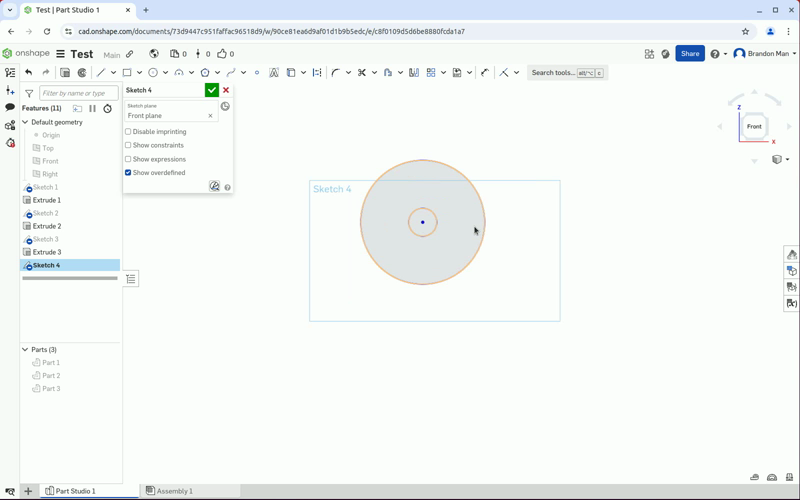
scroll(6)
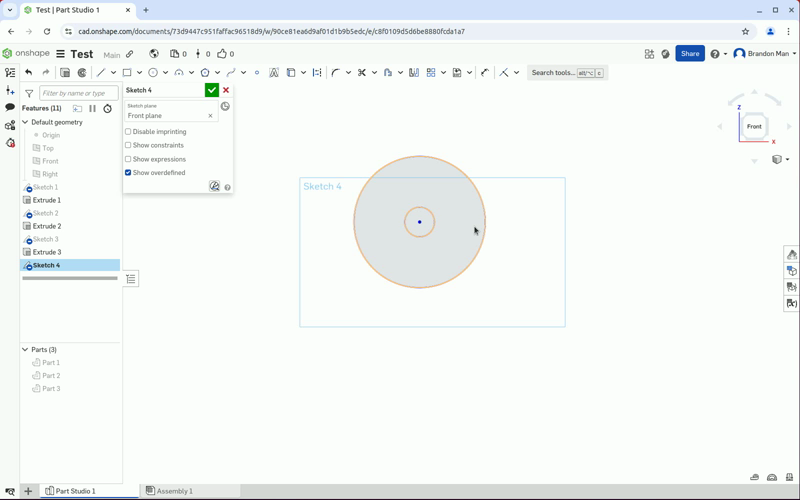
scroll(6)
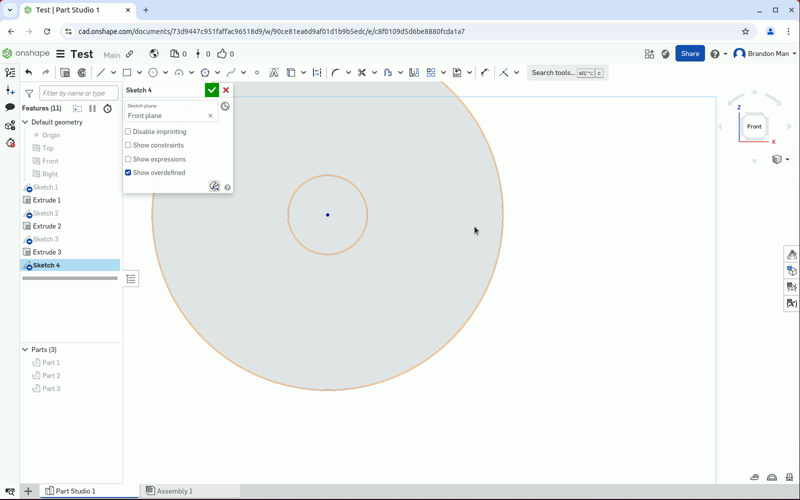
click(474, 226)
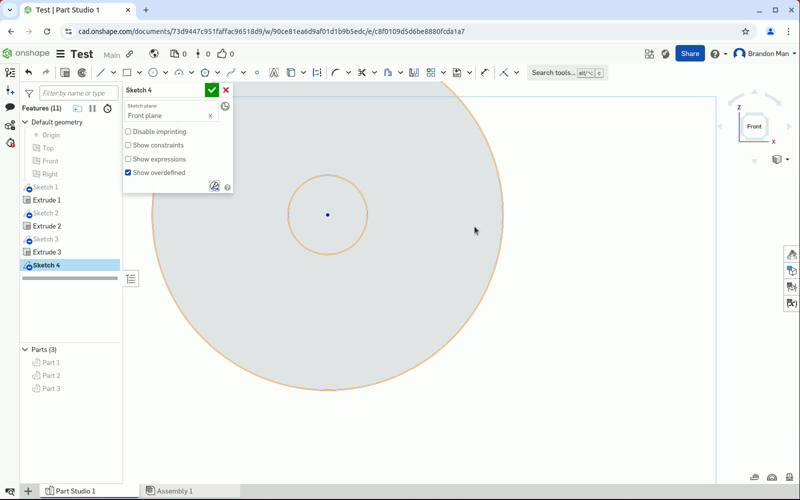
scroll(-6)
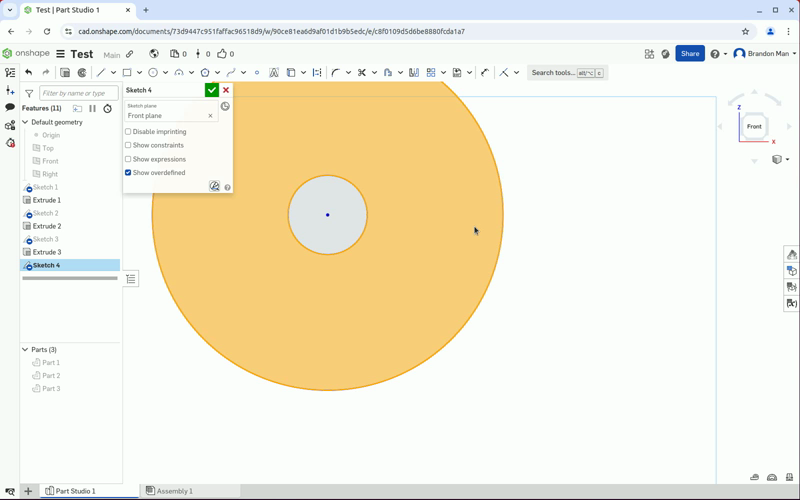
scroll(-6)
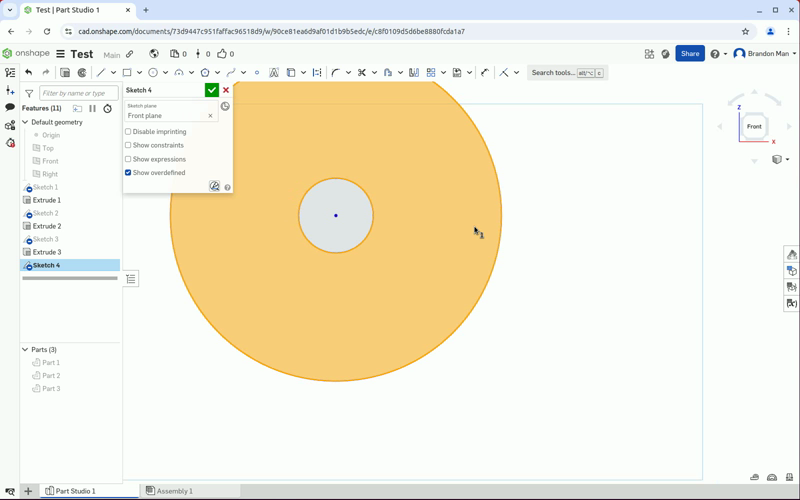
scroll(-6)
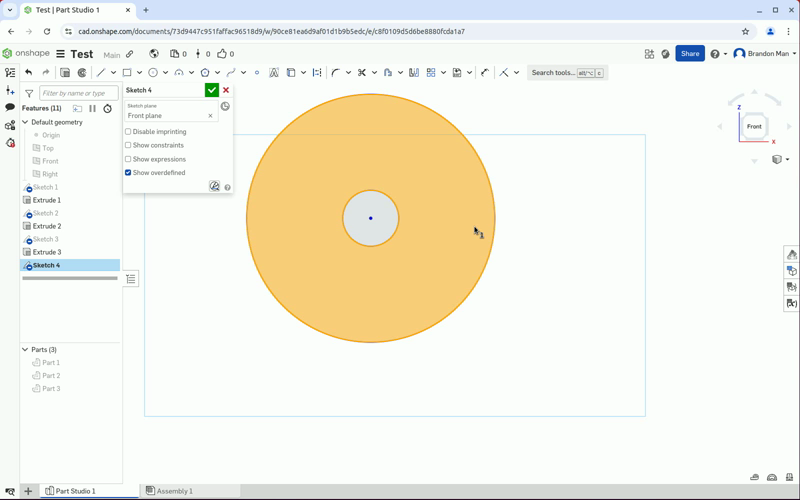
scroll(-6)
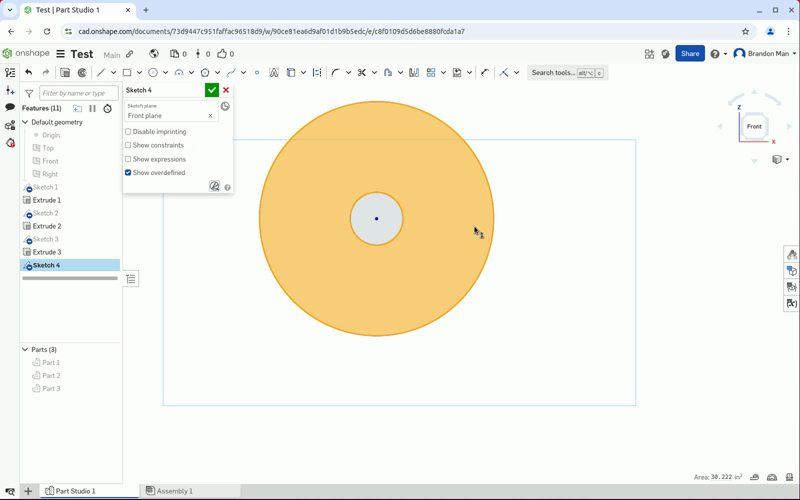
scroll(-6)
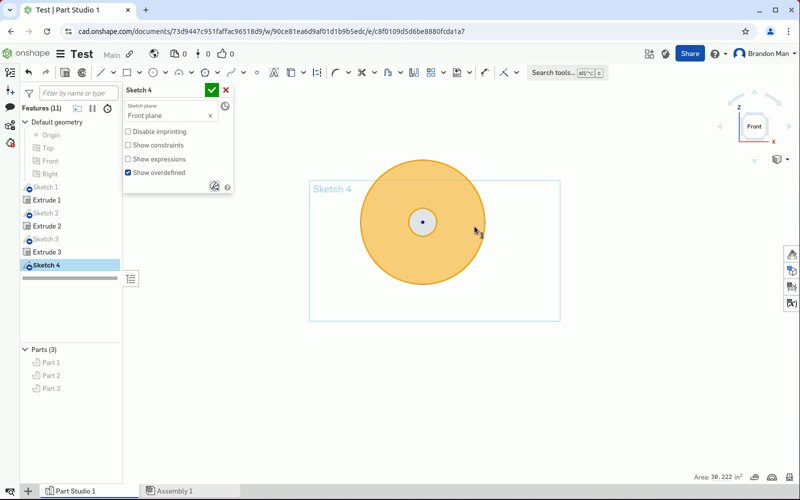
scroll(-6)
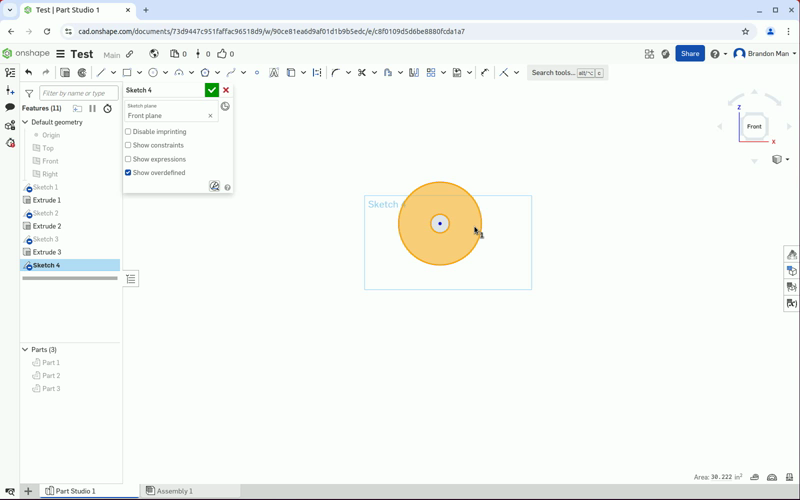
scroll(-6)
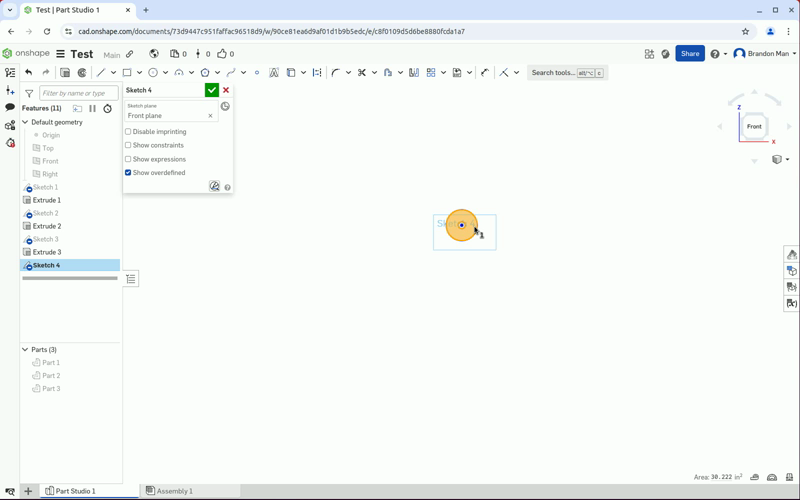
mouse_move(73, 352)
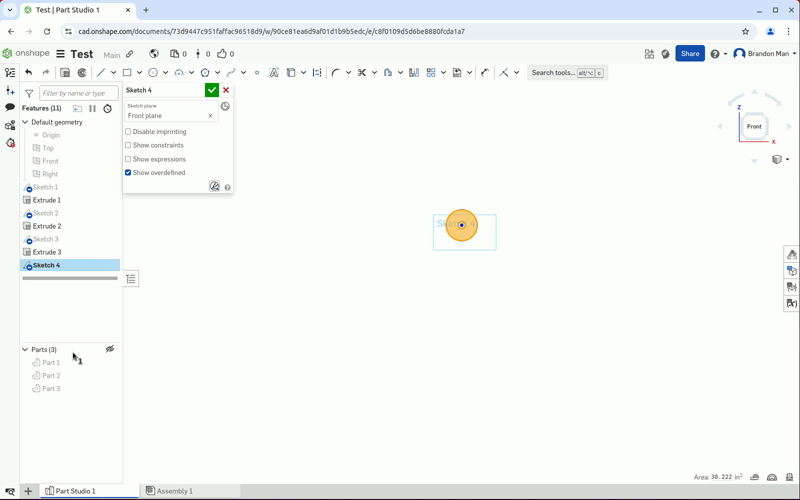
key(shift+y)
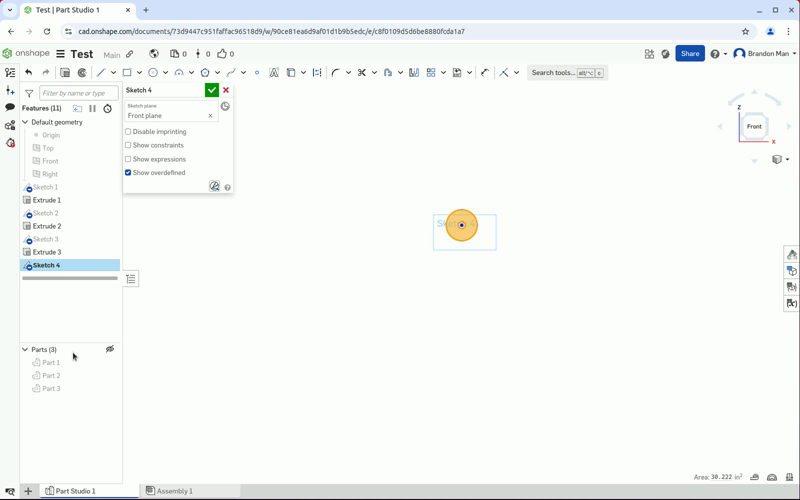
key(shift+e)
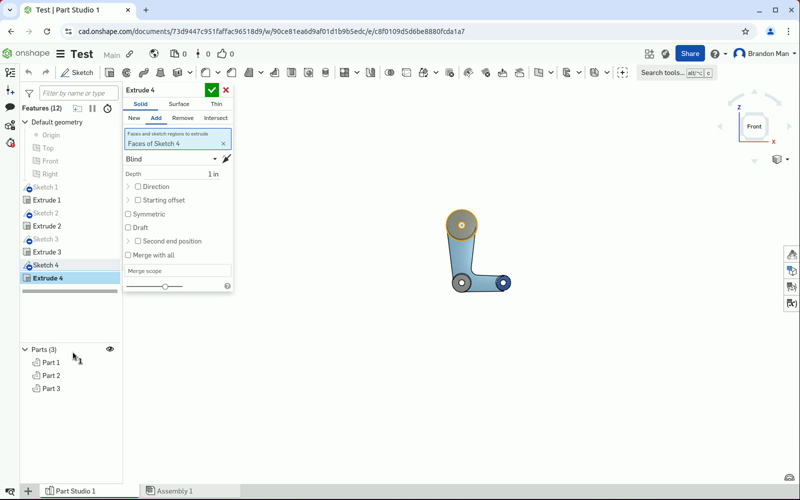
mouse_move(143, 106)
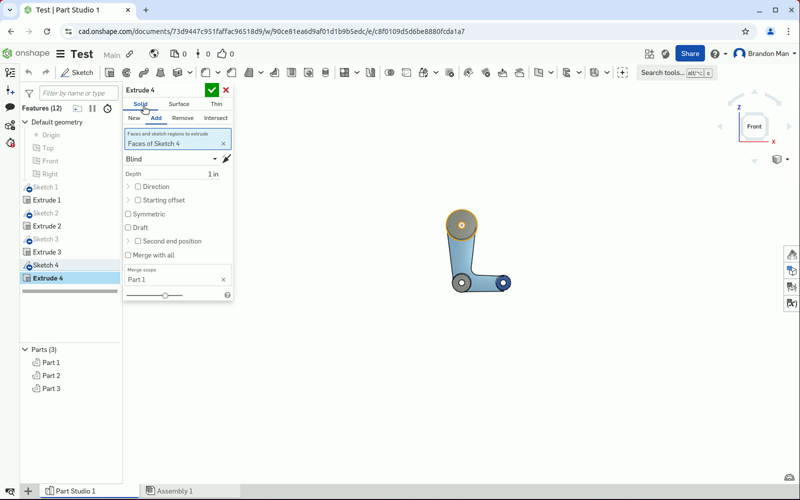
click(143, 106)
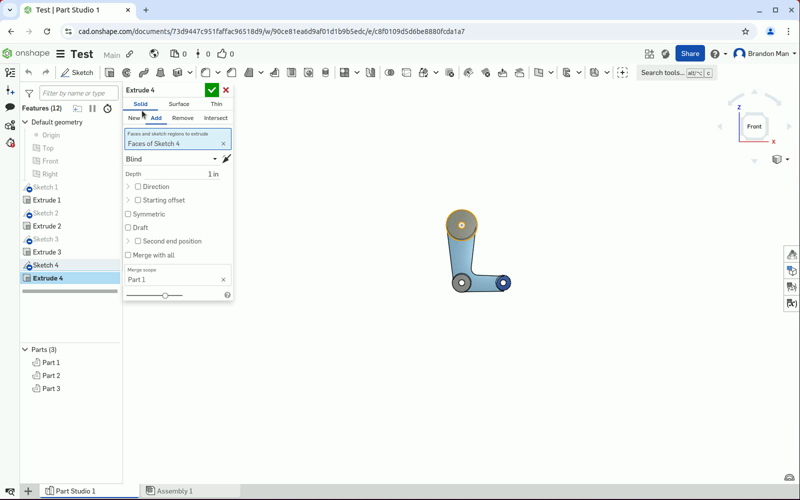
mouse_move(137, 120)
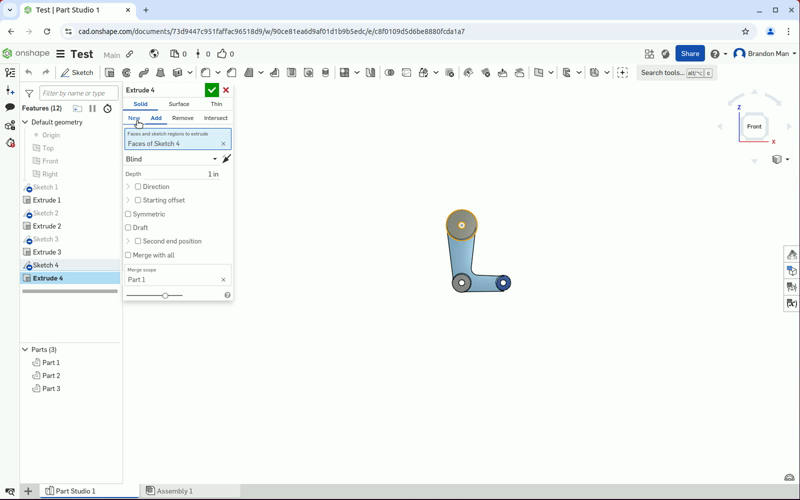
click(137, 120)
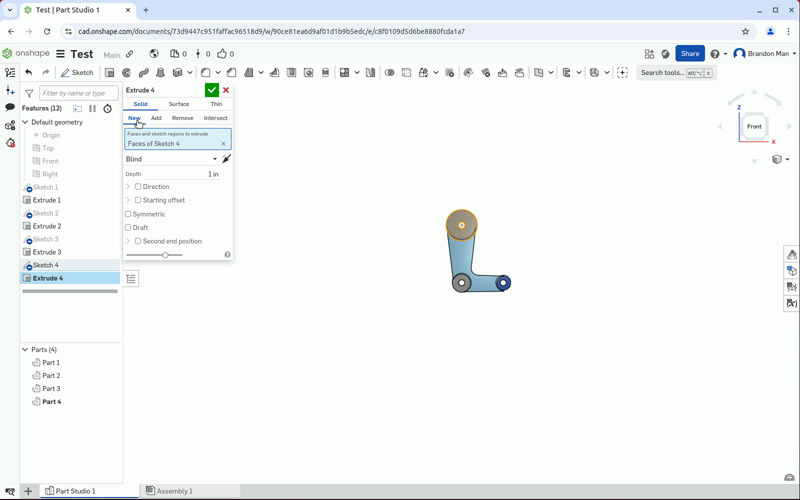
key(tab, 4)
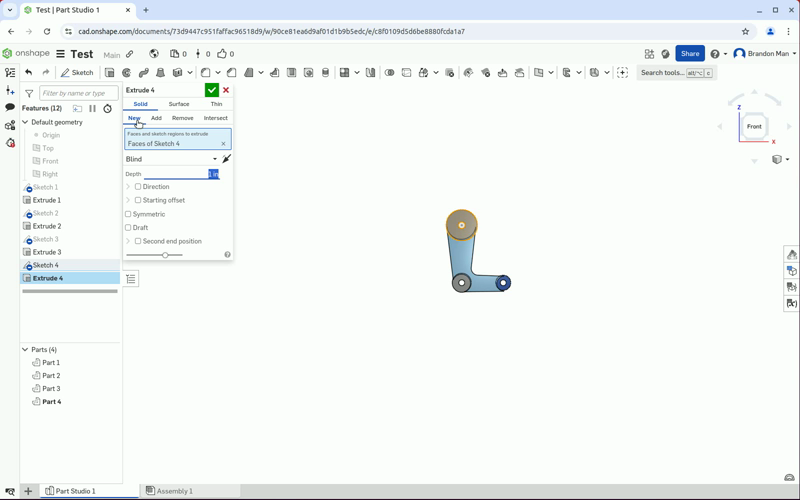
text(4.814)
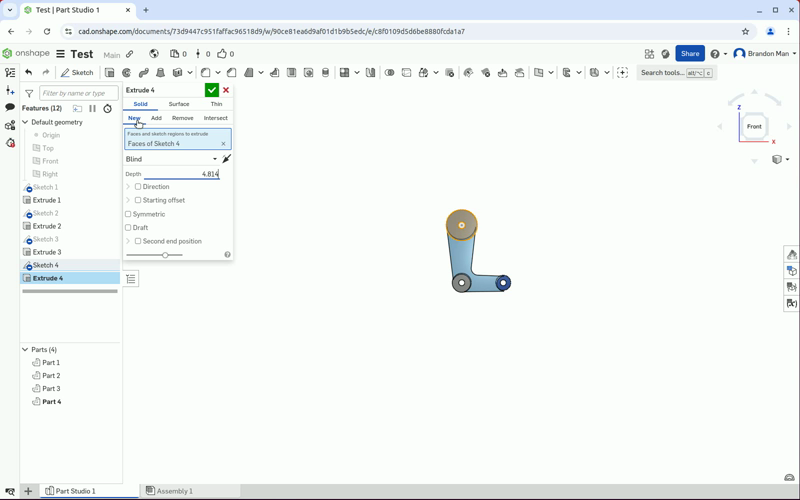
key(enter)
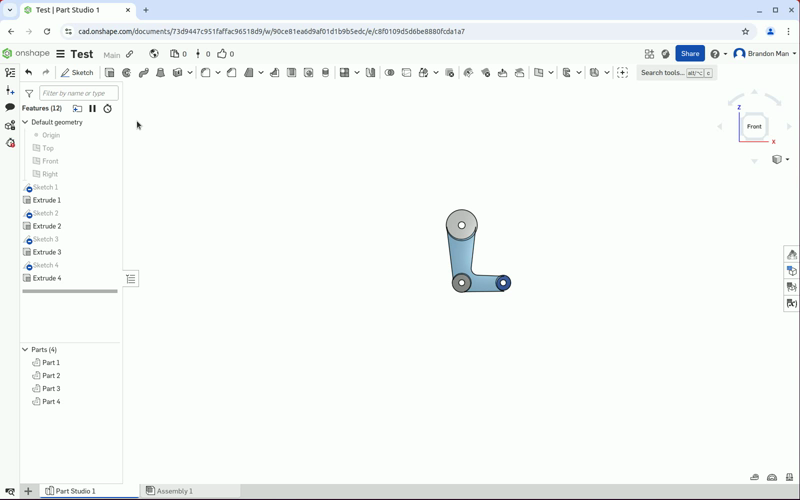
key(shift+h)
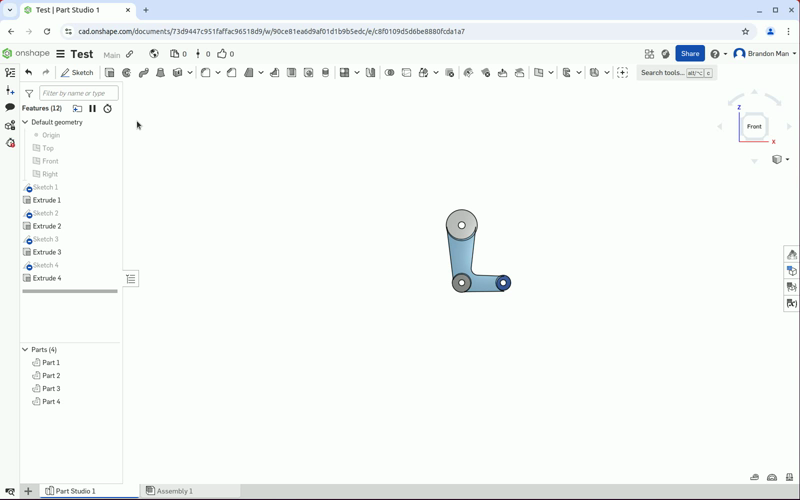
key(shift+h)
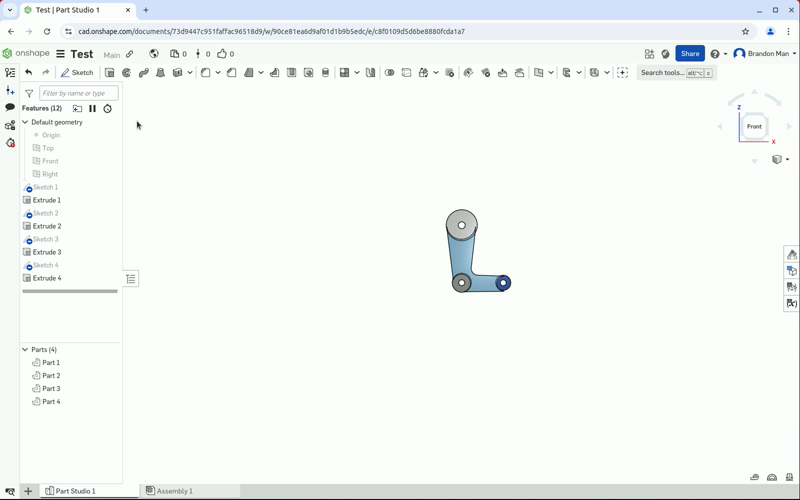
mouse_move(73, 189)
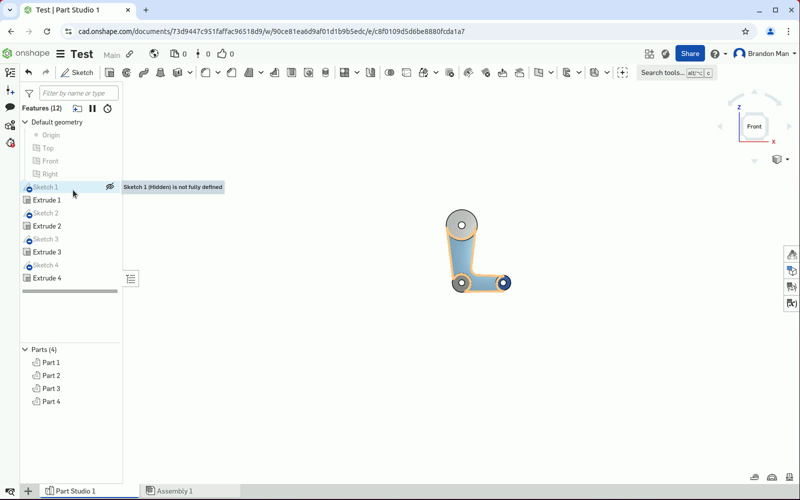
click(73, 189)
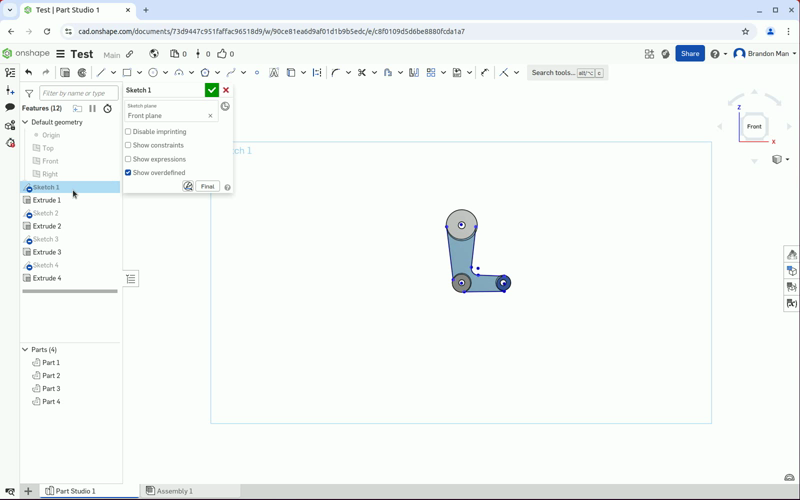
mouse_move(229, 92)
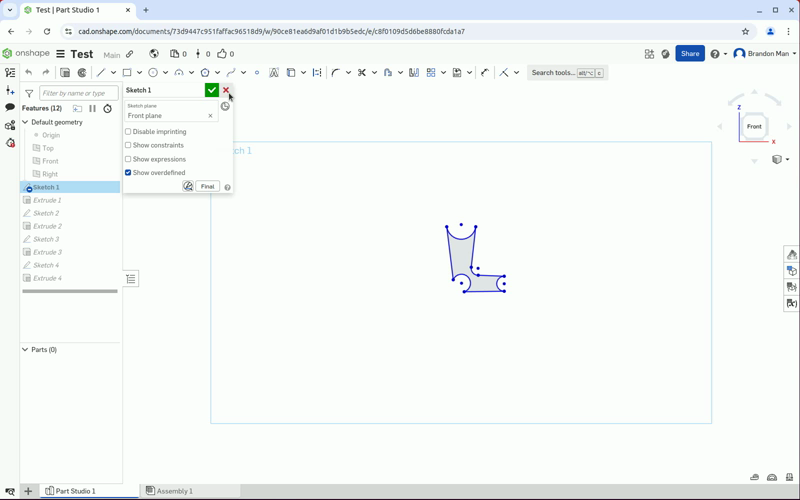
click(229, 92)
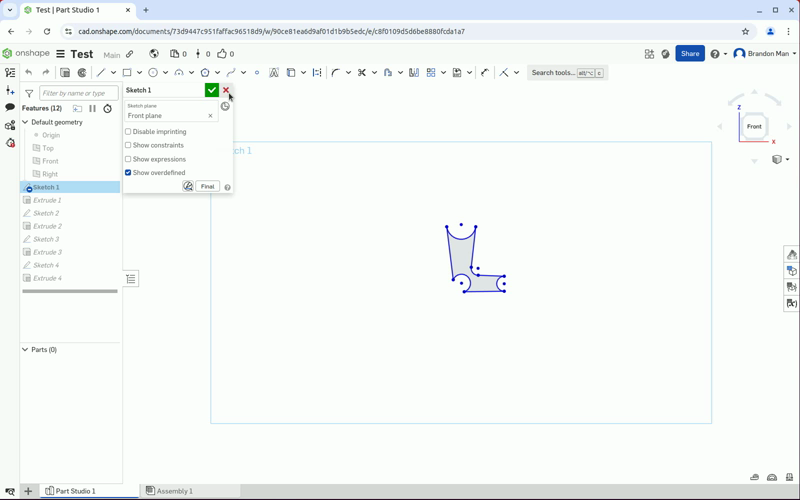
key(shift+s)
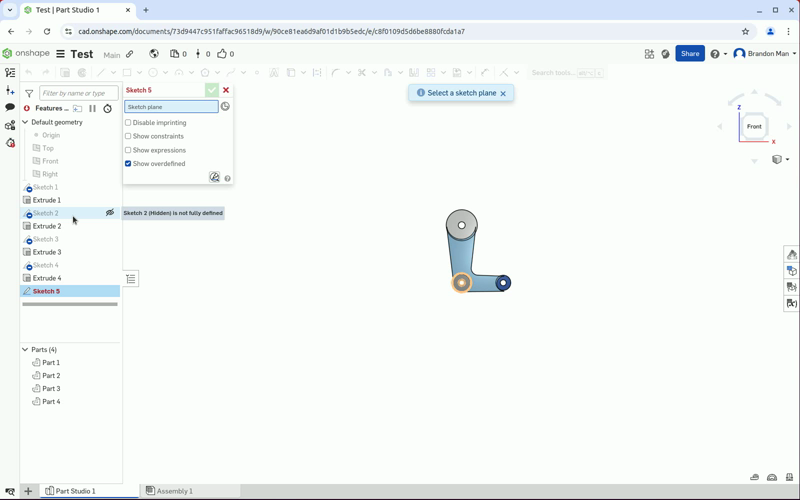
scroll(3)
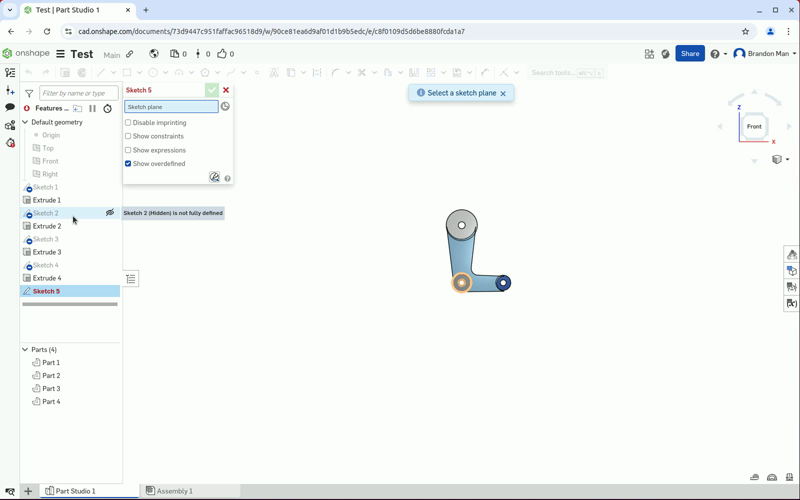
mouse_move(73, 163)
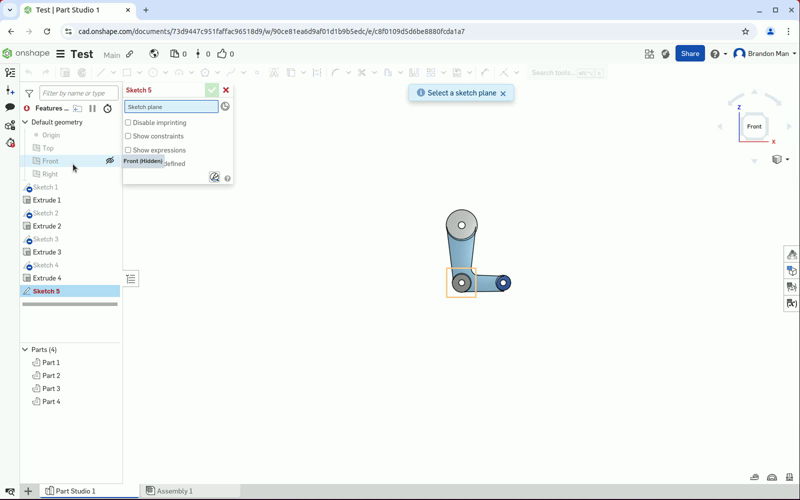
click(73, 163)
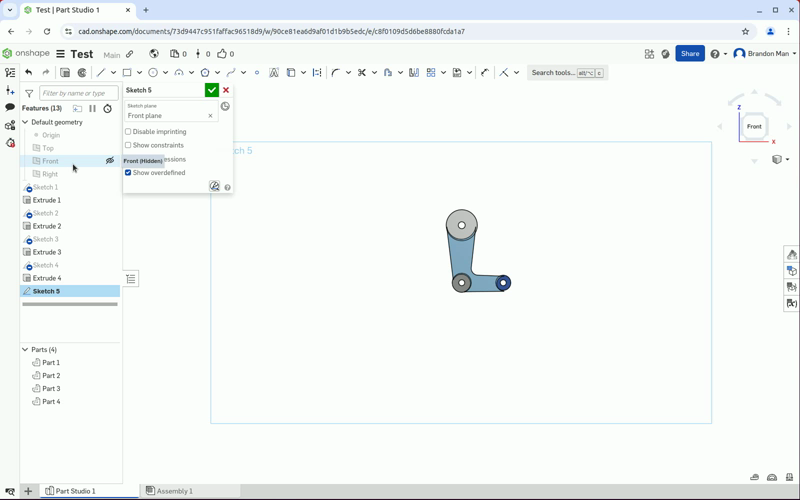
mouse_move(73, 352)
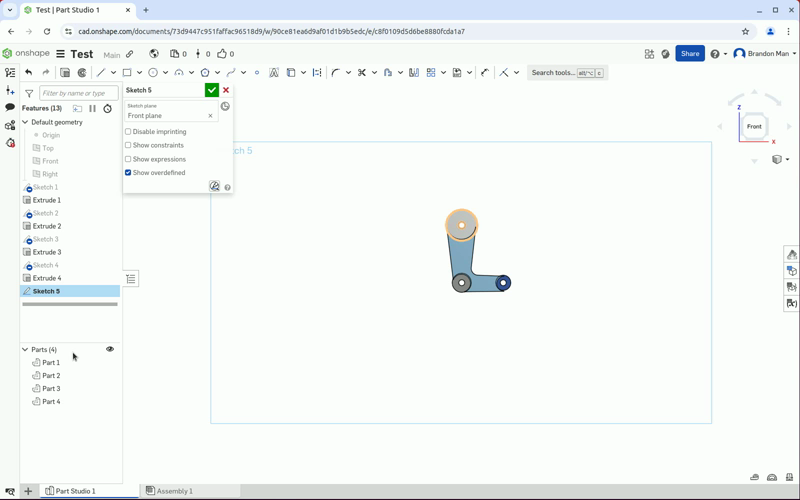
key(y)
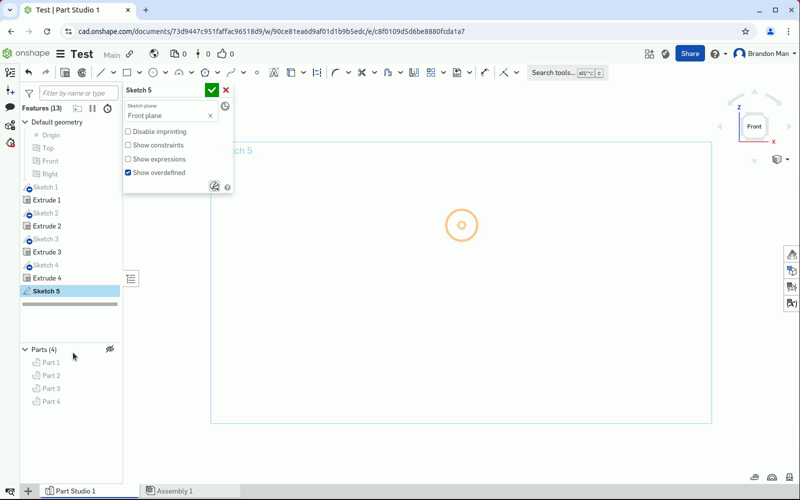
key(a)
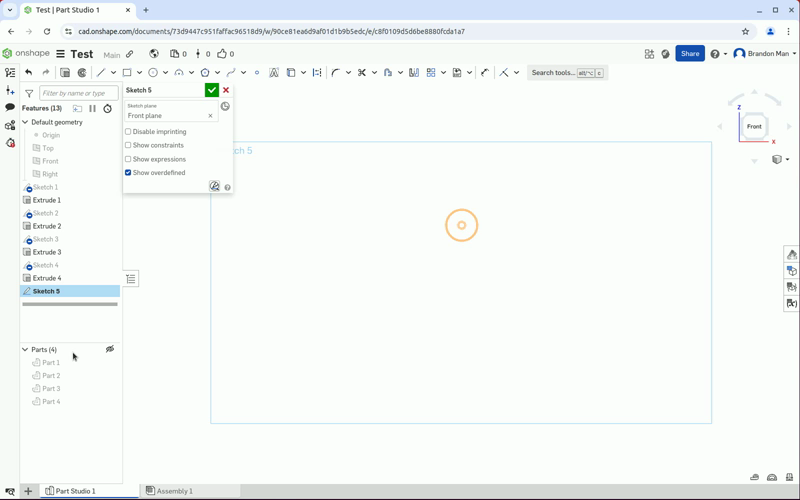
key_down(shift)
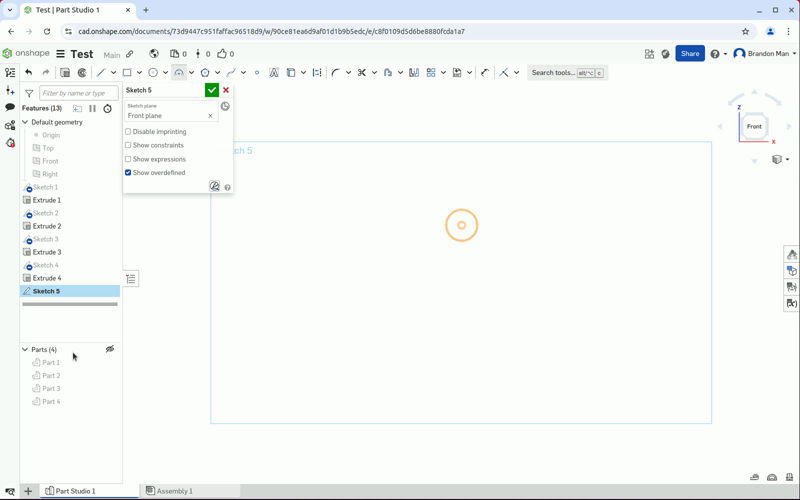
mouse_move(446, 223)
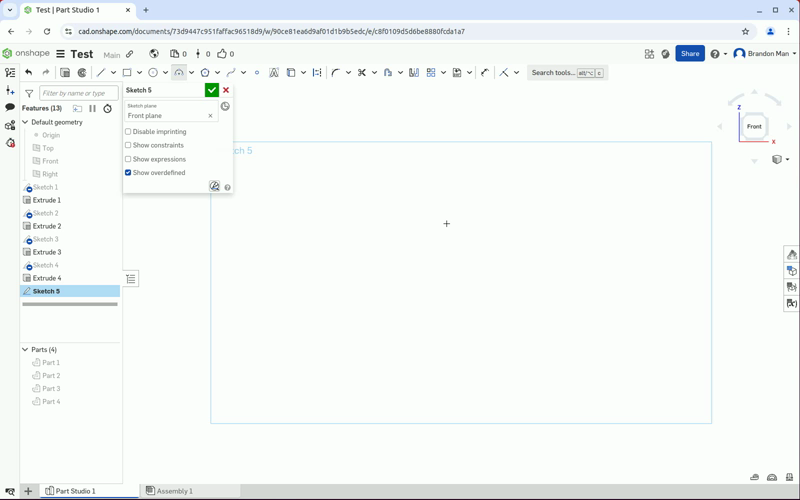
click(446, 223)
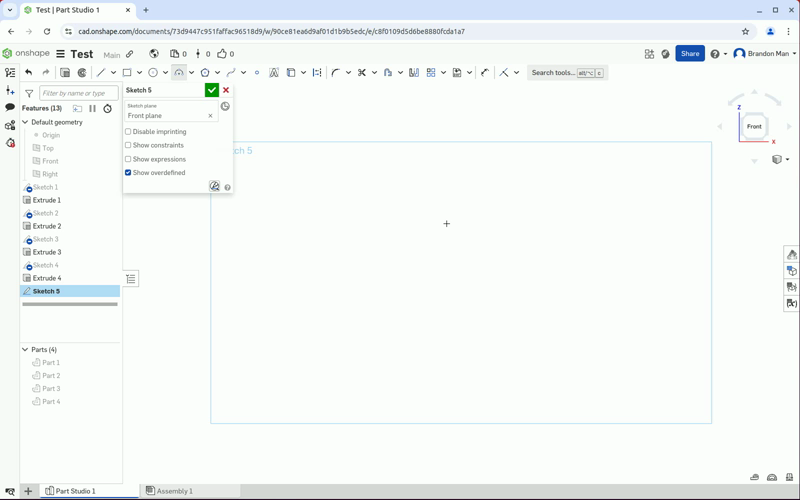
key_up(shift)
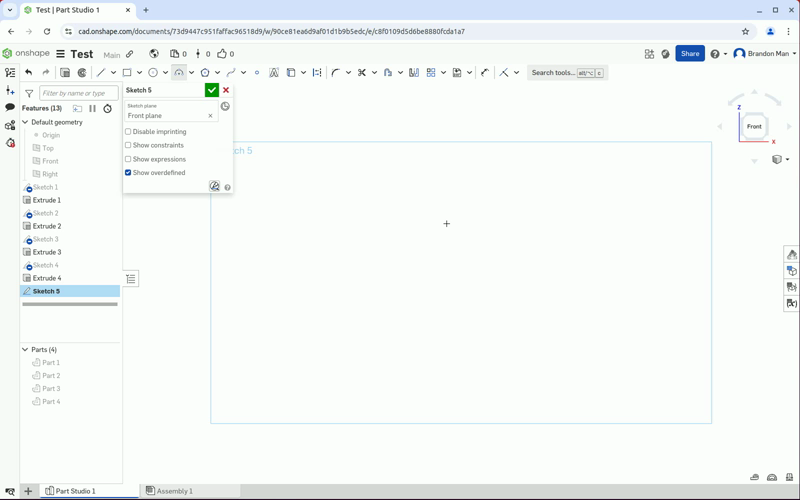
key_down(shift)
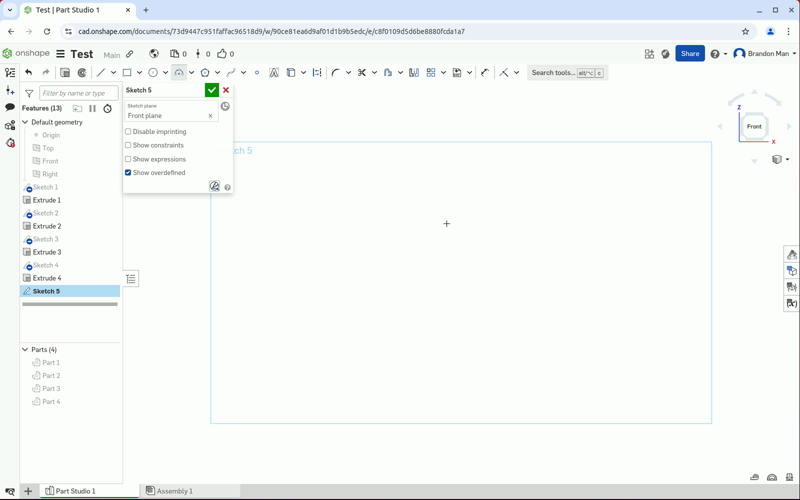
mouse_move(476, 223)
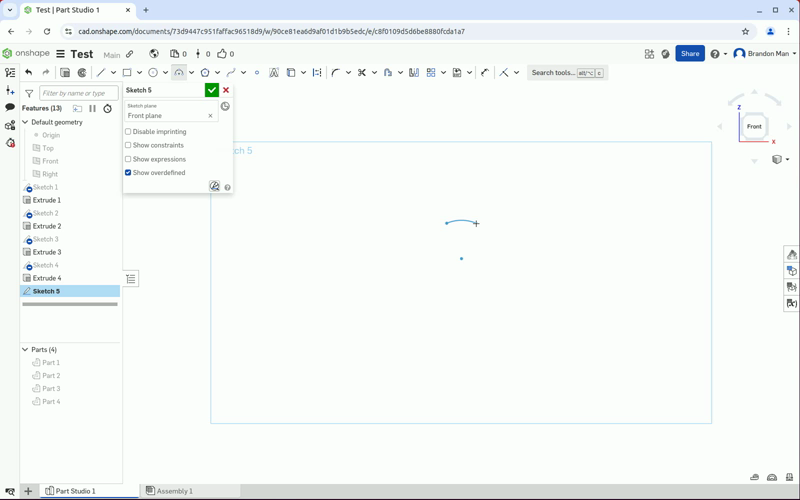
click(476, 223)
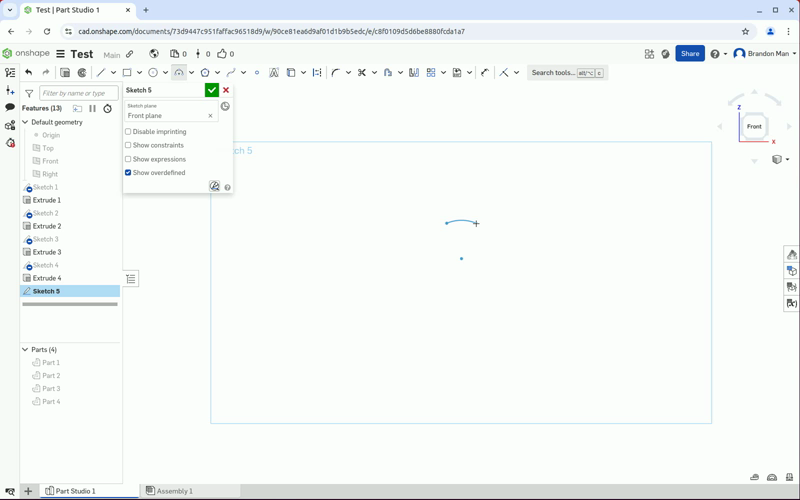
mouse_move(461, 210)
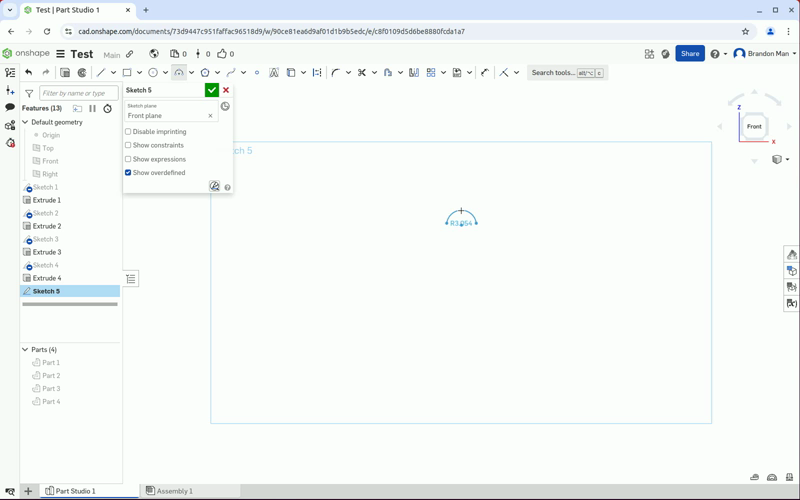
click(461, 210)
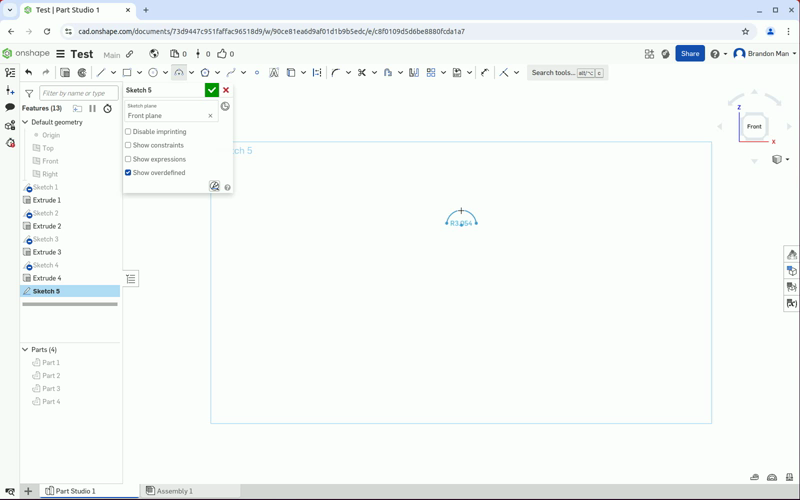
key_up(shift)
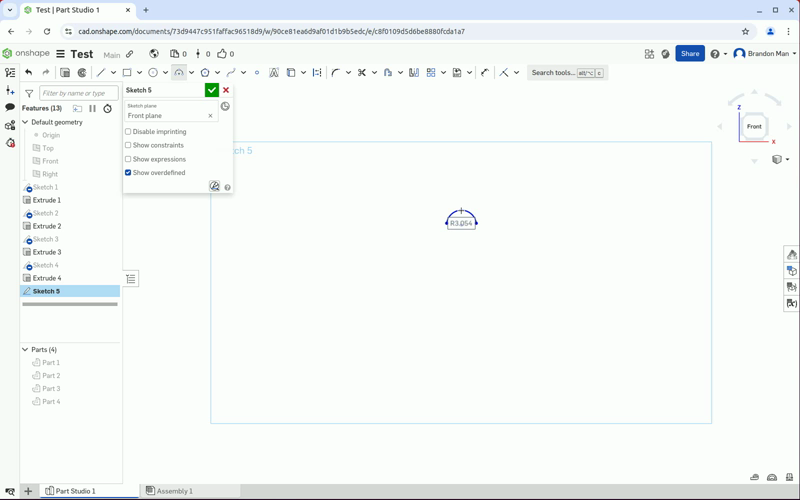
key(esc)
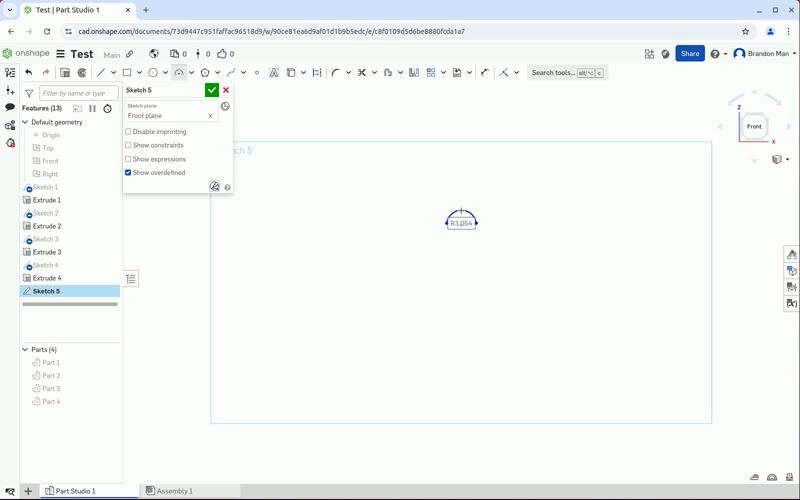
key(l)
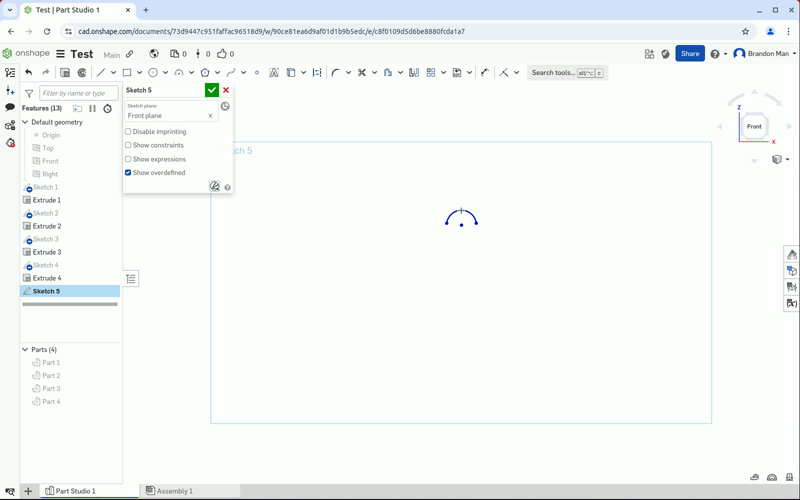
mouse_move(476, 223)
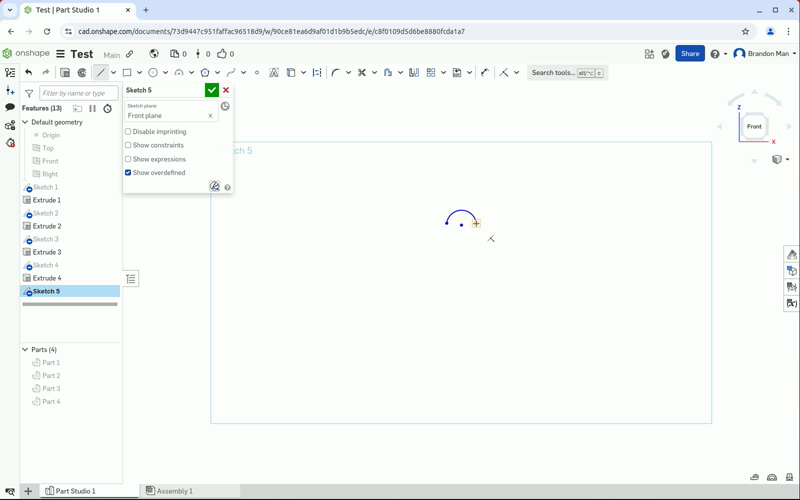
click(476, 223)
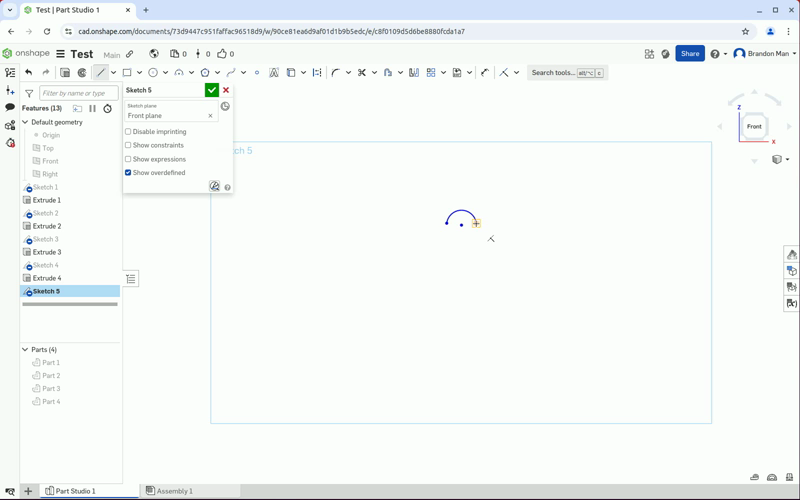
key_down(shift)
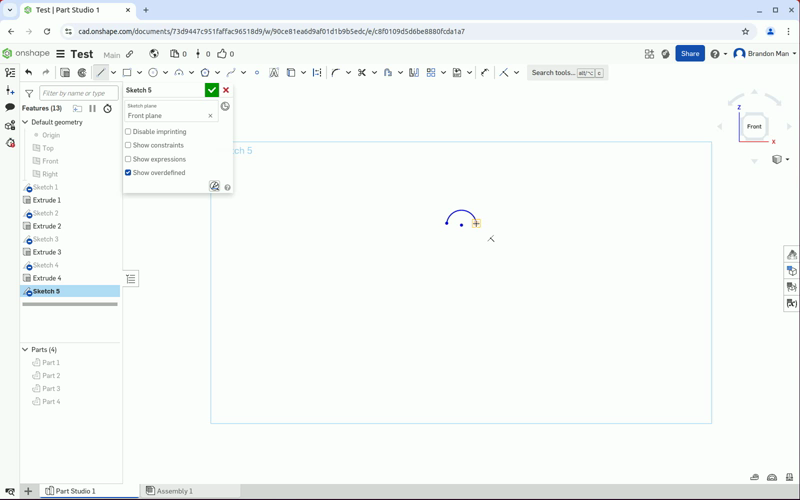
mouse_move(506, 223)
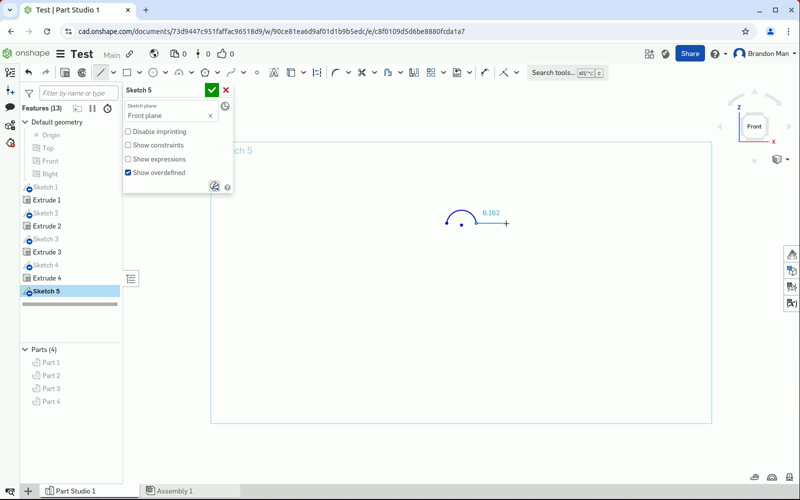
mouse_move(470, 176)
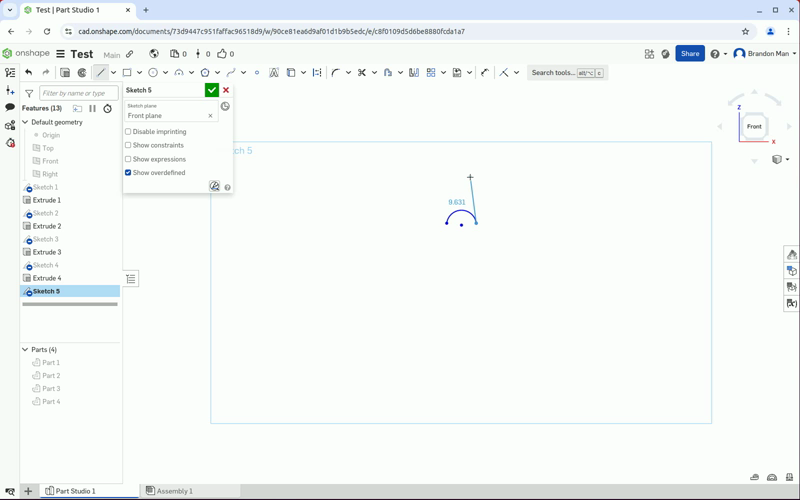
click(470, 176)
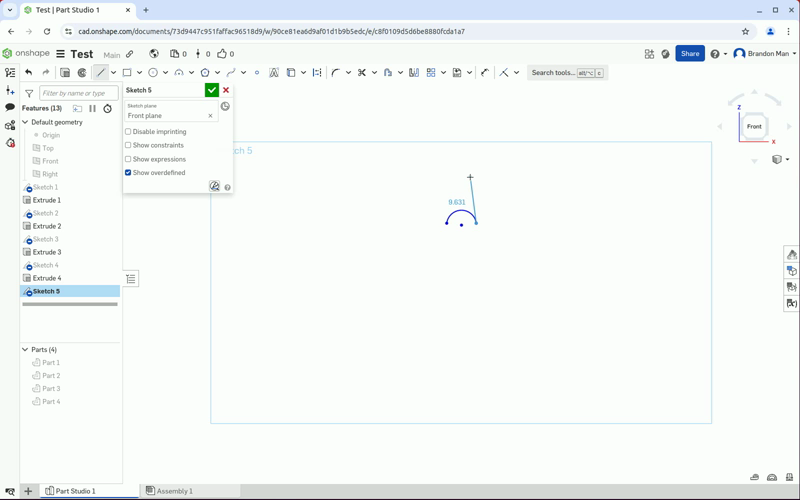
key_up(shift)
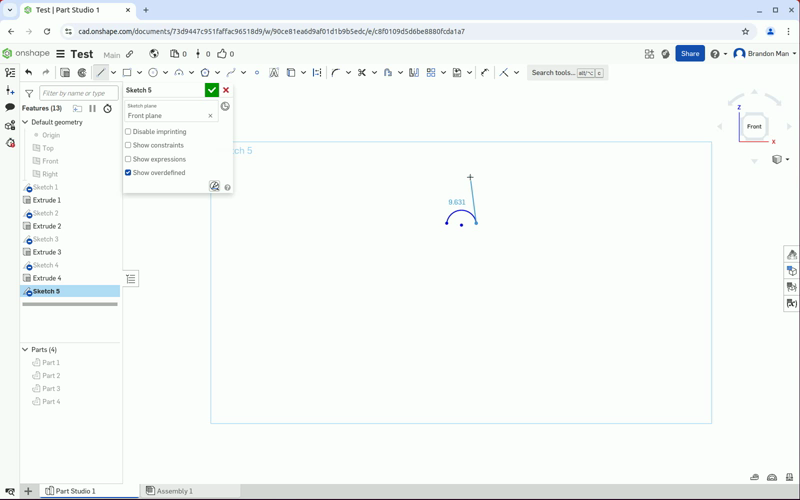
key(esc)
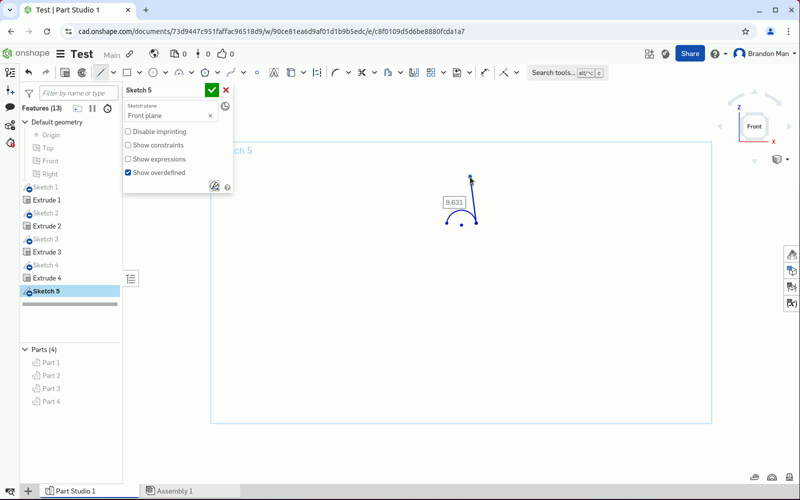
key(a)
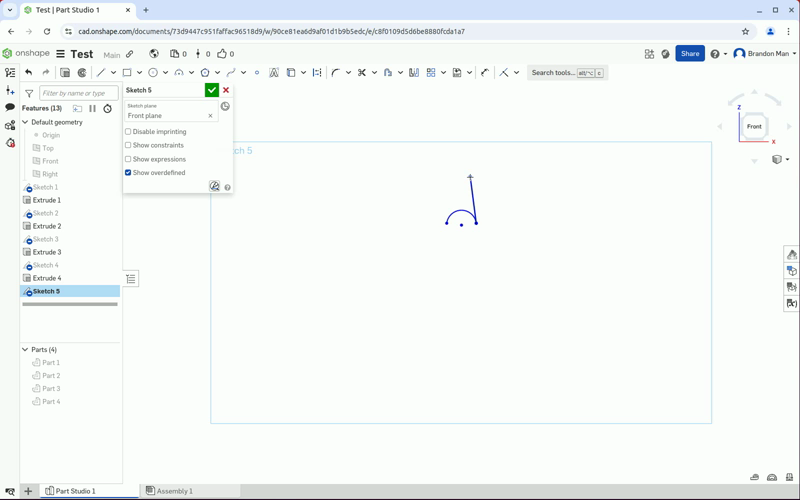
mouse_move(470, 176)
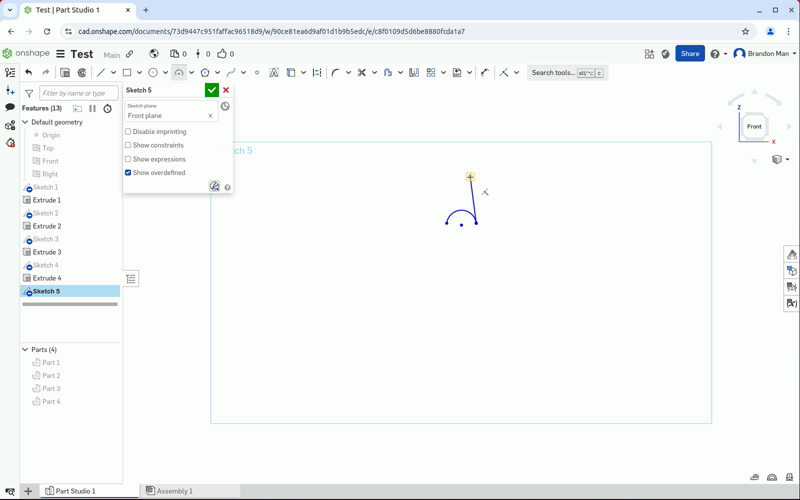
click(470, 176)
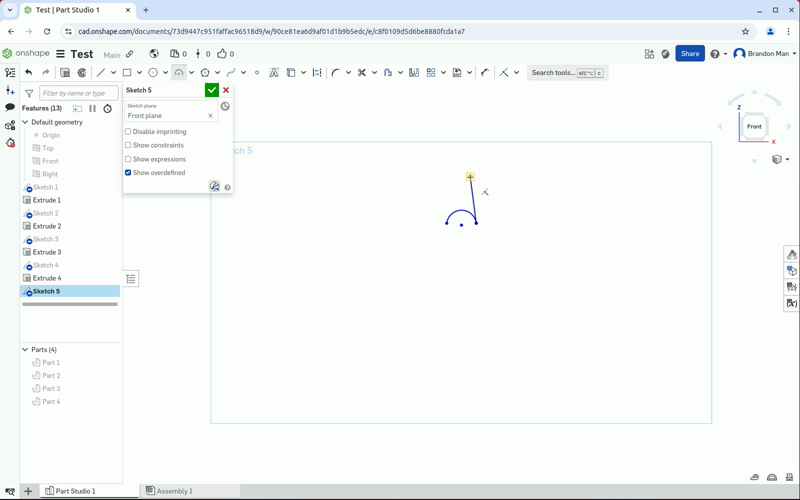
key_down(shift)
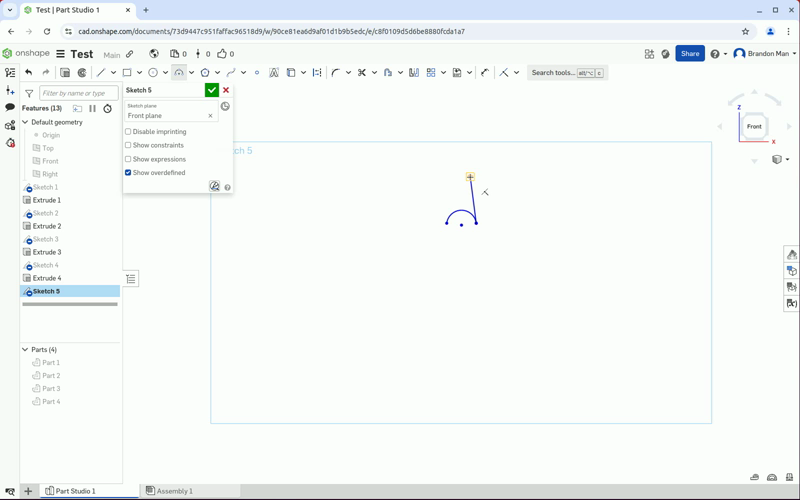
mouse_move(452, 176)
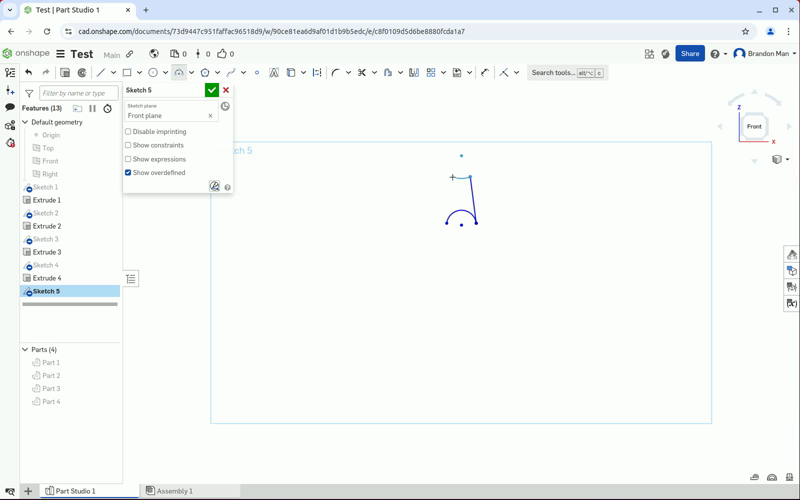
click(452, 176)
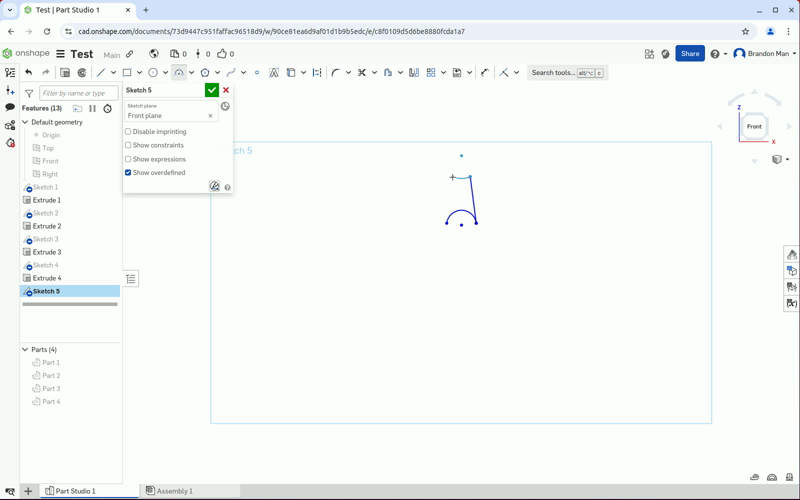
mouse_move(461, 186)
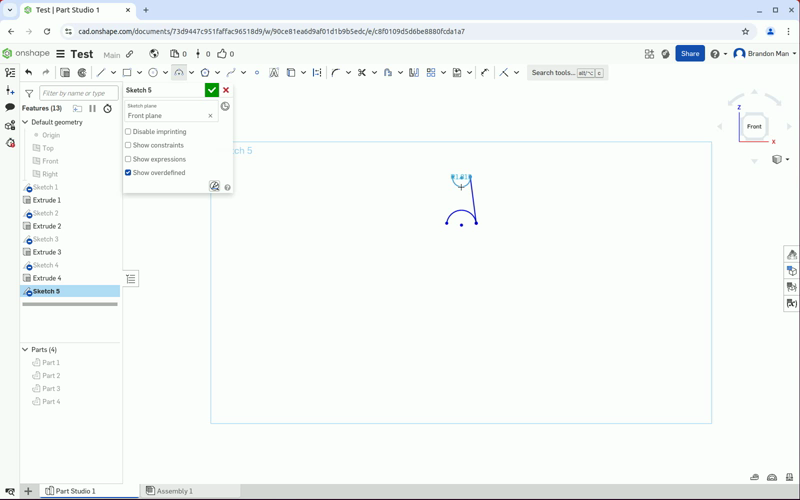
click(461, 186)
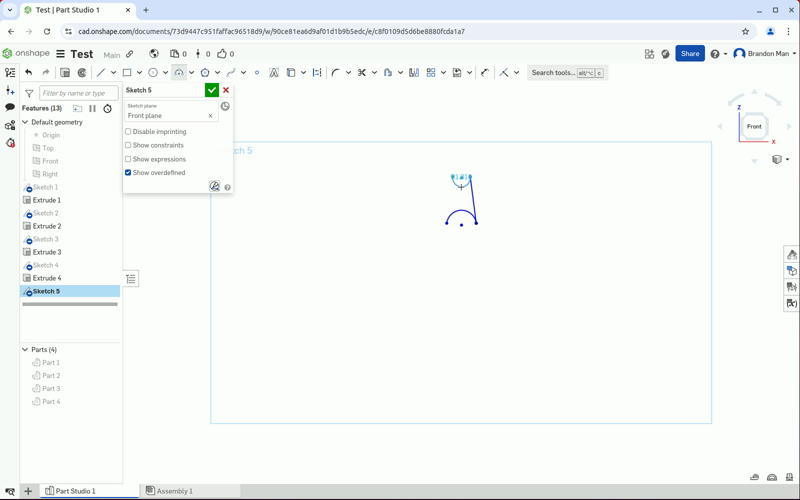
key_up(shift)
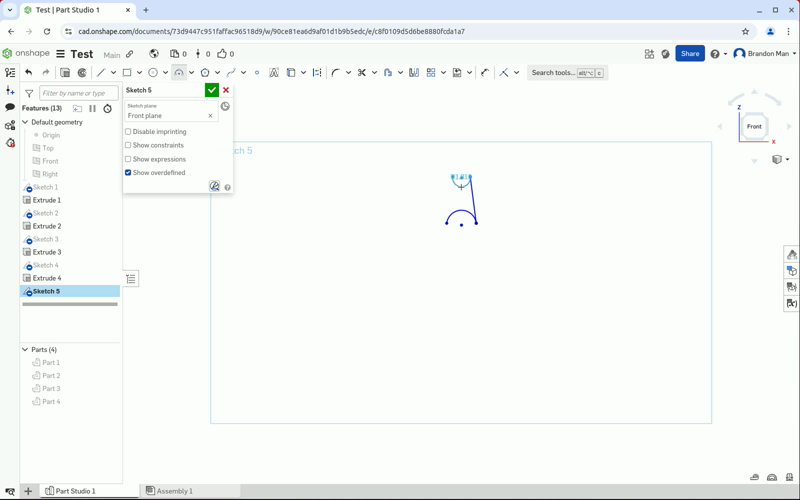
key(esc)
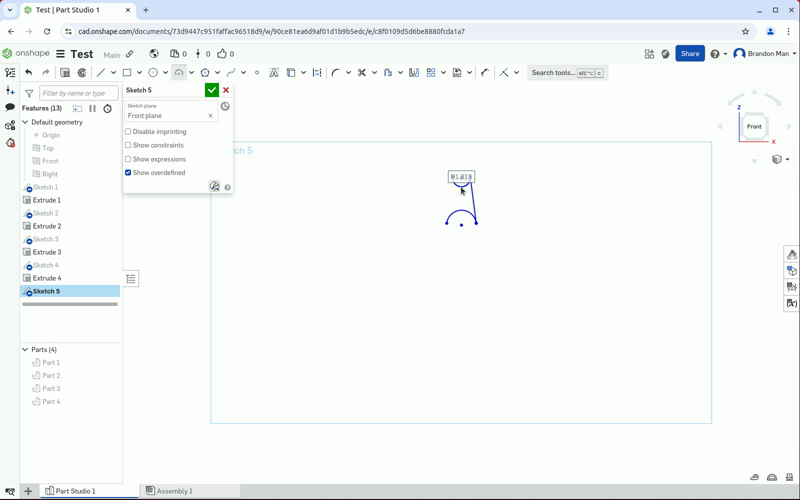
key(l)
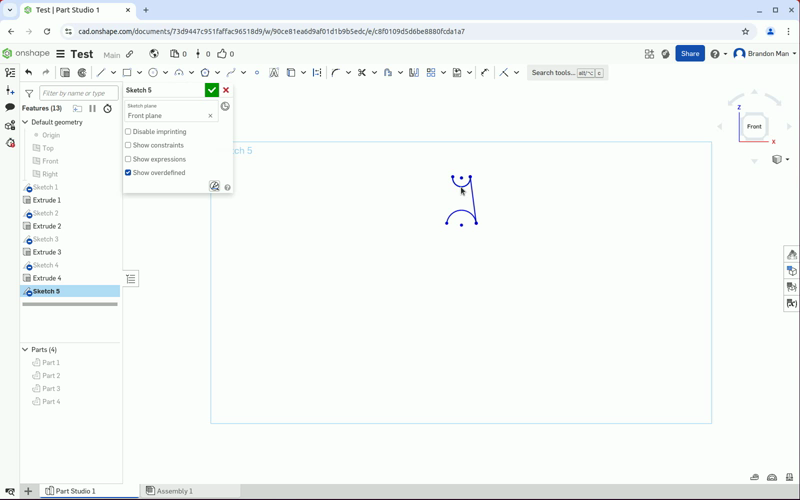
mouse_move(452, 176)
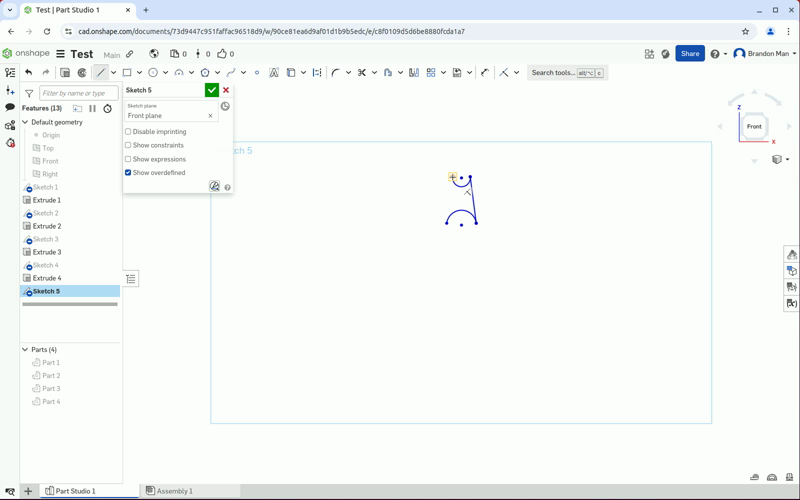
click(452, 176)
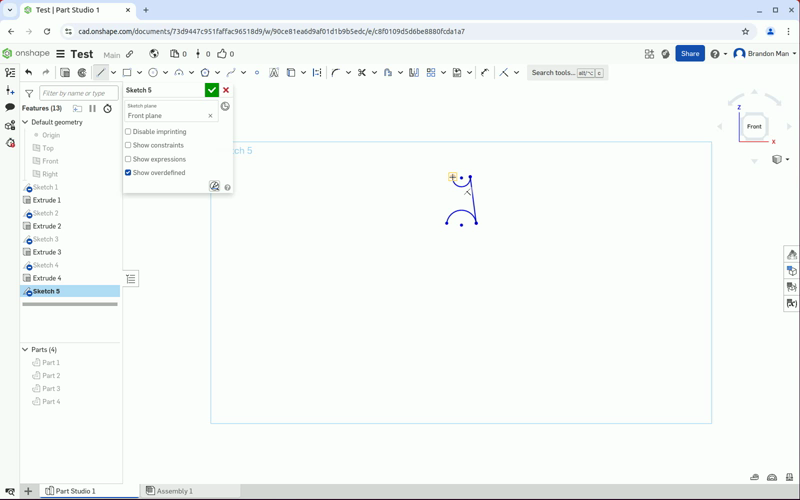
mouse_move(482, 176)
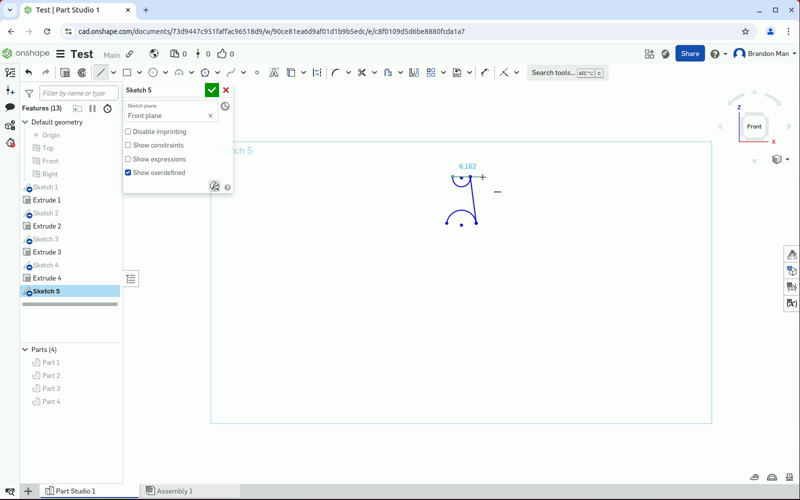
key_down(shift)
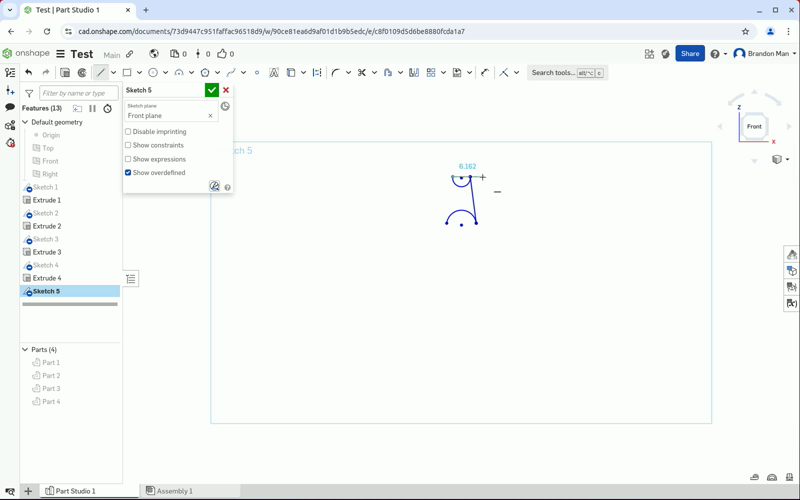
mouse_move(446, 223)
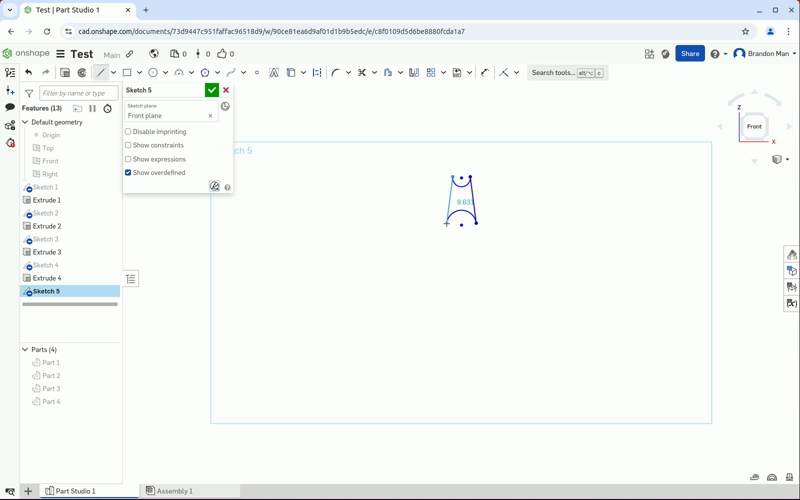
key_up(shift)
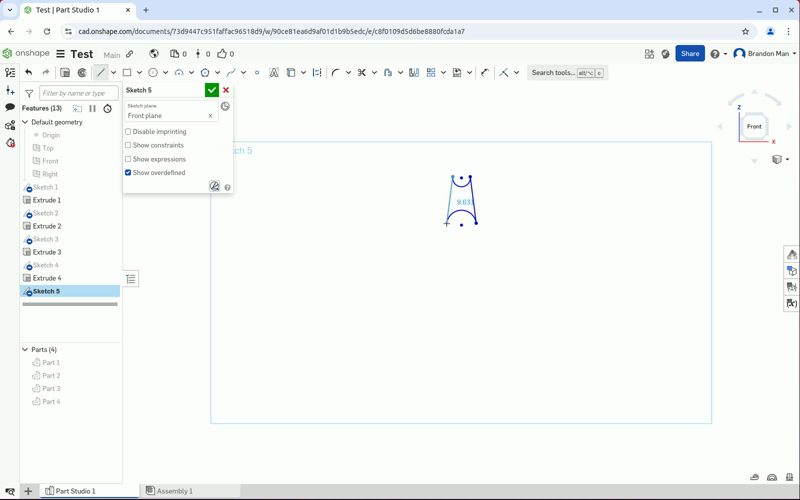
click(446, 223)
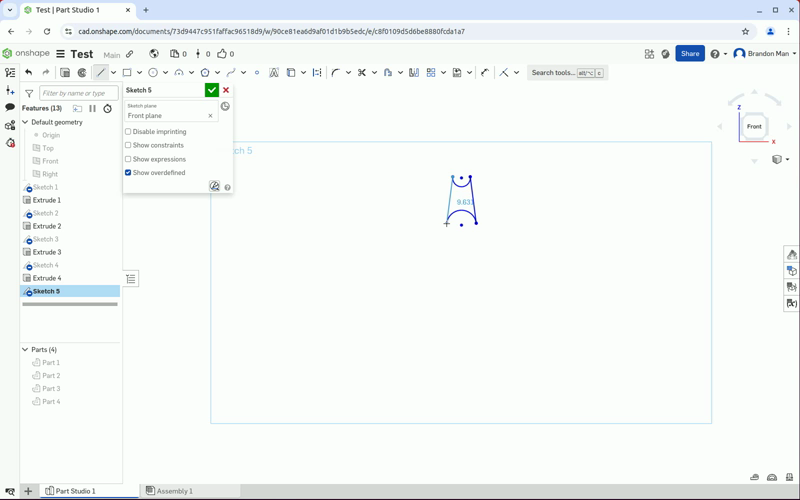
key(esc)
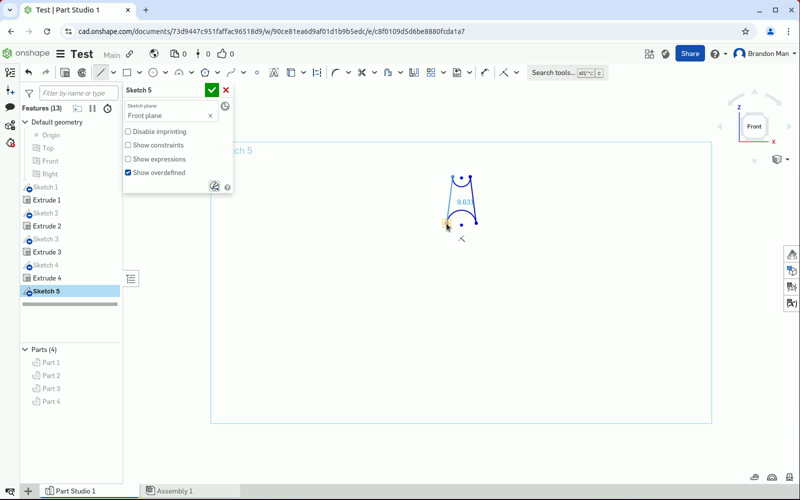
key(c)
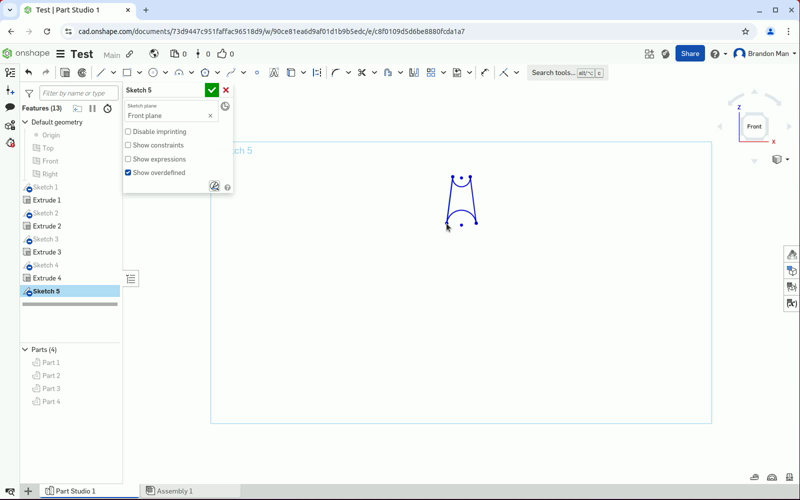
key_down(shift)
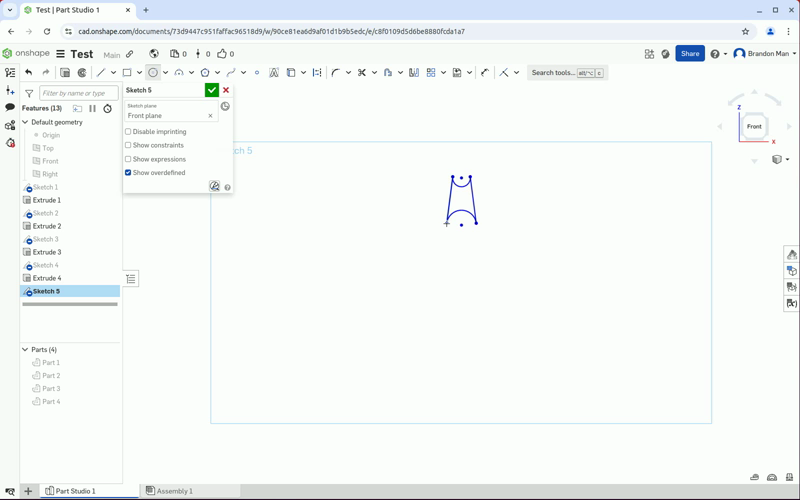
mouse_move(458, 191)
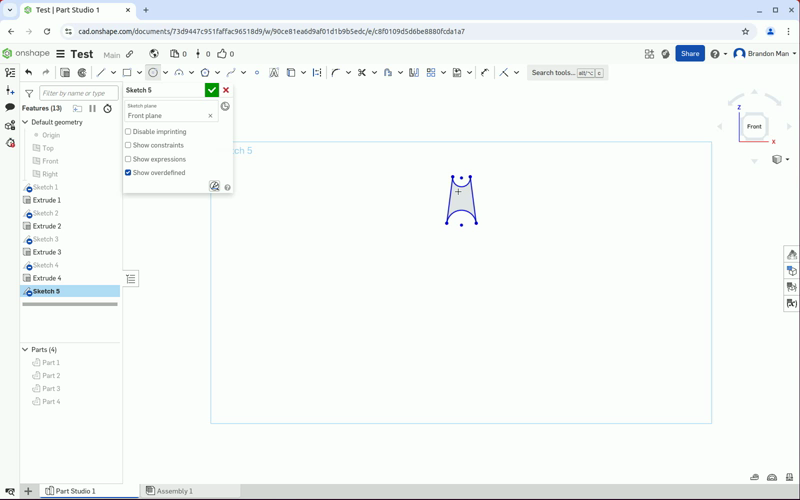
click(458, 191)
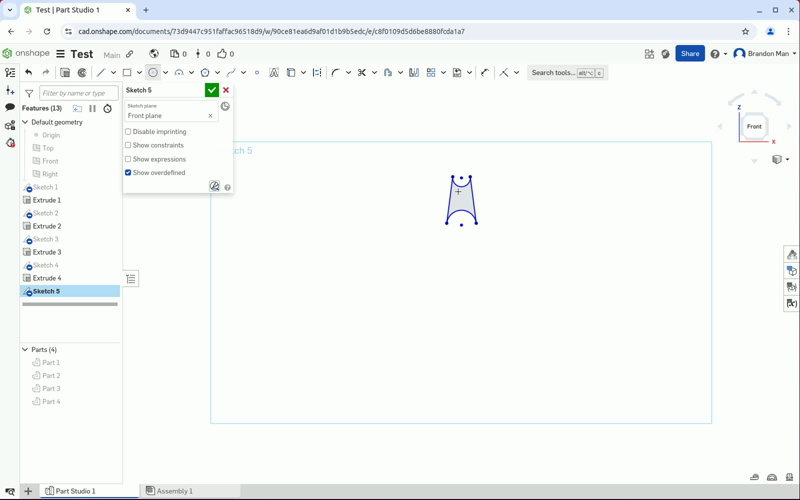
key_up(shift)
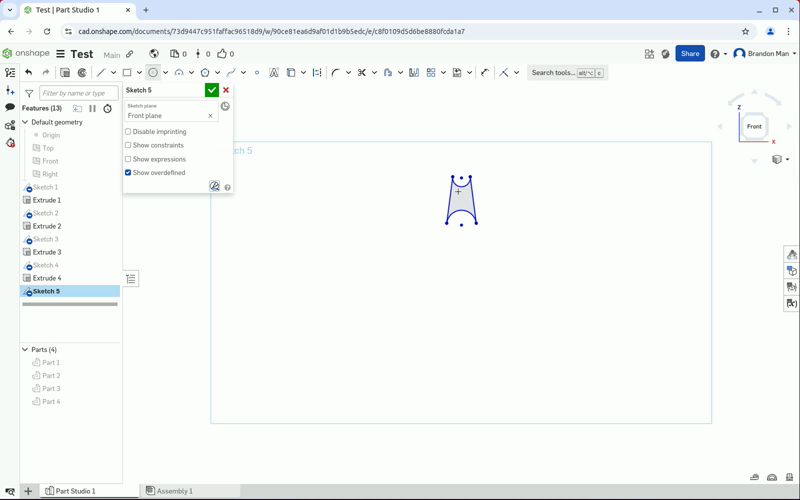
mouse_move(461, 191)
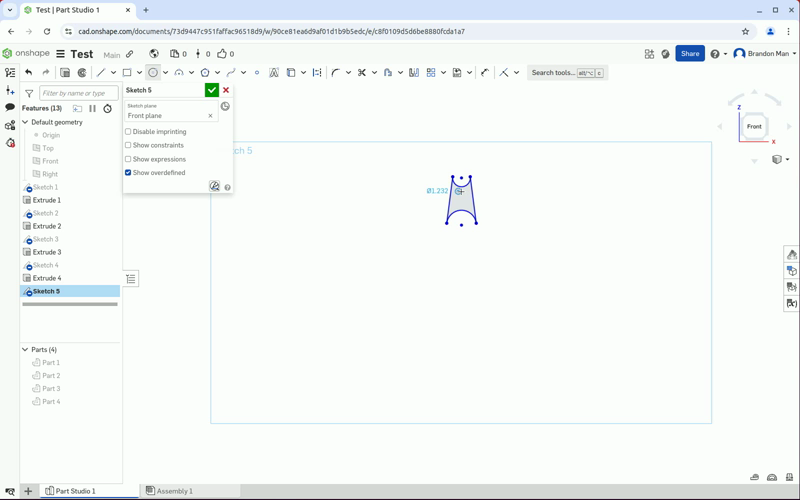
scroll(6)
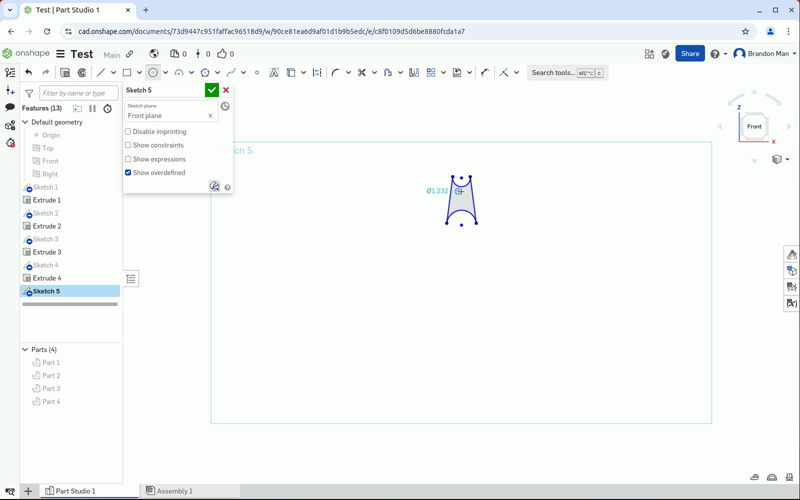
scroll(6)
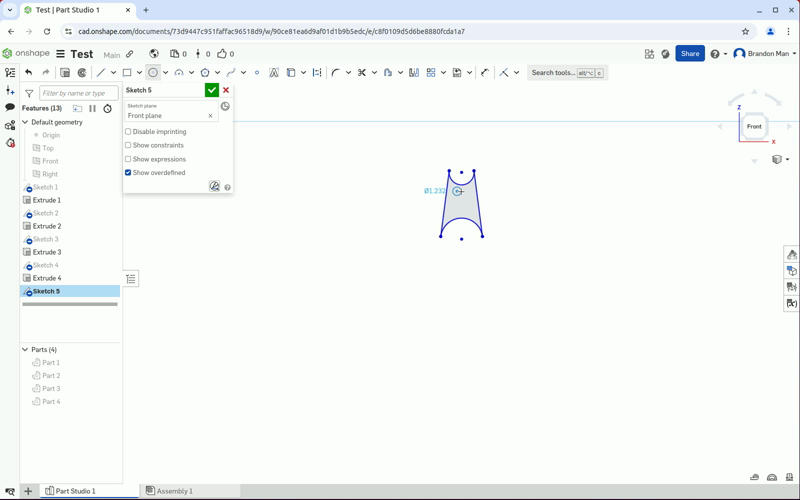
scroll(6)
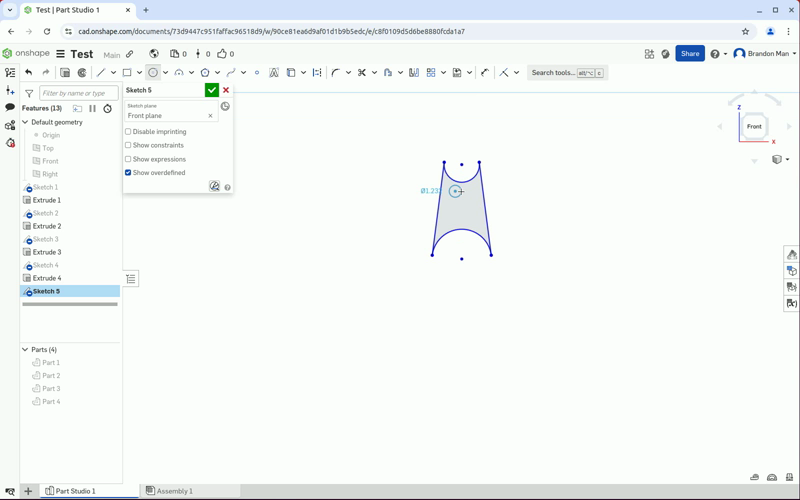
scroll(6)
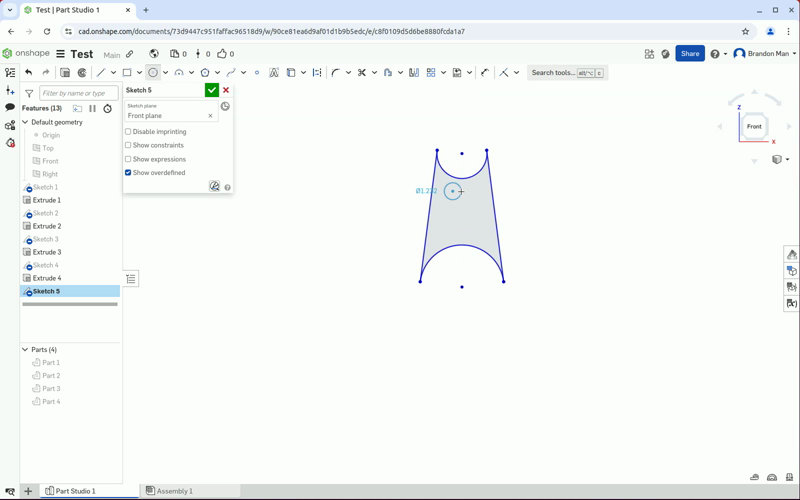
scroll(6)
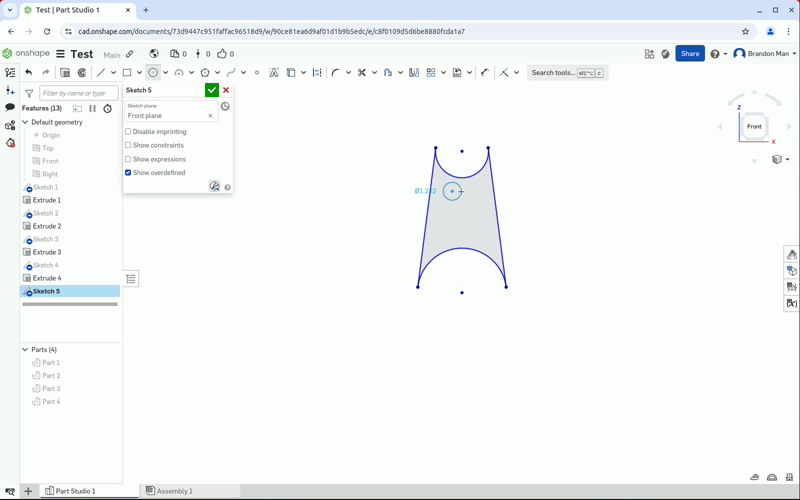
scroll(6)
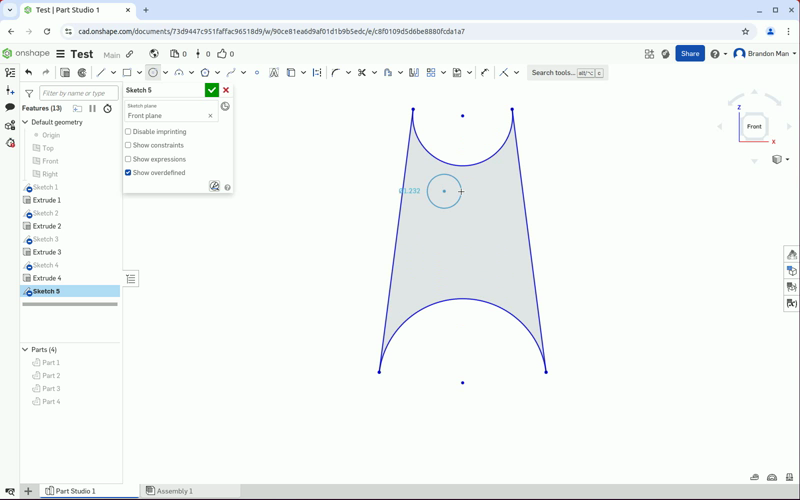
scroll(6)
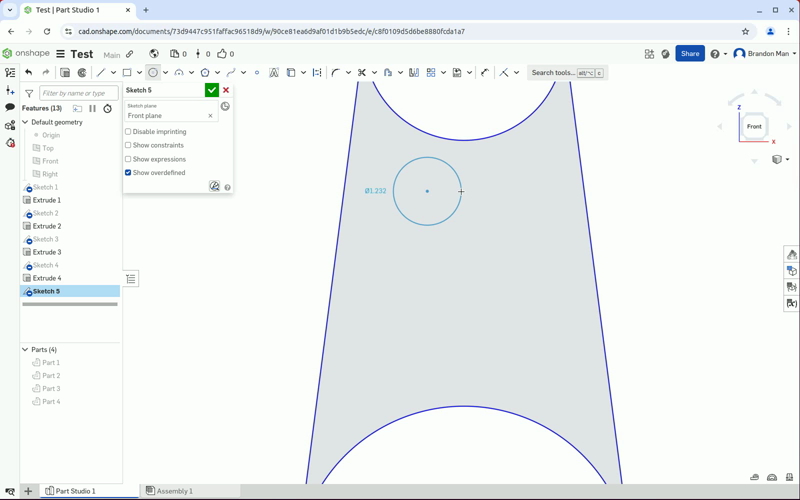
click(461, 191)
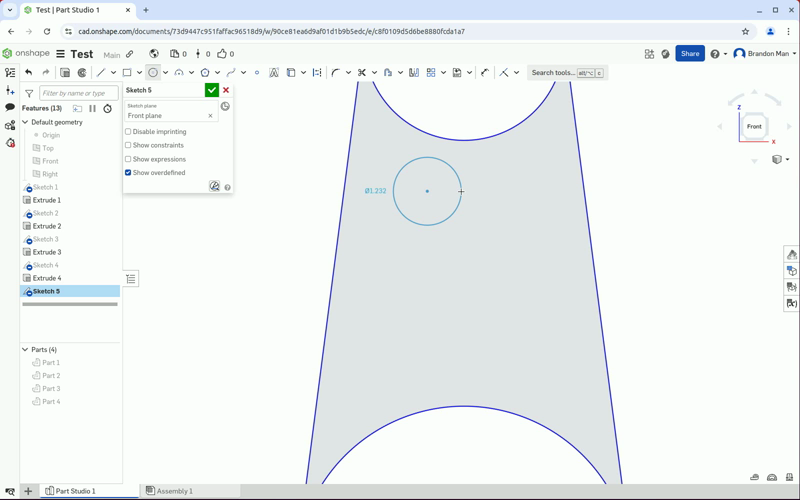
scroll(-6)
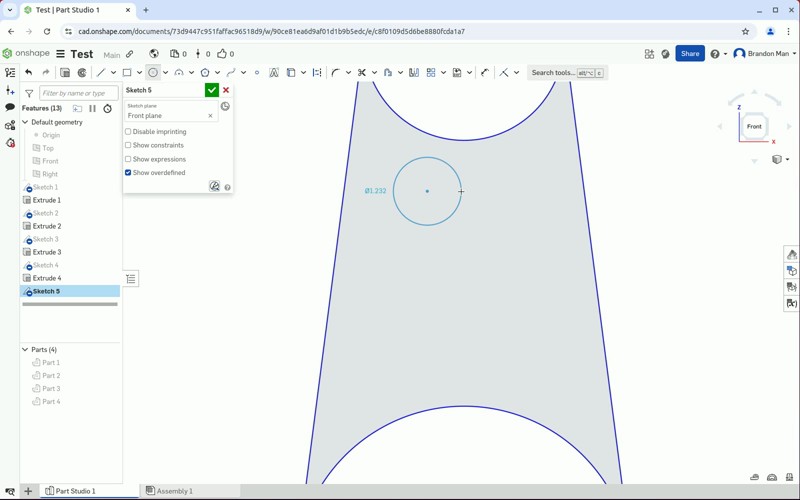
scroll(-6)
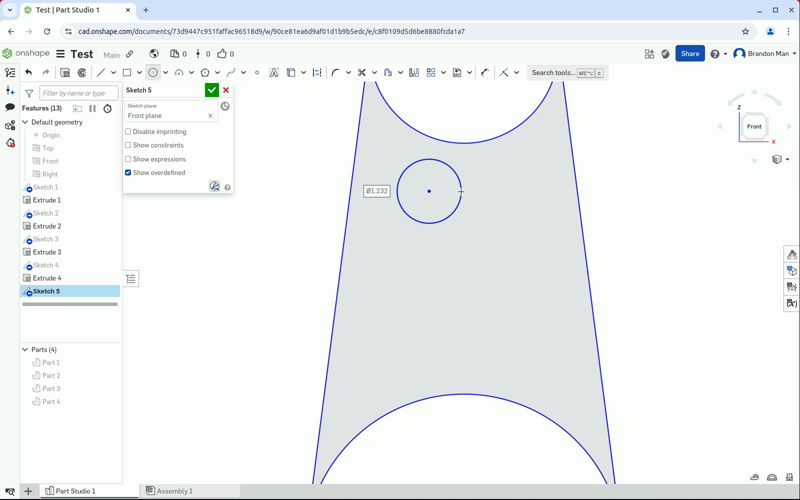
scroll(-6)
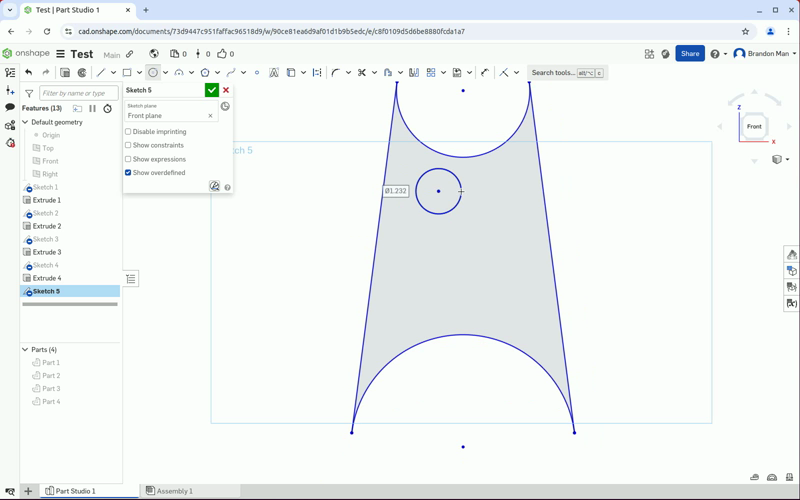
scroll(-6)
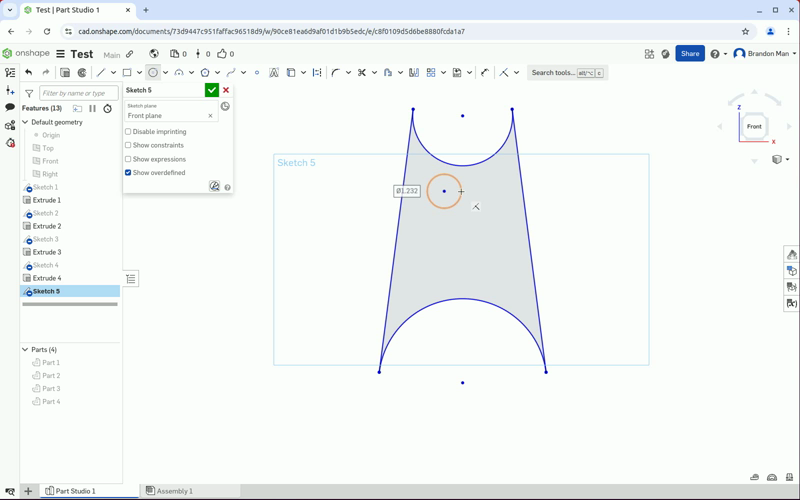
scroll(-6)
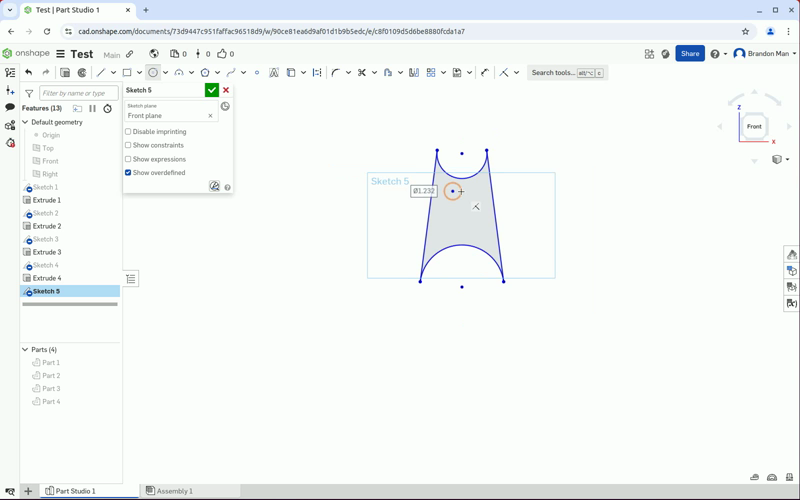
scroll(-6)
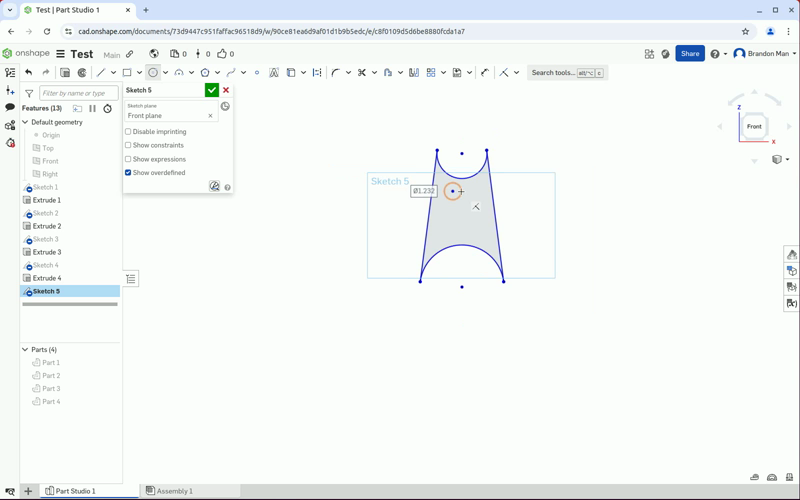
scroll(-6)
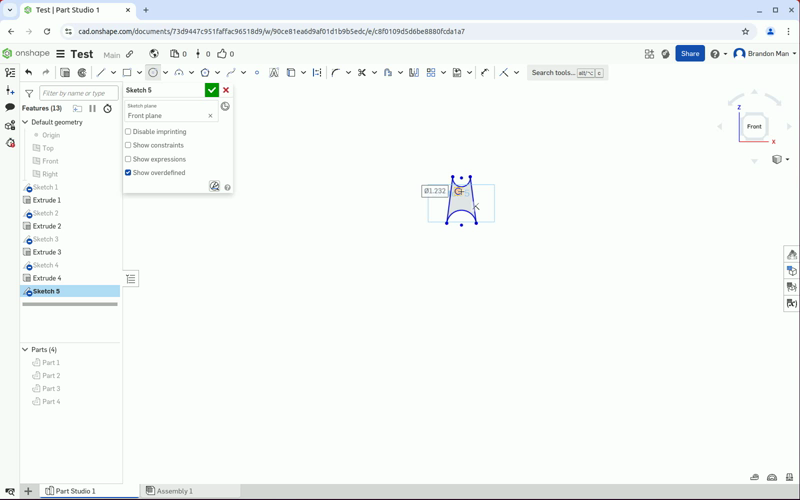
key(esc)
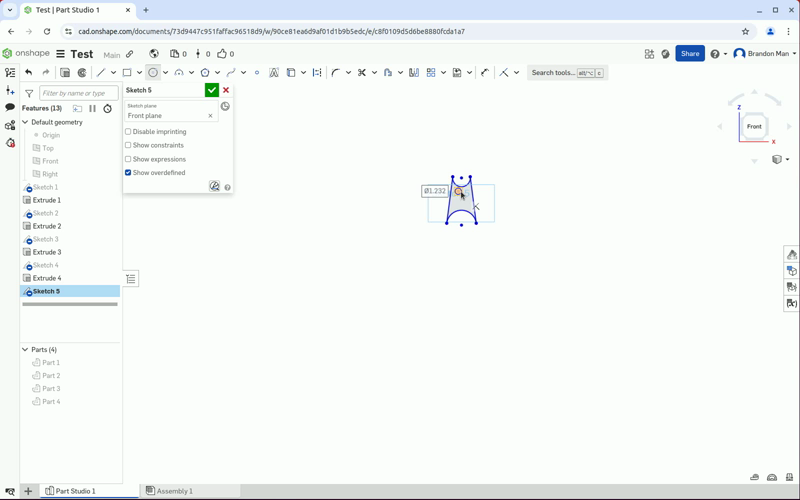
mouse_move(450, 208)
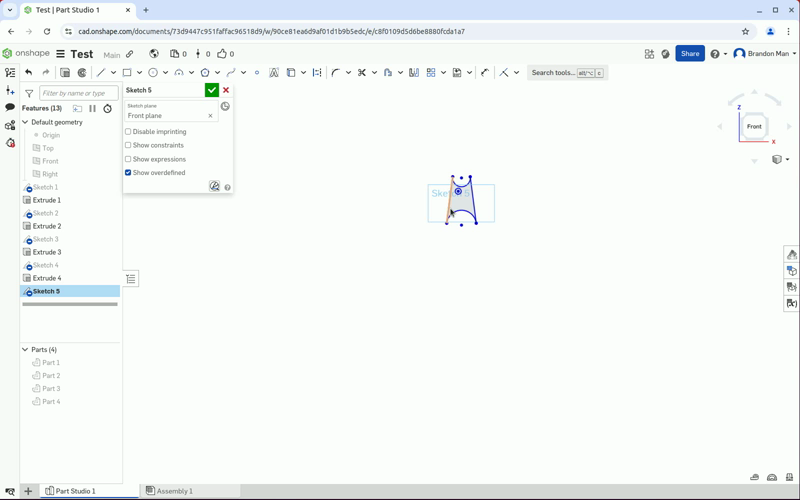
scroll(6)
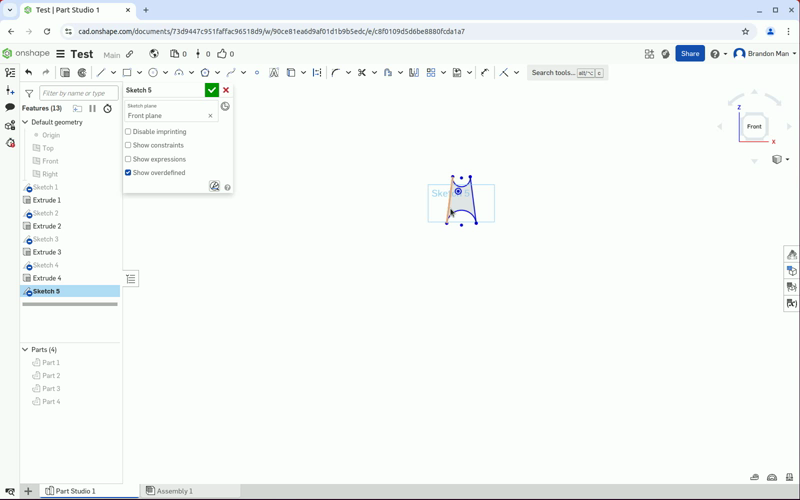
scroll(6)
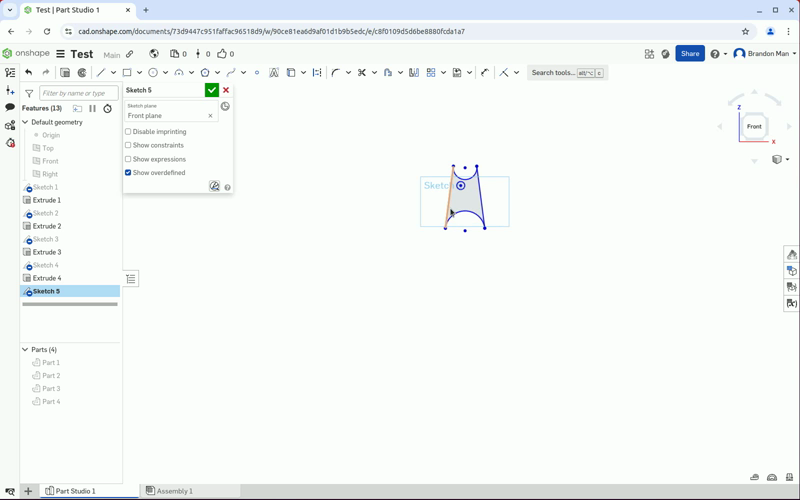
scroll(6)
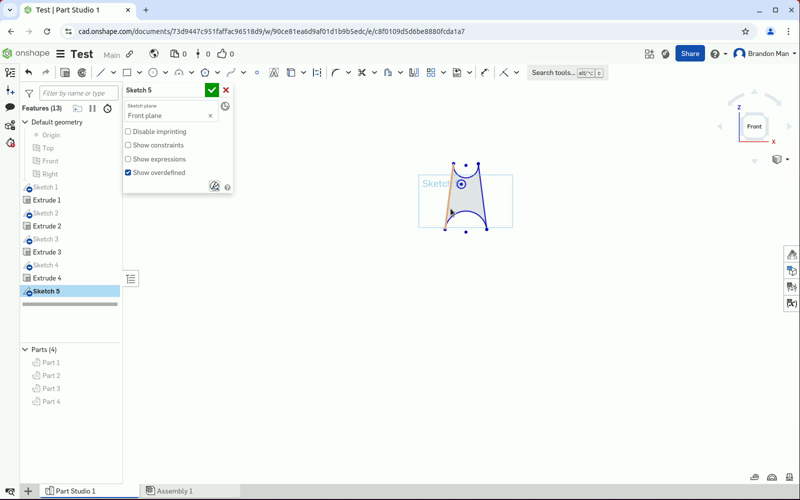
scroll(6)
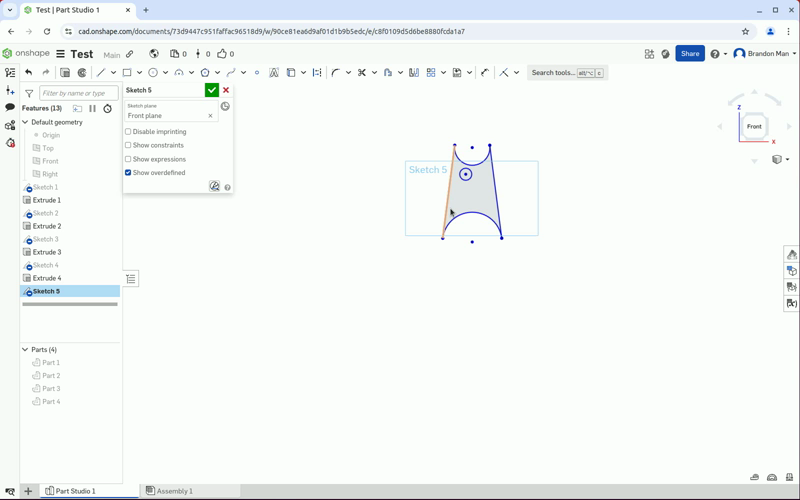
scroll(6)
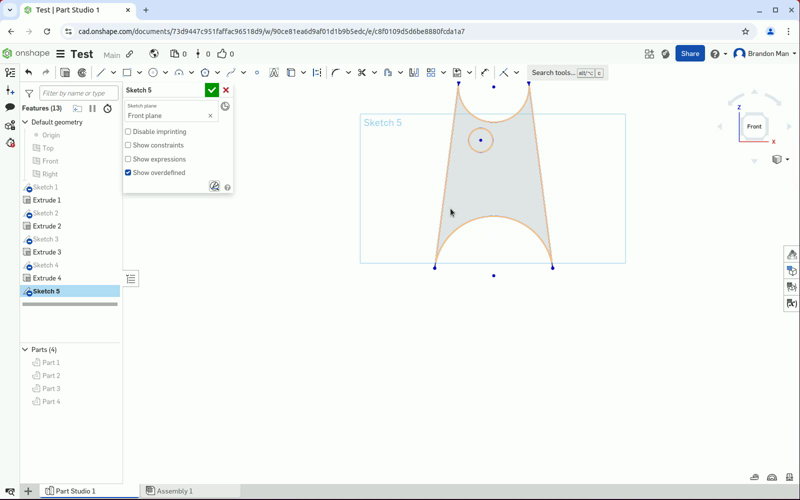
scroll(6)
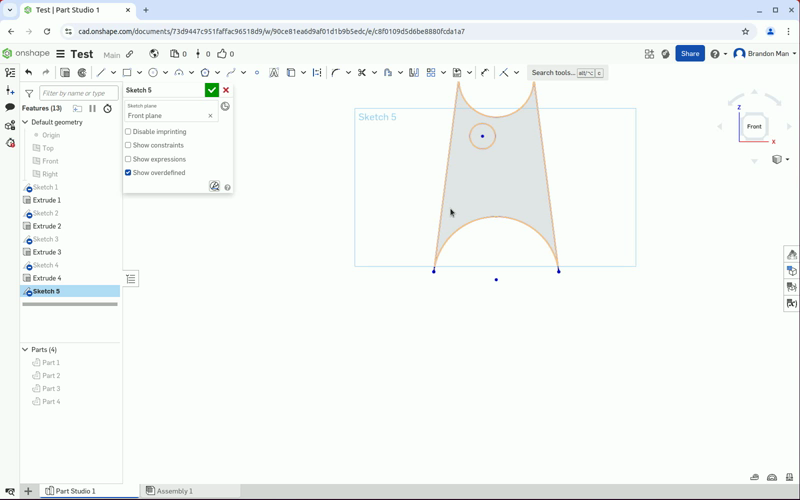
scroll(6)
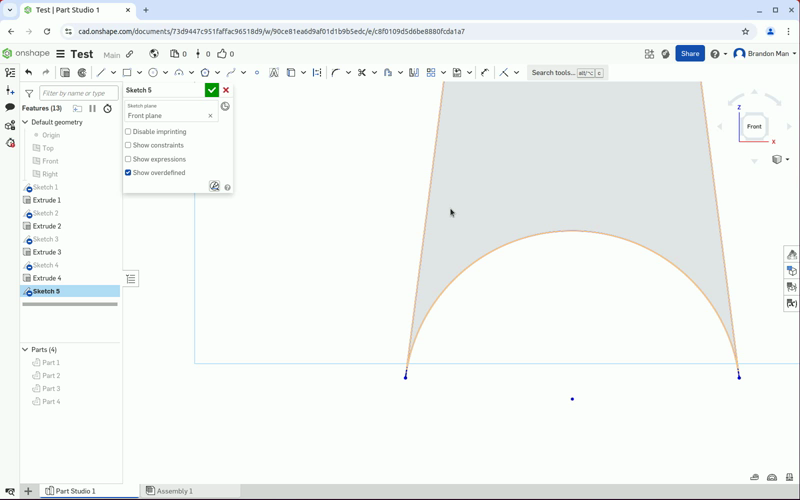
click(450, 208)
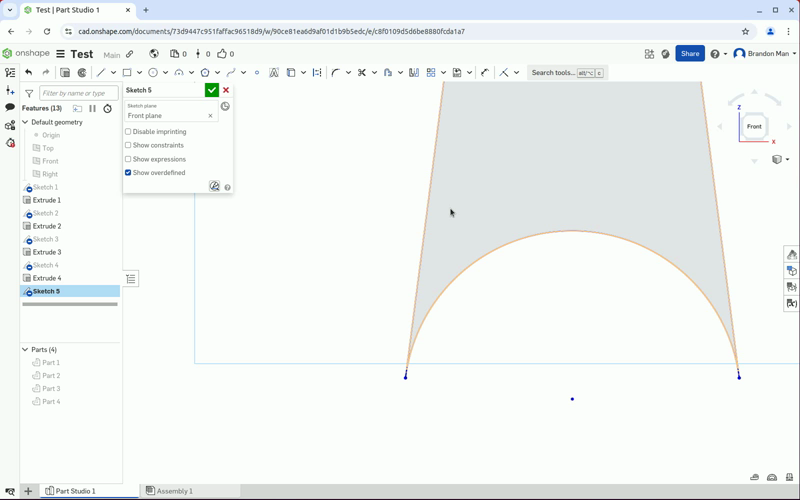
scroll(-6)
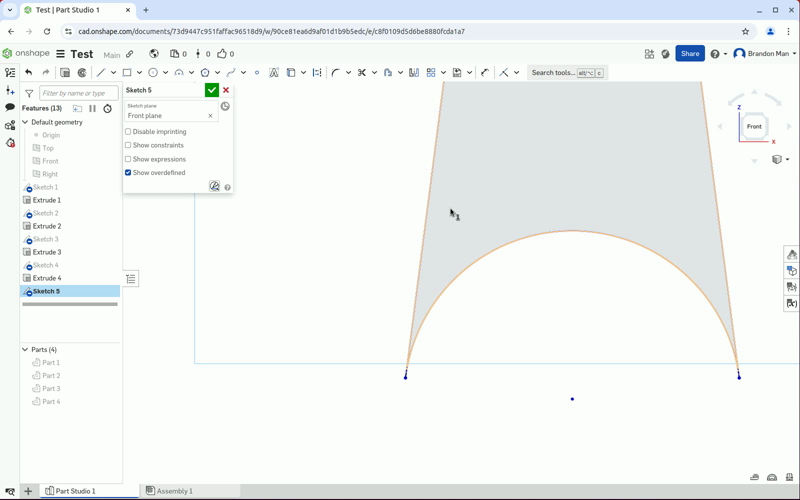
scroll(-6)
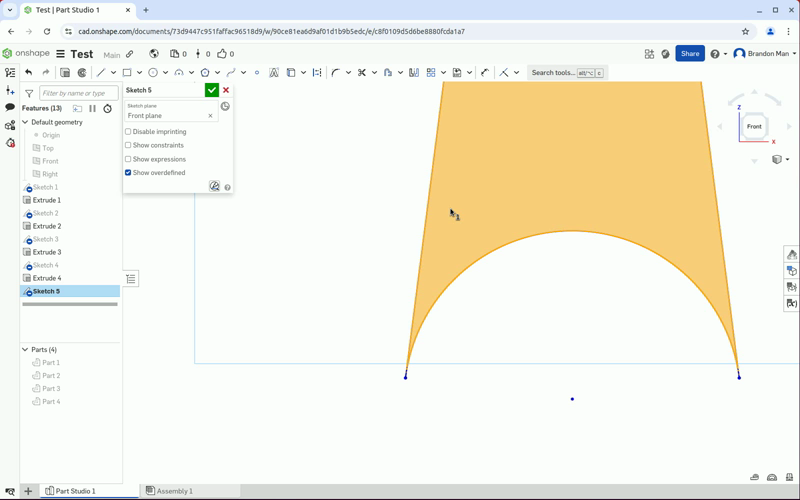
scroll(-6)
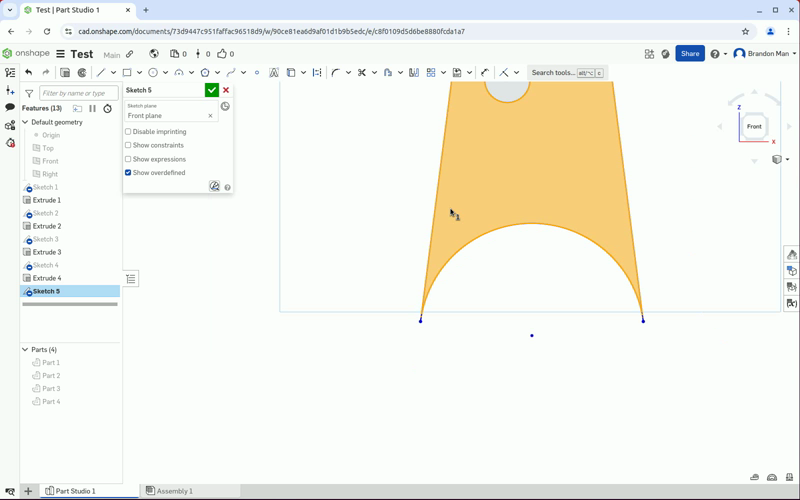
scroll(-6)
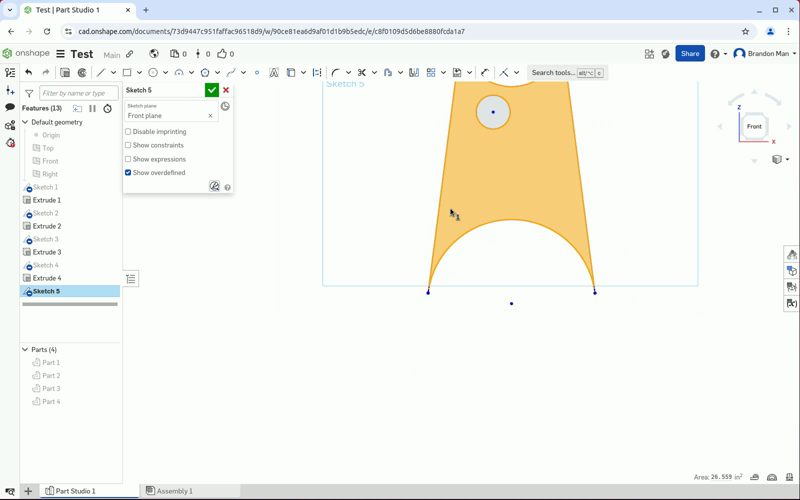
scroll(-6)
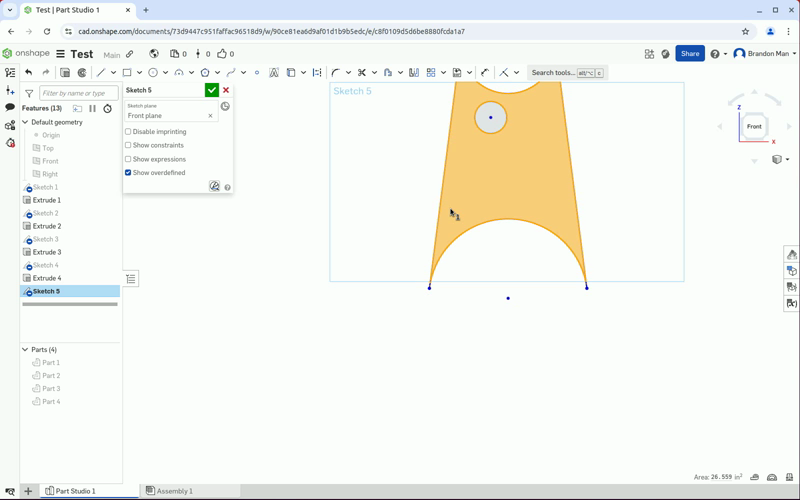
scroll(-6)
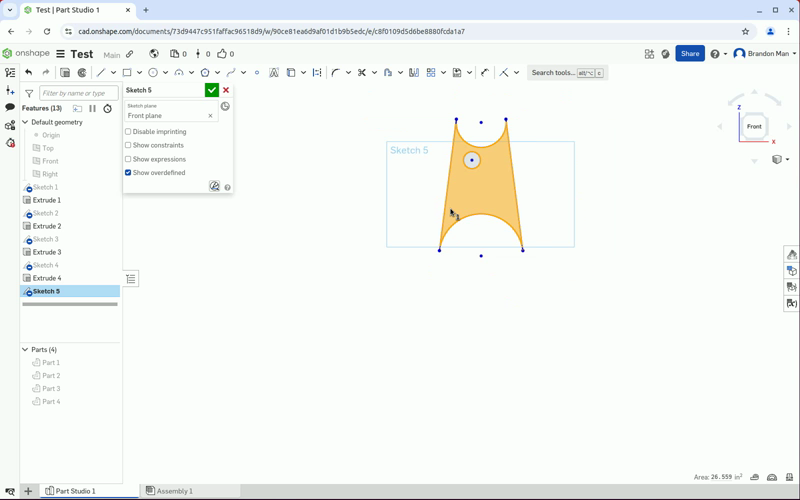
scroll(-6)
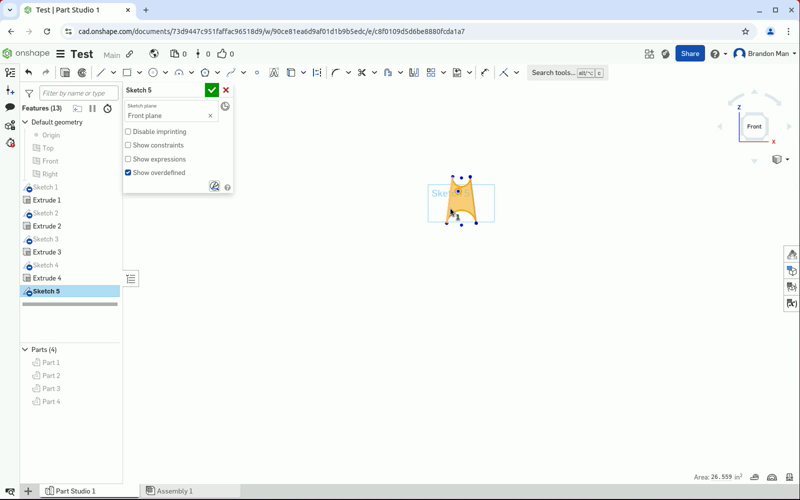
mouse_move(73, 352)
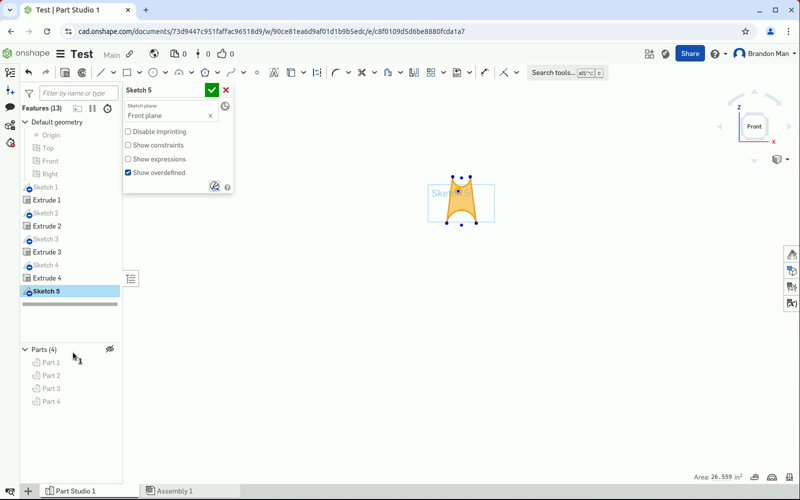
key(shift+y)
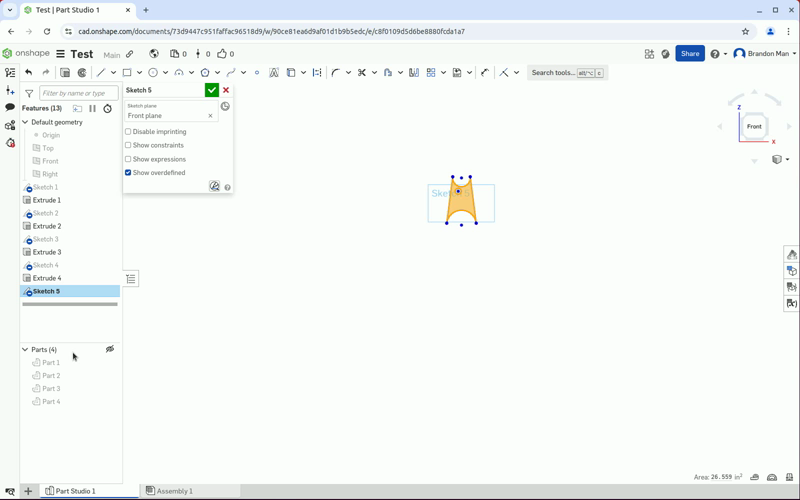
key(shift+e)
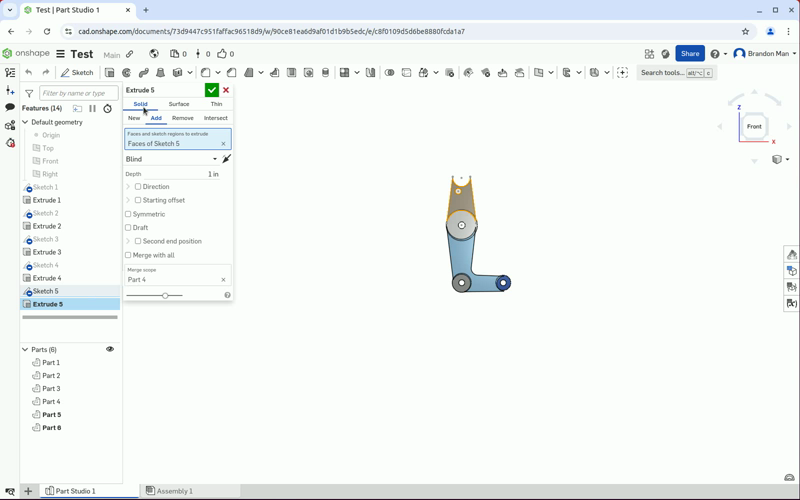
mouse_move(143, 106)
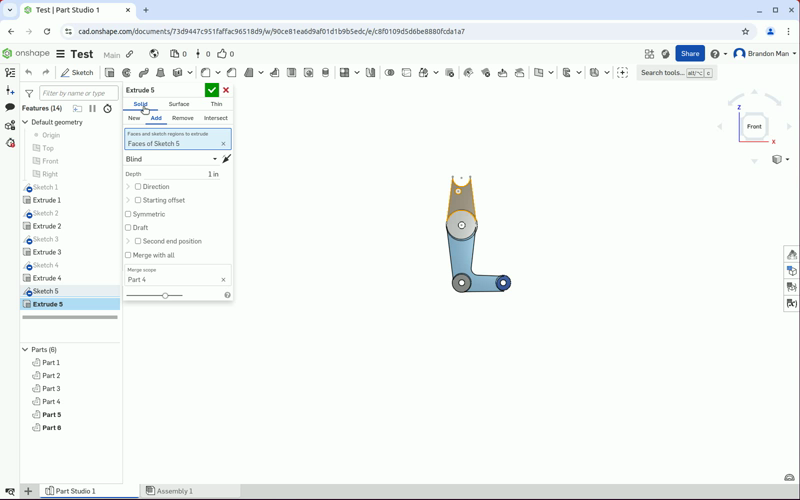
click(143, 106)
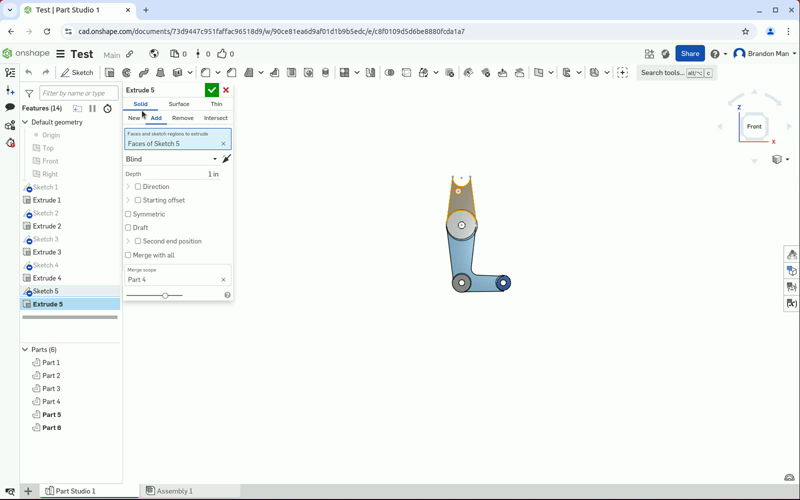
mouse_move(137, 120)
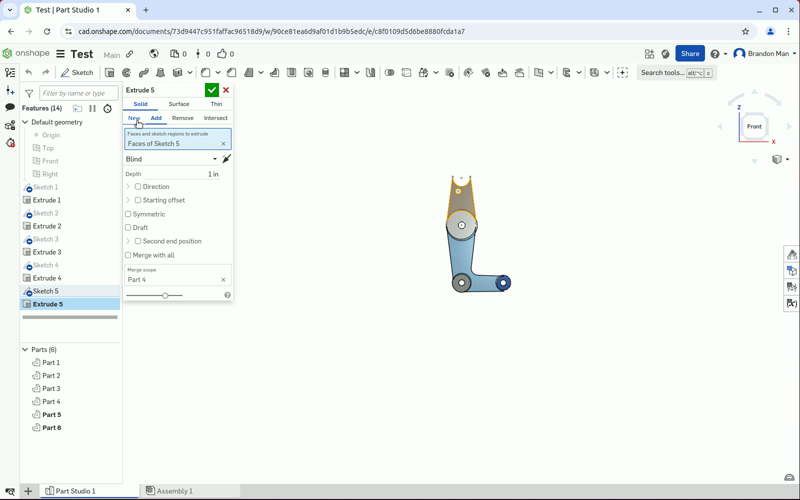
click(137, 120)
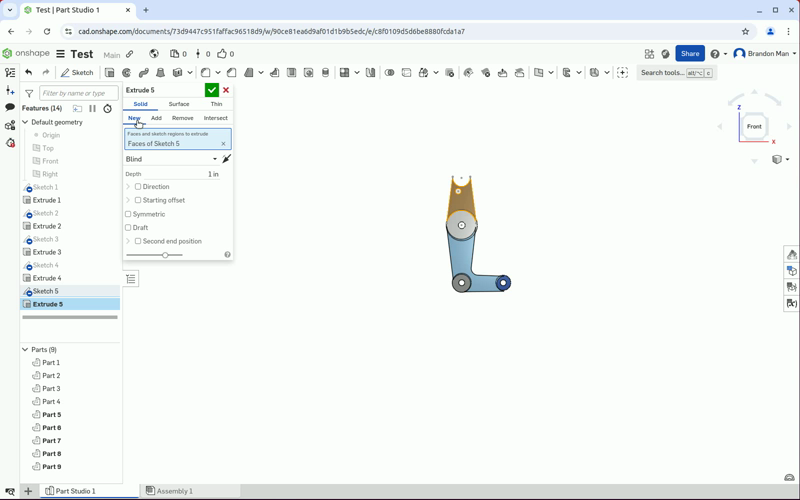
key(tab, 4)
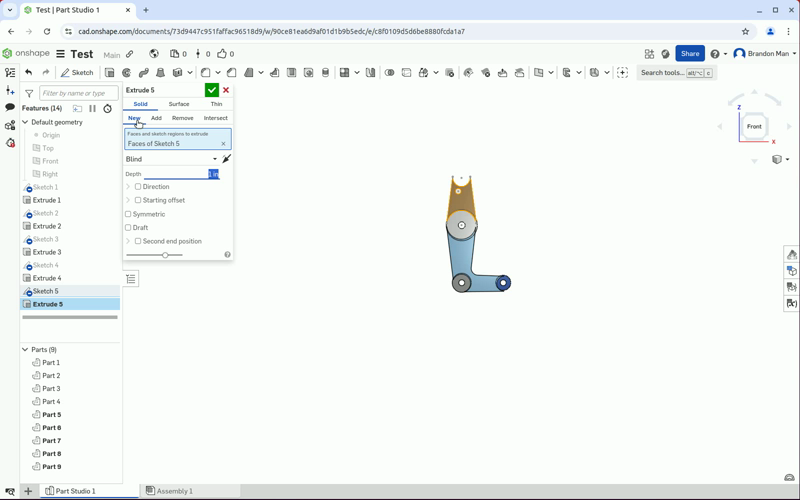
text(4.814)
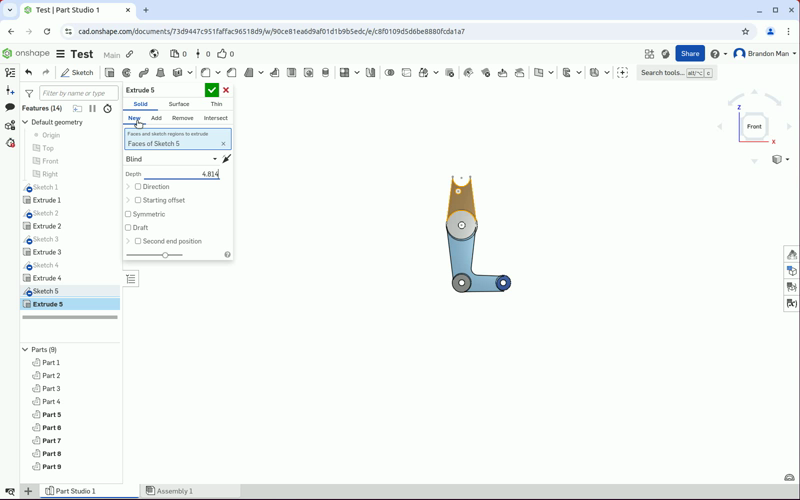
key(enter)
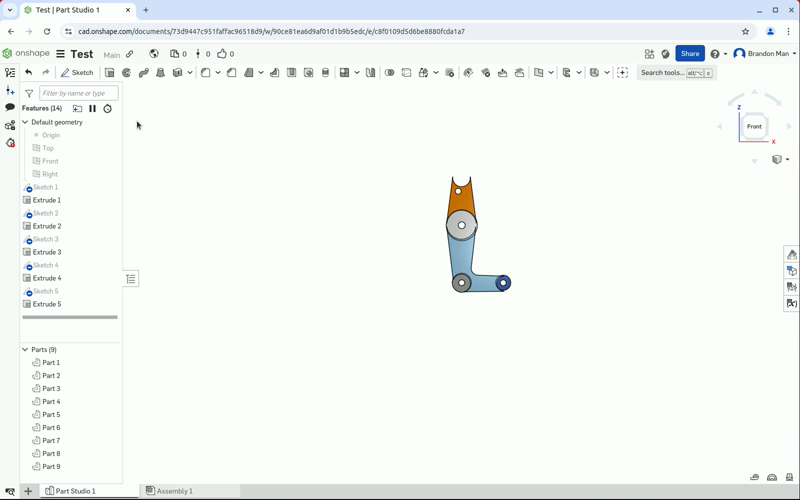
key(shift+h)
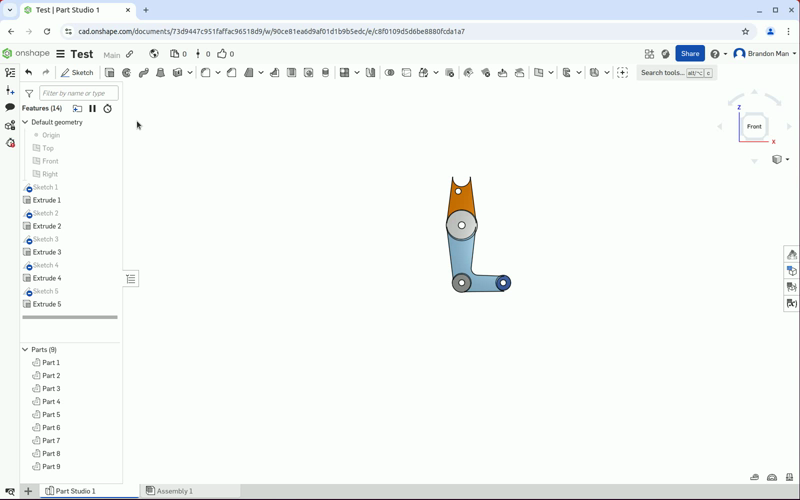
key(shift+h)
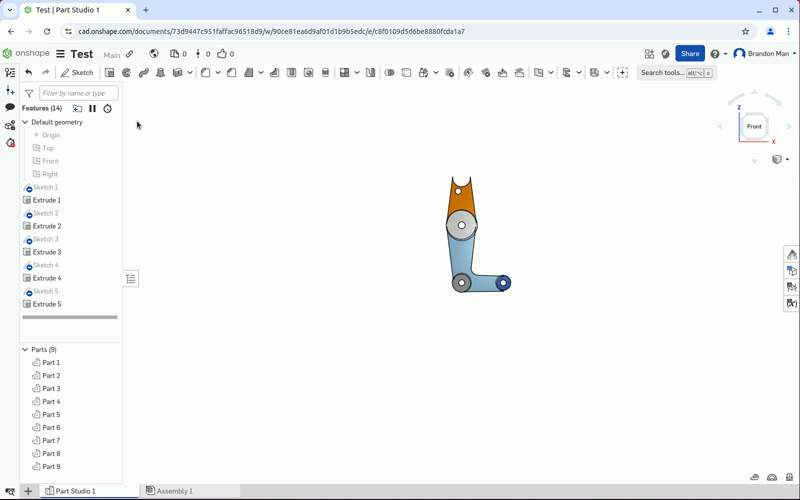
mouse_move(73, 189)
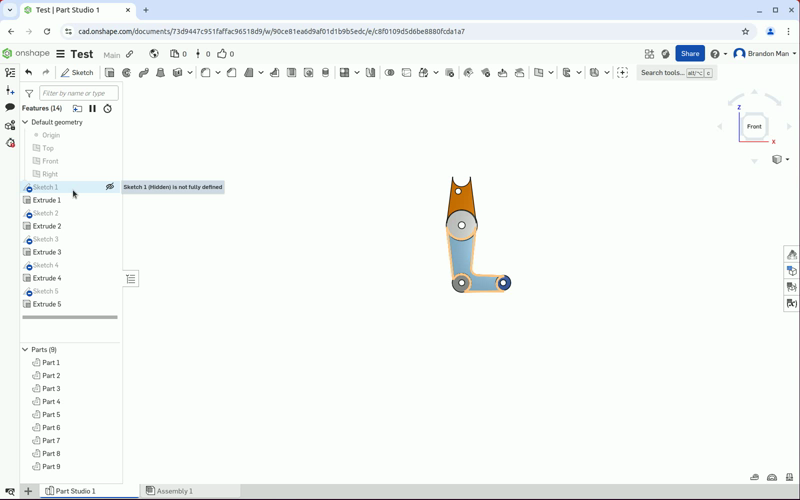
click(73, 189)
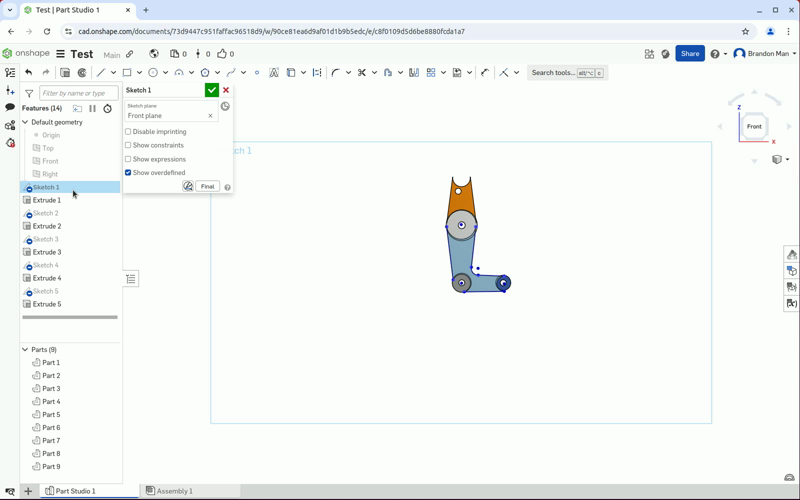
mouse_move(229, 92)
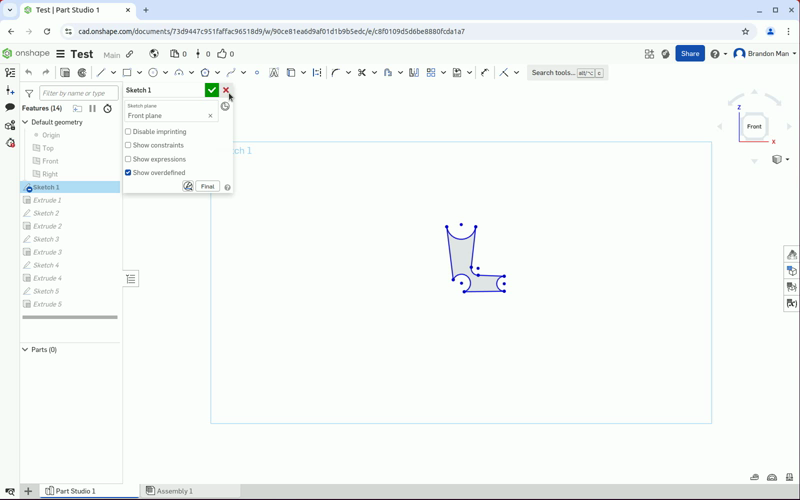
click(229, 92)
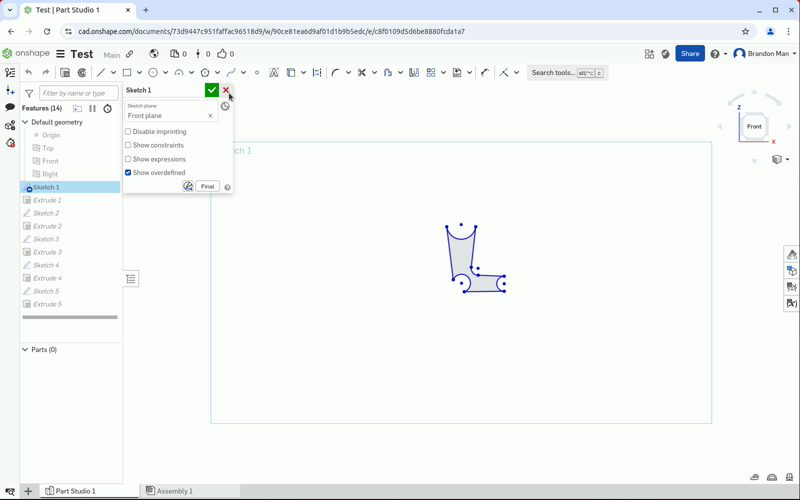
key(shift+s)
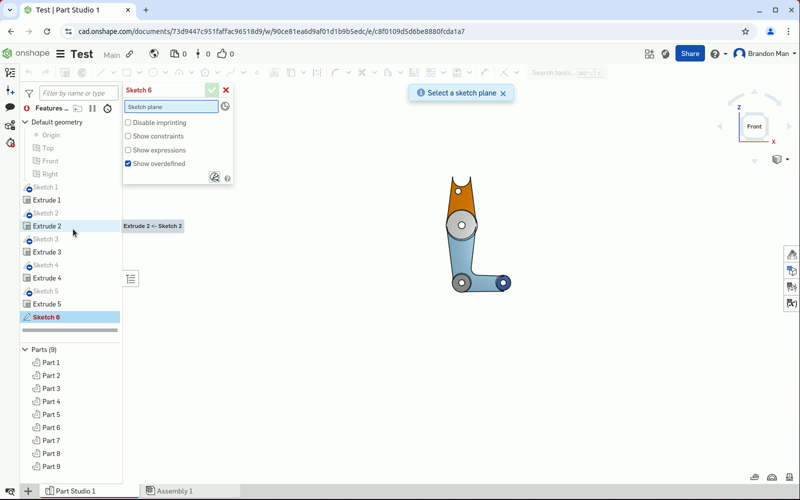
scroll(3)
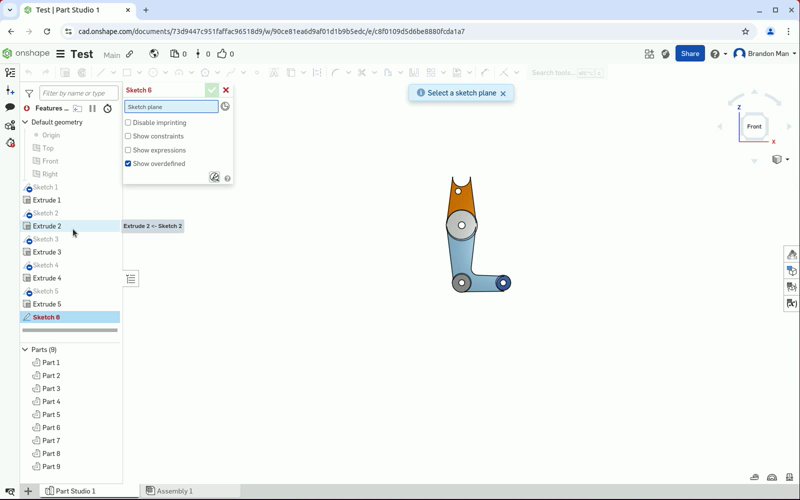
mouse_move(73, 163)
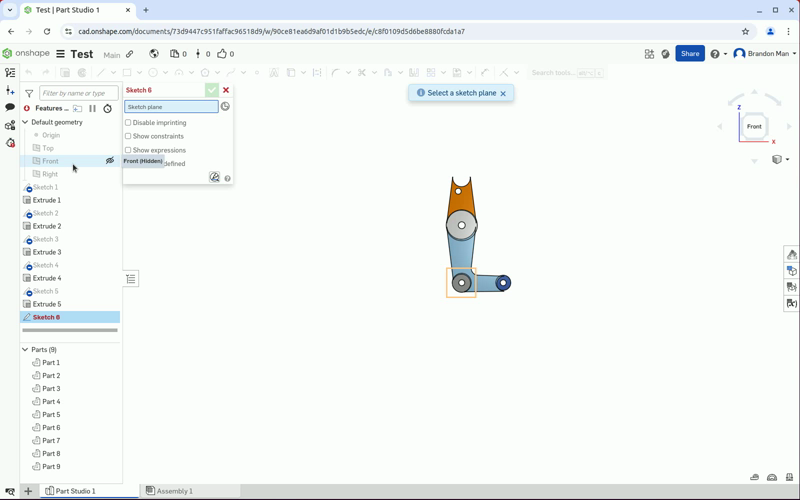
click(73, 163)
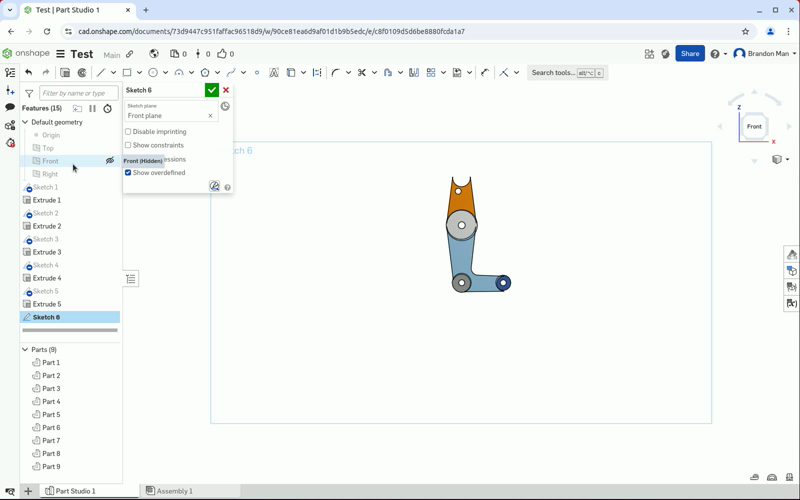
mouse_move(73, 352)
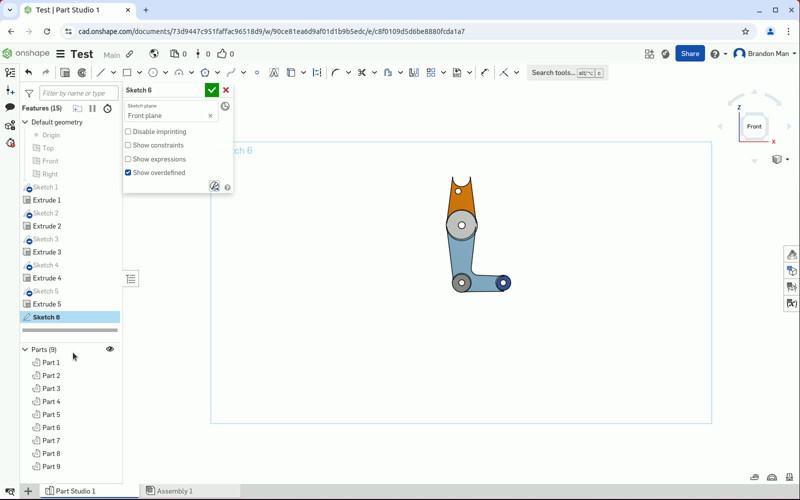
key(y)
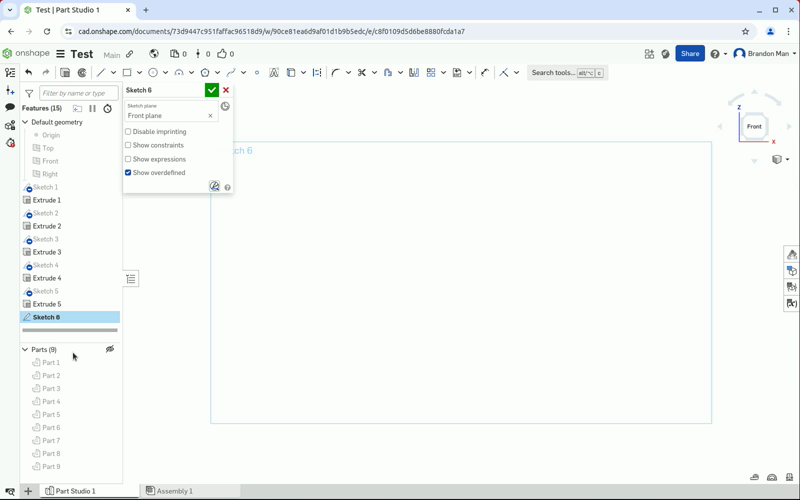
key(c)
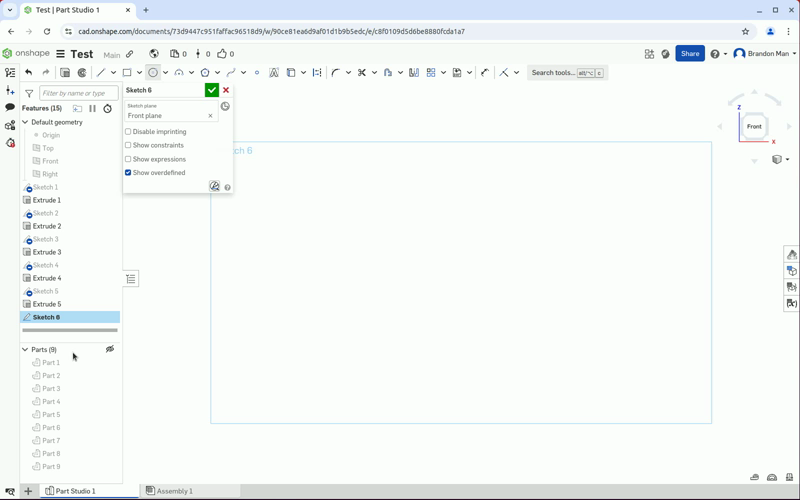
key_down(shift)
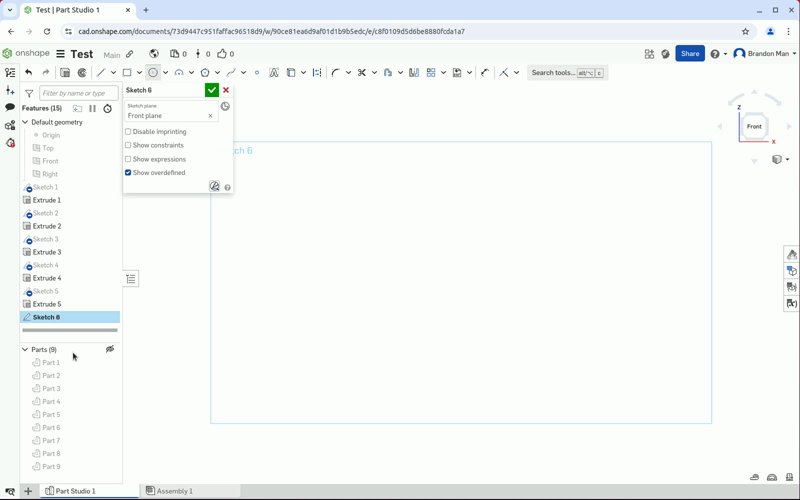
mouse_move(461, 178)
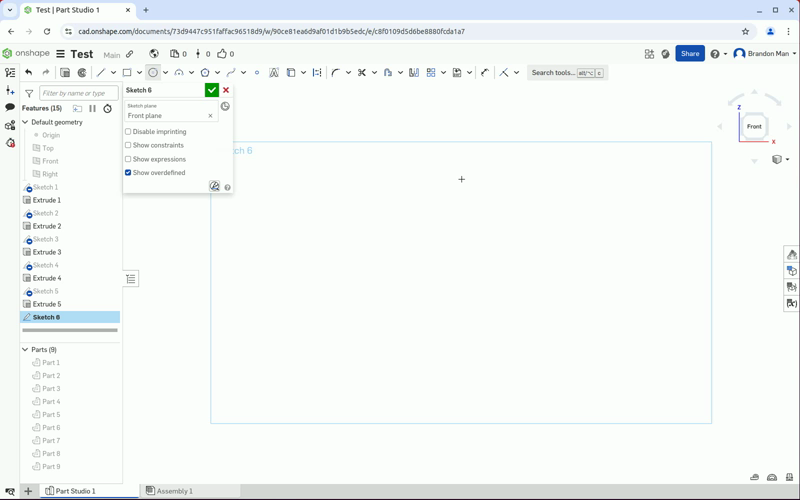
click(461, 178)
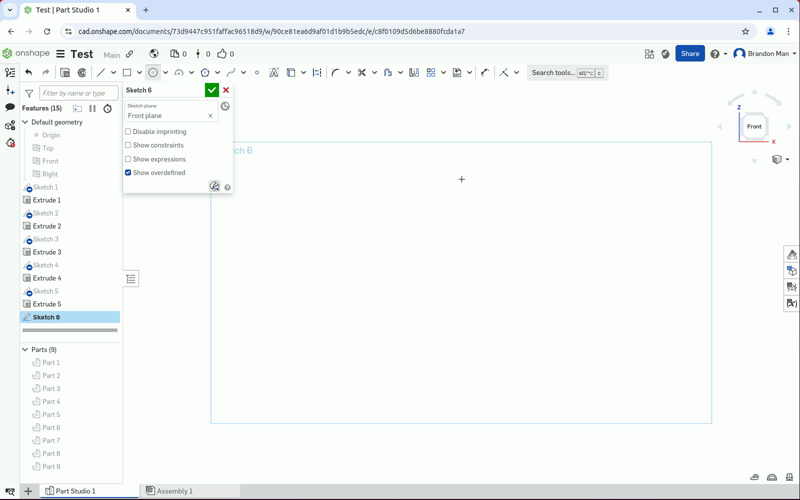
key_up(shift)
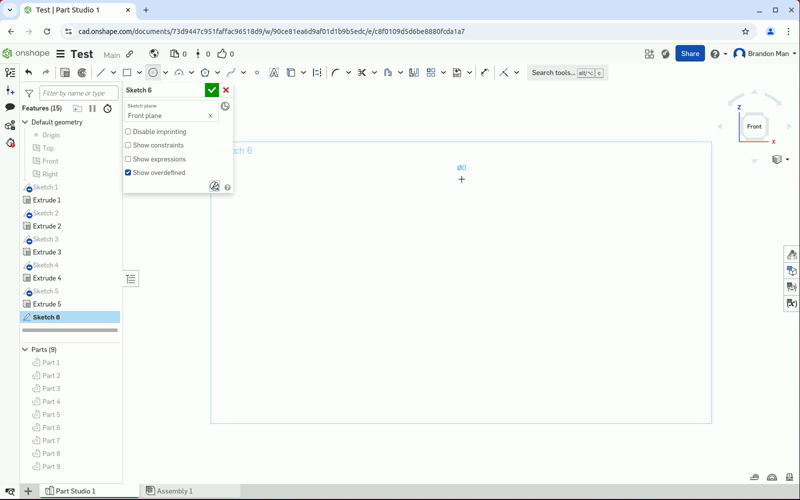
mouse_move(471, 178)
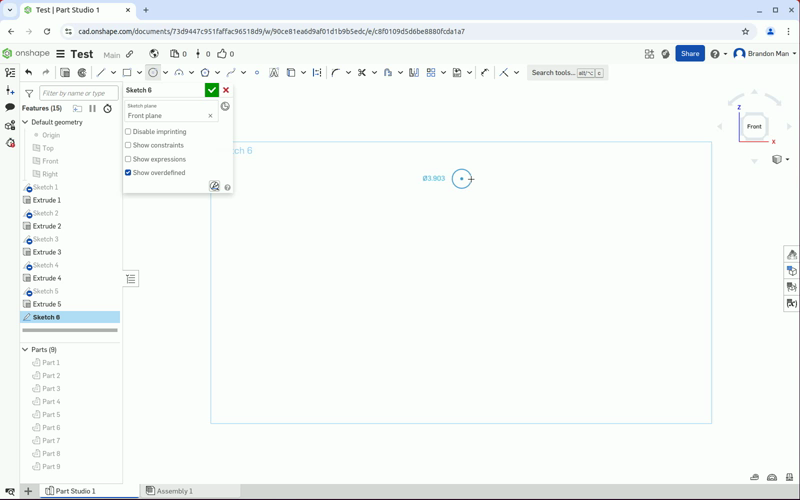
click(471, 178)
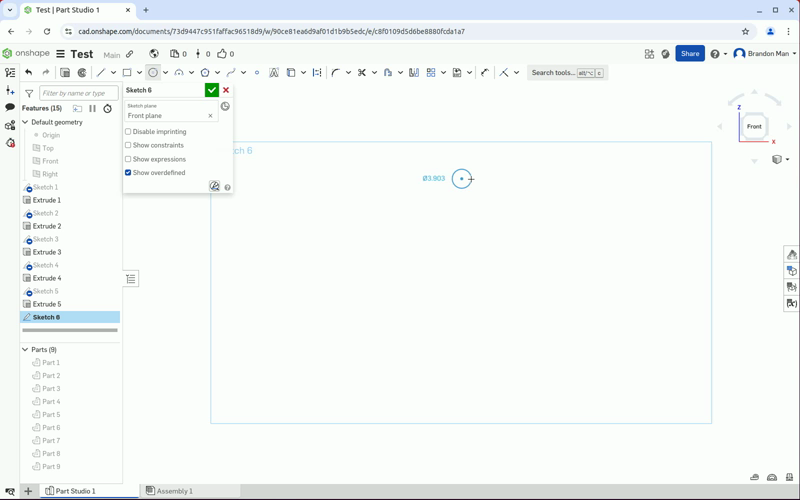
key(esc)
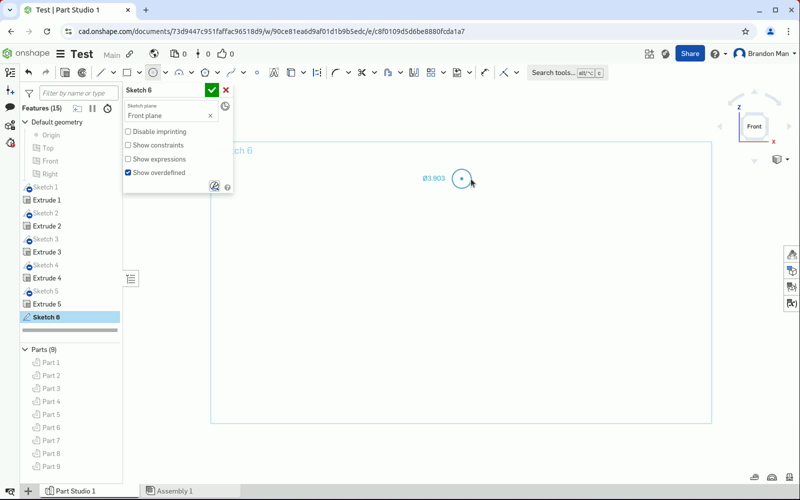
key(c)
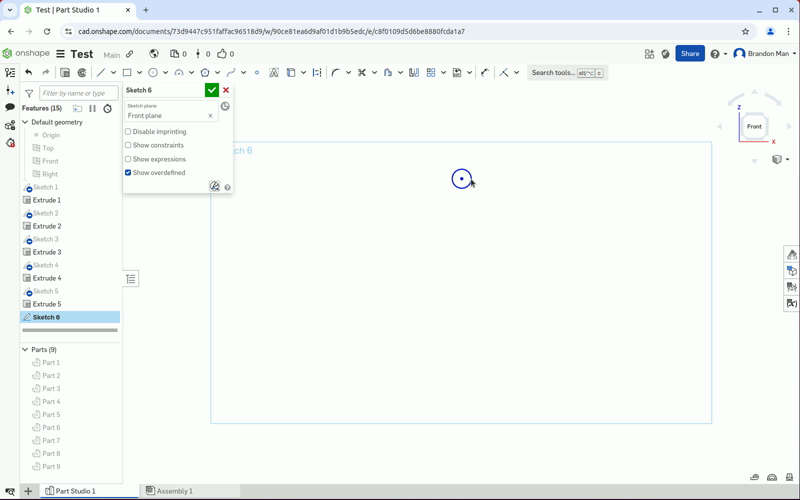
key_down(shift)
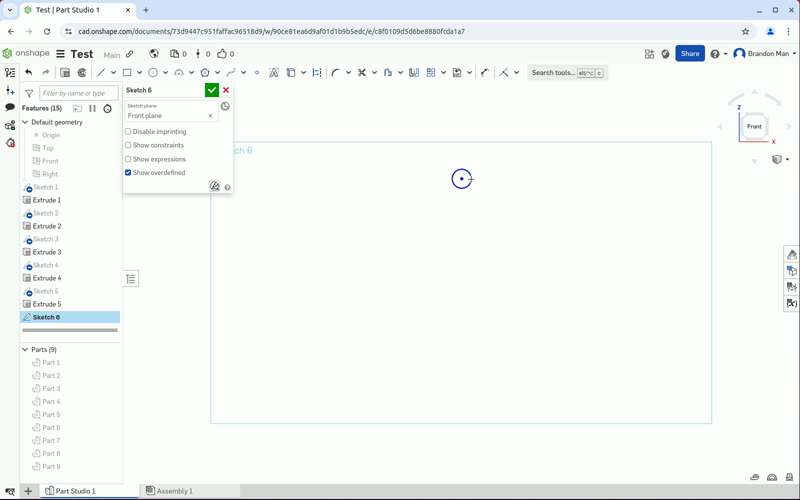
mouse_move(461, 178)
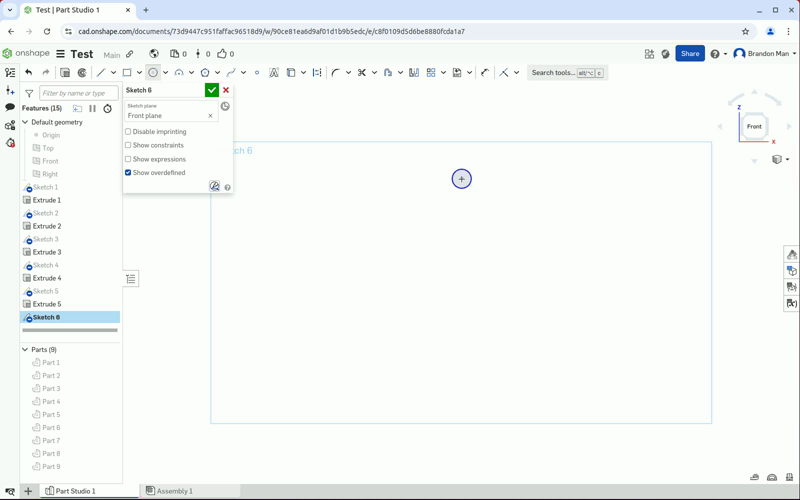
click(461, 178)
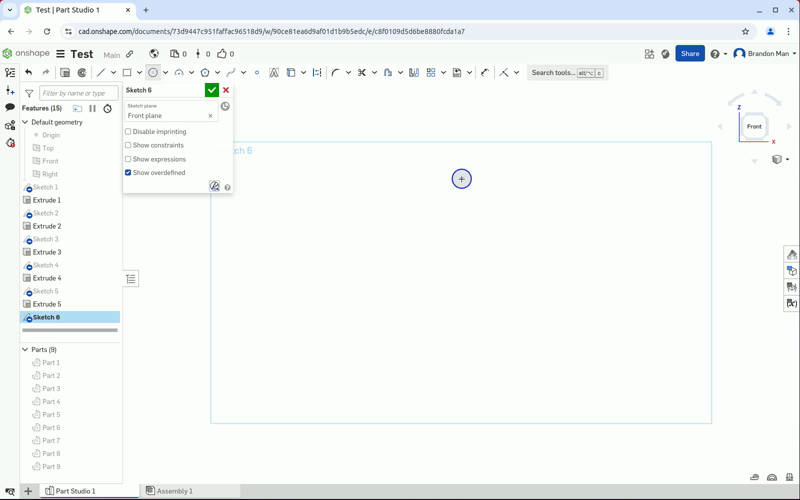
key_up(shift)
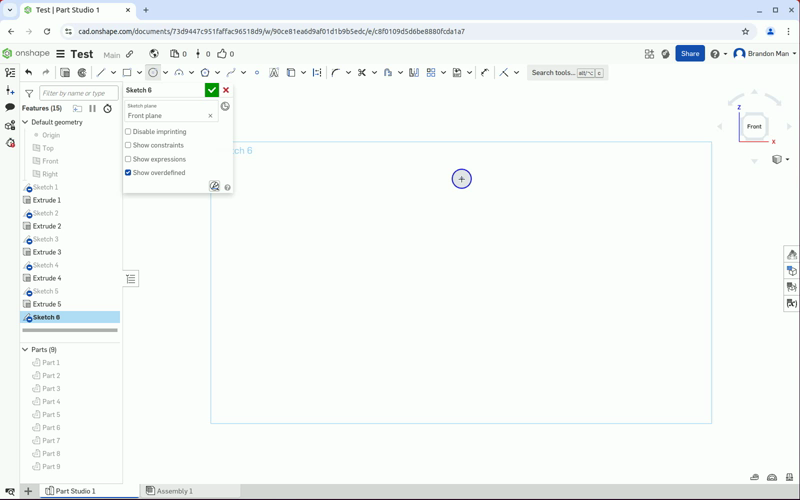
mouse_move(464, 178)
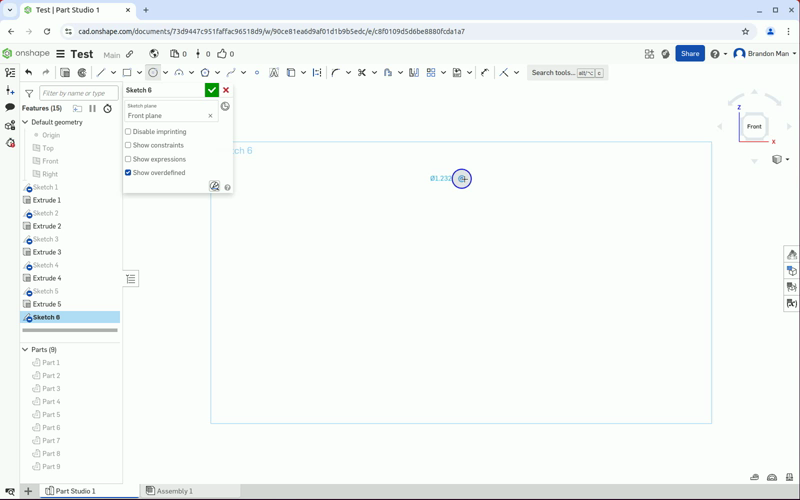
scroll(6)
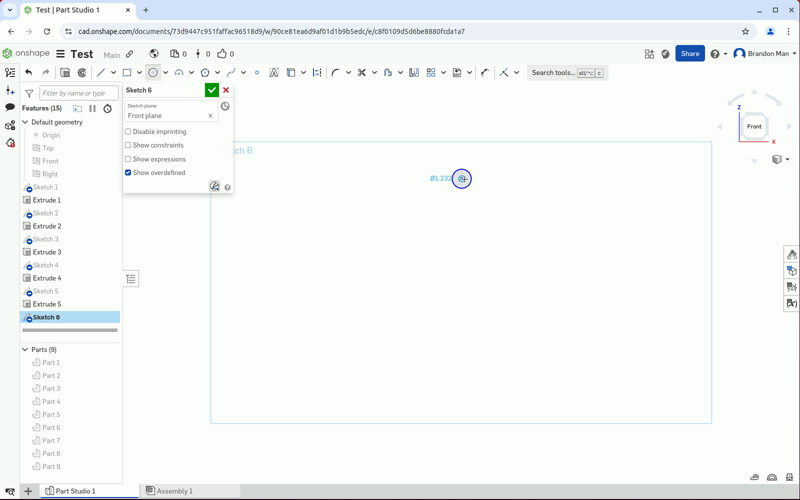
scroll(6)
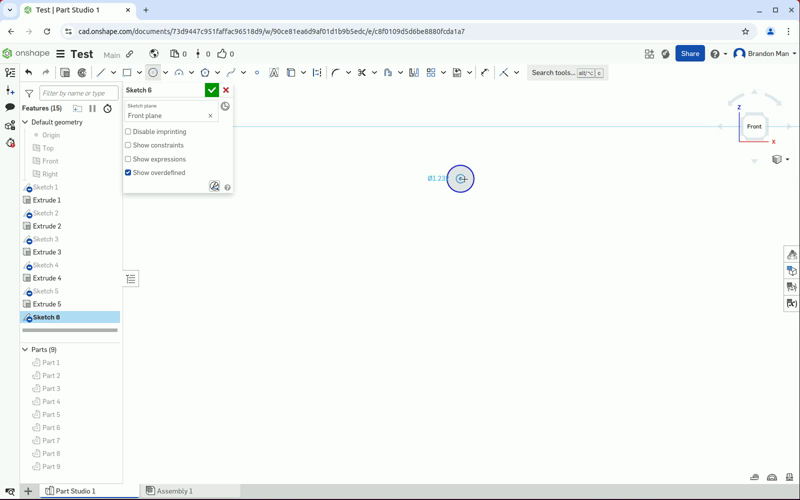
scroll(6)
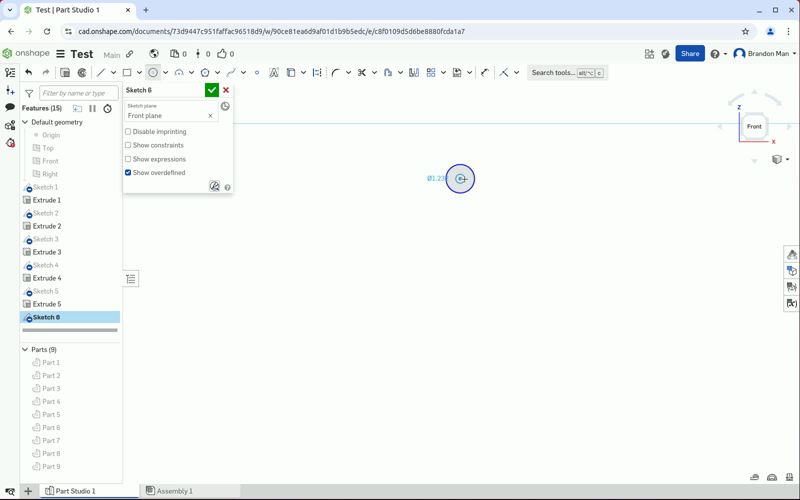
scroll(6)
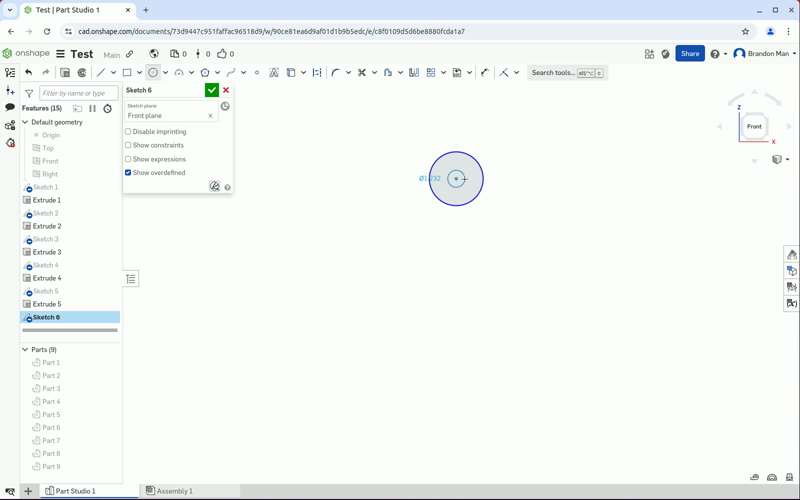
scroll(6)
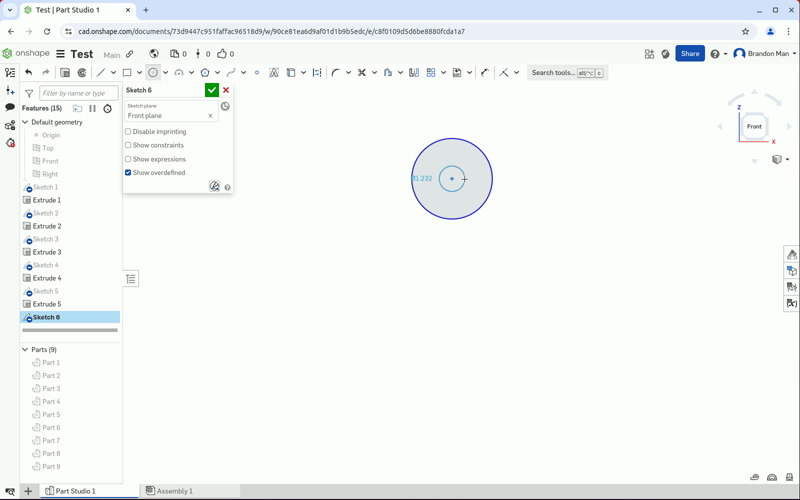
scroll(6)
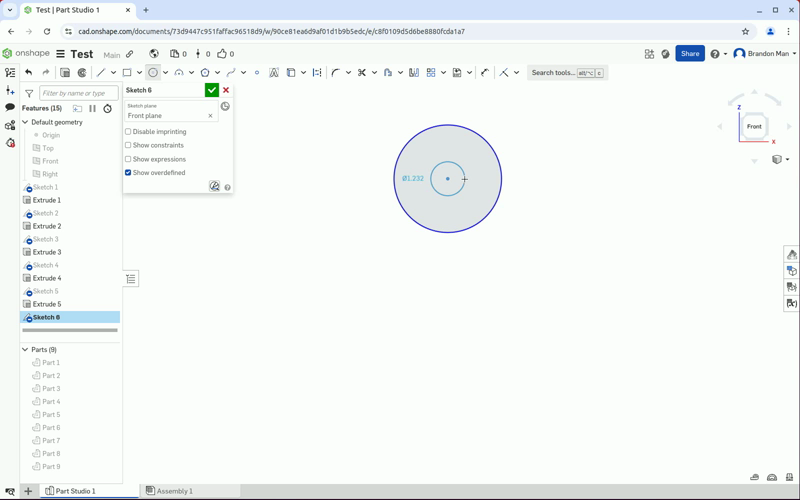
scroll(6)
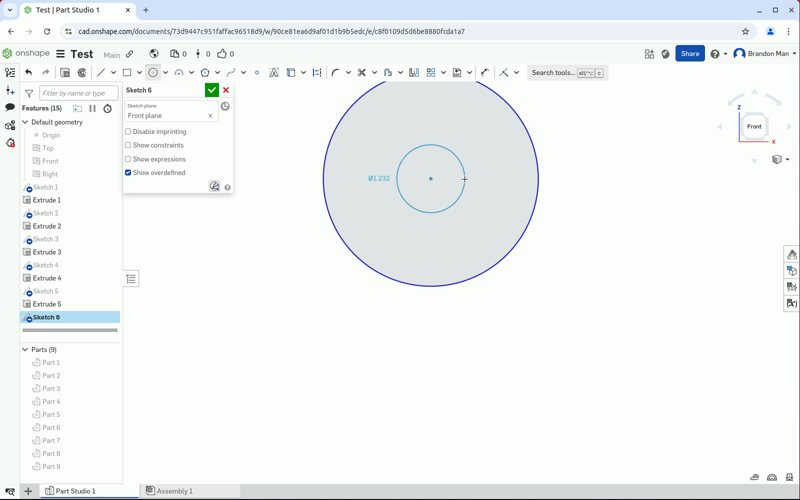
click(464, 178)
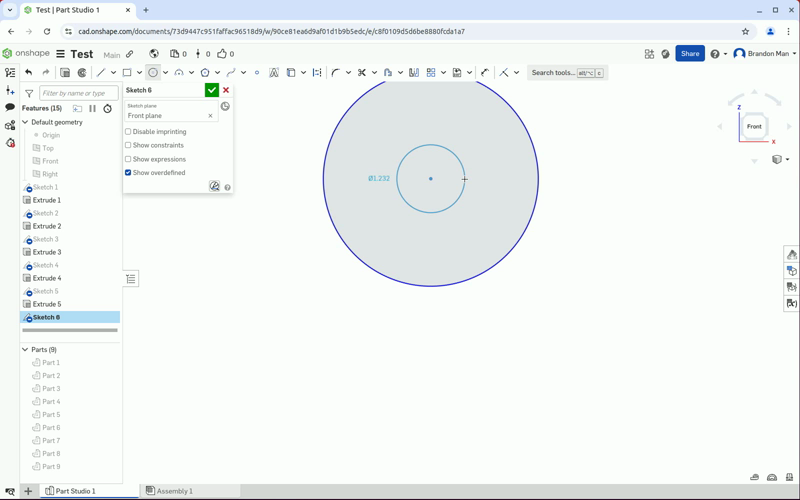
scroll(-6)
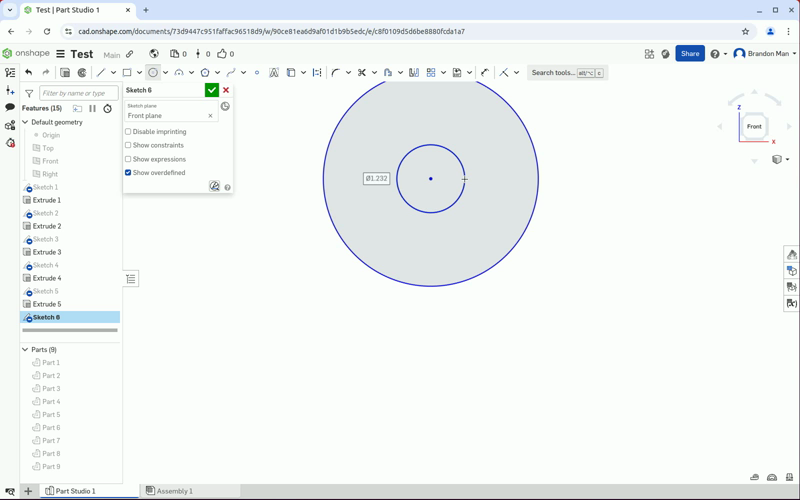
scroll(-6)
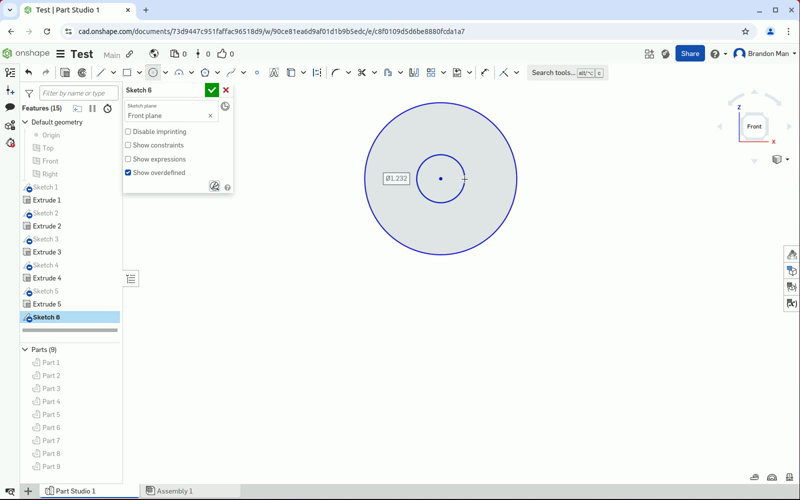
scroll(-6)
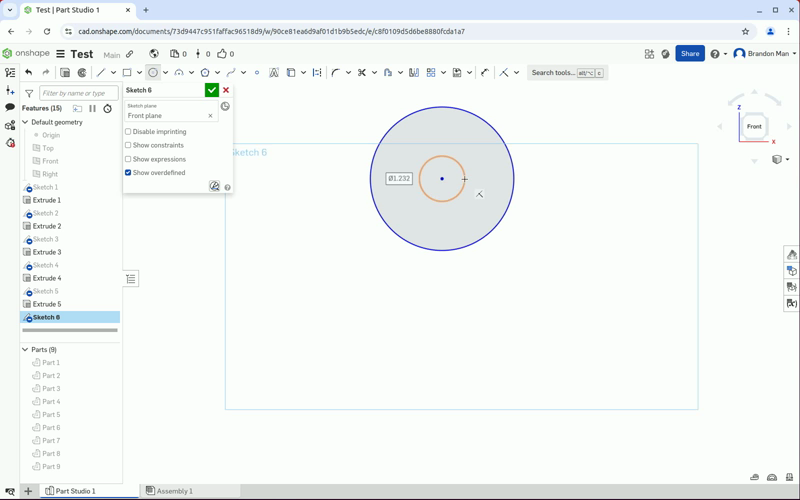
scroll(-6)
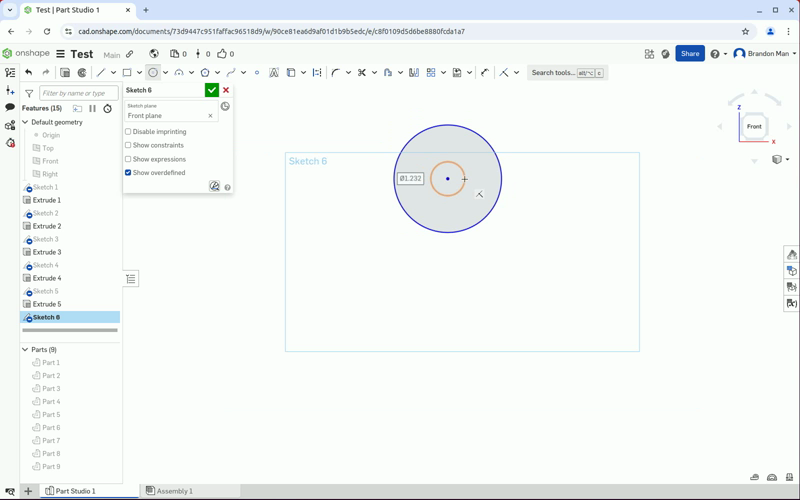
scroll(-6)
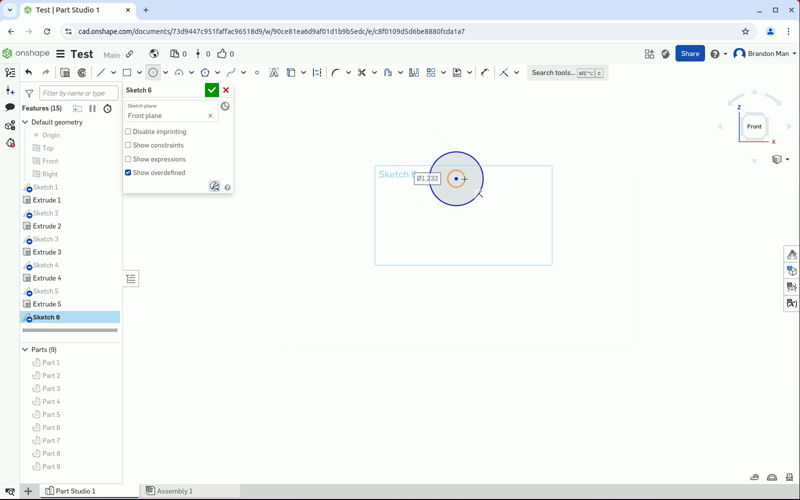
scroll(-6)
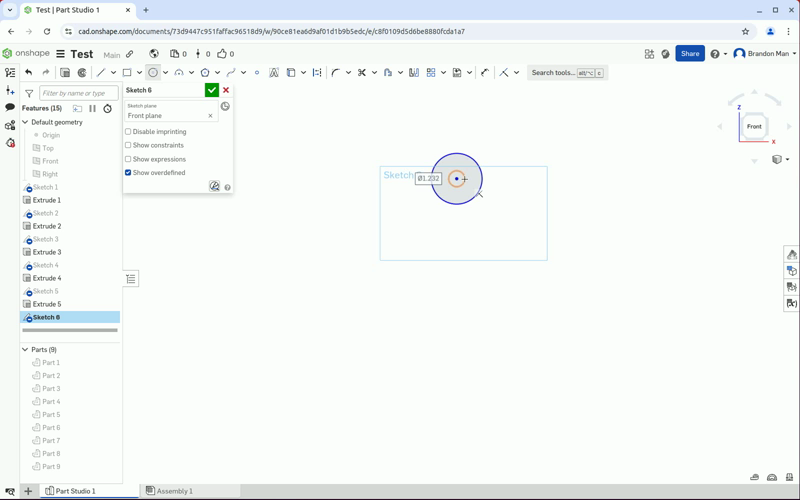
scroll(-6)
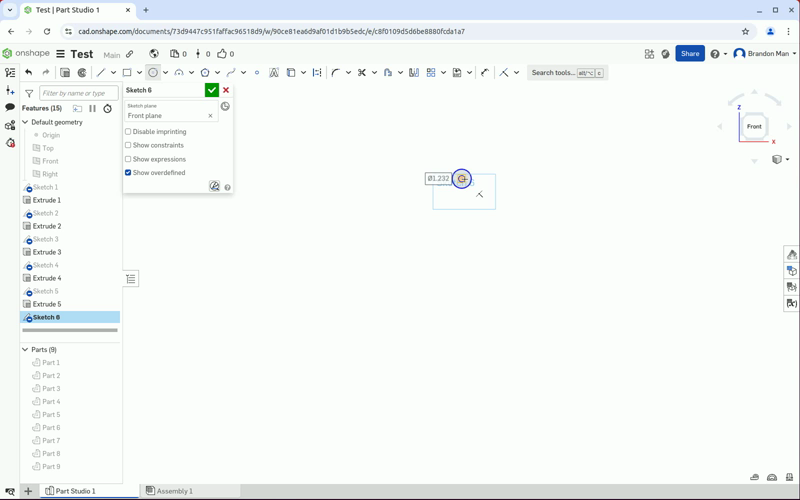
key(esc)
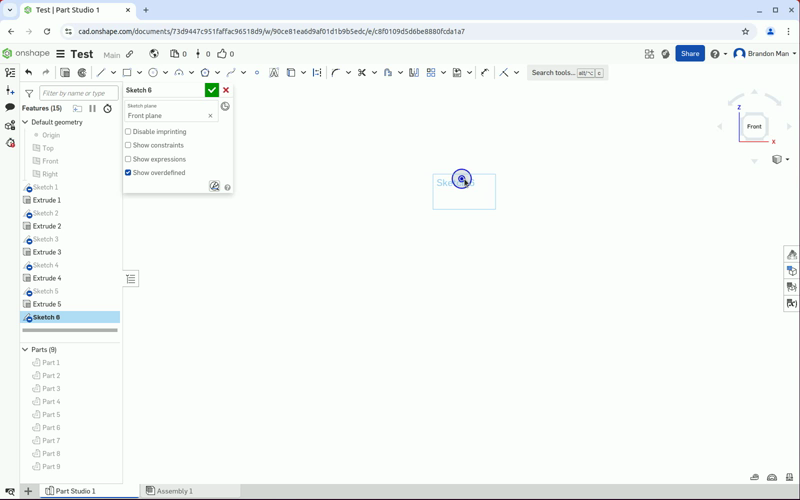
mouse_move(457, 177)
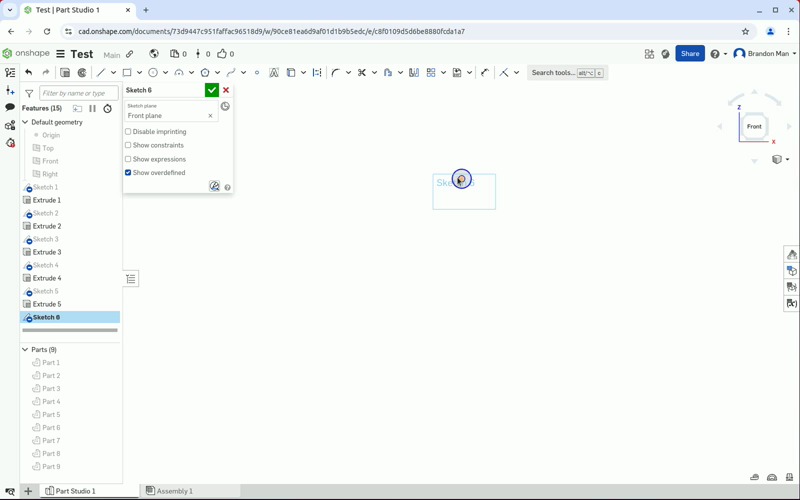
scroll(6)
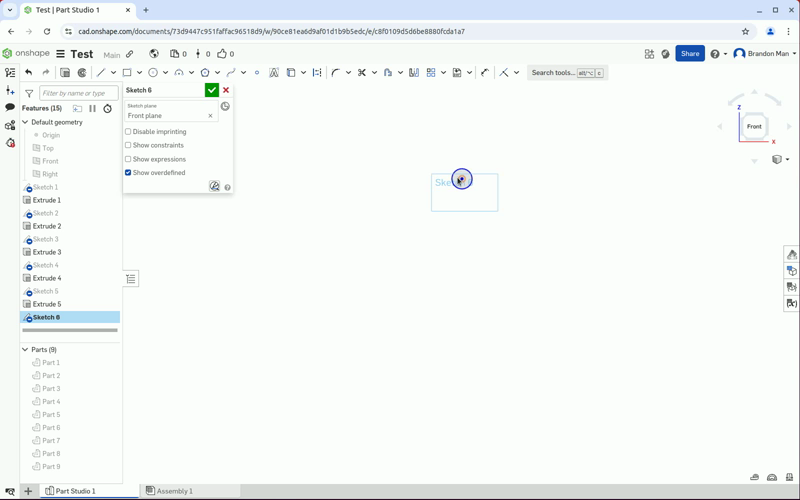
scroll(6)
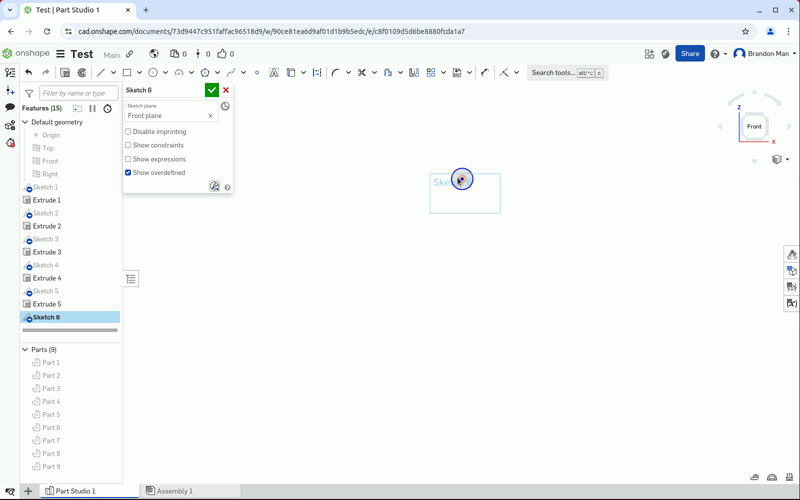
scroll(6)
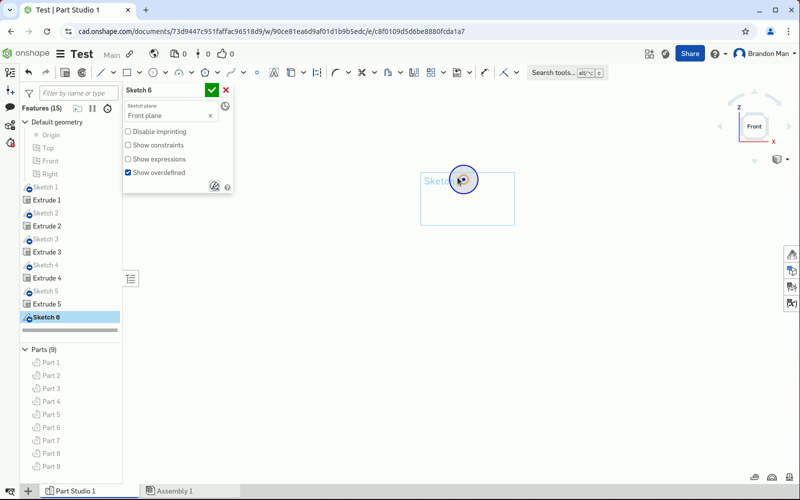
scroll(6)
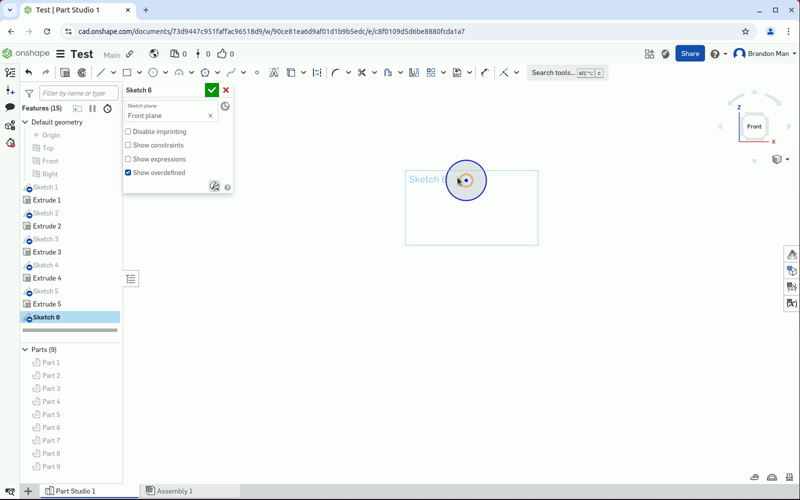
scroll(6)
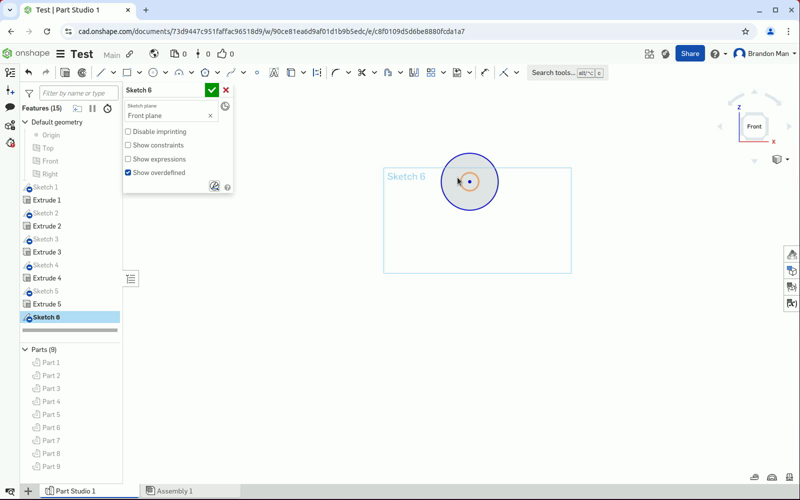
scroll(6)
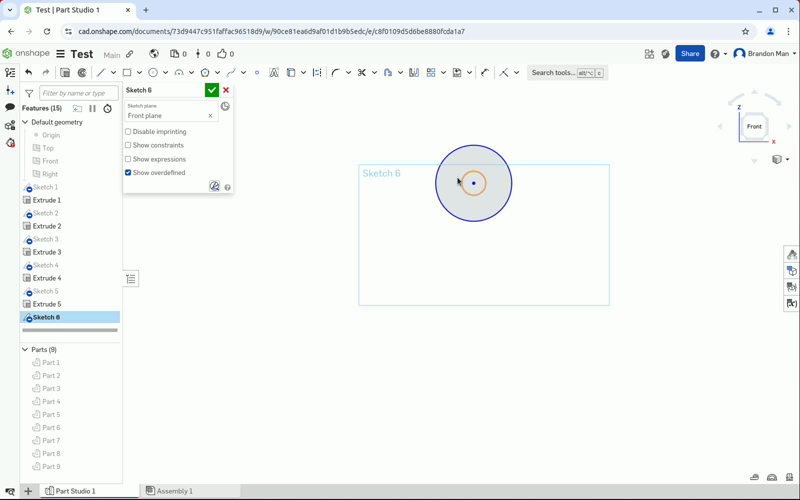
scroll(6)
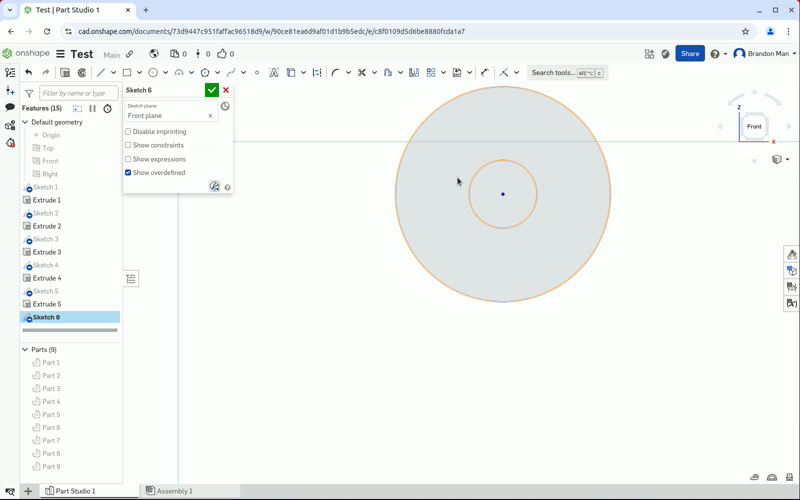
click(457, 177)
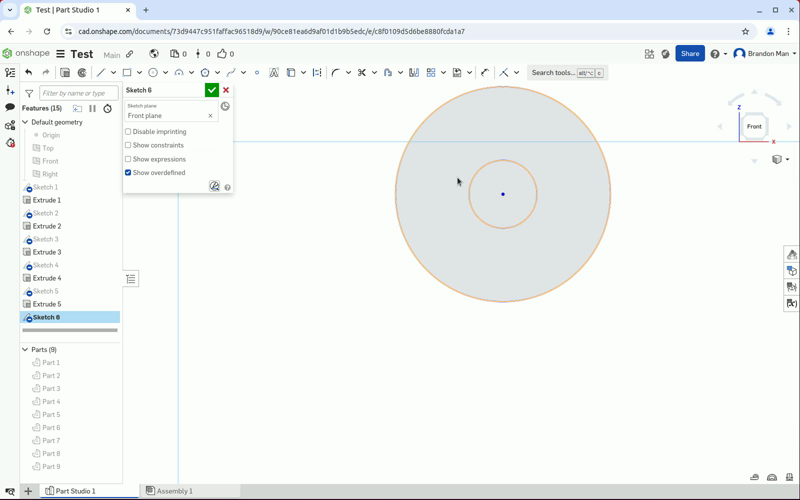
scroll(-6)
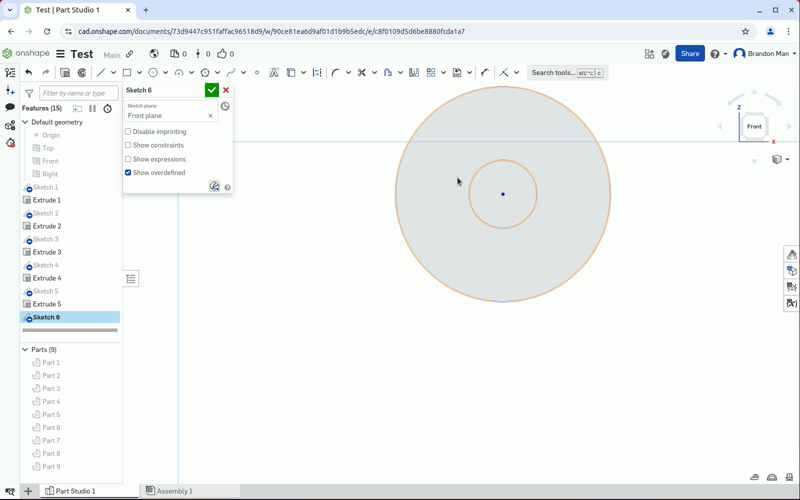
scroll(-6)
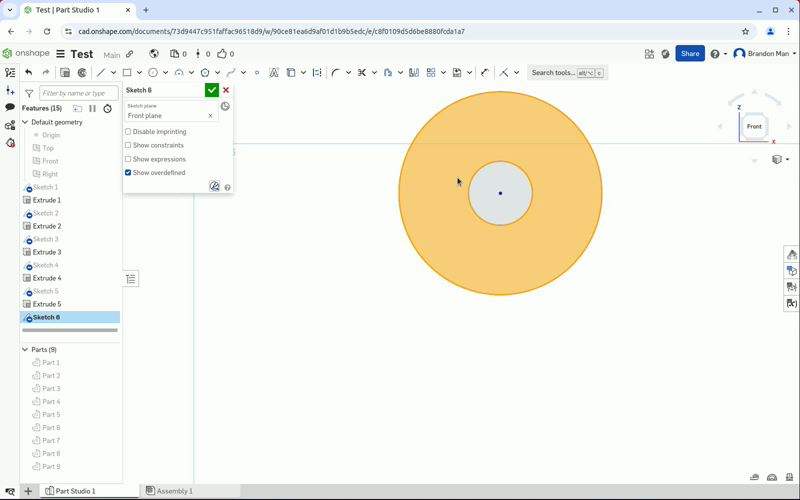
scroll(-6)
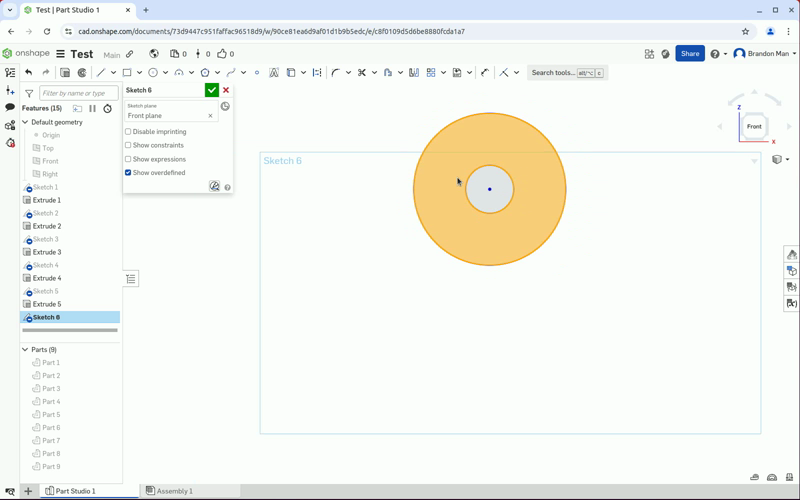
scroll(-6)
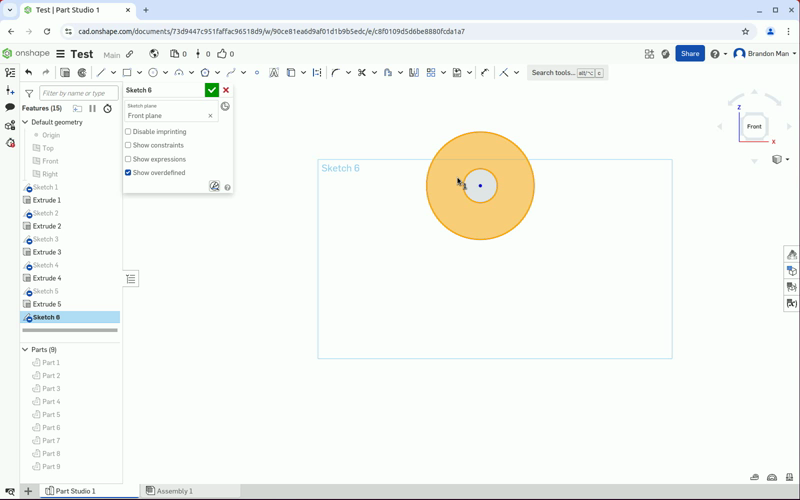
scroll(-6)
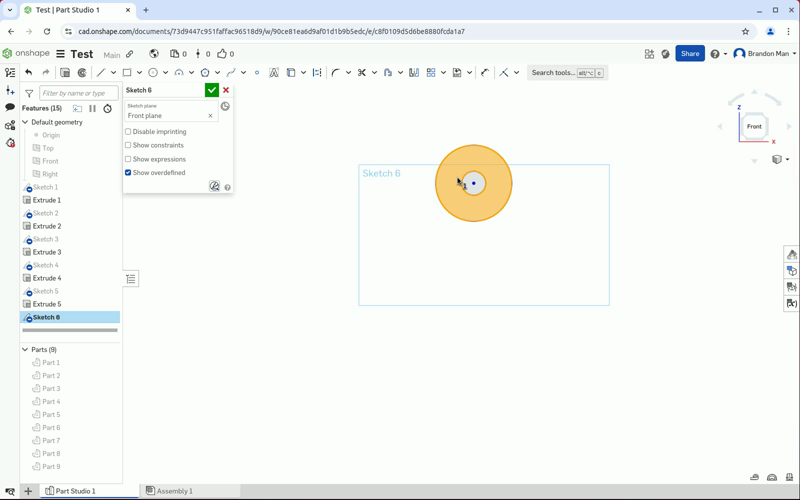
scroll(-6)
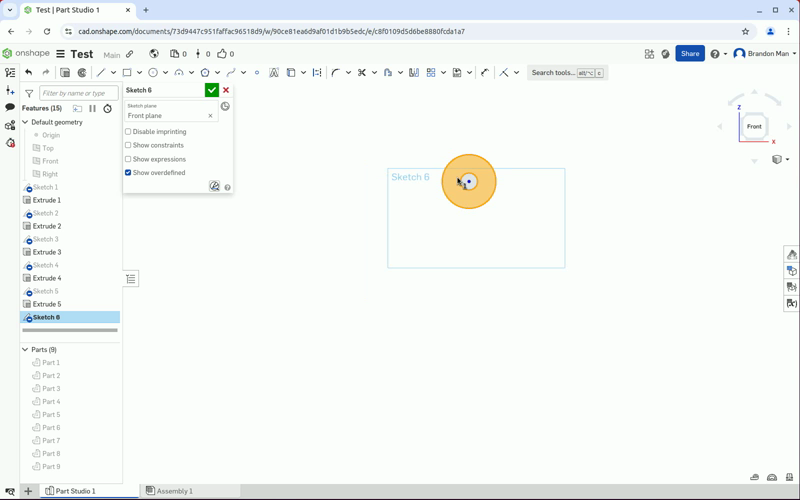
scroll(-6)
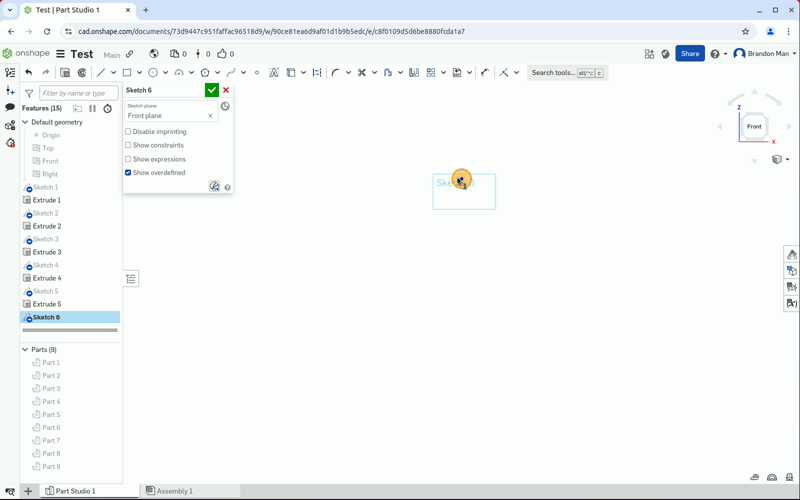
mouse_move(73, 352)
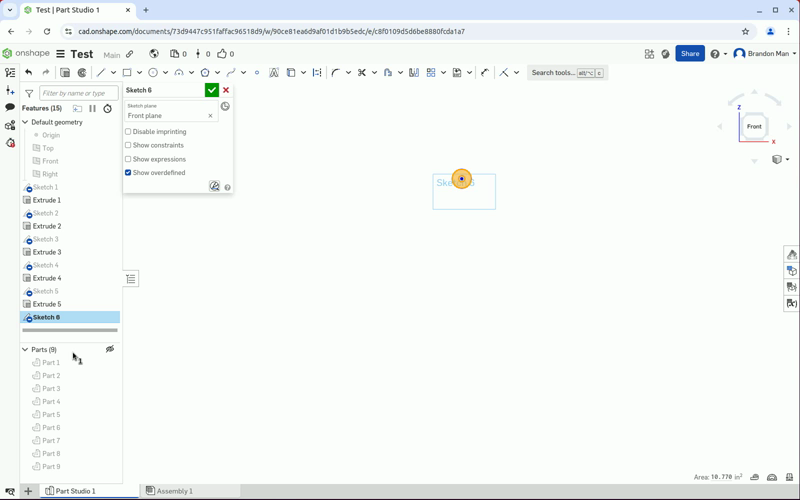
key(shift+y)
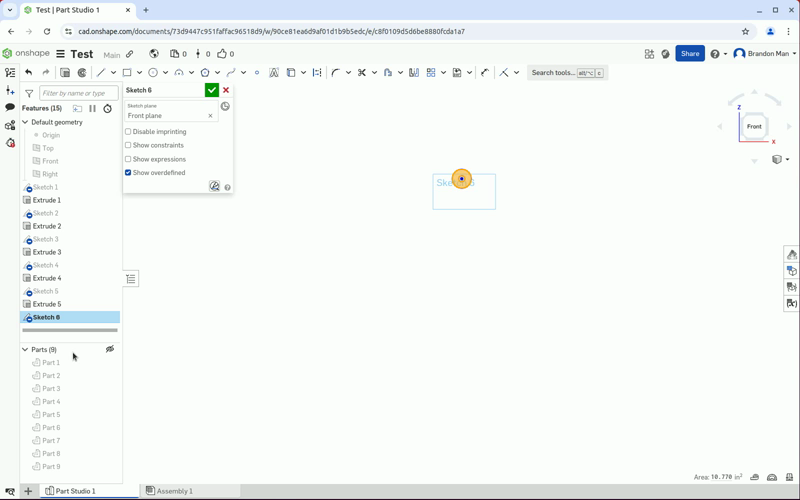
key(shift+e)
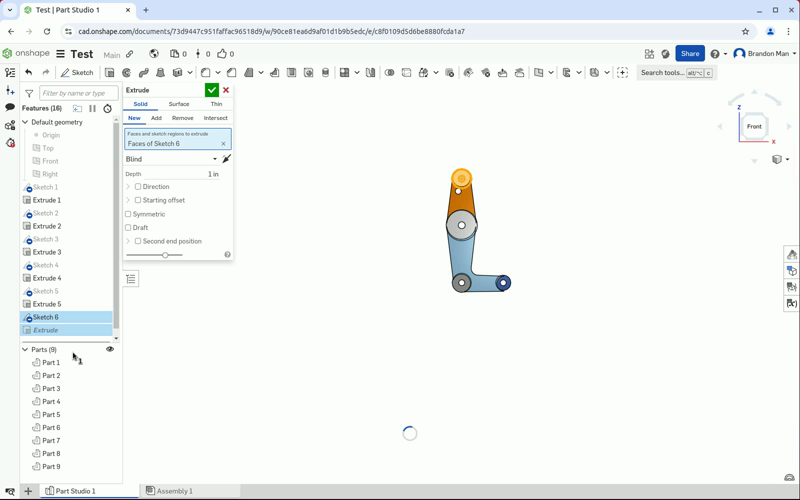
mouse_move(143, 106)
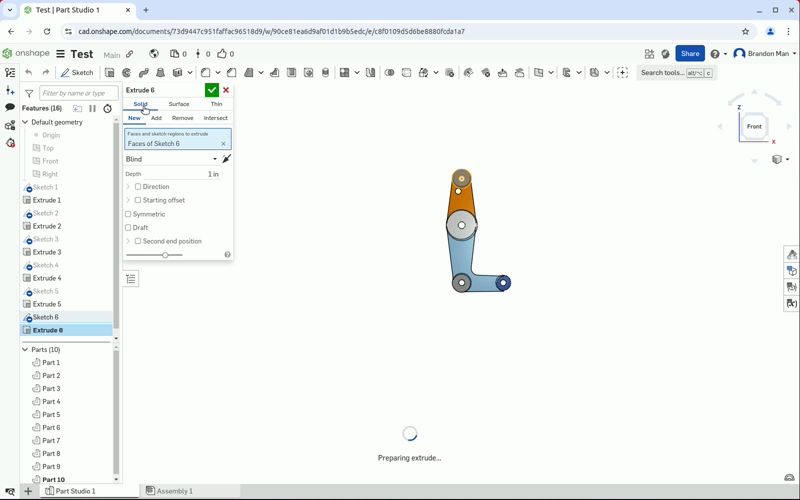
click(143, 106)
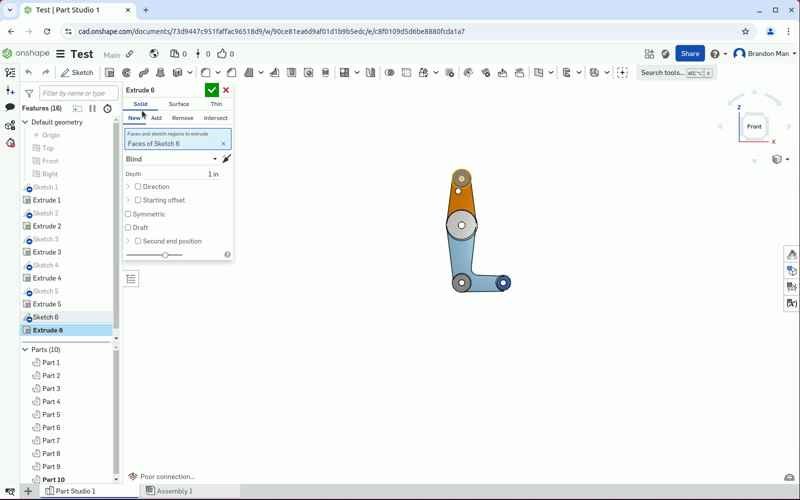
mouse_move(137, 120)
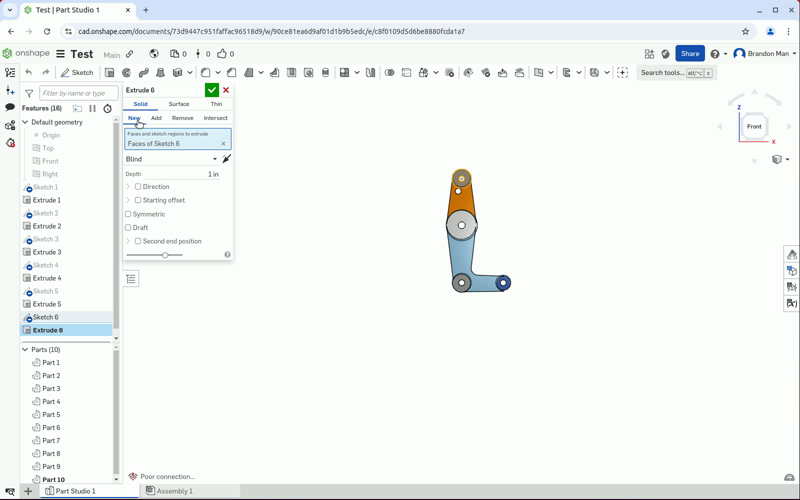
click(137, 120)
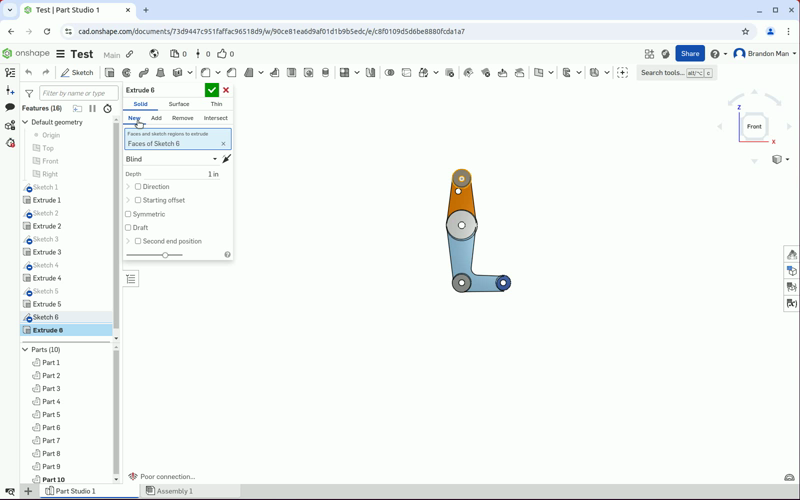
key(tab, 4)
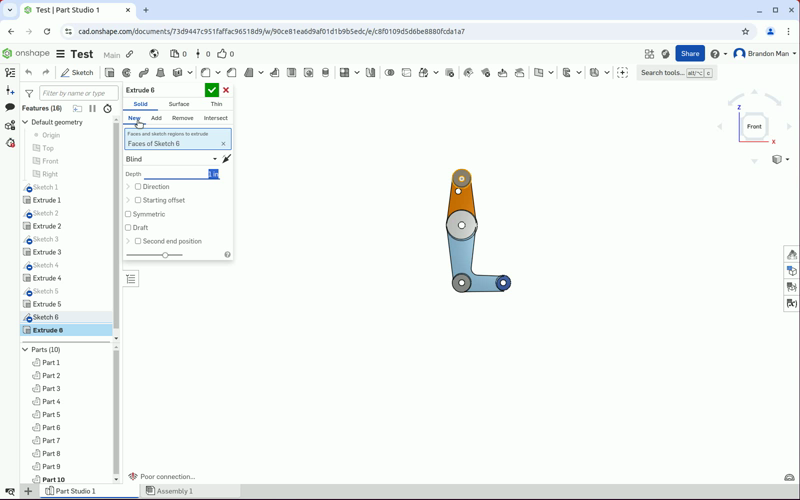
text(4.814)
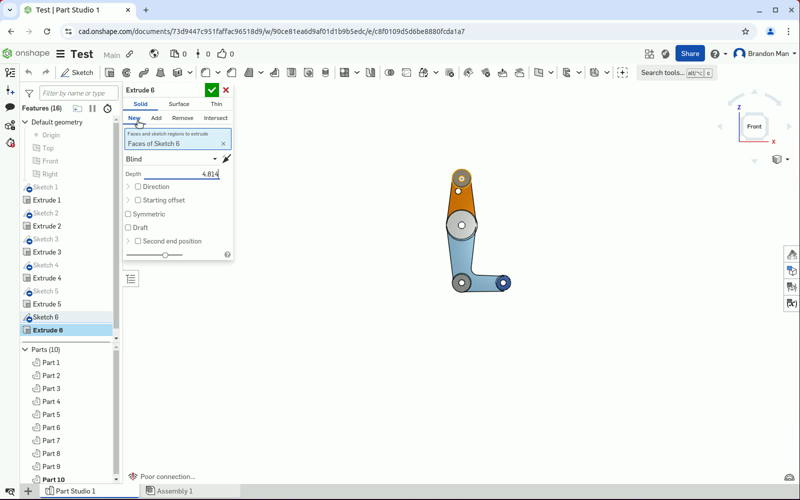
key(enter)
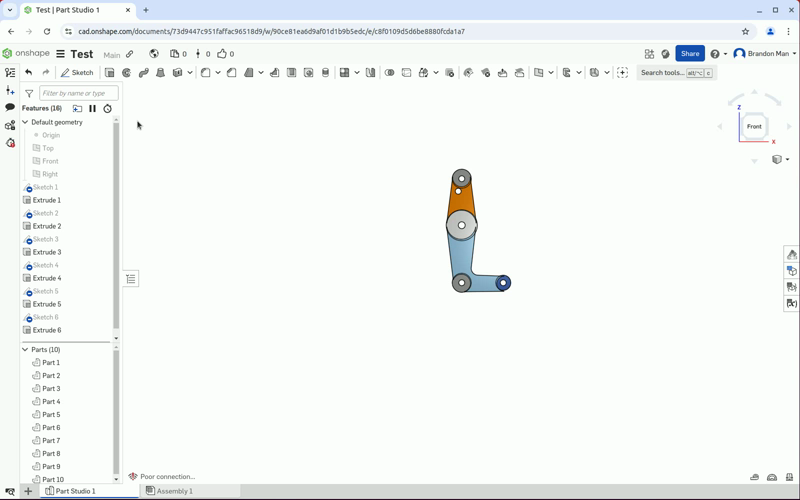
key(shift+h)
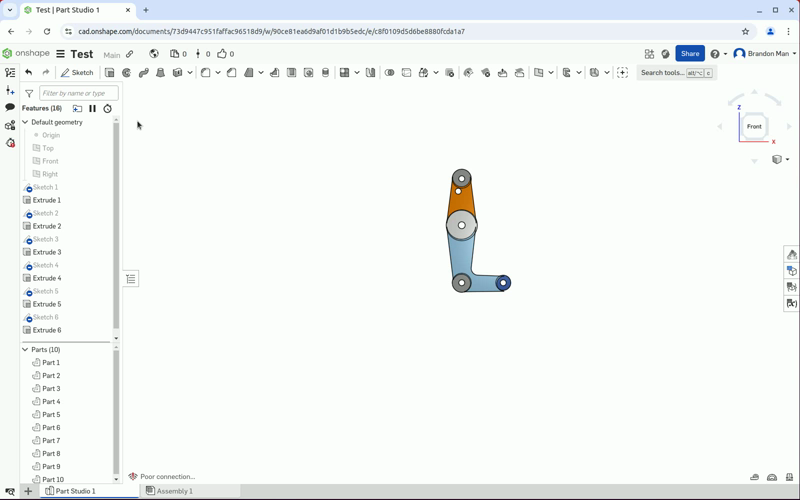
key(shift+h)
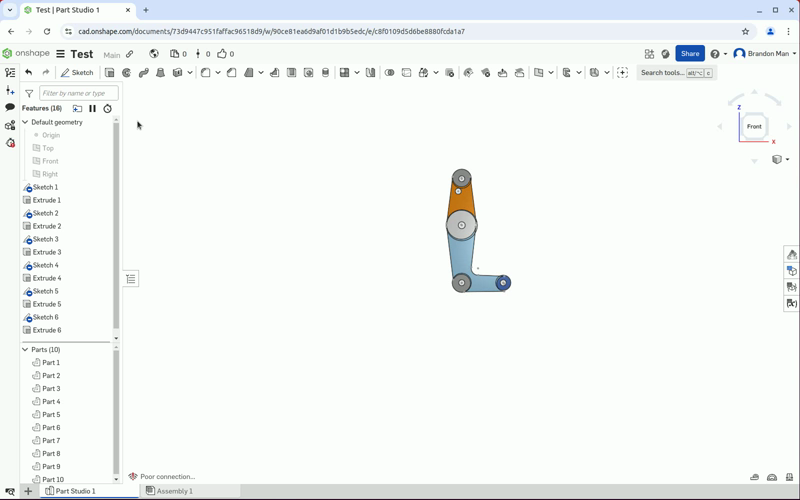
key(shift+7)
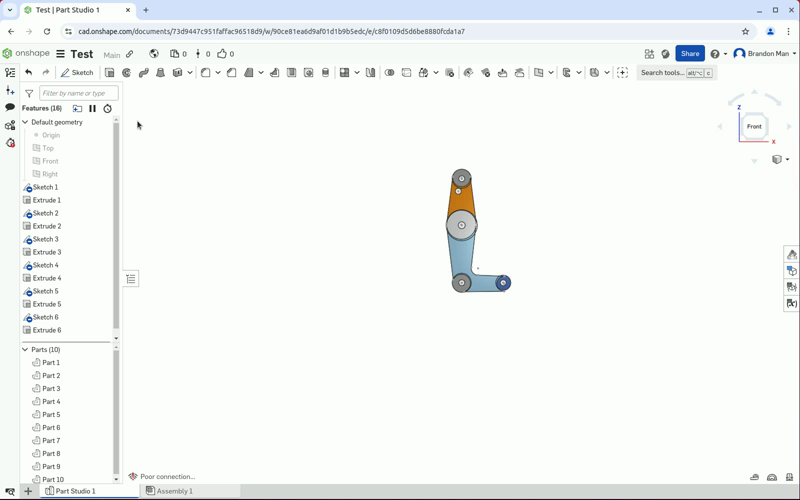
key(left, 2)
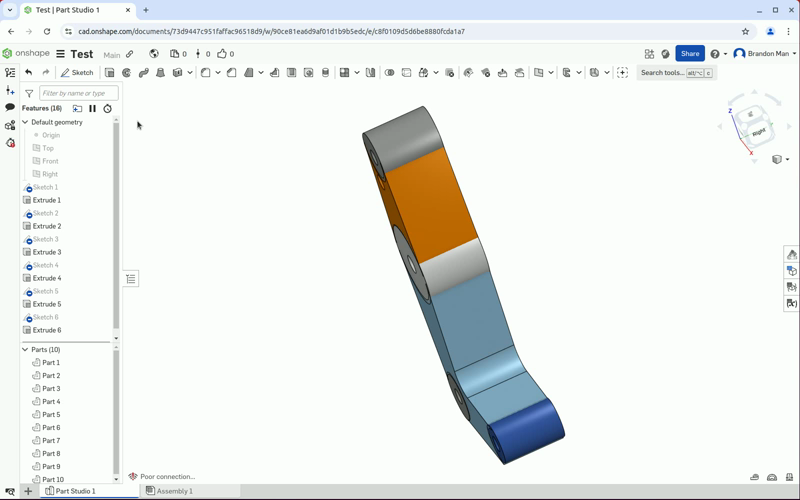
key(down, 2)
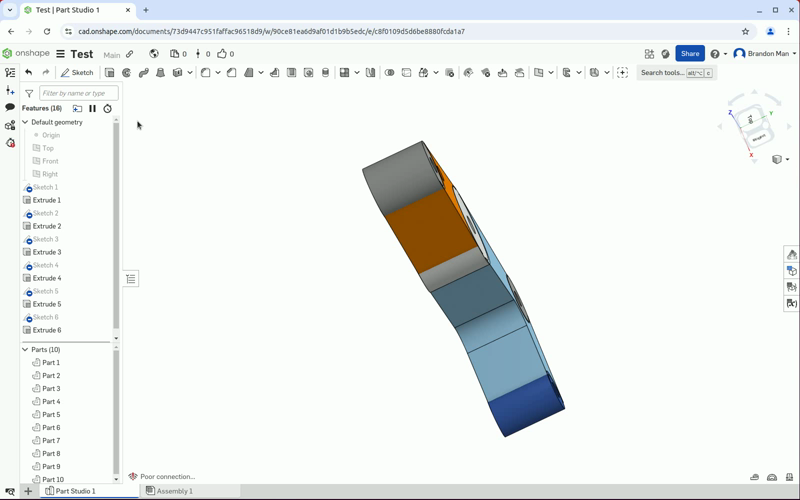
key(up, 2)
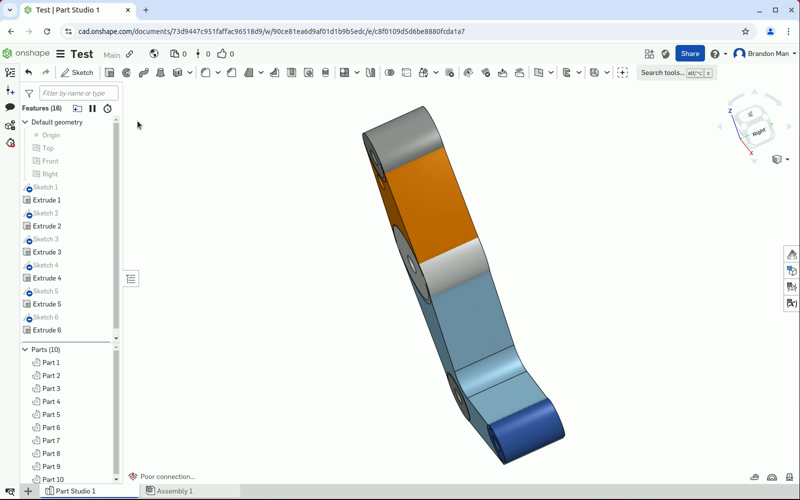
key(right, 2)
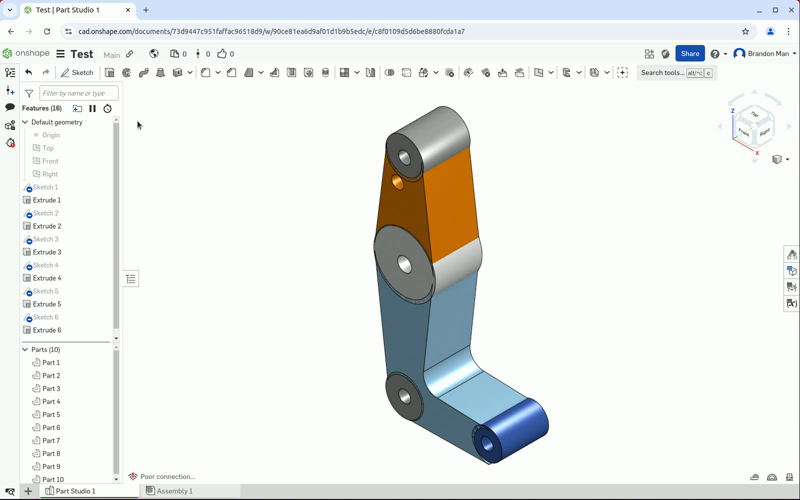
mouse_move(69, 189)
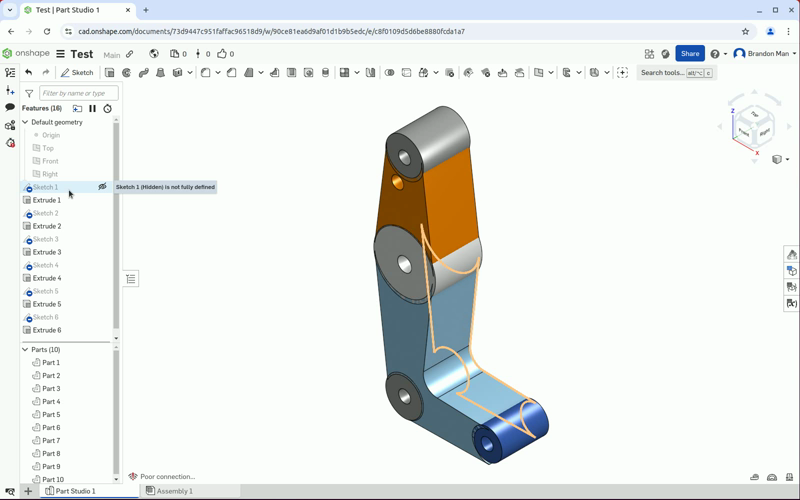
click(69, 189)